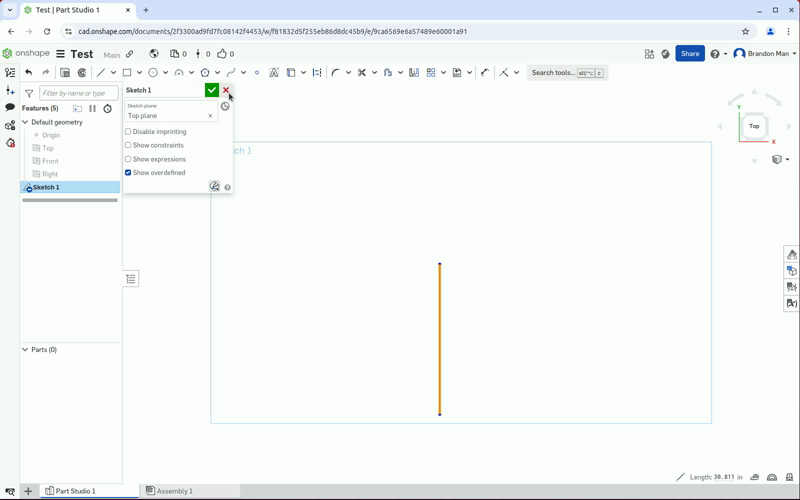
key(shift+h)
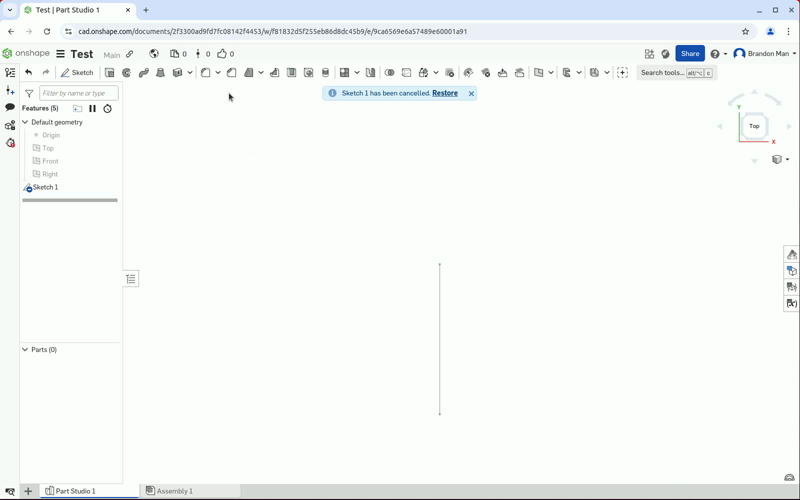
key(shift+s)
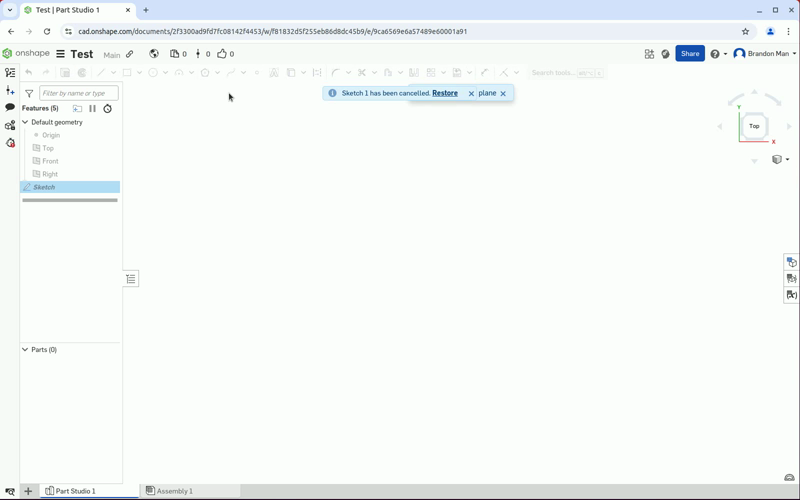
mouse_move(73, 150)
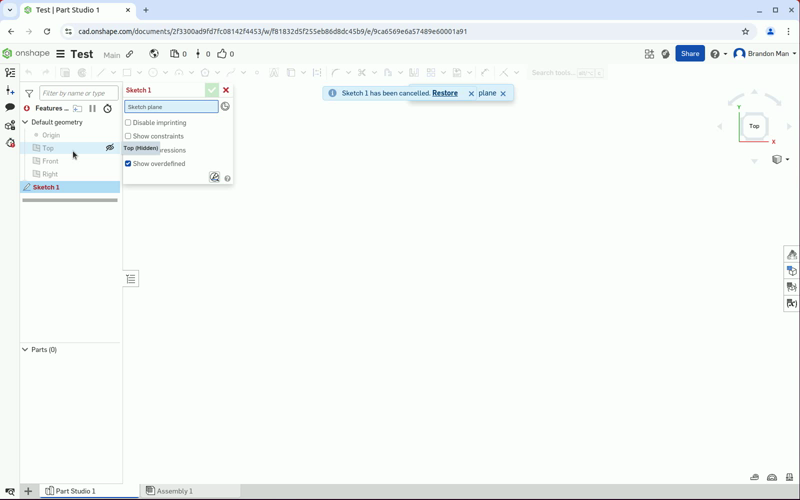
click(73, 150)
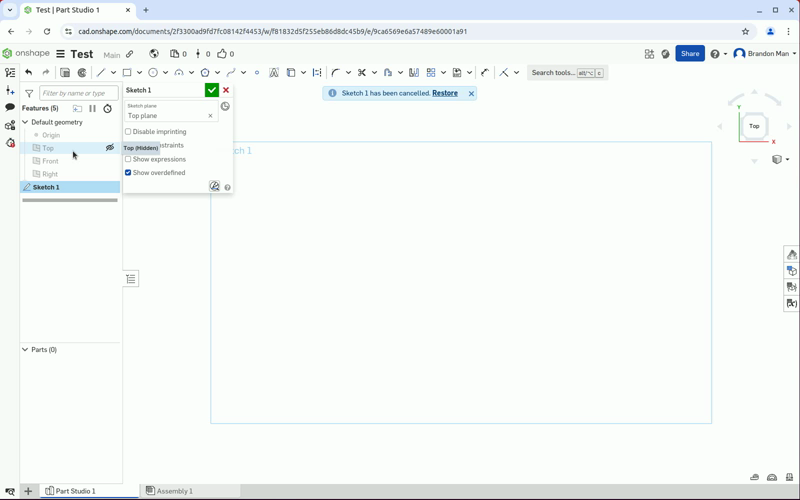
mouse_move(73, 352)
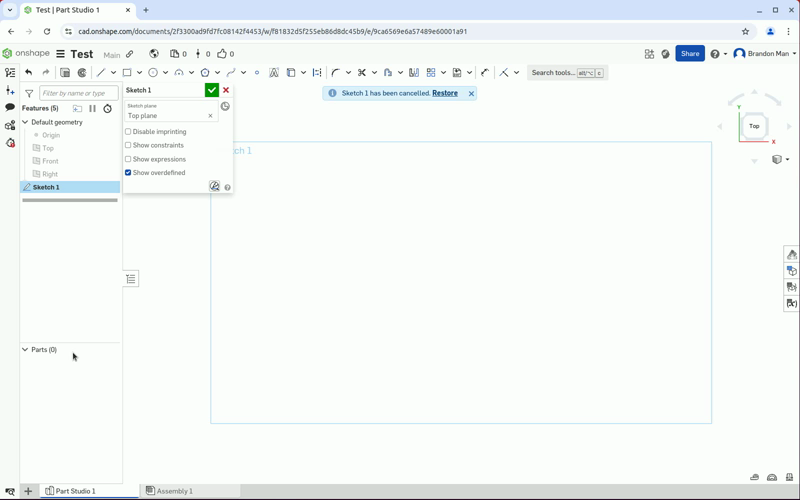
key(y)
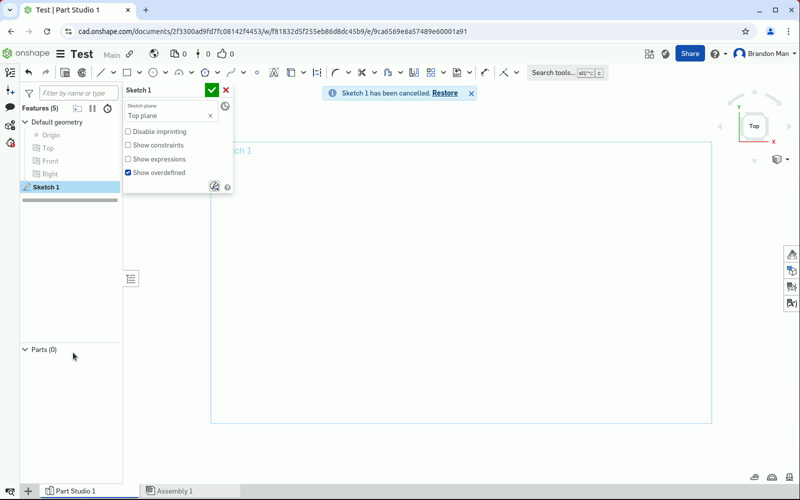
key(l)
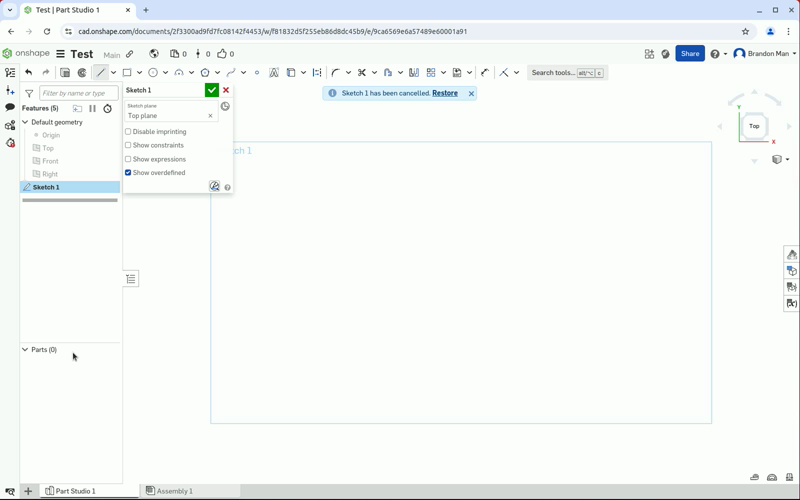
key_down(shift)
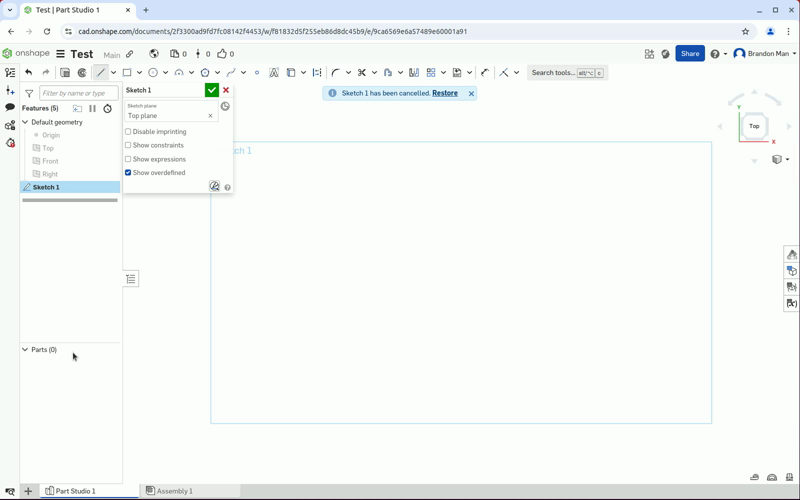
mouse_move(369, 346)
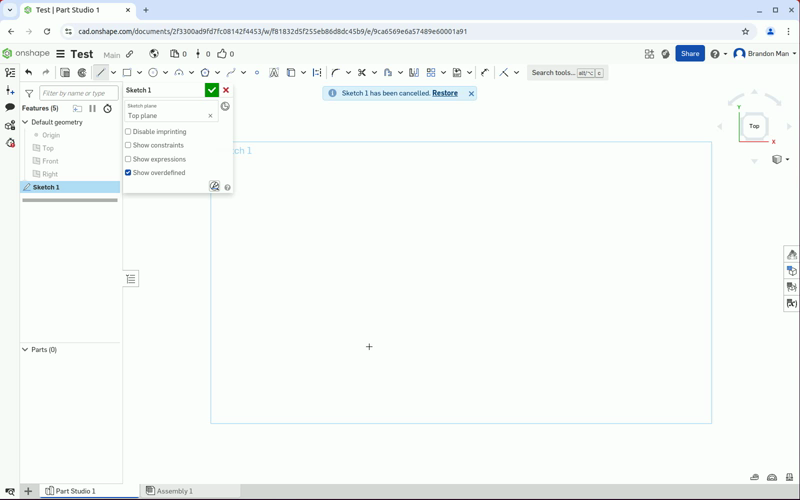
click(369, 346)
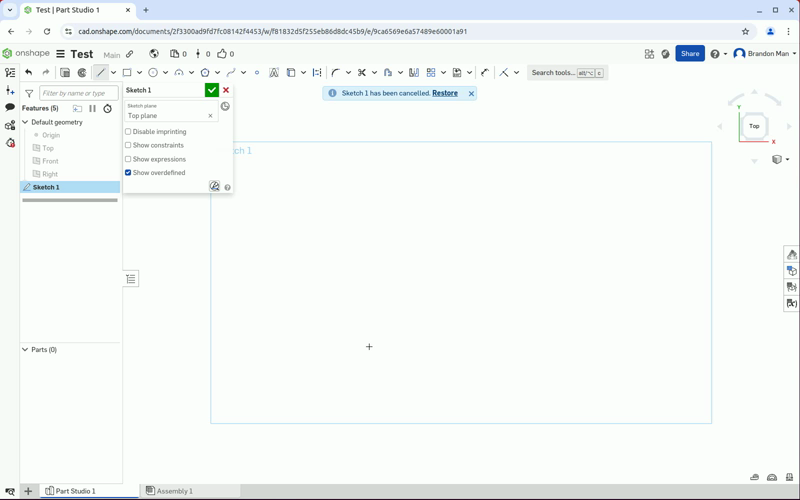
key_up(shift)
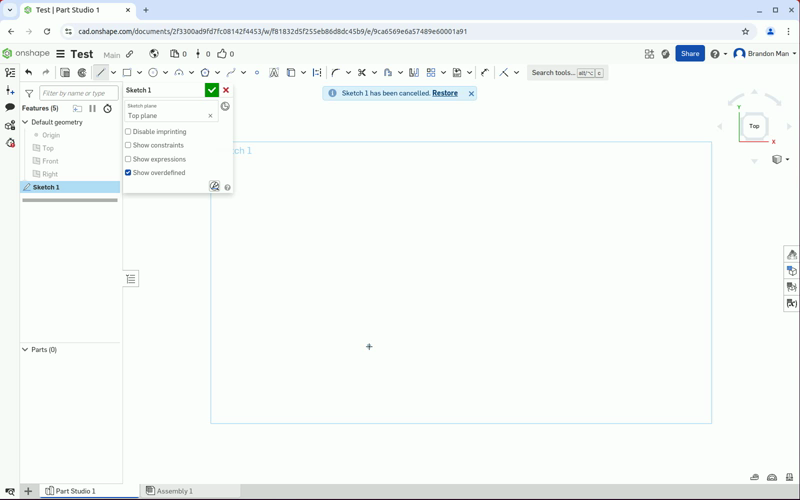
key_down(shift)
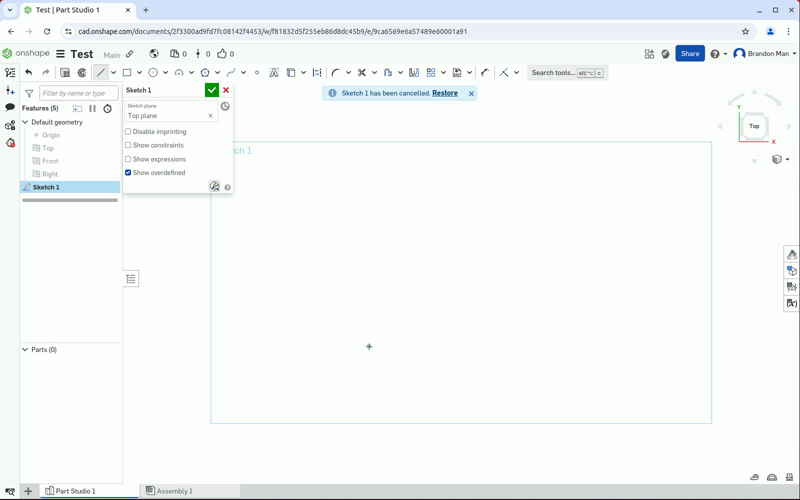
mouse_move(399, 346)
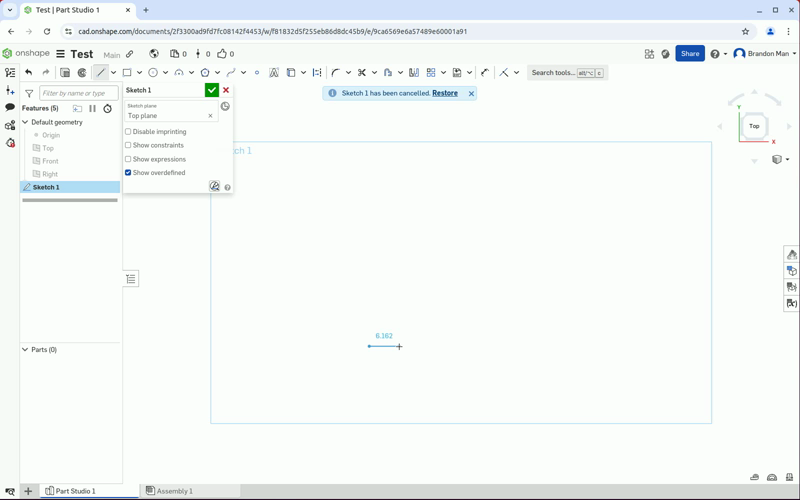
mouse_move(383, 346)
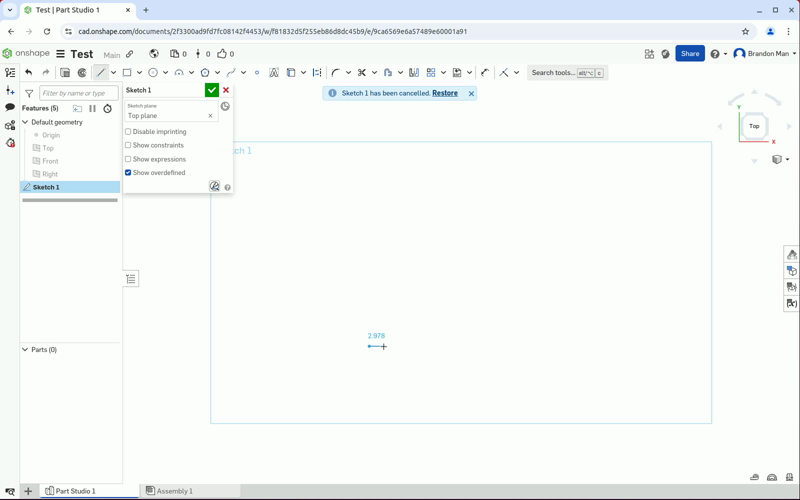
click(383, 346)
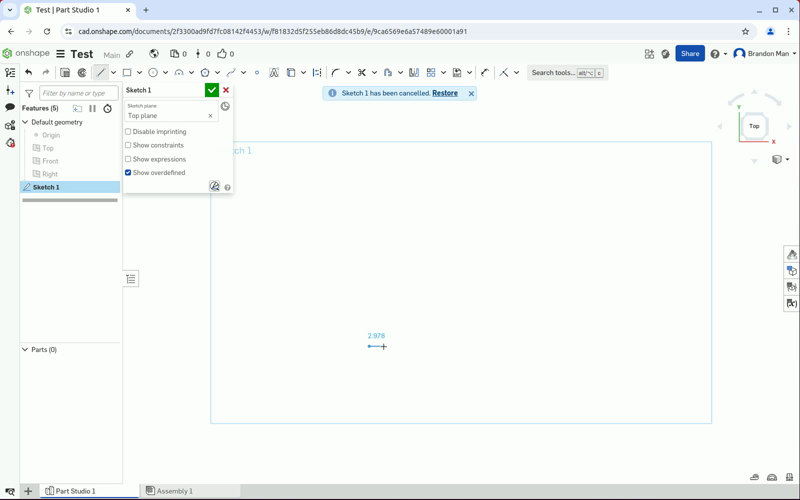
key_up(shift)
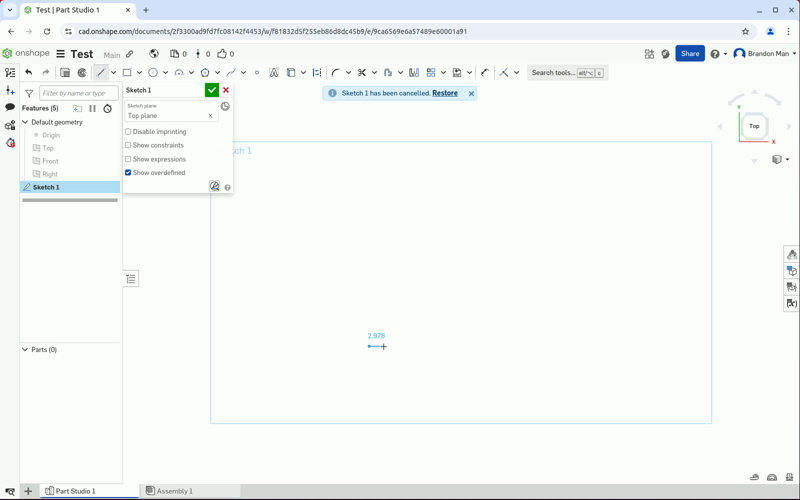
key_down(shift)
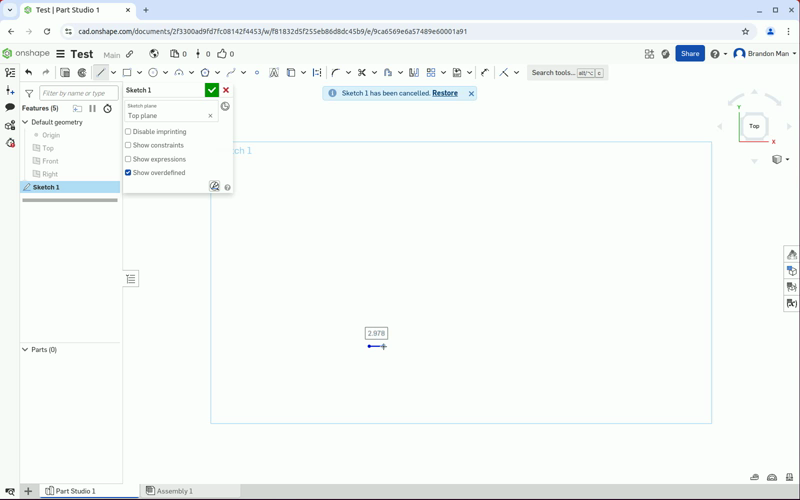
mouse_move(413, 346)
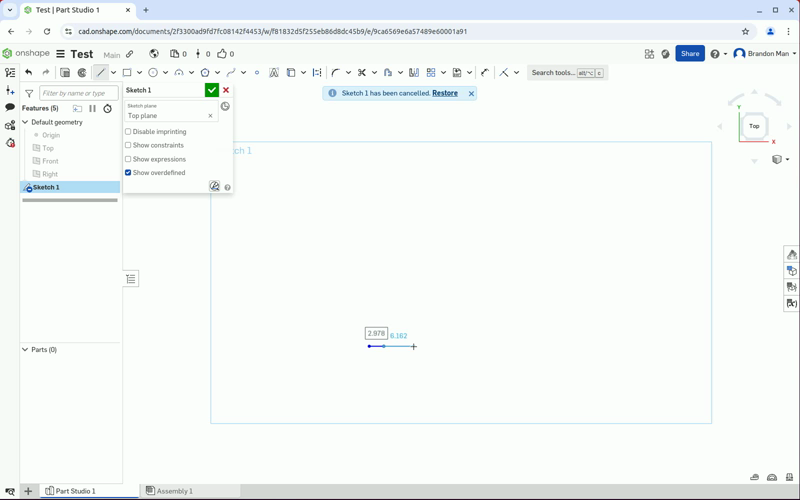
mouse_move(383, 300)
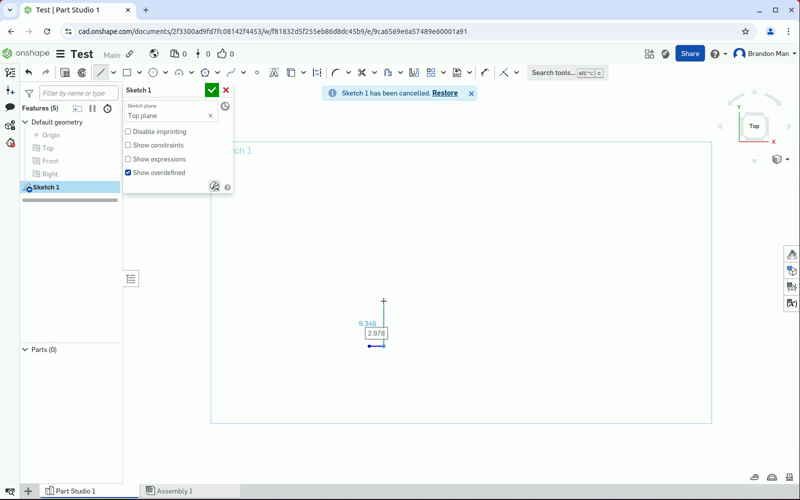
click(383, 300)
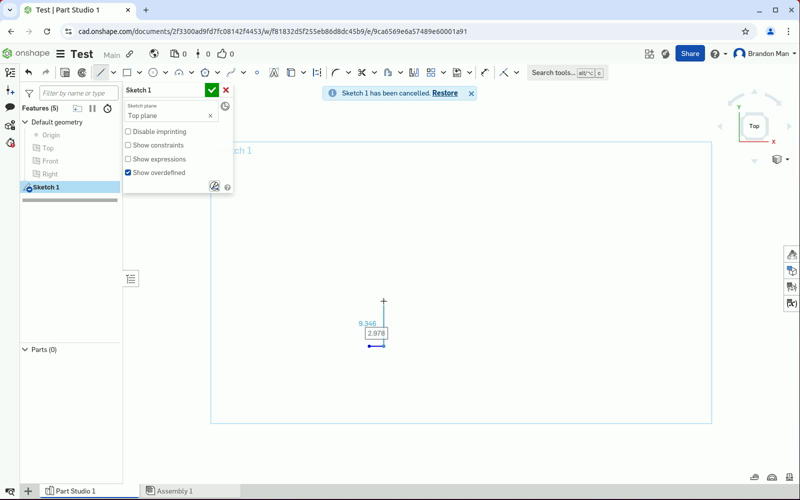
key_up(shift)
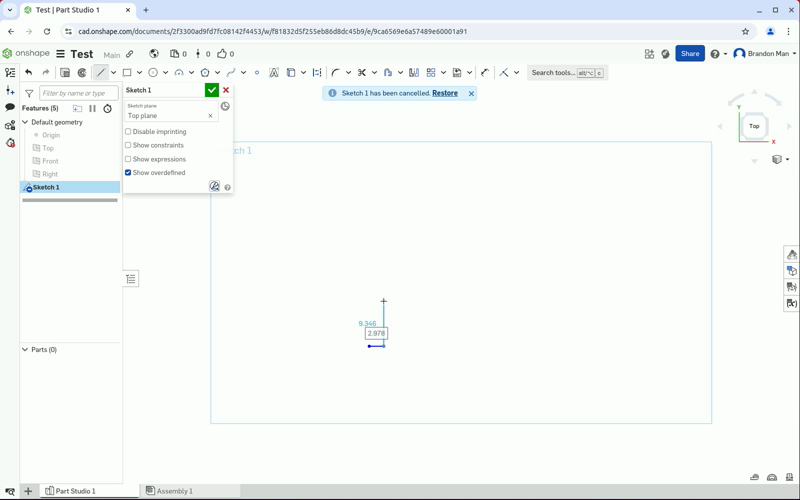
key_down(shift)
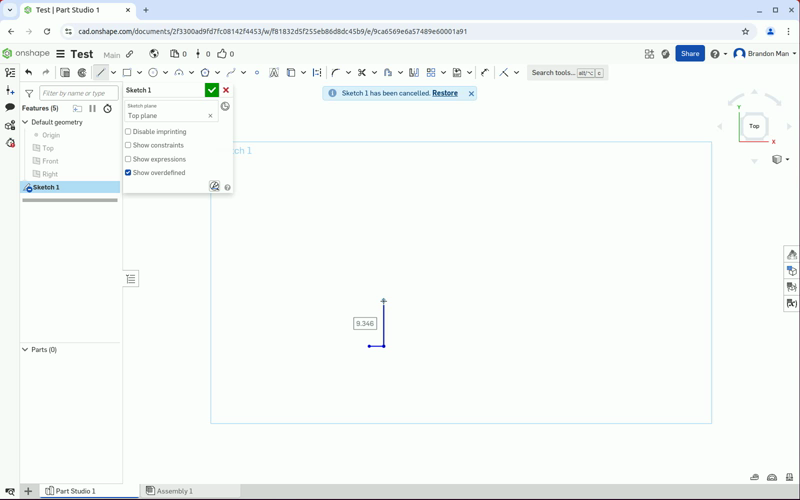
mouse_move(413, 300)
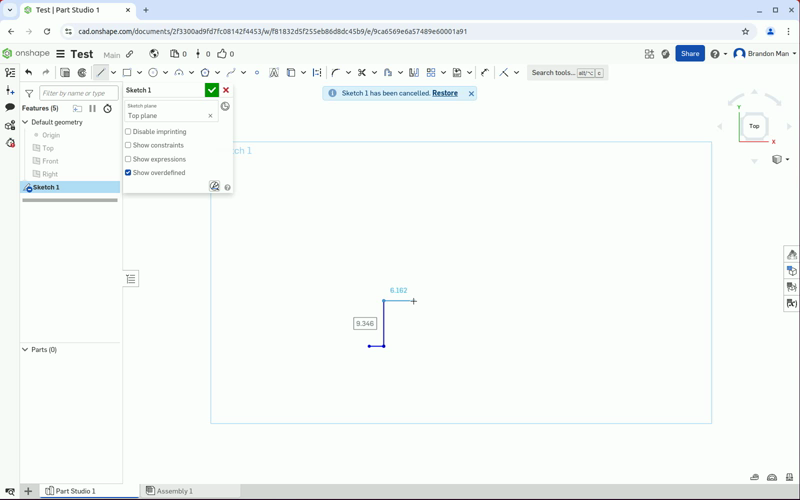
mouse_move(369, 300)
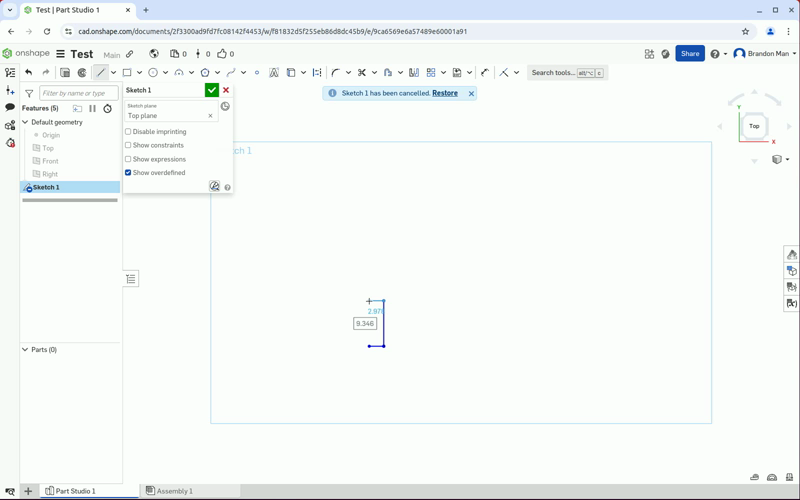
click(369, 300)
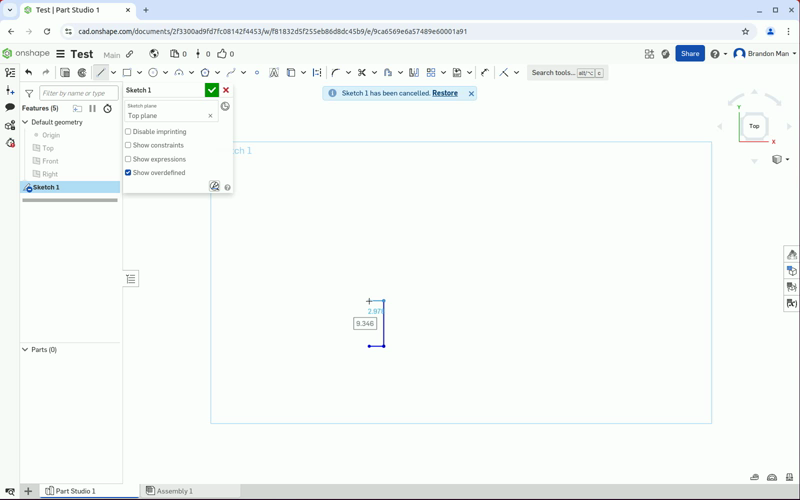
key_up(shift)
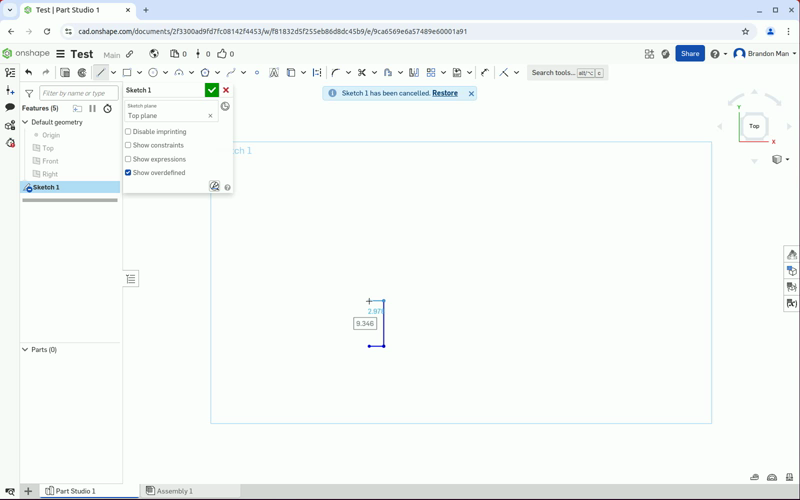
mouse_move(399, 300)
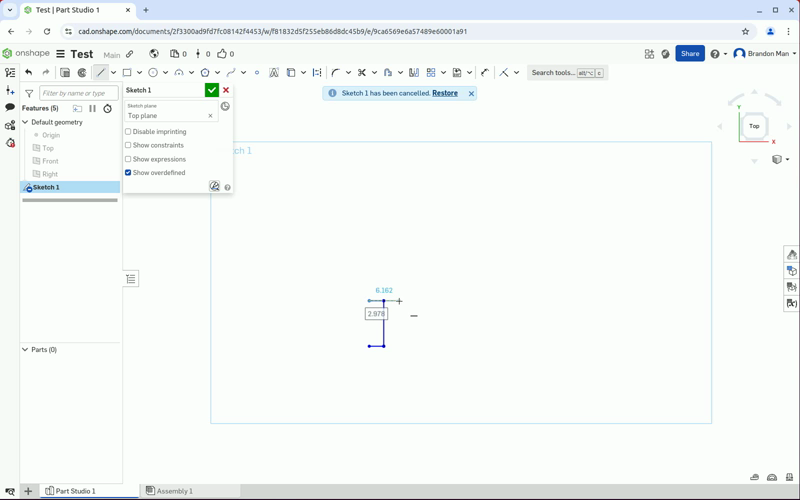
key_down(shift)
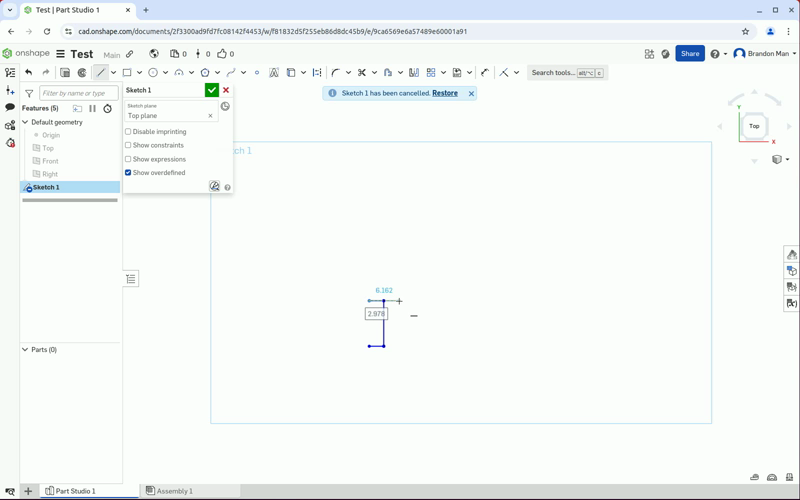
mouse_move(369, 346)
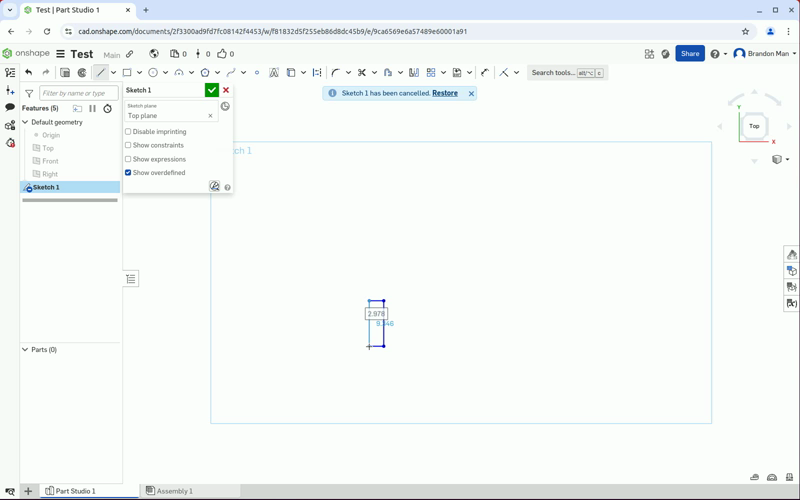
key_up(shift)
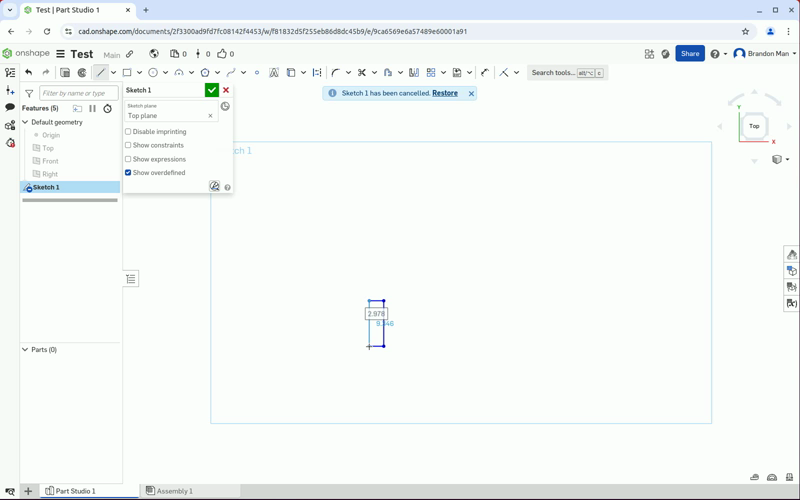
click(369, 346)
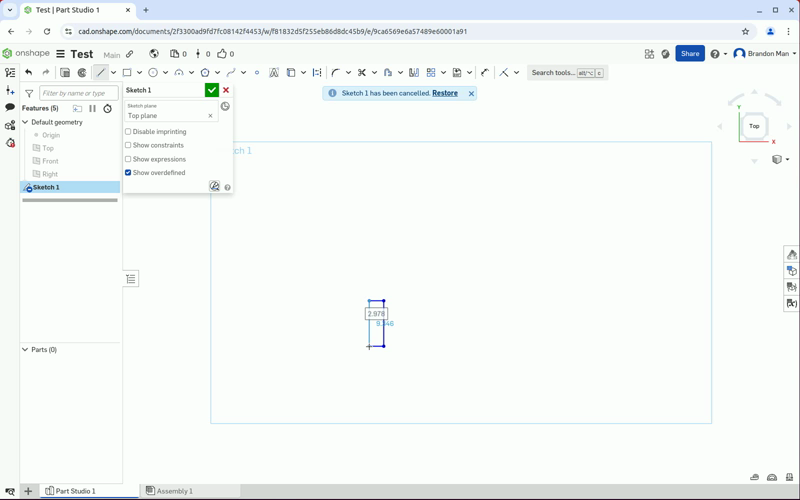
key(esc)
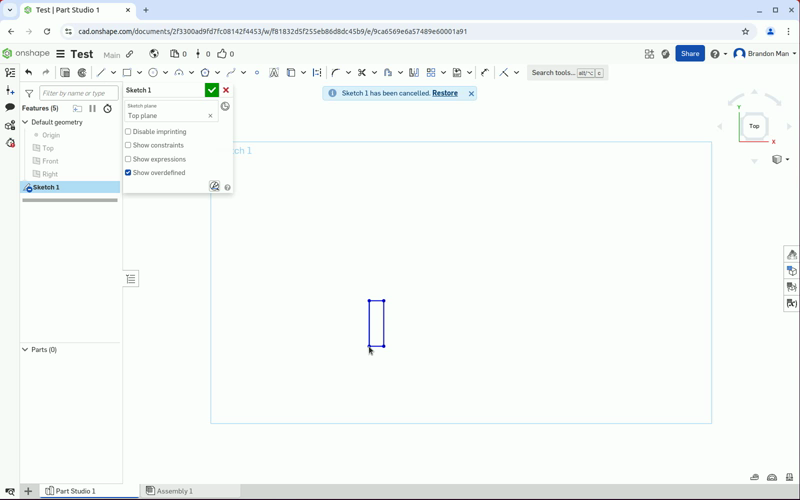
mouse_move(373, 338)
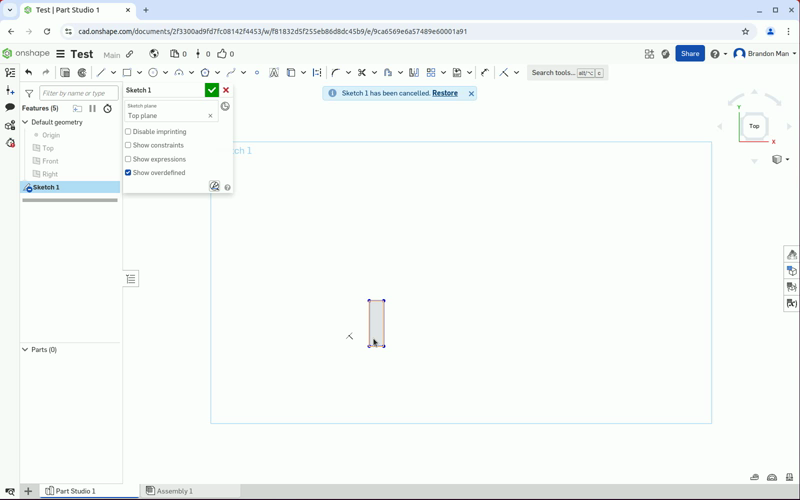
scroll(6)
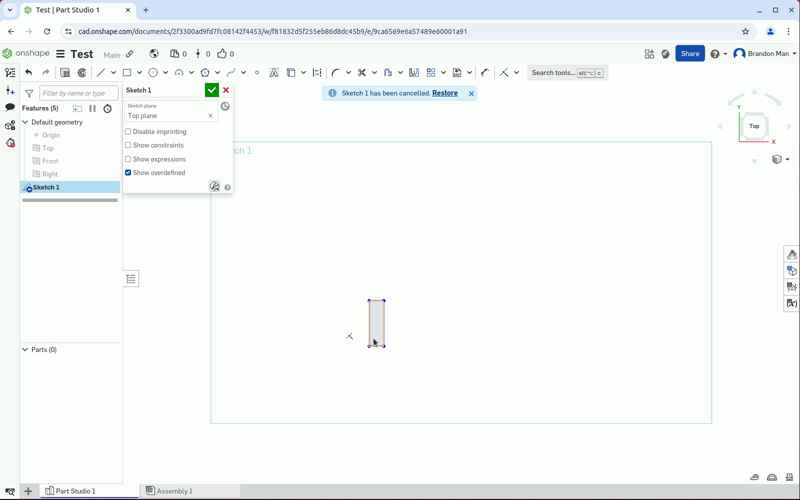
scroll(6)
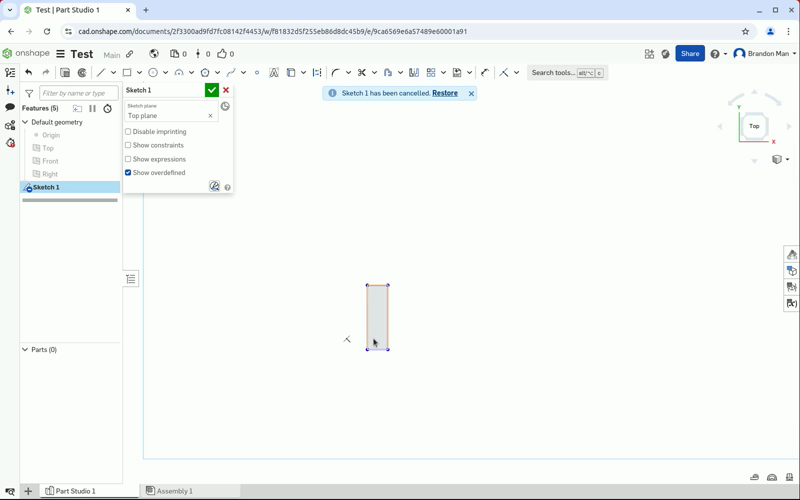
scroll(6)
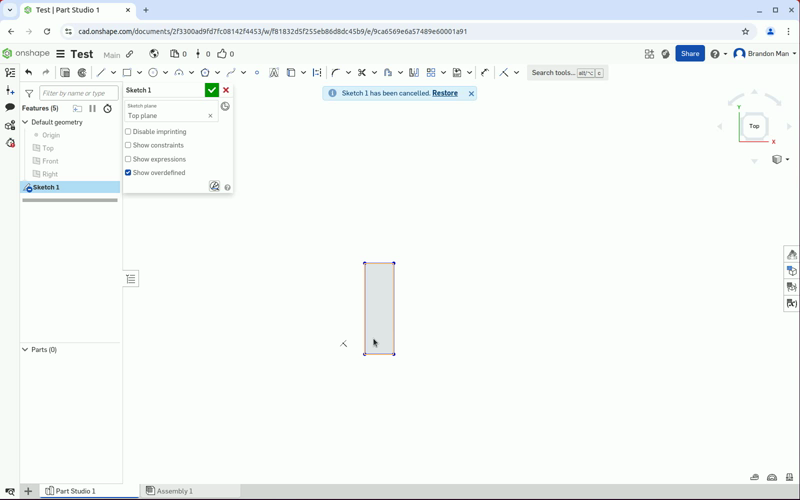
scroll(6)
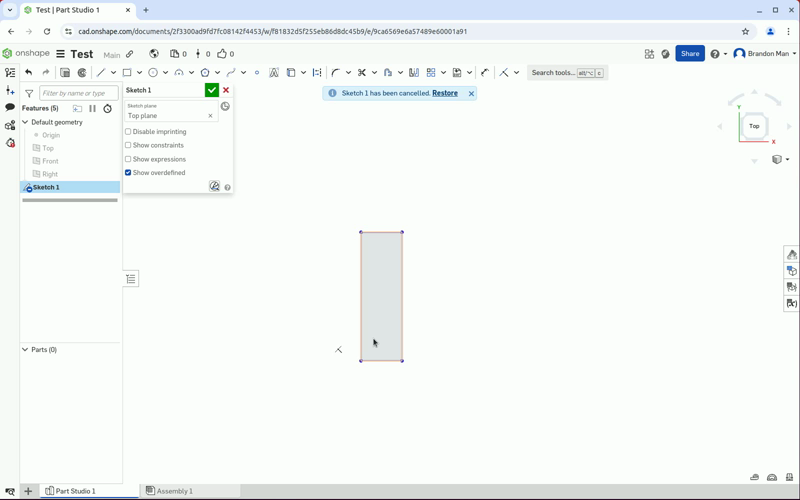
scroll(6)
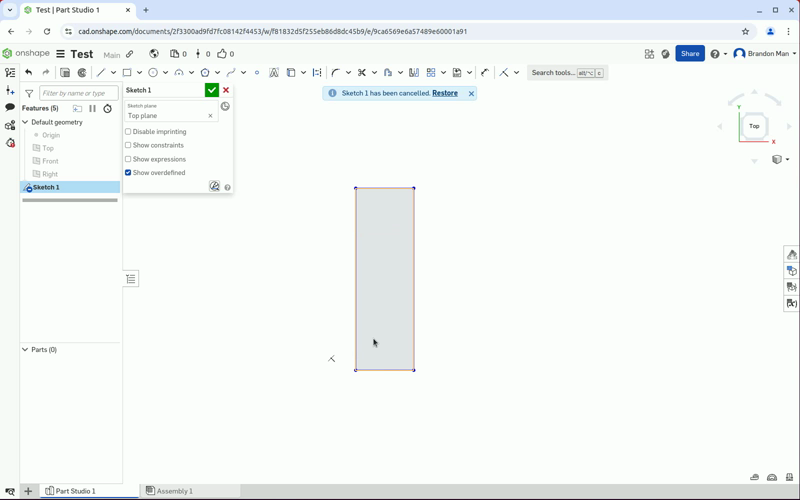
scroll(6)
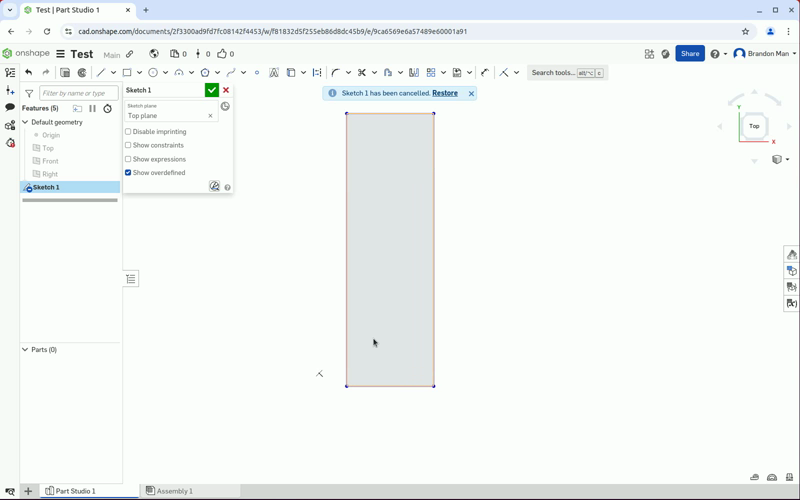
scroll(6)
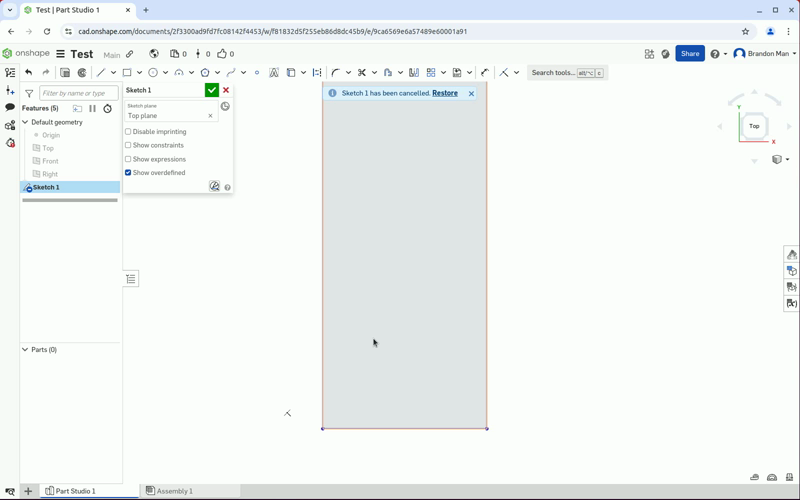
click(373, 338)
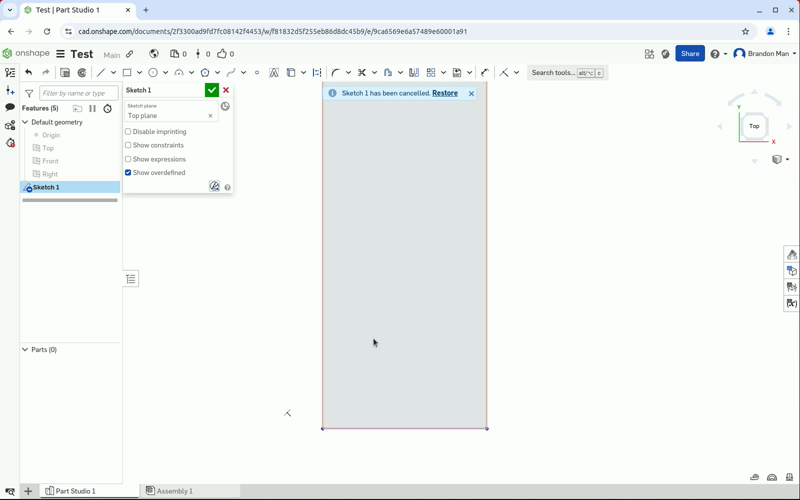
scroll(-6)
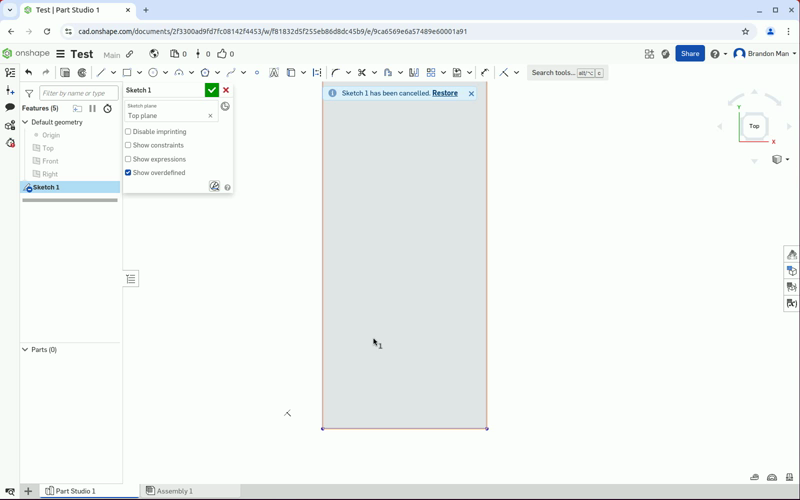
scroll(-6)
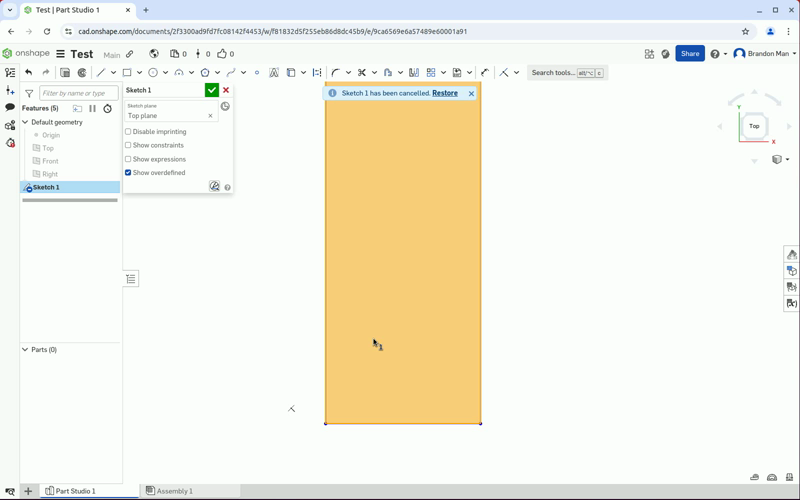
scroll(-6)
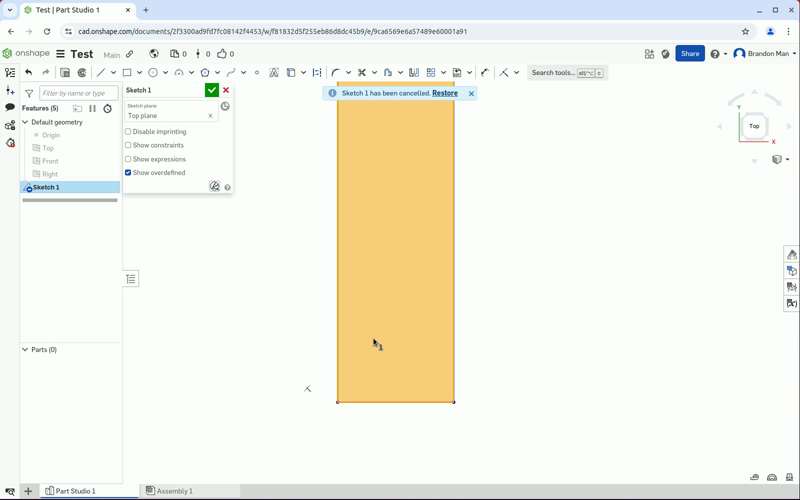
scroll(-6)
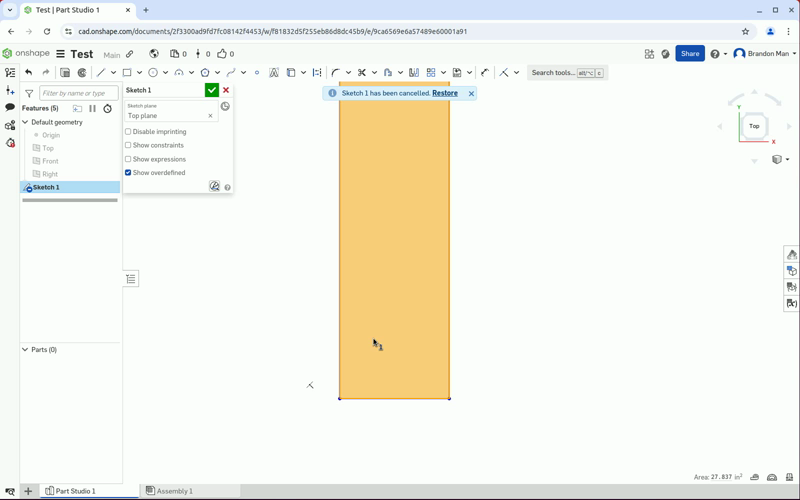
scroll(-6)
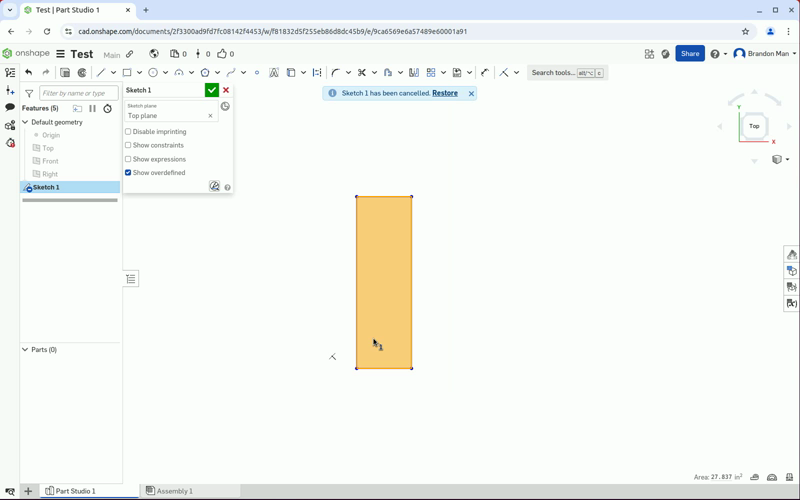
scroll(-6)
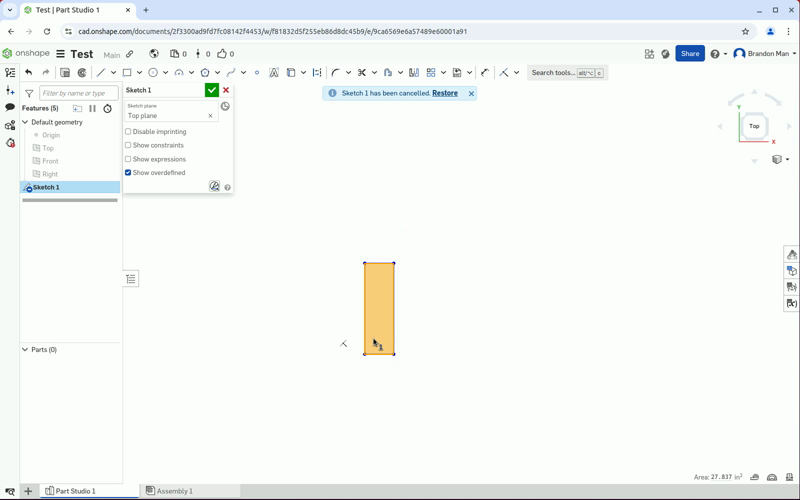
scroll(-6)
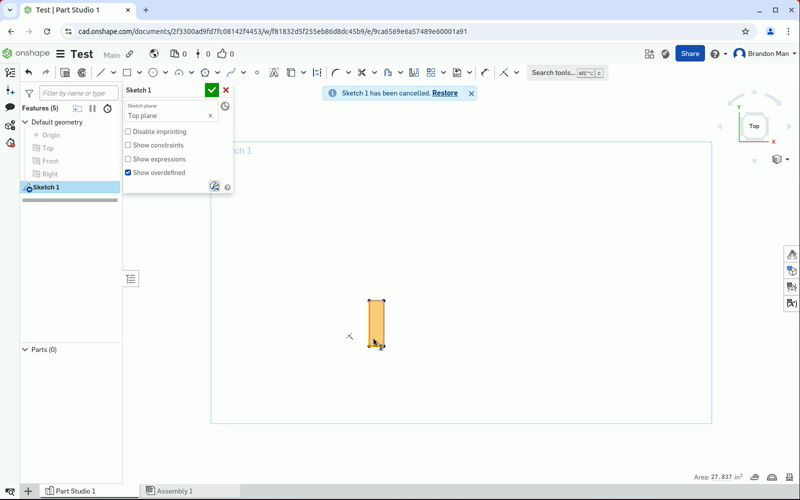
mouse_move(73, 352)
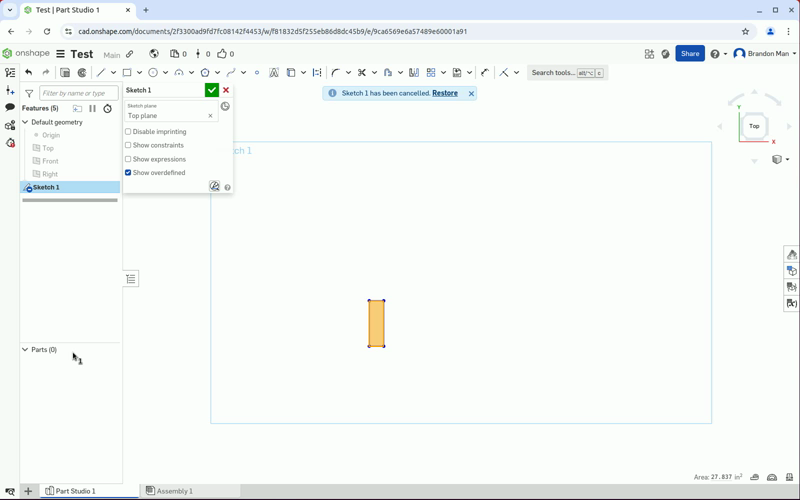
key(shift+y)
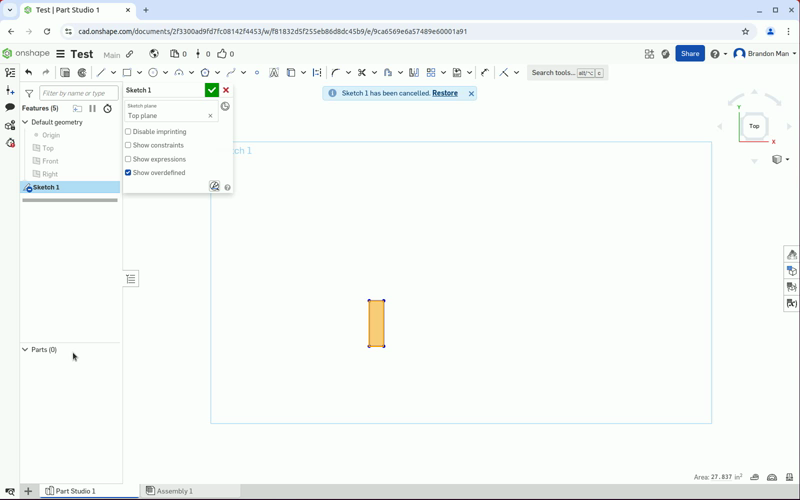
key(shift+e)
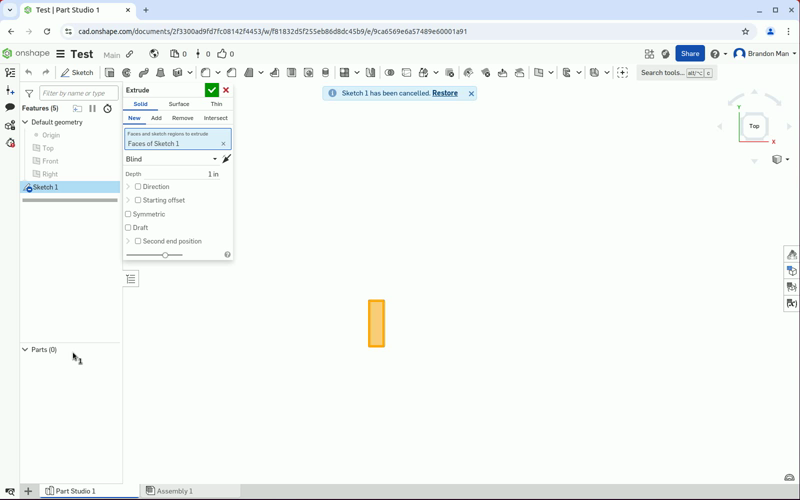
mouse_move(143, 106)
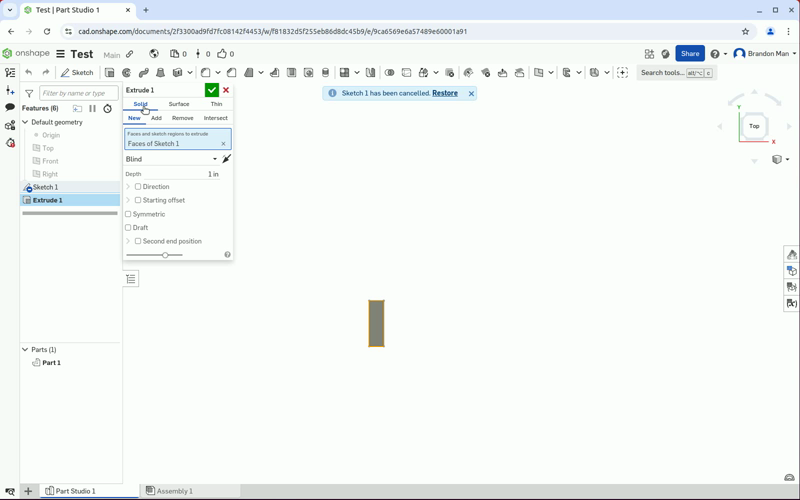
click(143, 106)
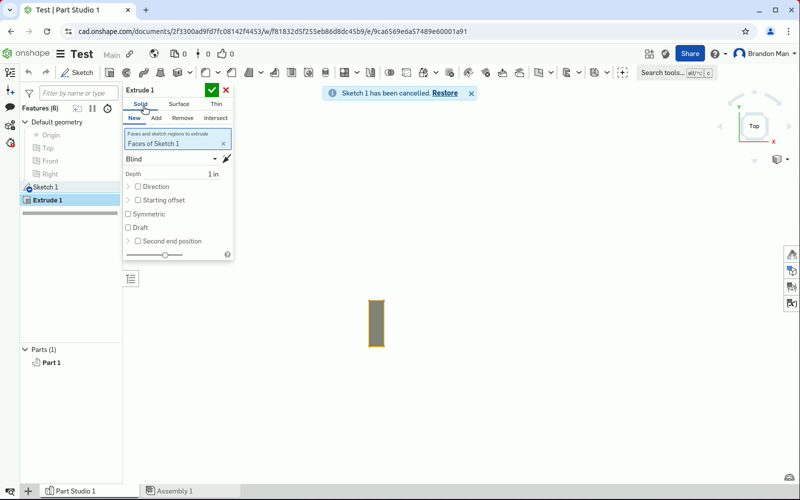
mouse_move(137, 120)
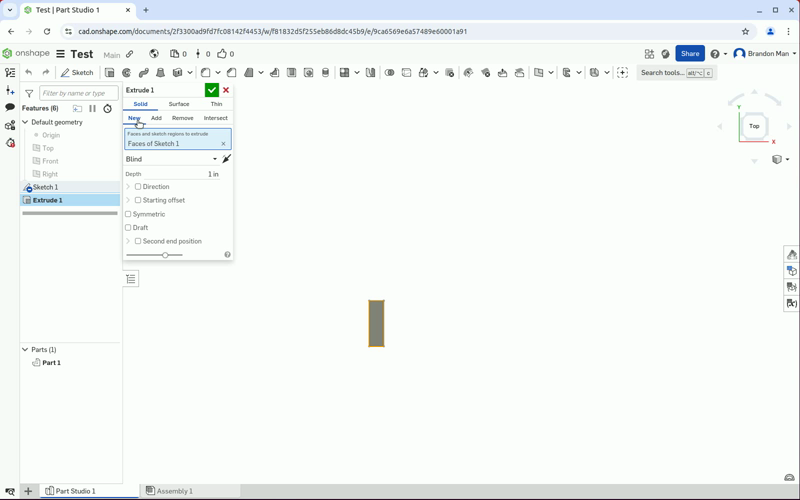
click(137, 120)
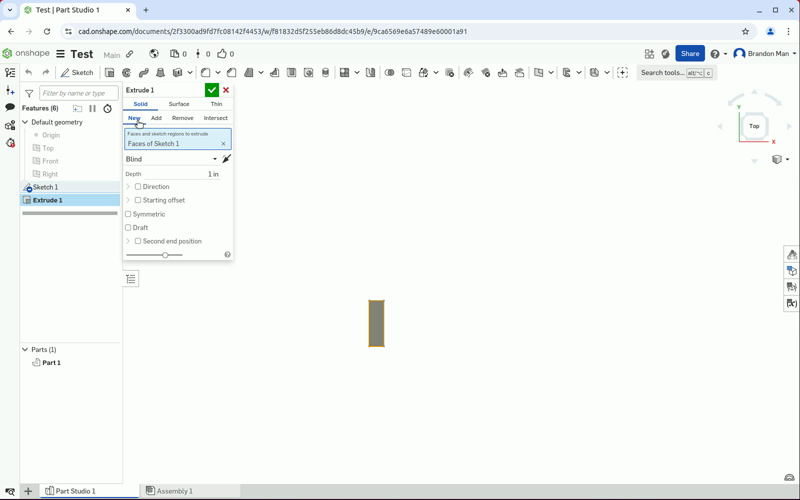
key(tab, 4)
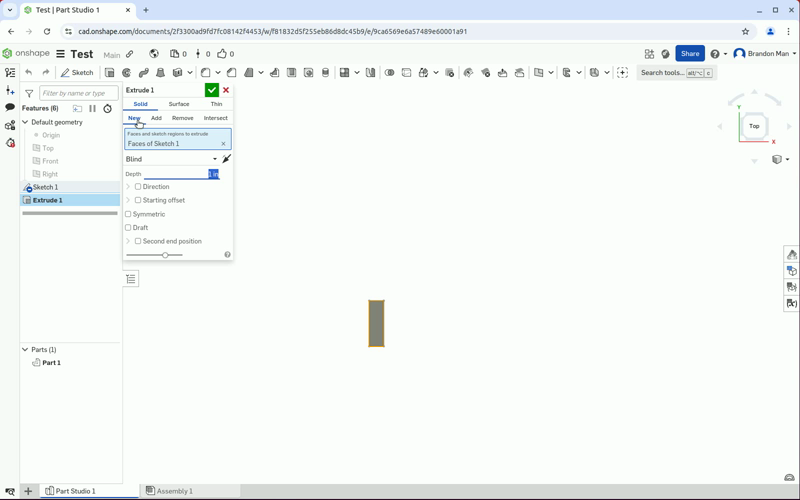
text(0.241)
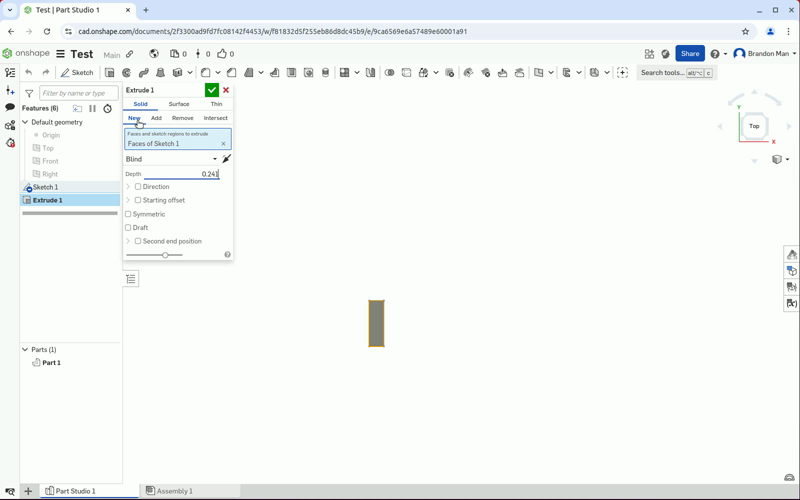
key(enter)
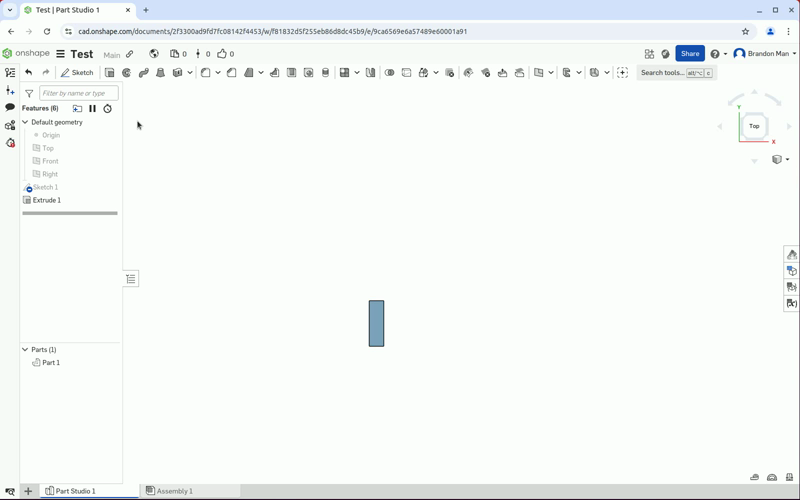
key(shift+h)
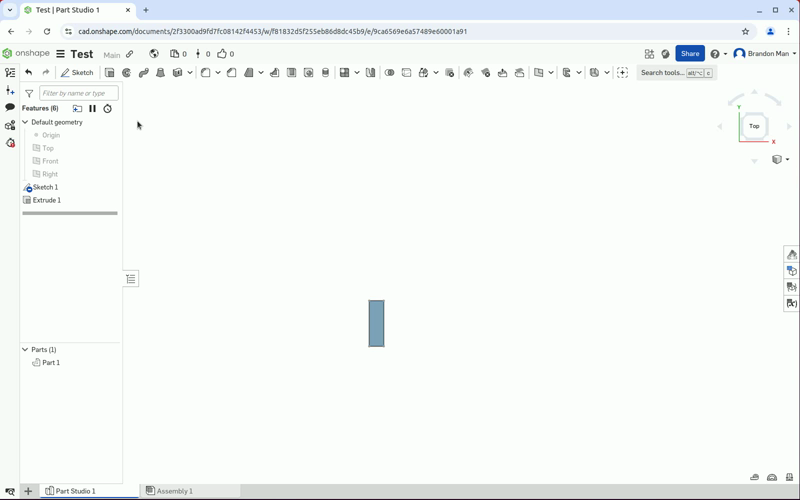
key(shift+h)
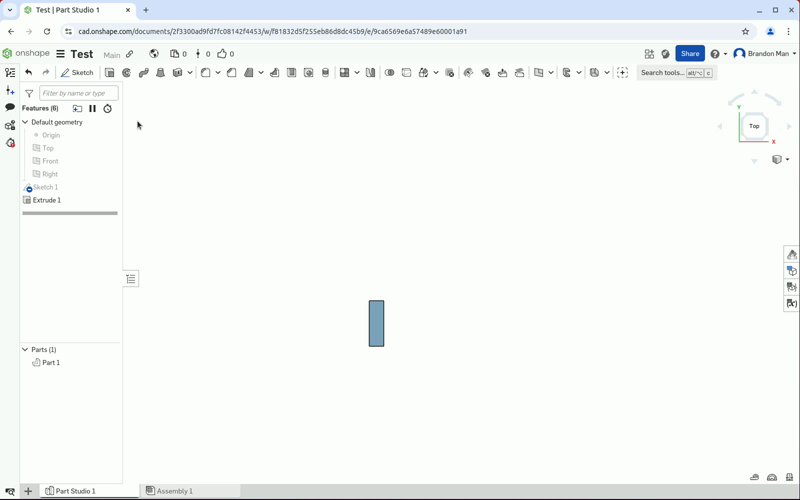
mouse_move(73, 189)
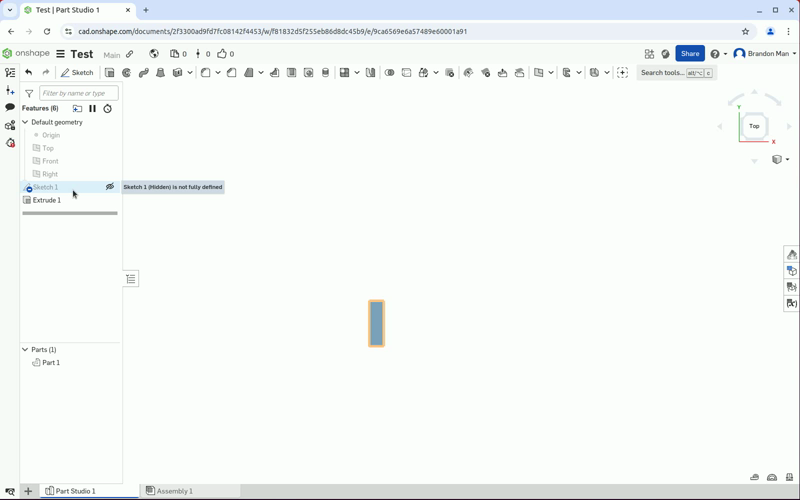
click(73, 189)
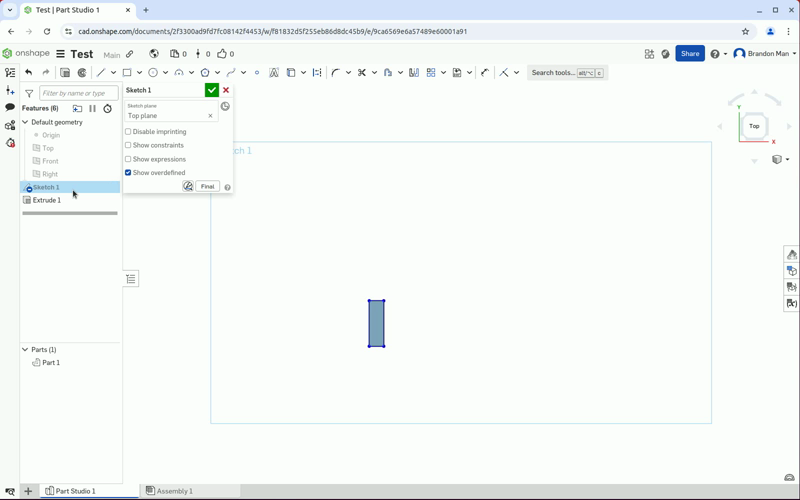
mouse_move(229, 92)
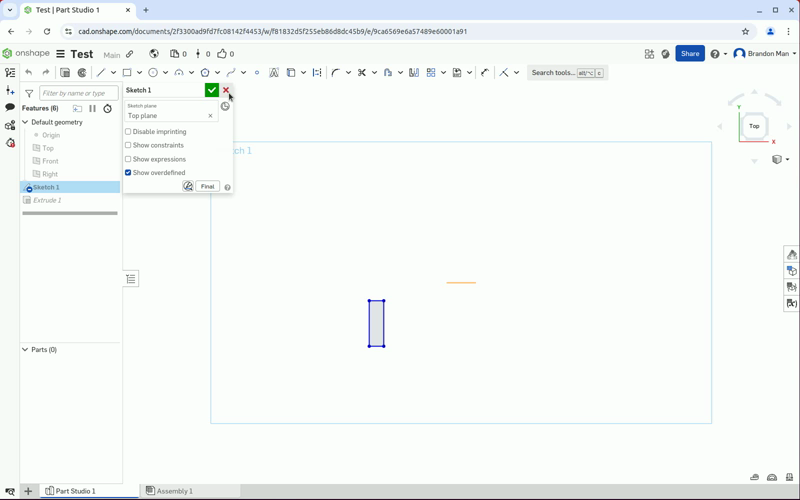
click(229, 92)
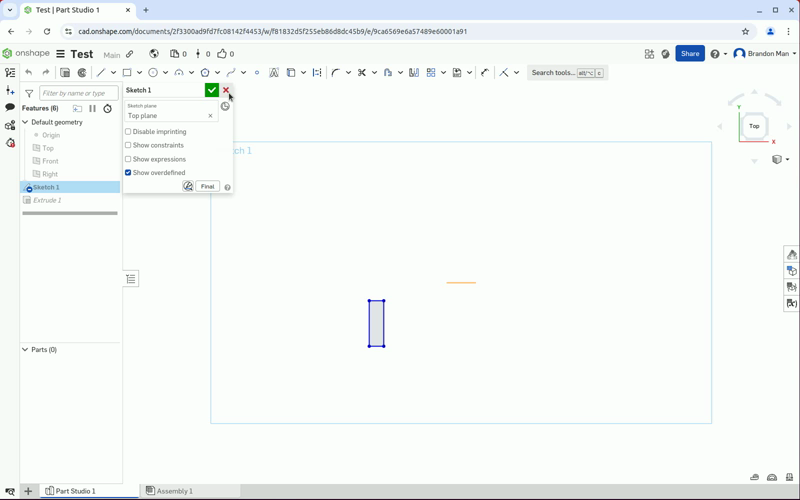
key(shift+s)
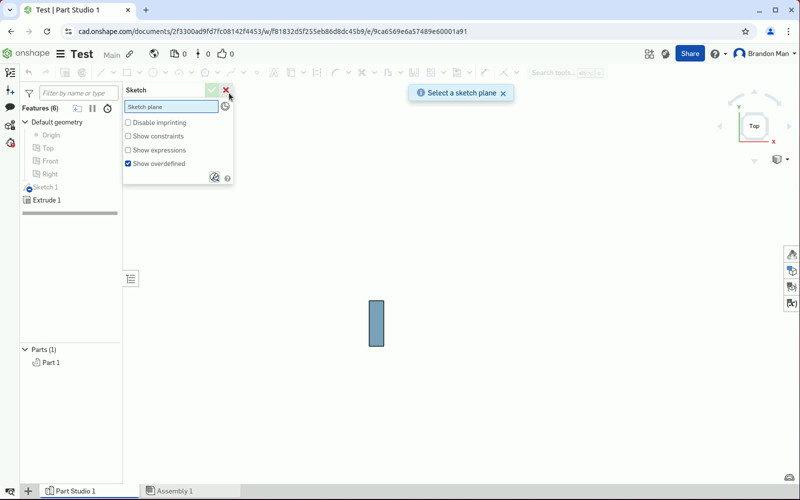
mouse_move(73, 150)
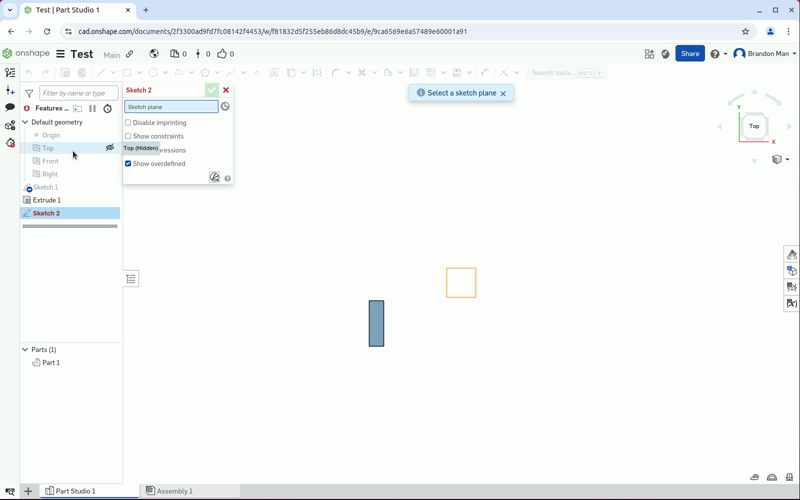
click(73, 150)
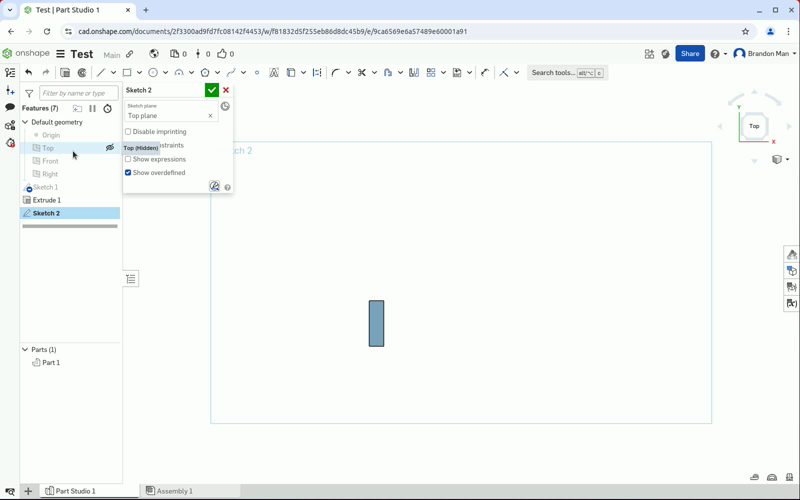
mouse_move(73, 352)
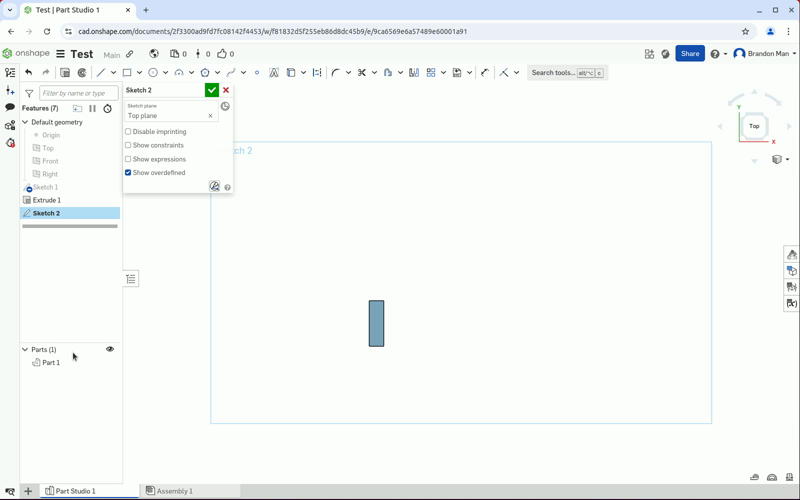
key(y)
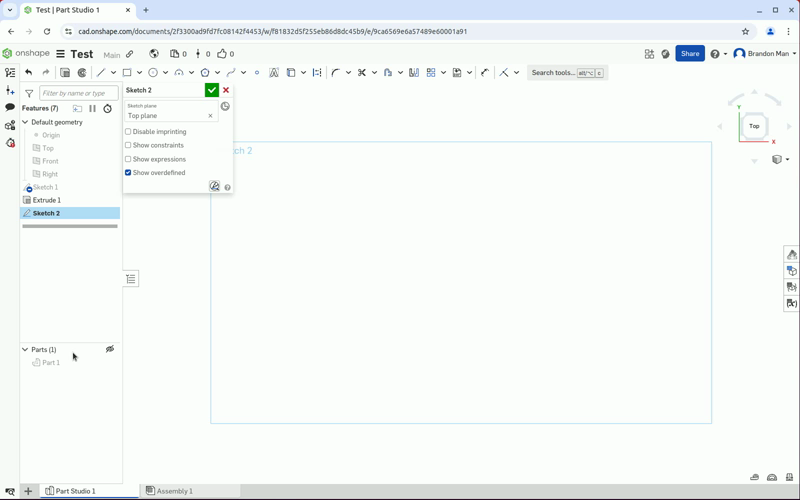
key(l)
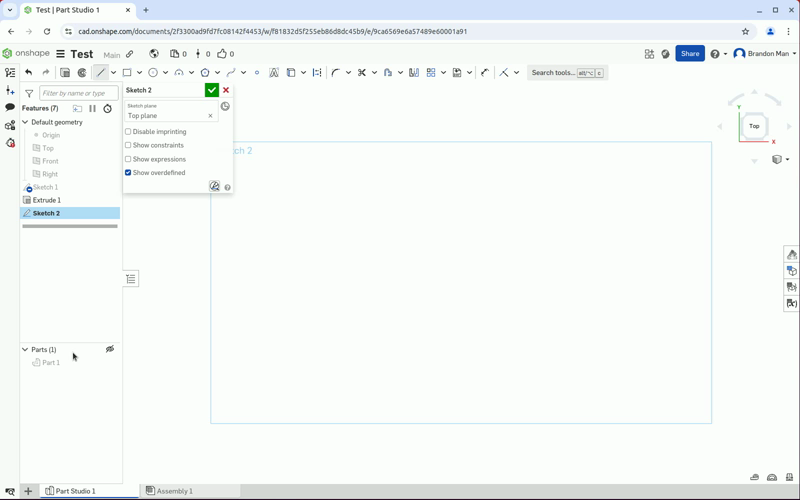
key_down(shift)
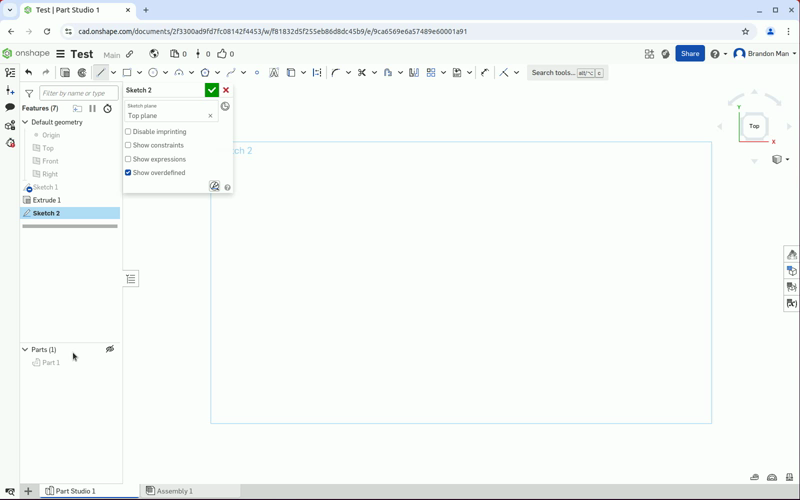
mouse_move(383, 293)
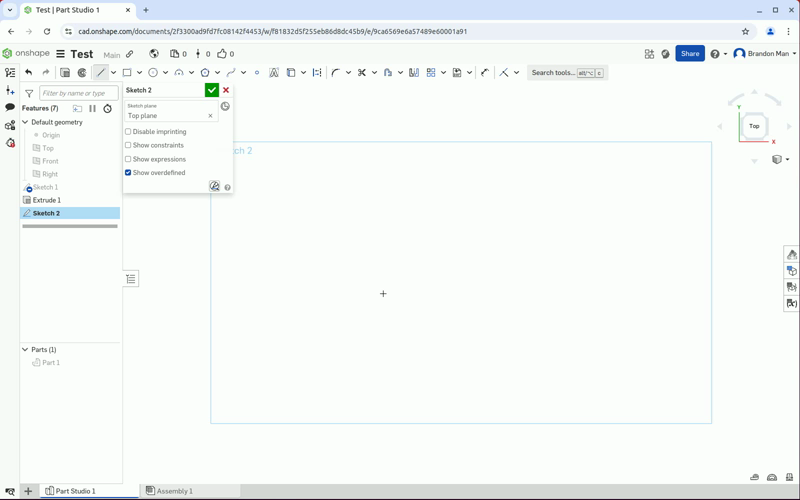
click(383, 293)
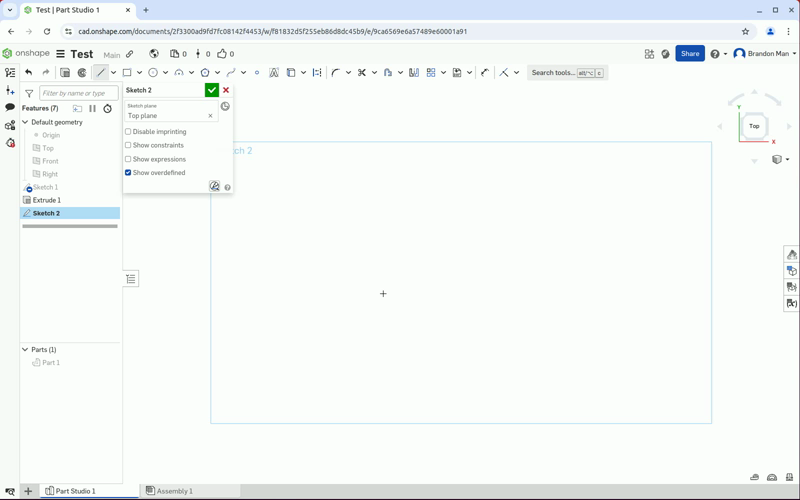
key_up(shift)
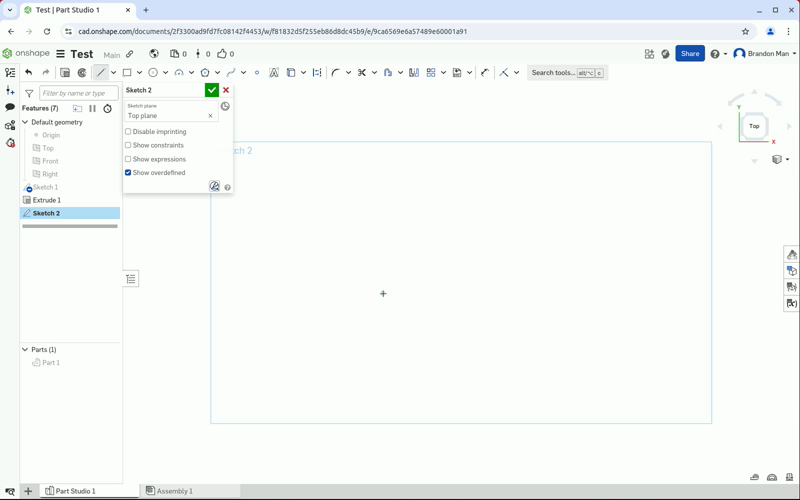
key_down(shift)
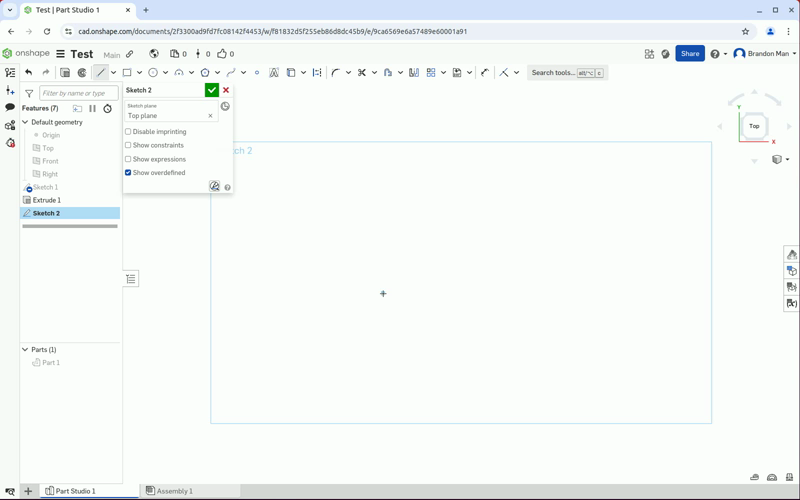
mouse_move(413, 293)
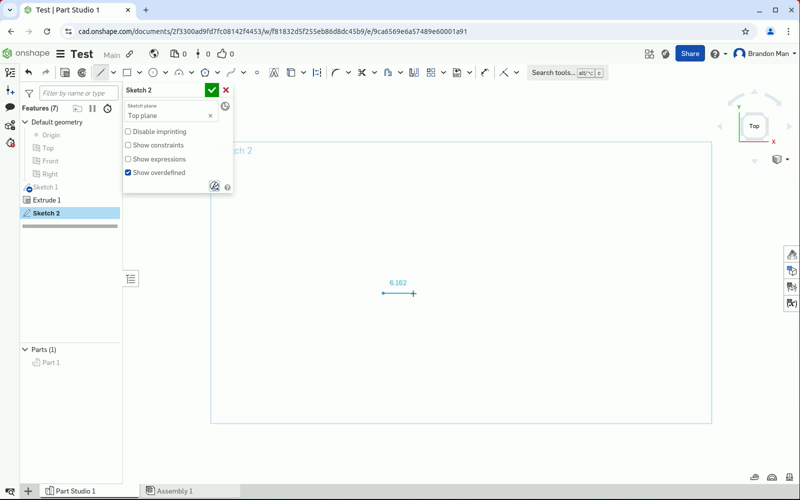
mouse_move(388, 293)
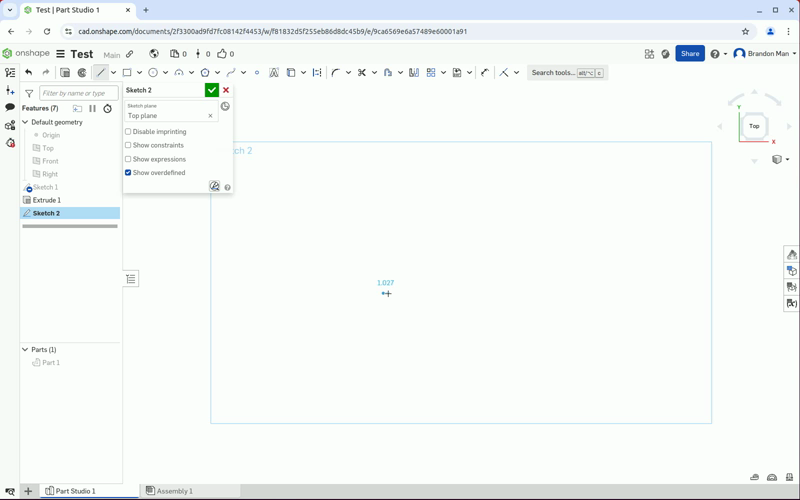
scroll(6)
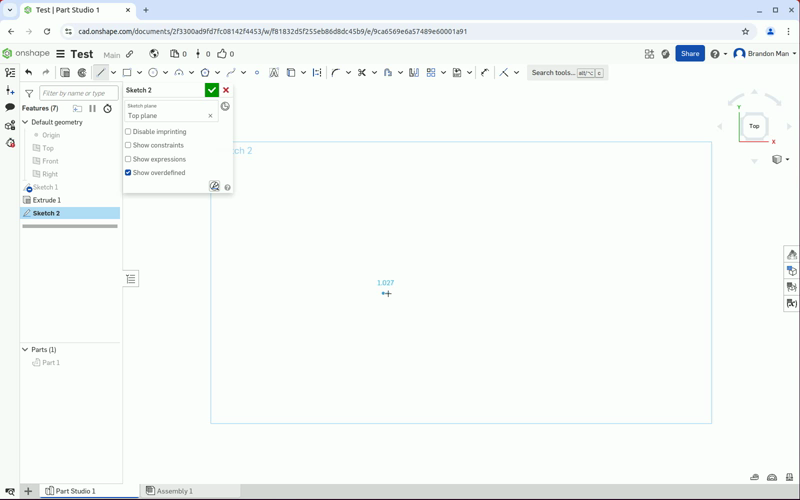
scroll(6)
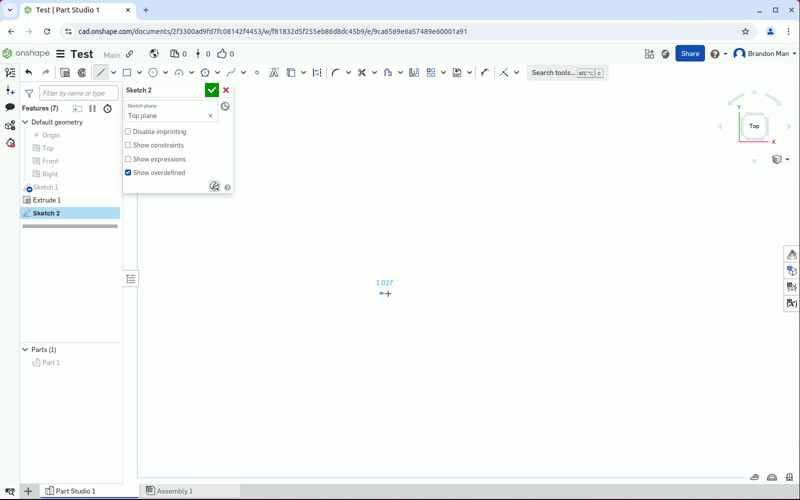
scroll(6)
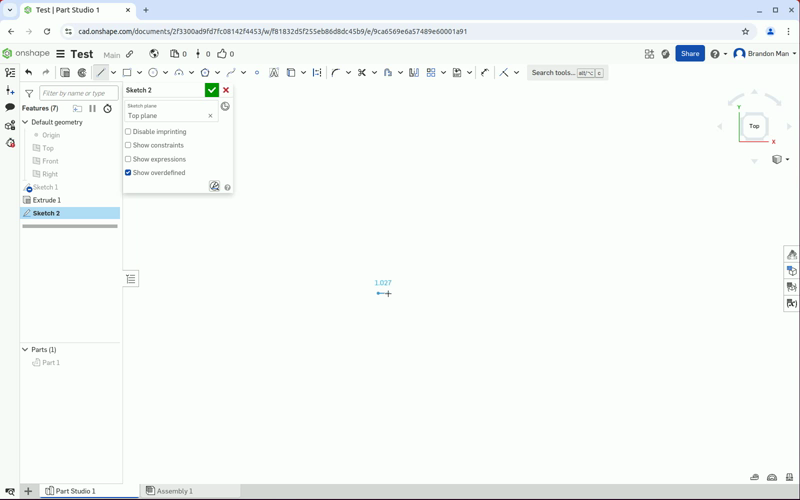
scroll(6)
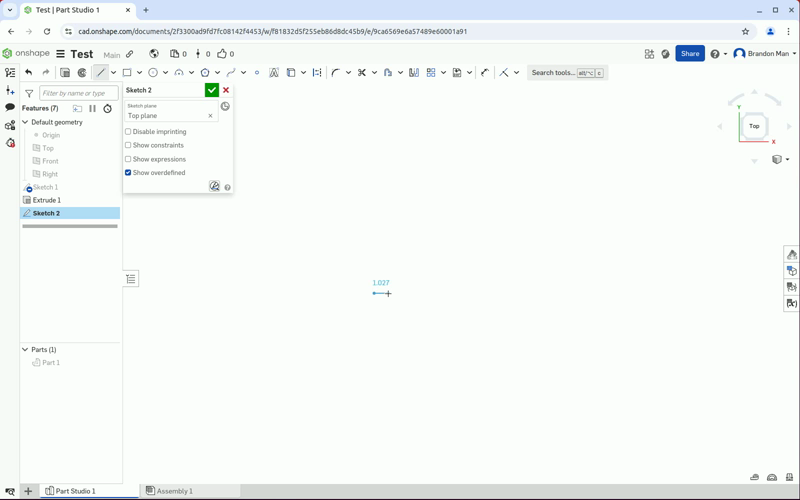
scroll(6)
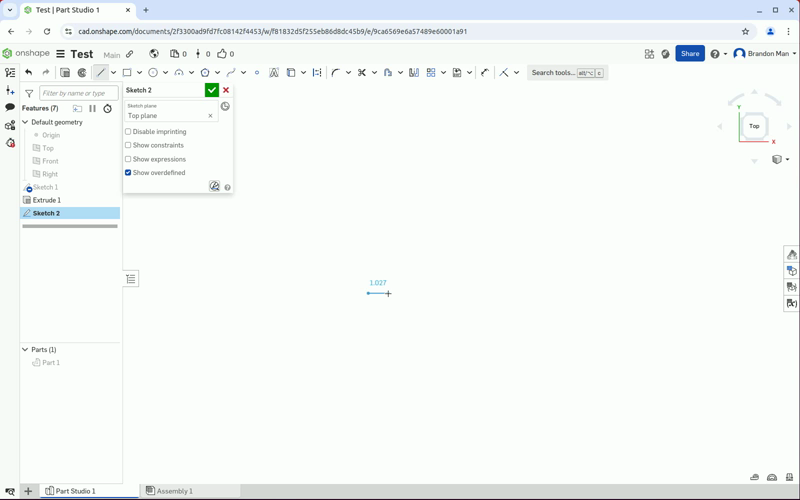
scroll(6)
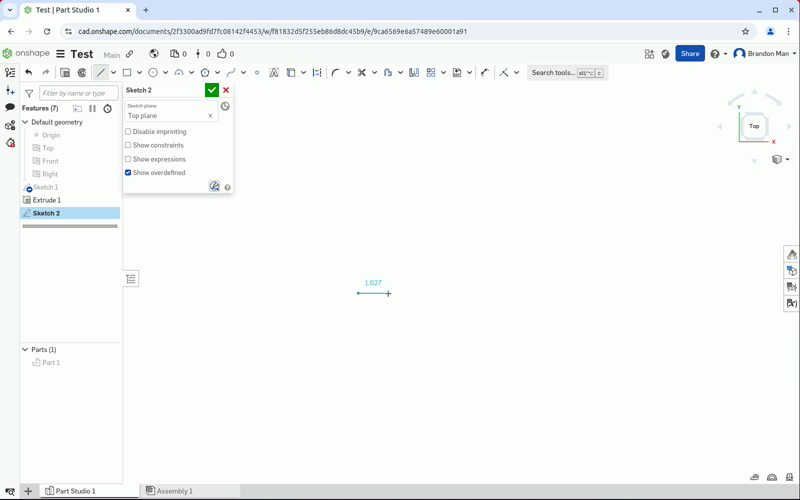
scroll(6)
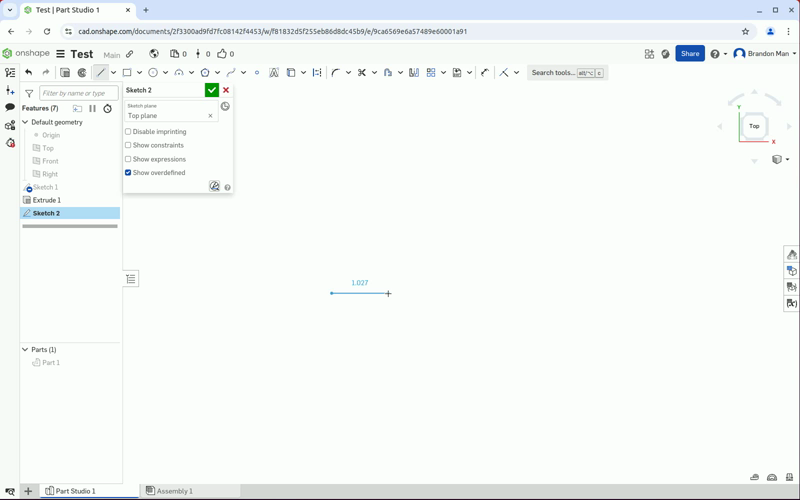
click(388, 293)
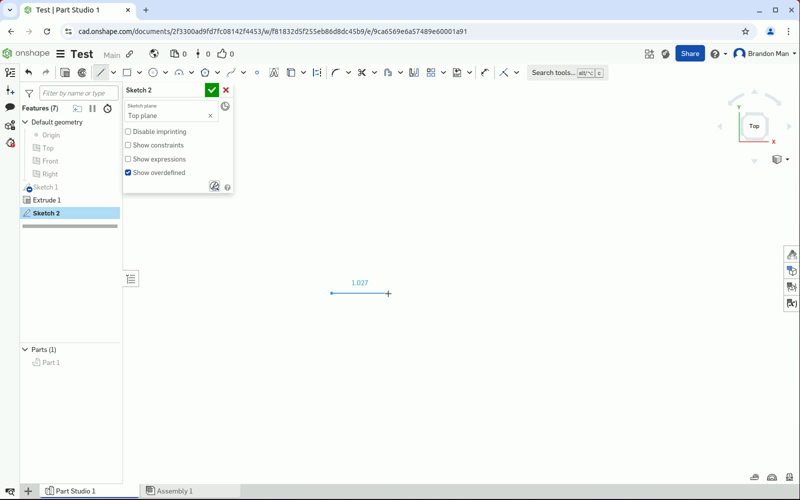
scroll(-6)
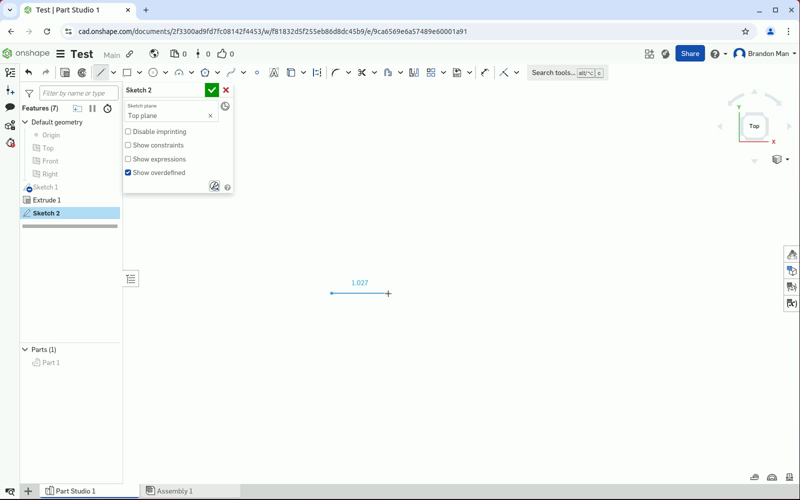
scroll(-6)
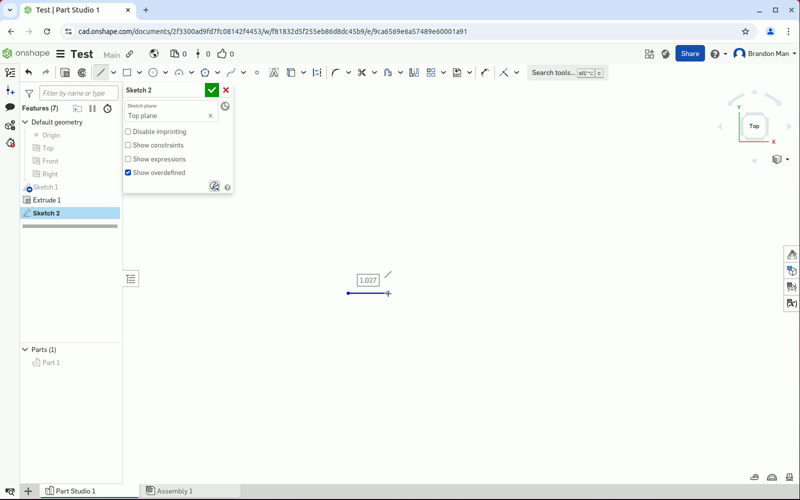
scroll(-6)
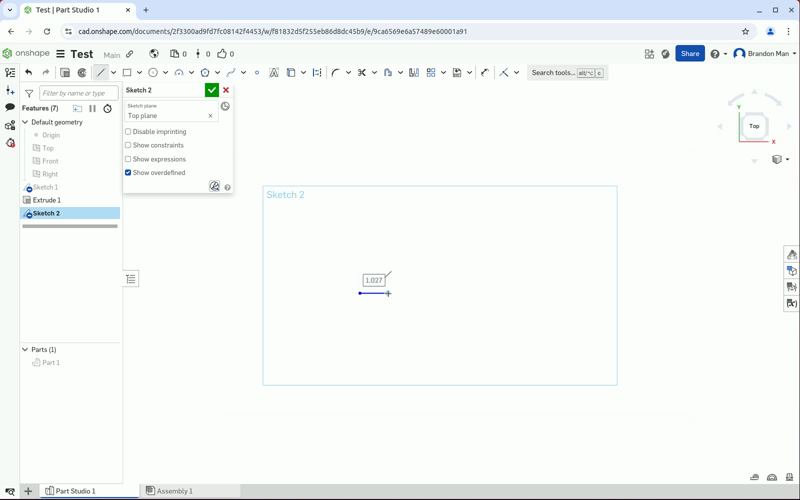
scroll(-6)
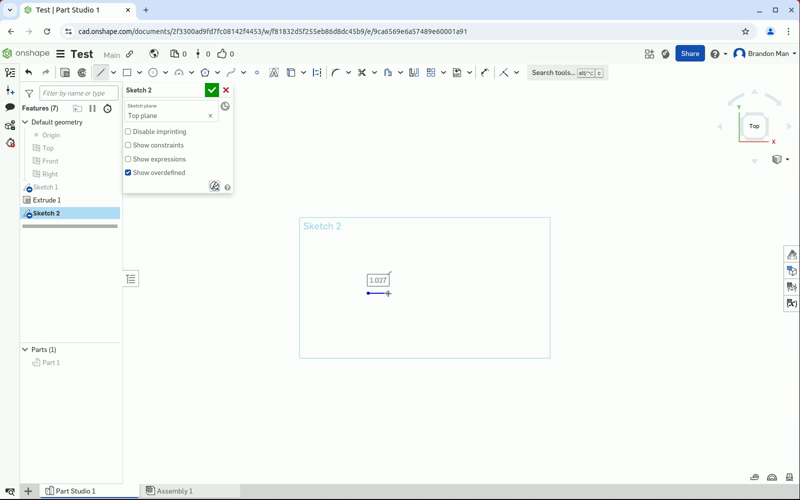
scroll(-6)
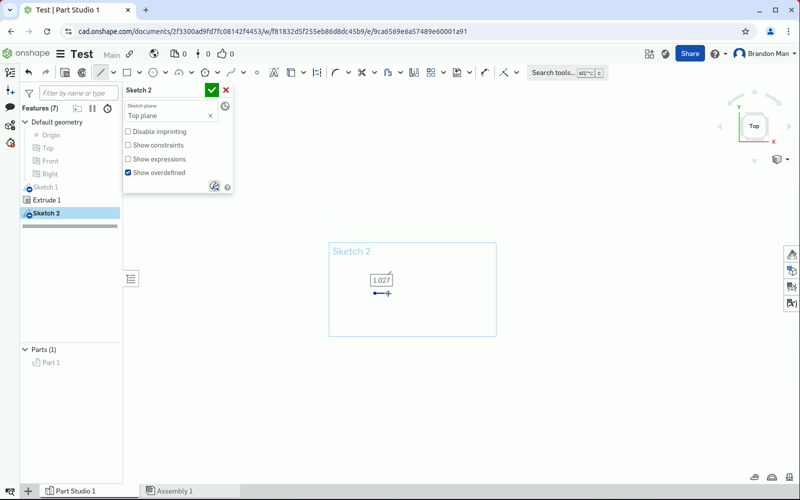
scroll(-6)
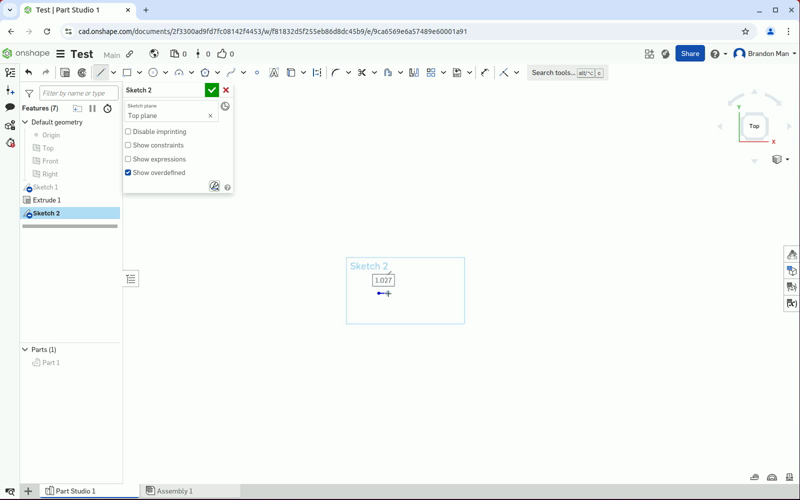
scroll(-6)
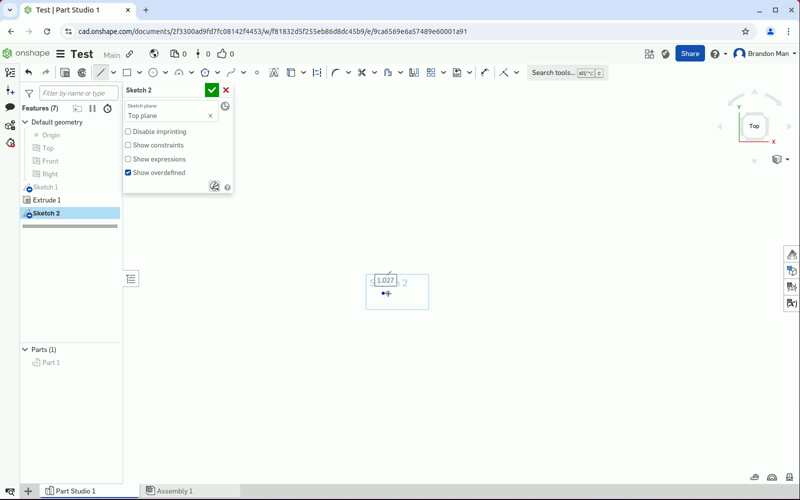
key_up(shift)
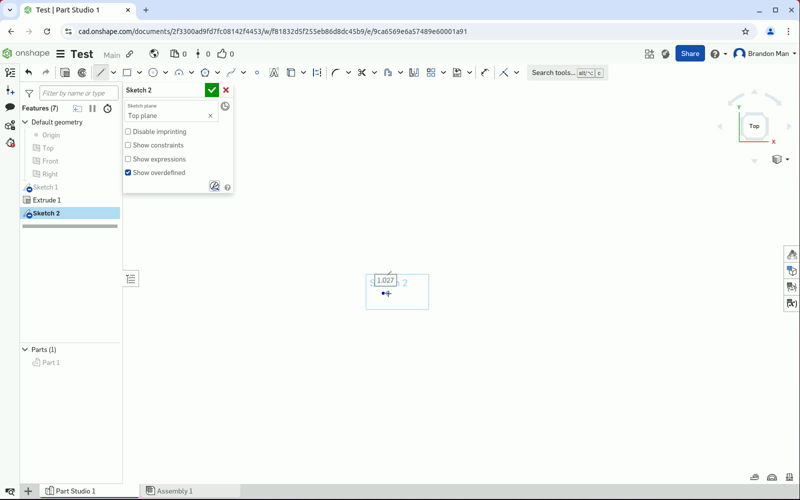
key_down(shift)
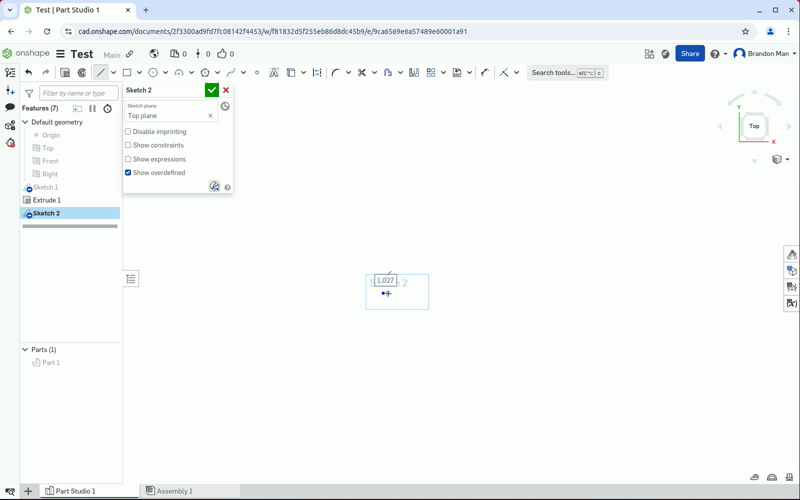
mouse_move(388, 227)
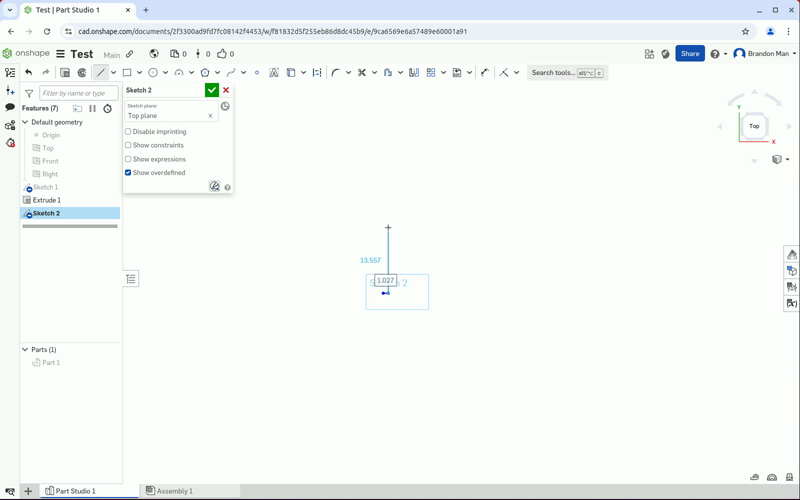
click(388, 227)
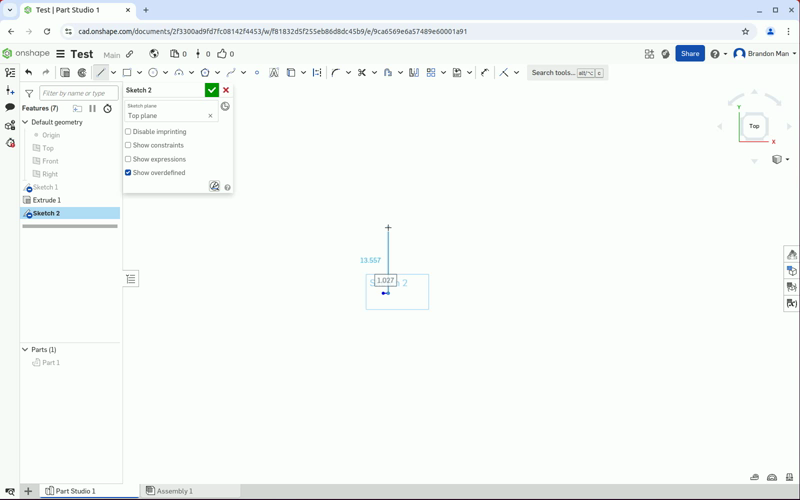
key_up(shift)
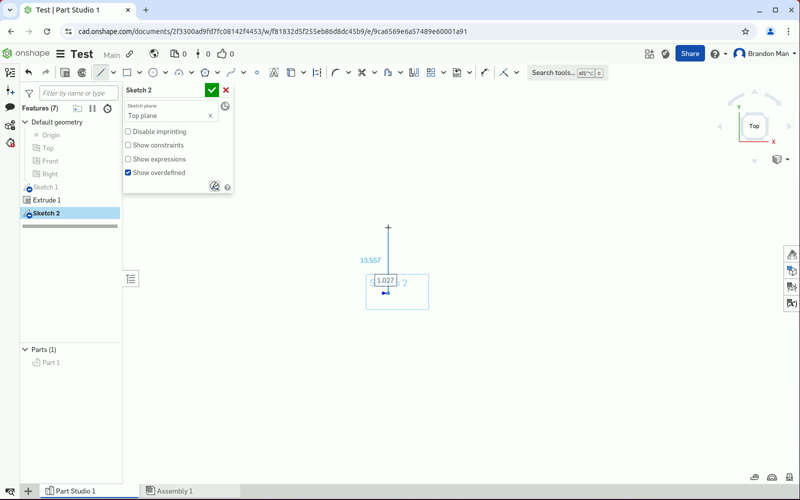
key_down(shift)
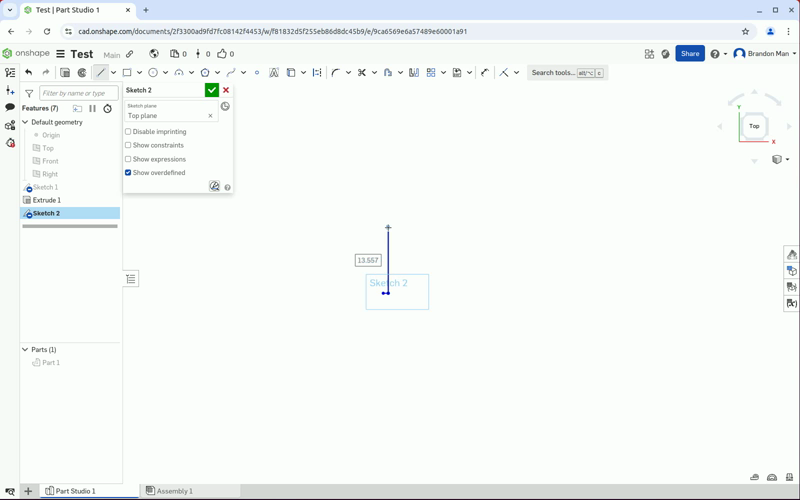
mouse_move(418, 227)
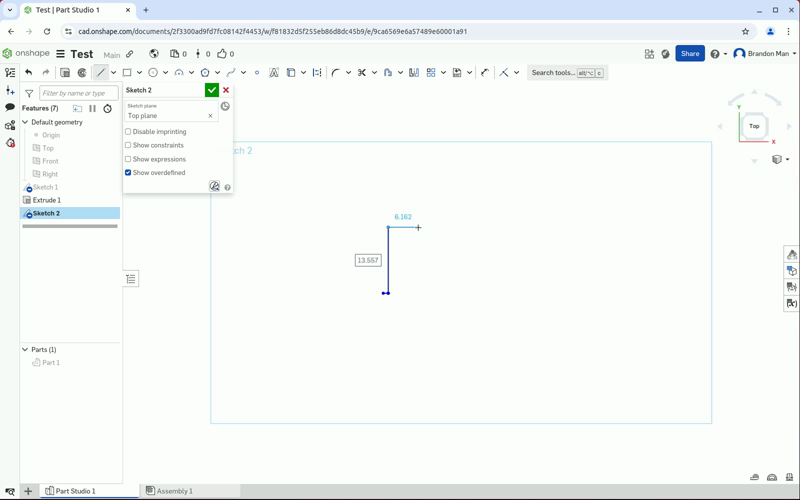
mouse_move(383, 227)
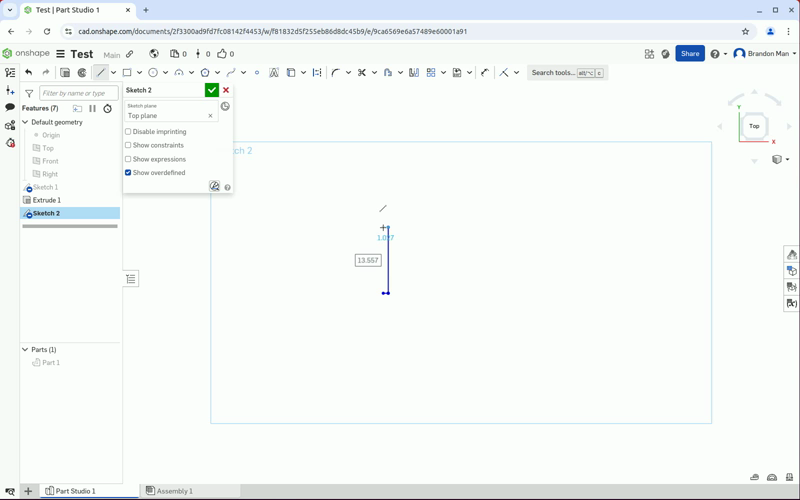
scroll(6)
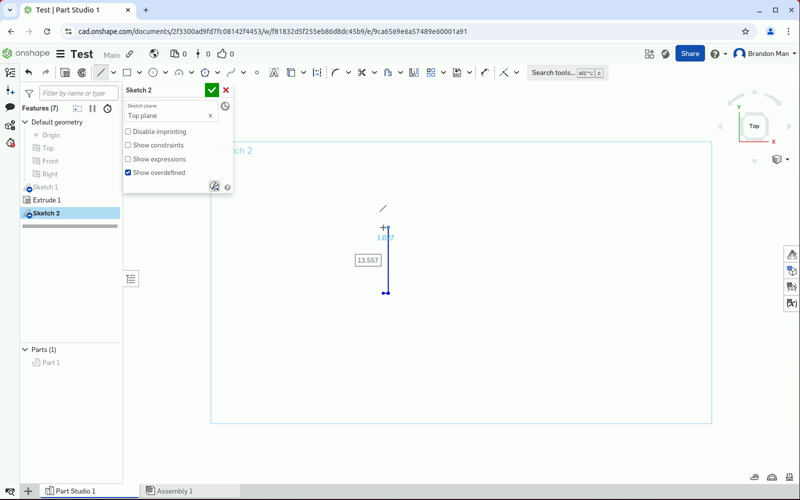
scroll(6)
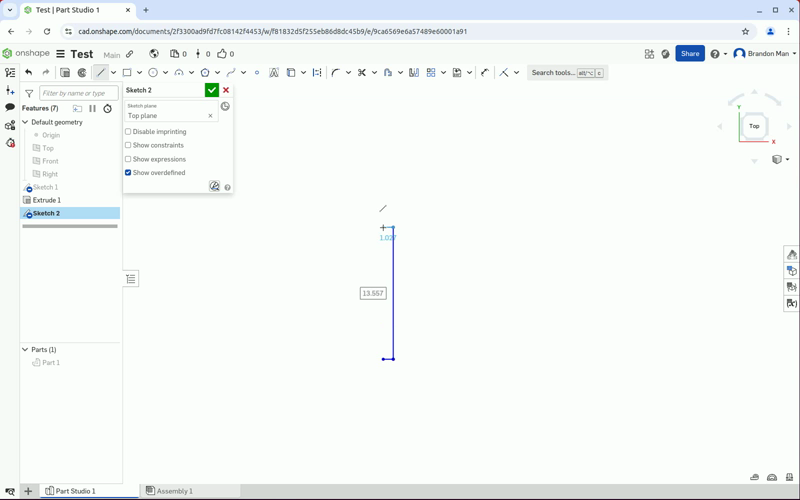
scroll(6)
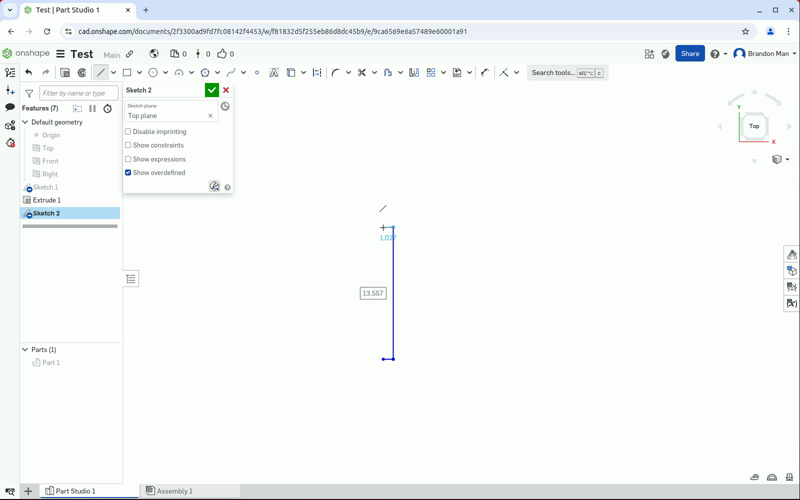
scroll(6)
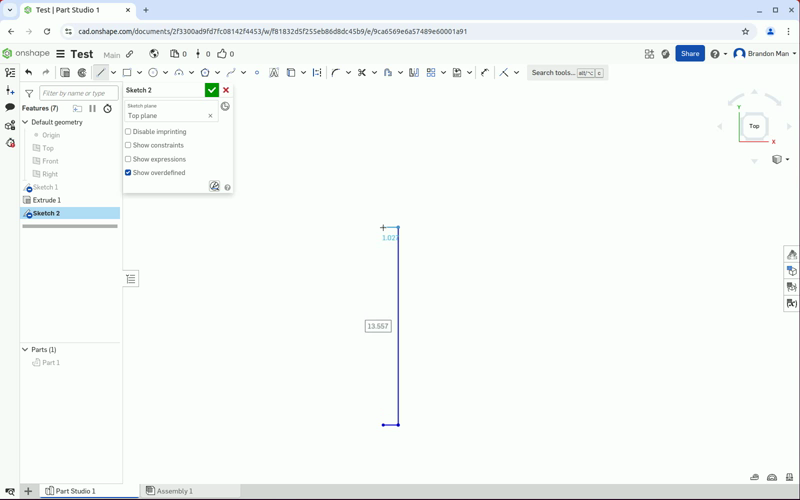
scroll(6)
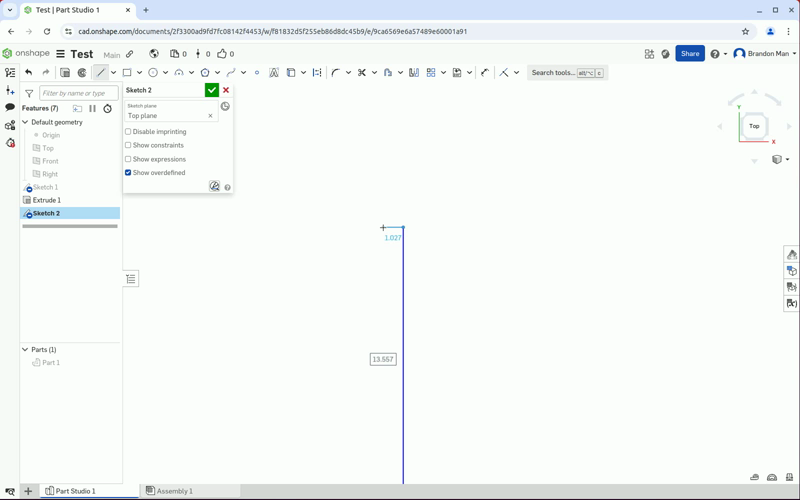
scroll(6)
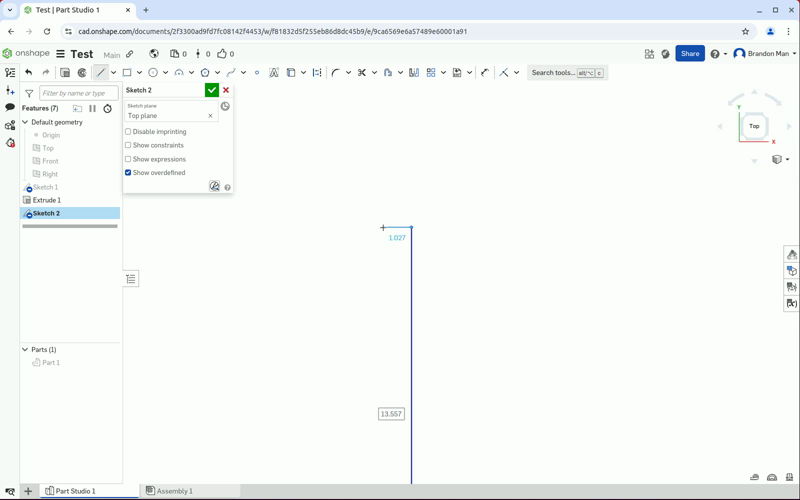
scroll(6)
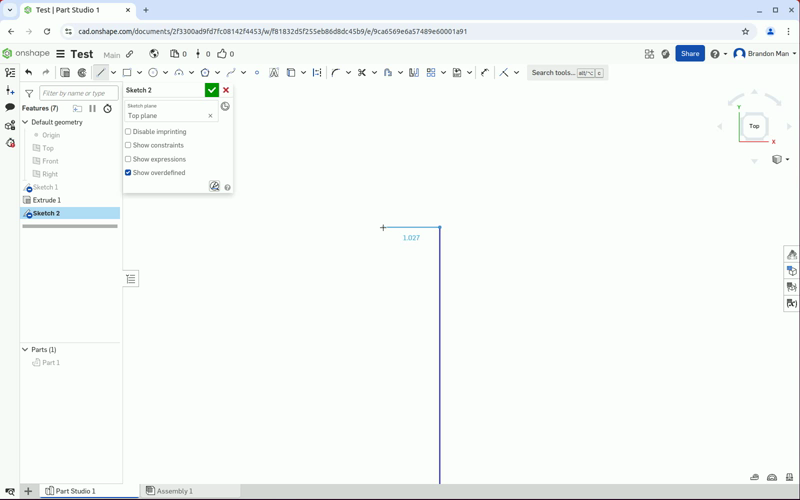
click(383, 227)
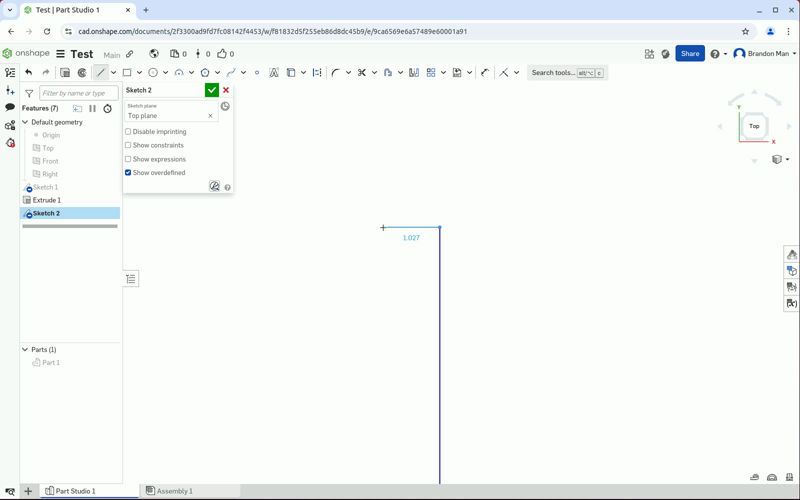
scroll(-6)
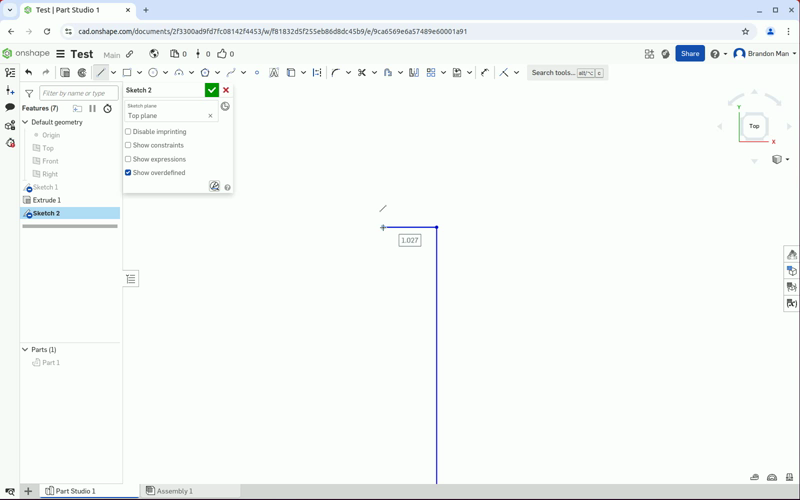
scroll(-6)
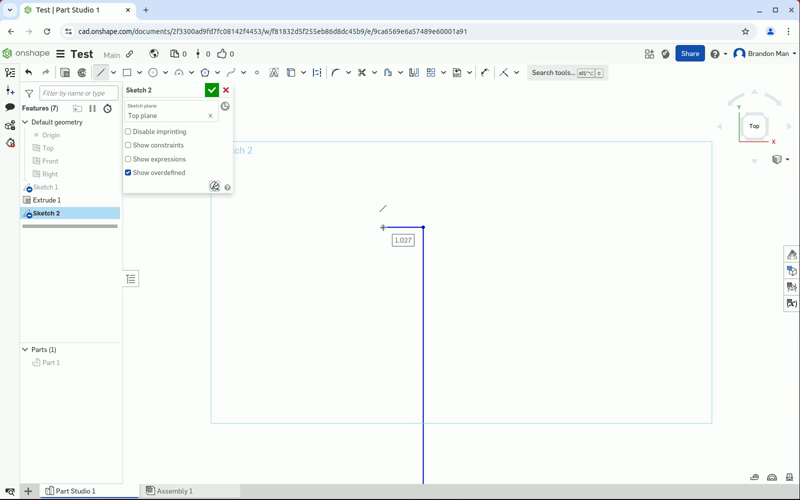
scroll(-6)
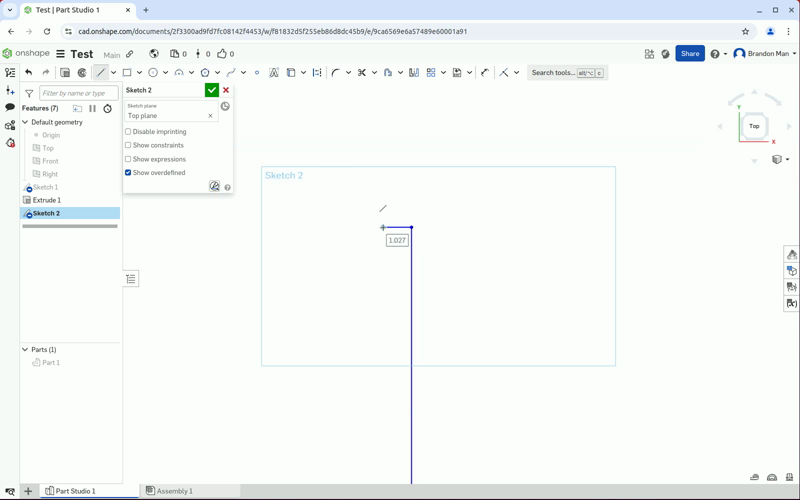
scroll(-6)
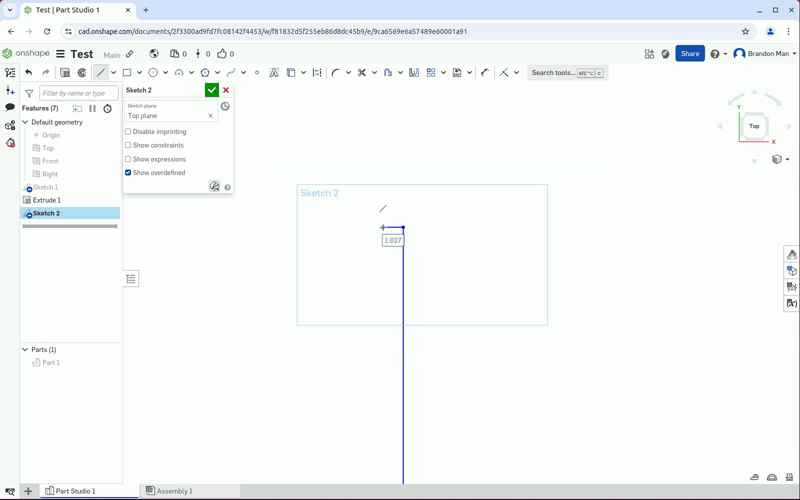
scroll(-6)
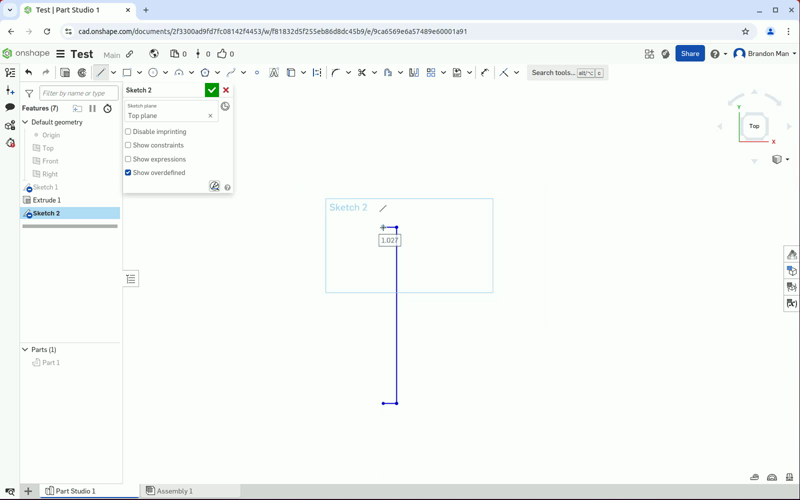
scroll(-6)
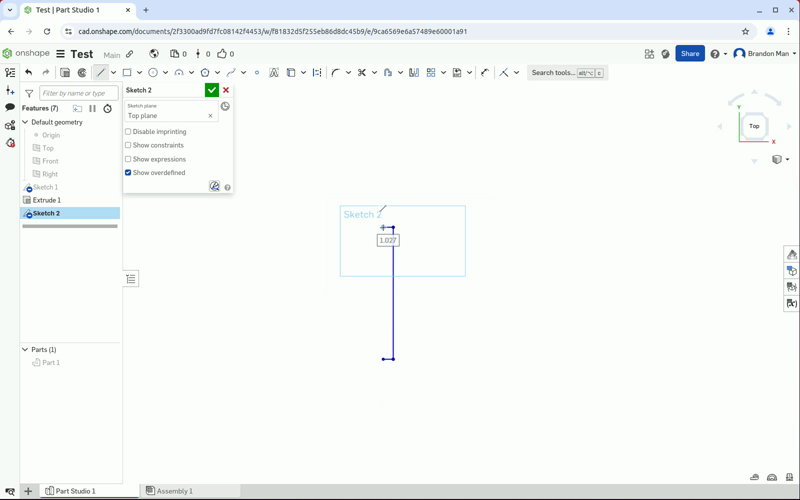
scroll(-6)
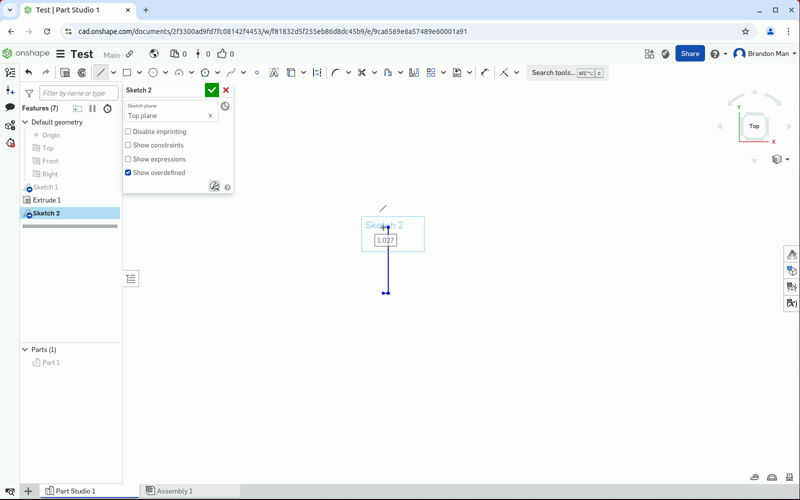
key_up(shift)
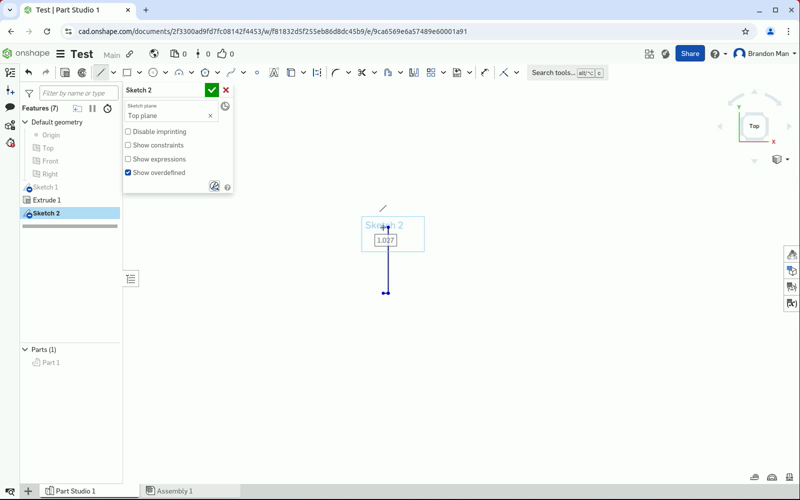
key_down(shift)
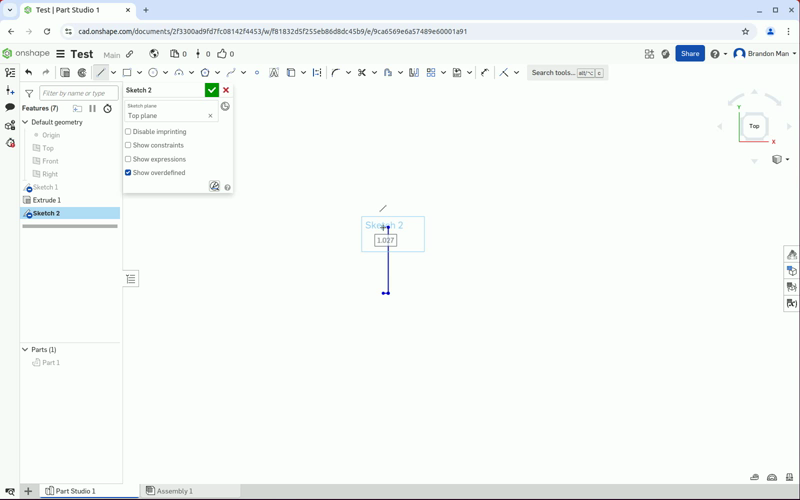
mouse_move(383, 293)
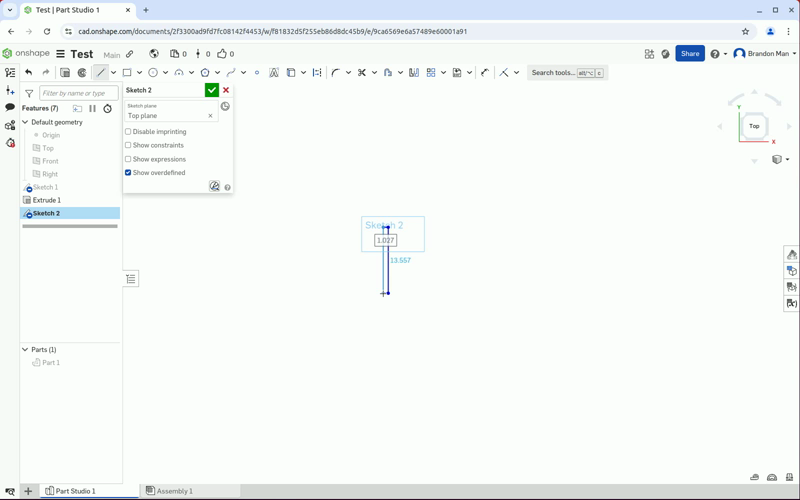
key_up(shift)
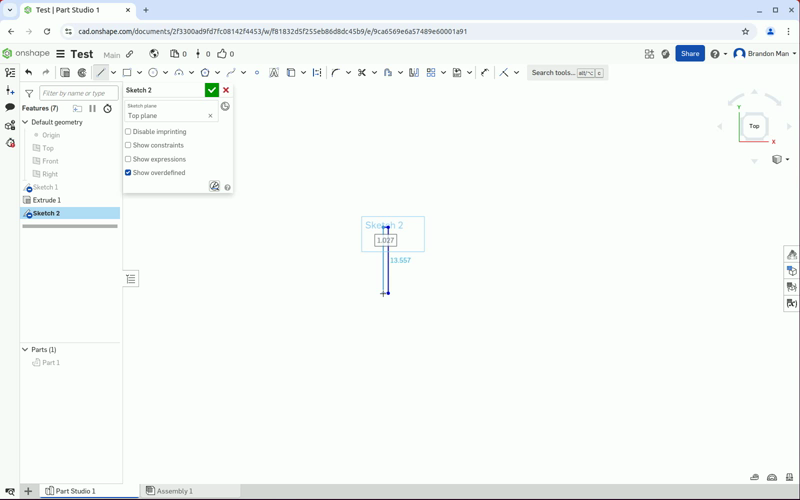
click(383, 293)
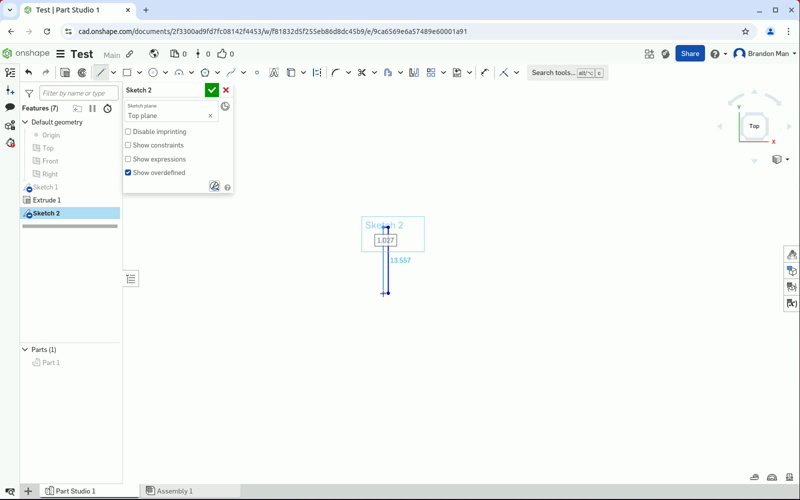
key(esc)
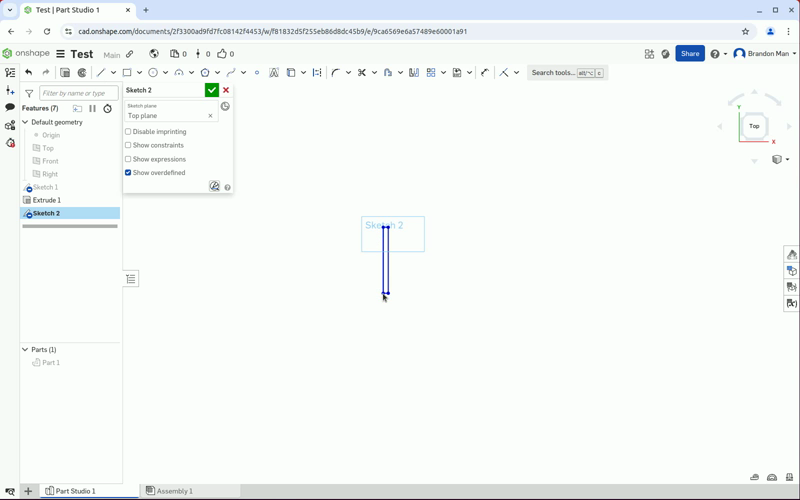
mouse_move(384, 258)
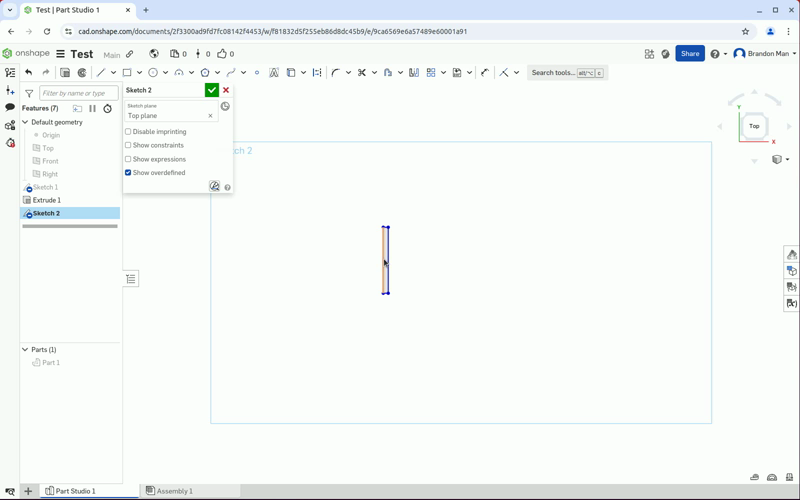
scroll(6)
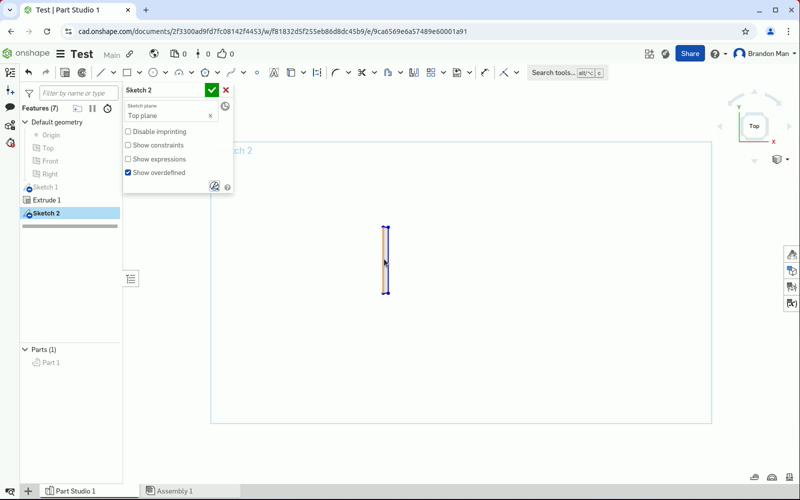
scroll(6)
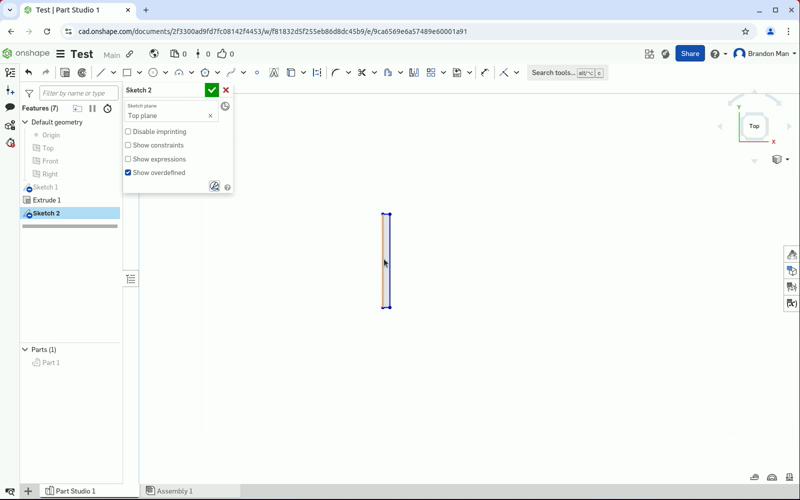
scroll(6)
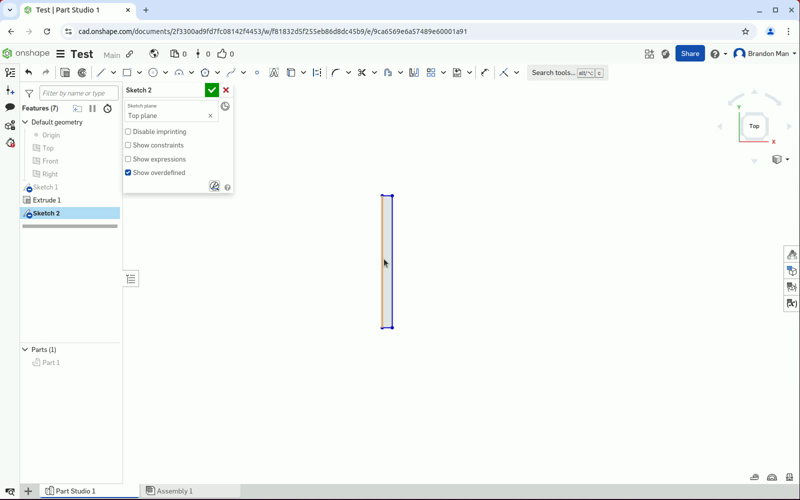
scroll(6)
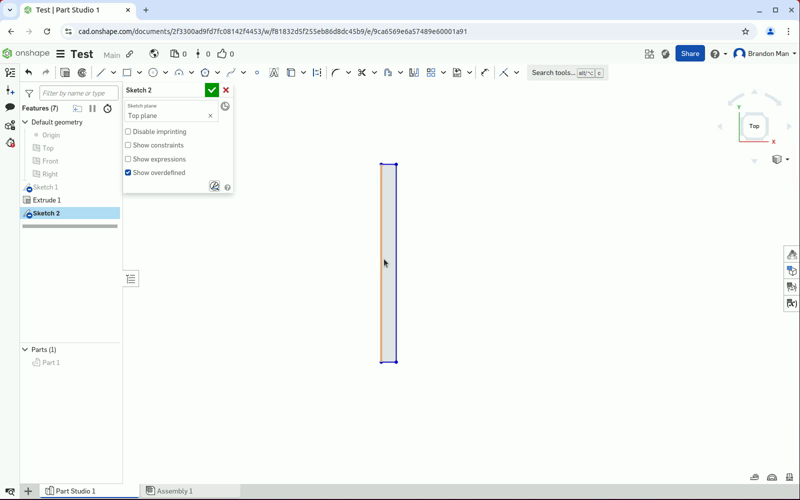
scroll(6)
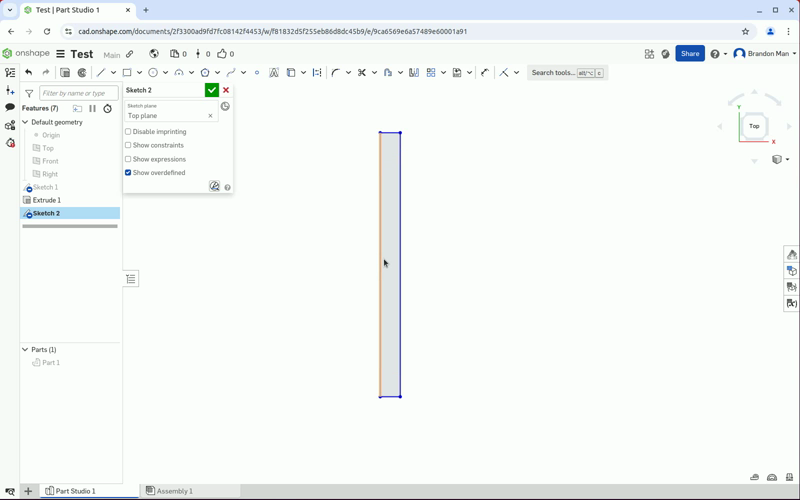
scroll(6)
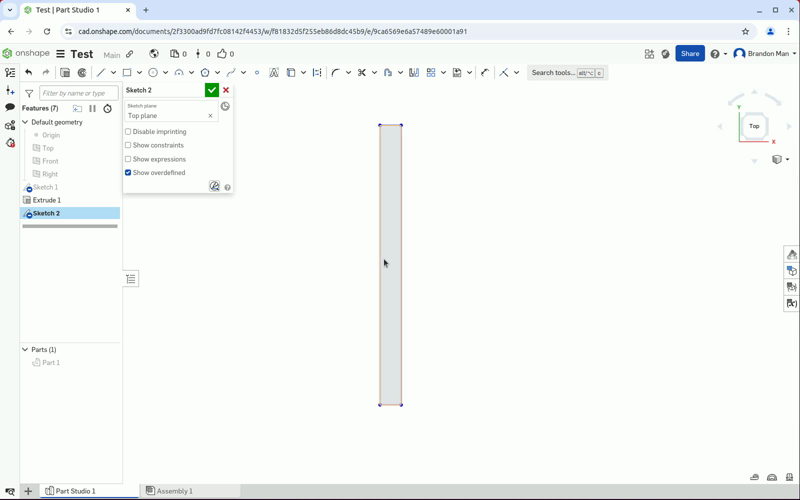
scroll(6)
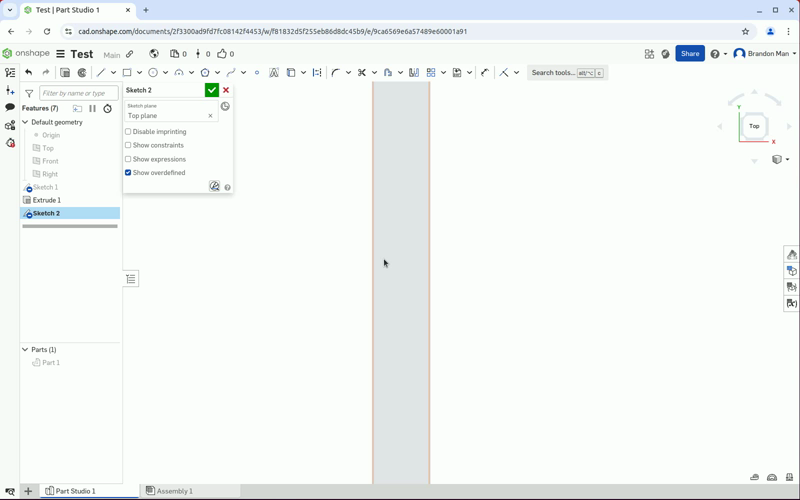
click(384, 258)
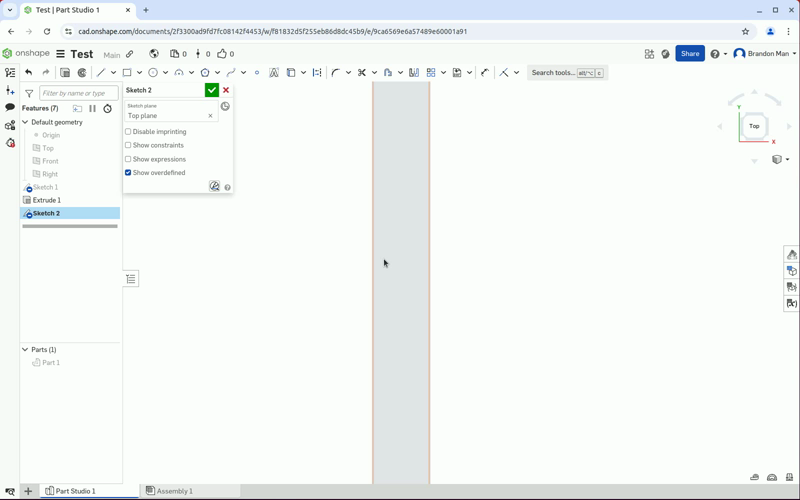
scroll(-6)
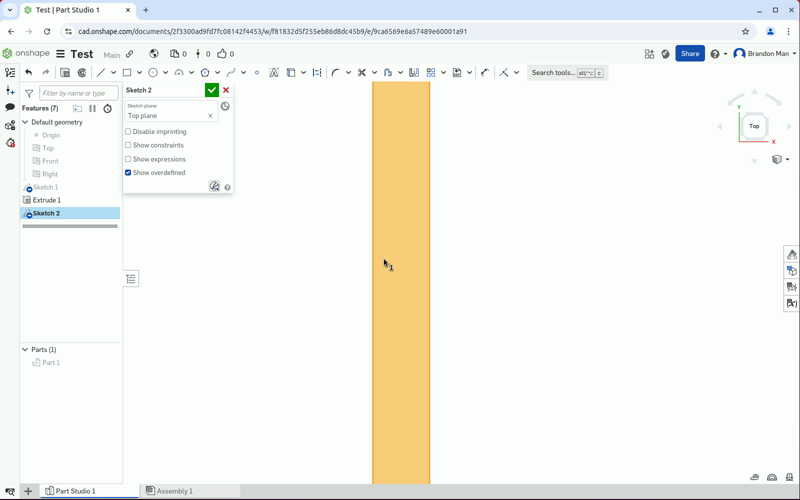
scroll(-6)
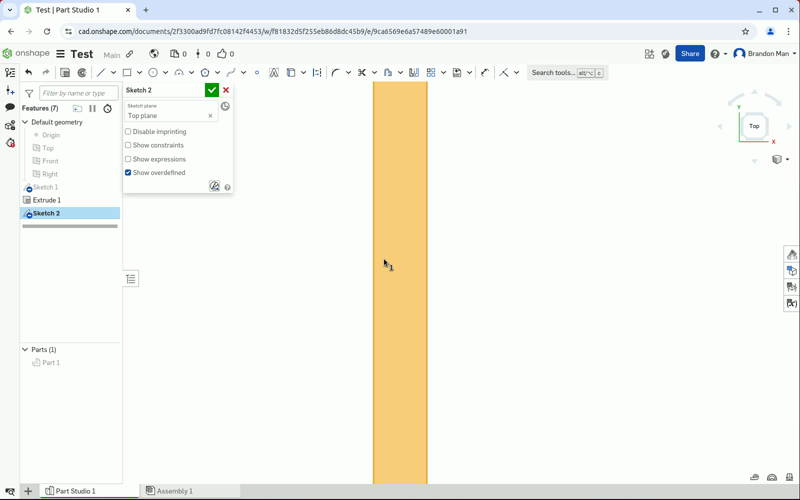
scroll(-6)
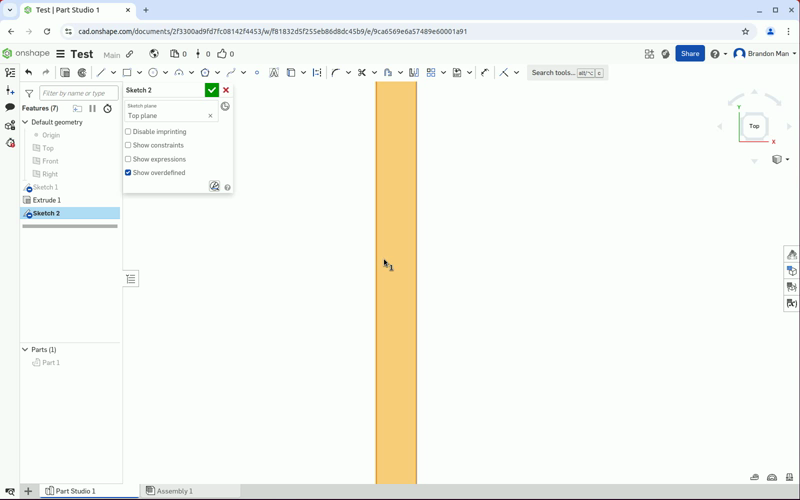
scroll(-6)
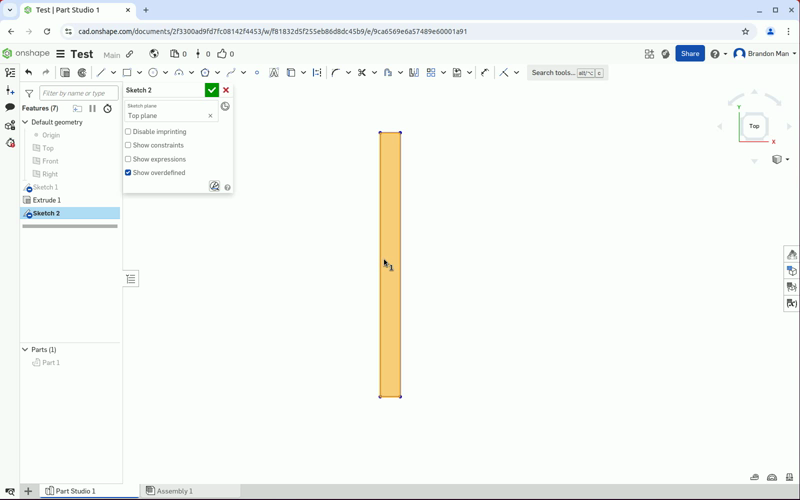
scroll(-6)
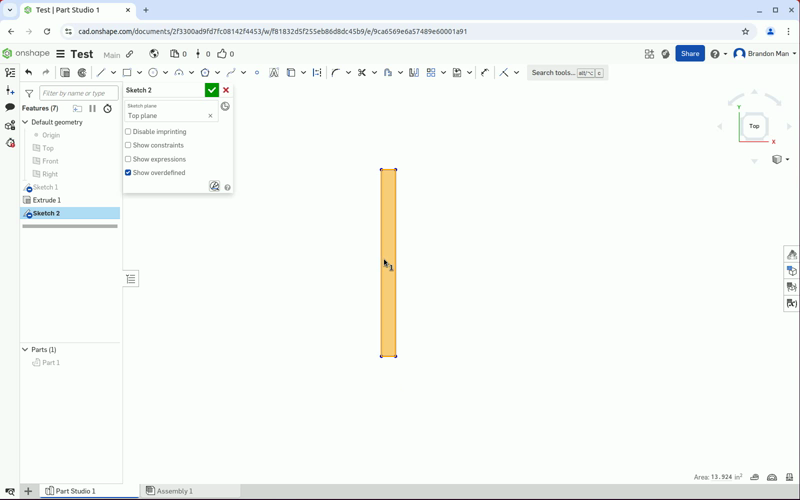
scroll(-6)
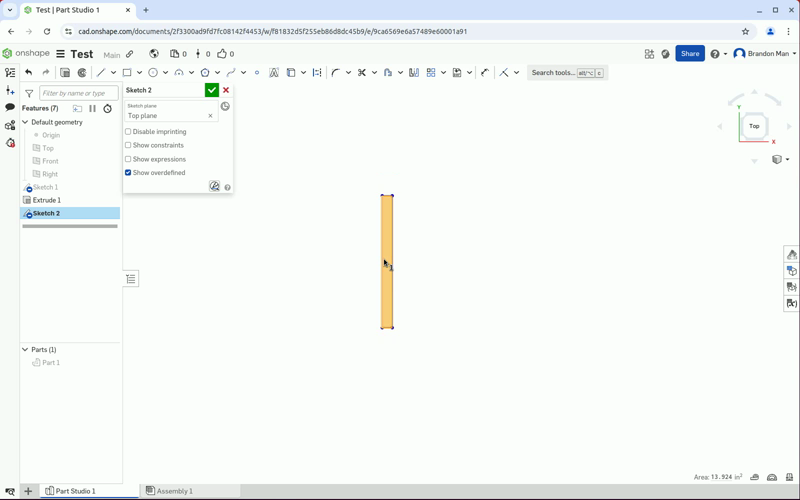
scroll(-6)
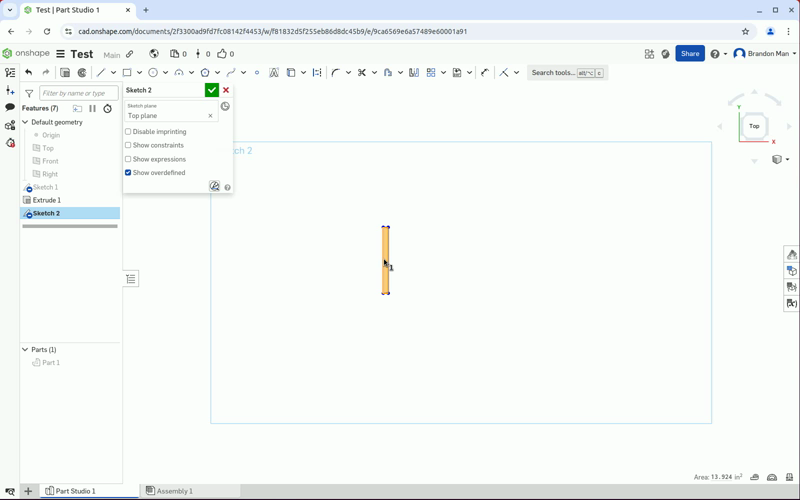
mouse_move(73, 352)
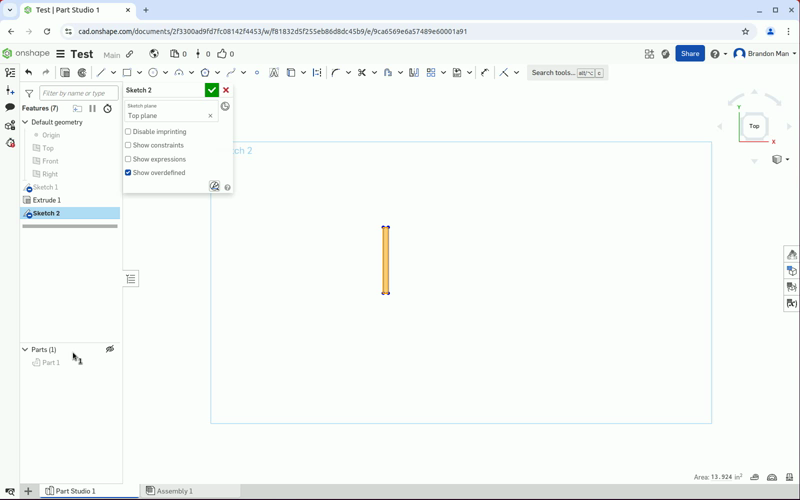
key(shift+y)
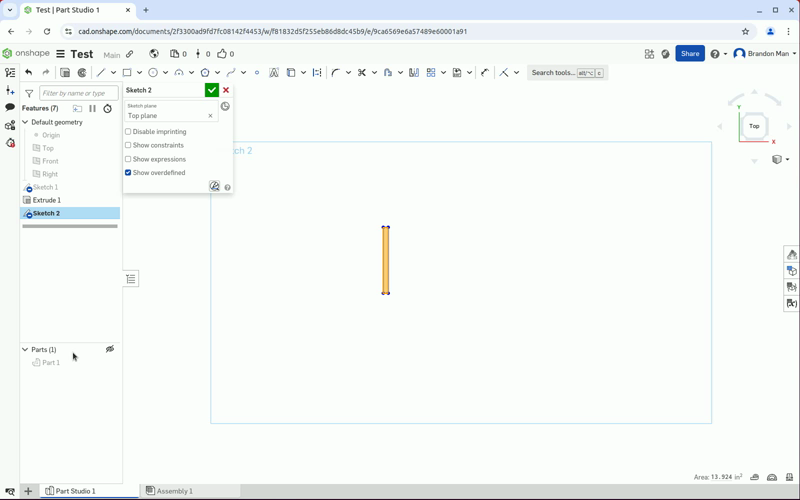
key(shift+e)
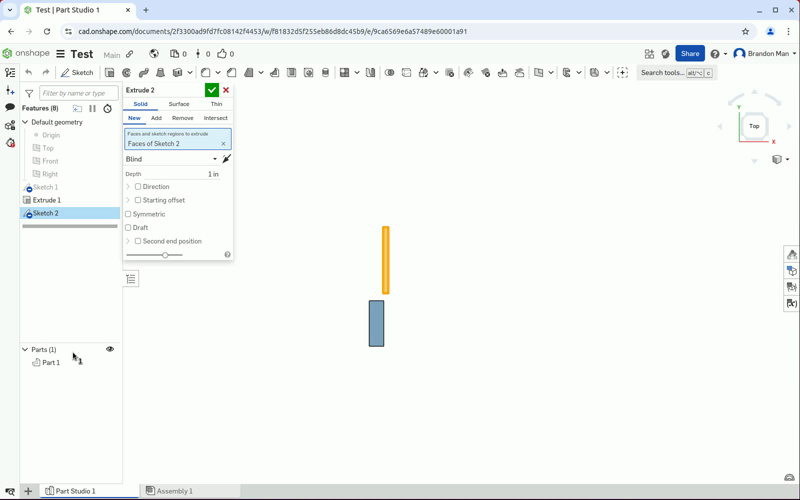
mouse_move(143, 106)
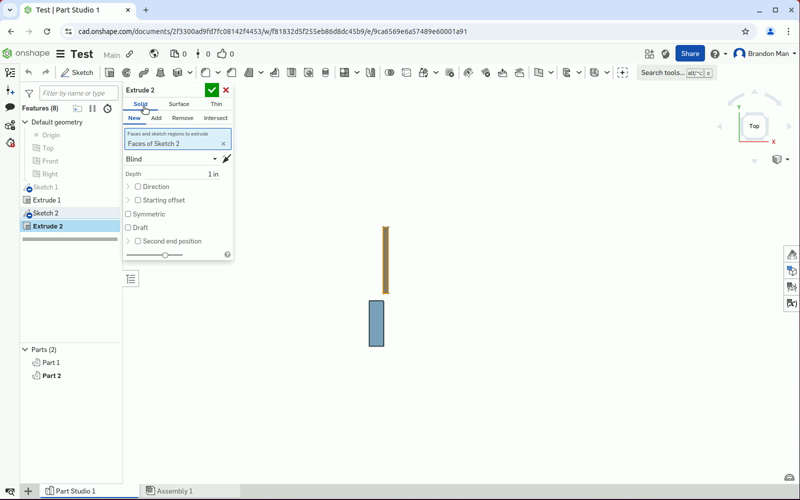
click(143, 106)
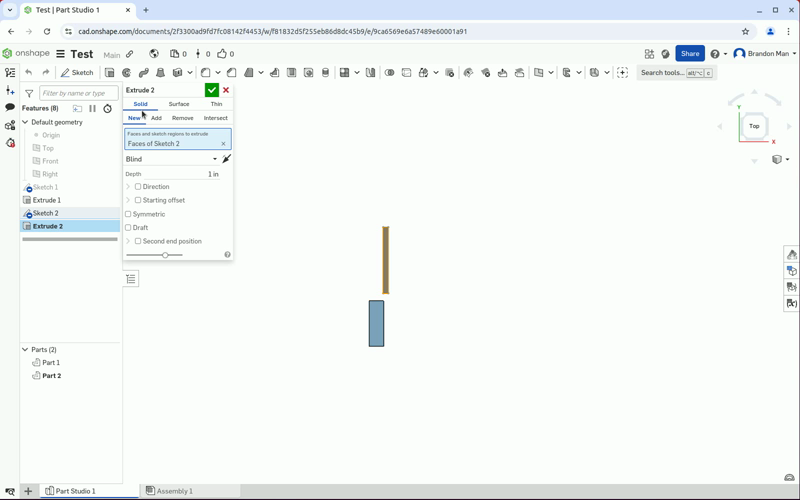
mouse_move(137, 120)
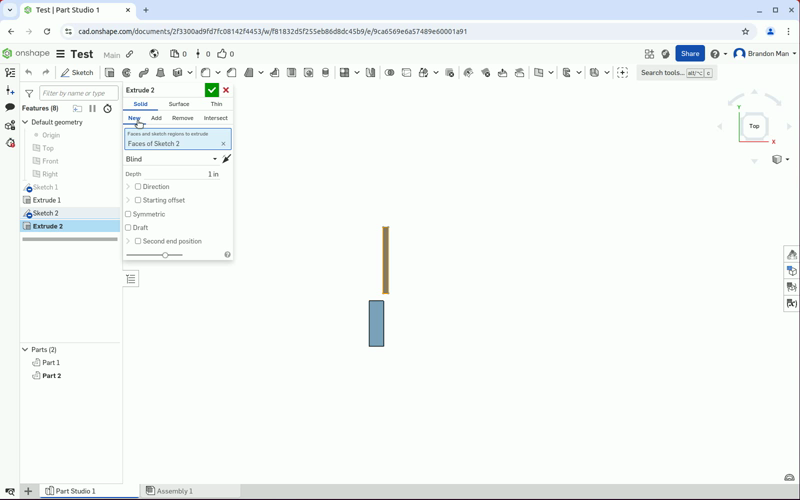
click(137, 120)
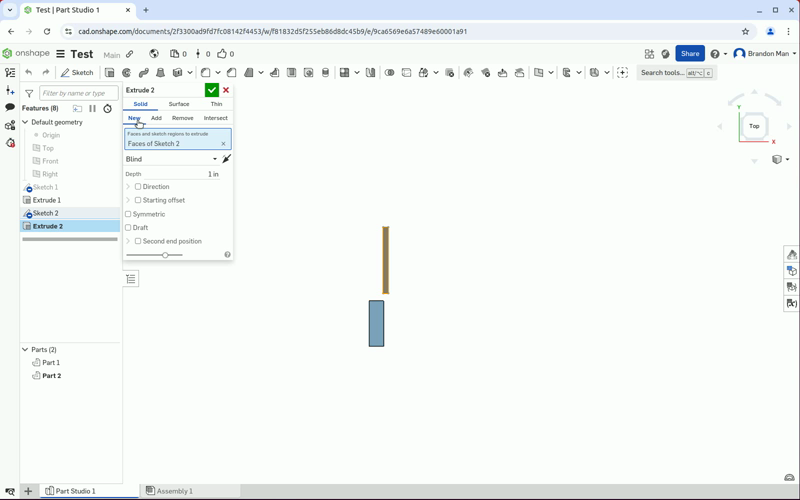
key(tab, 4)
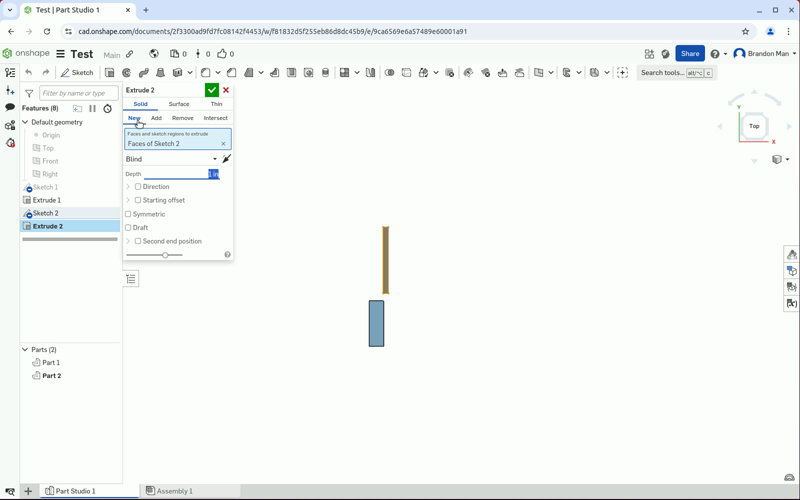
text(0.241)
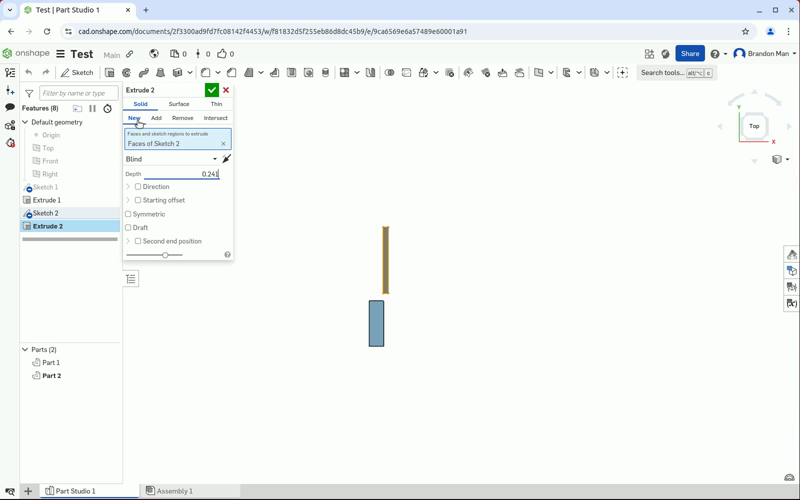
key(enter)
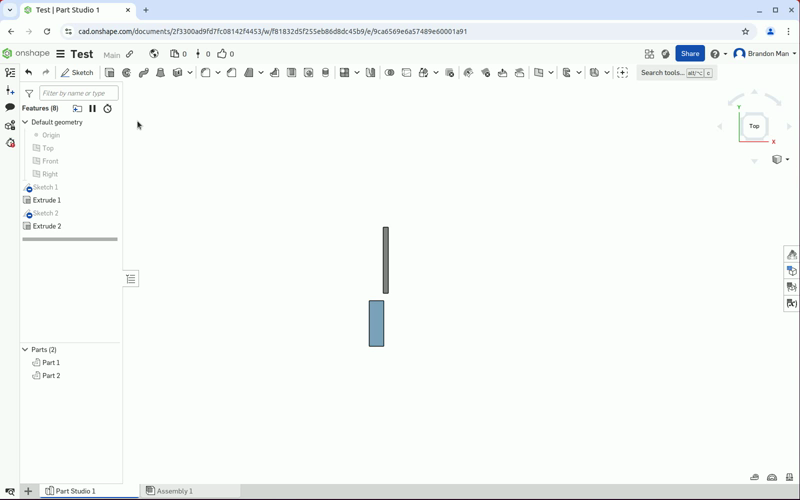
key(shift+h)
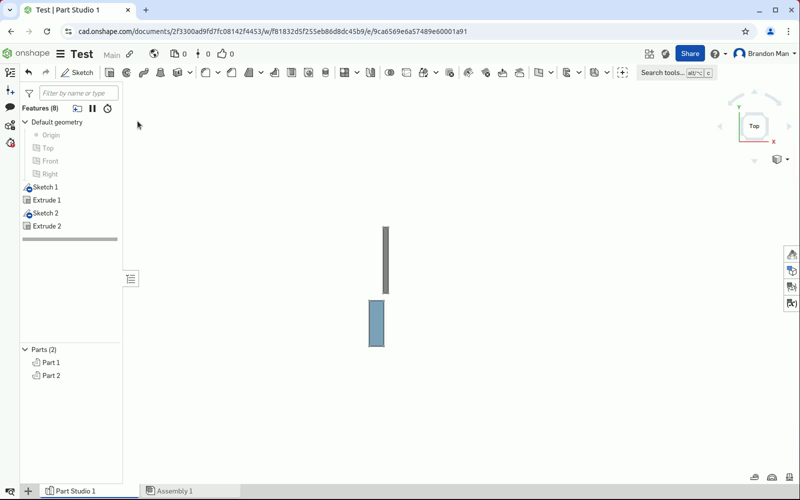
key(shift+h)
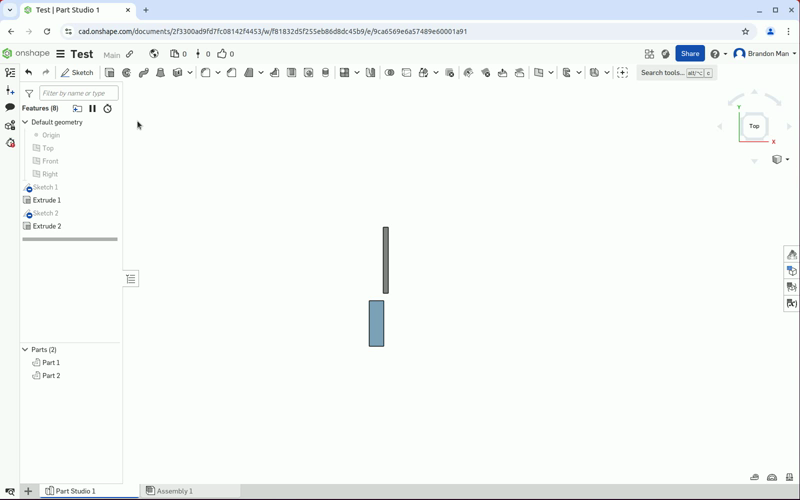
mouse_move(73, 189)
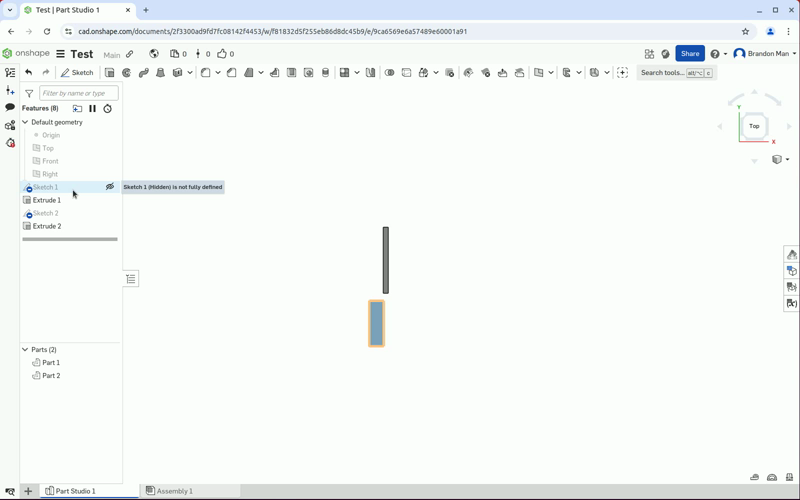
click(73, 189)
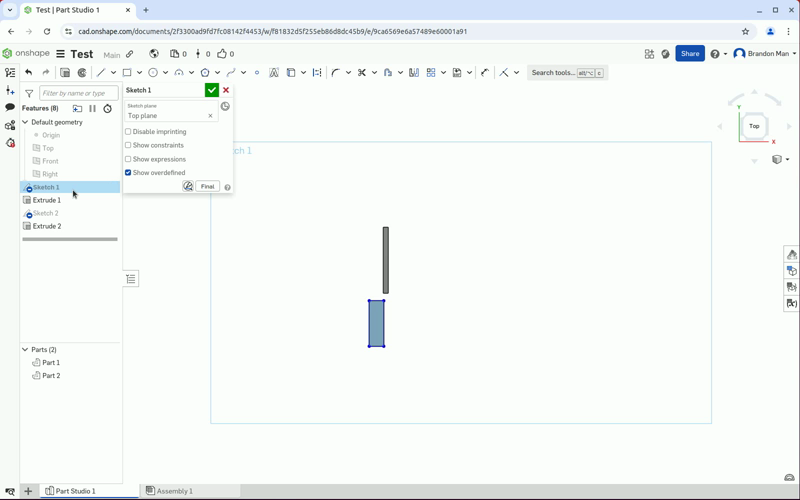
mouse_move(229, 92)
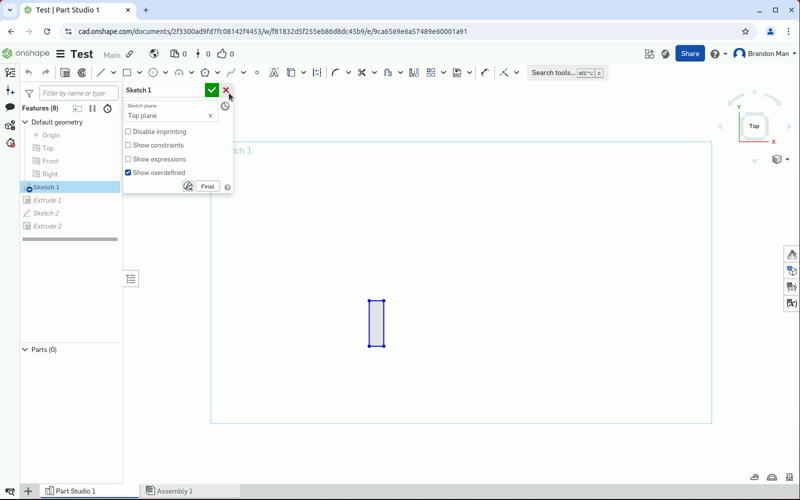
click(229, 92)
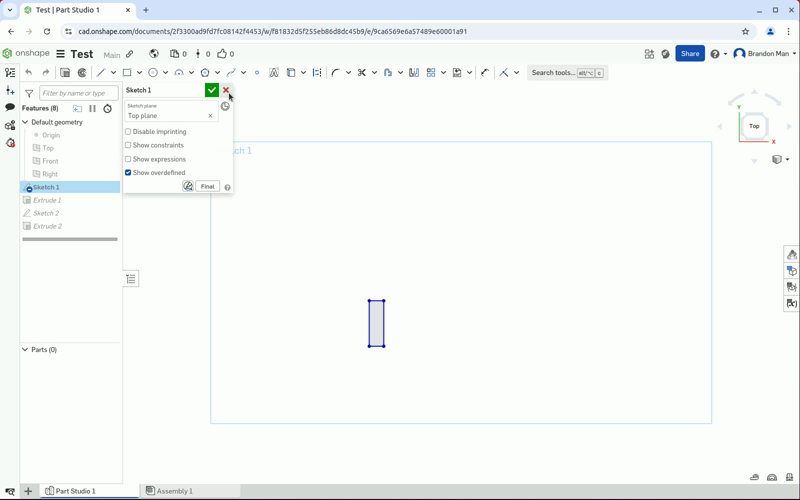
key(shift+s)
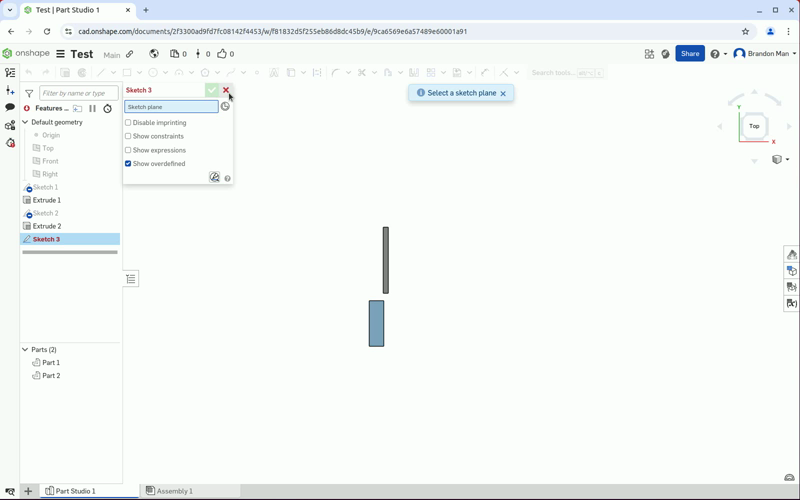
mouse_move(73, 150)
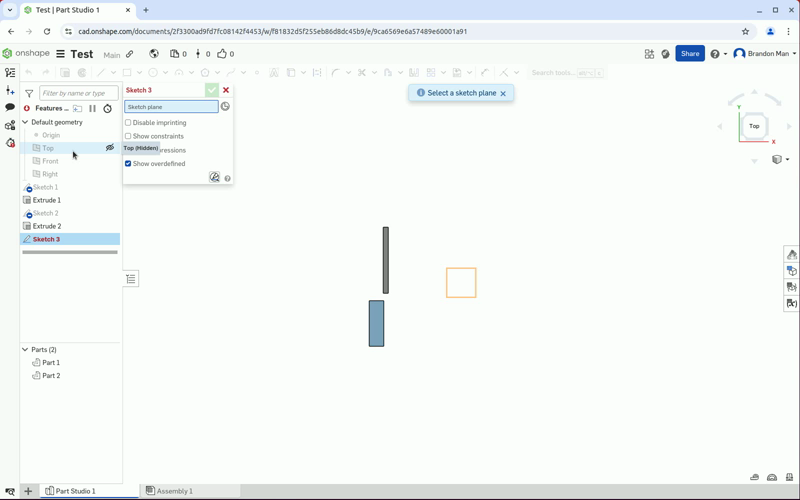
click(73, 150)
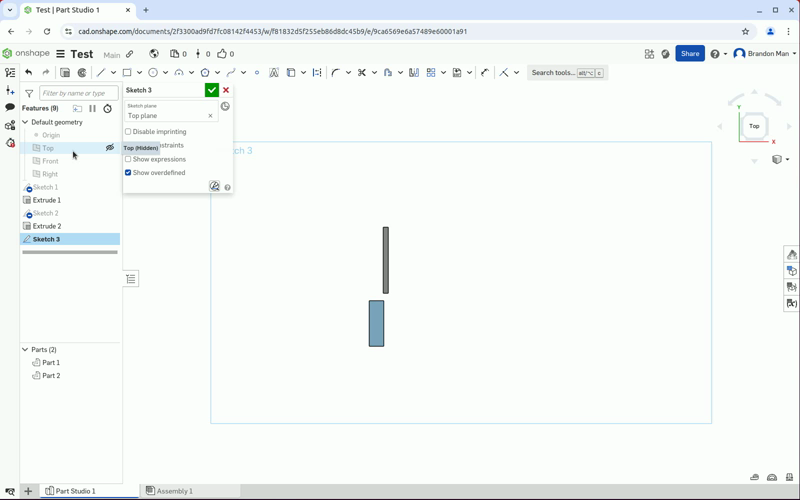
mouse_move(73, 352)
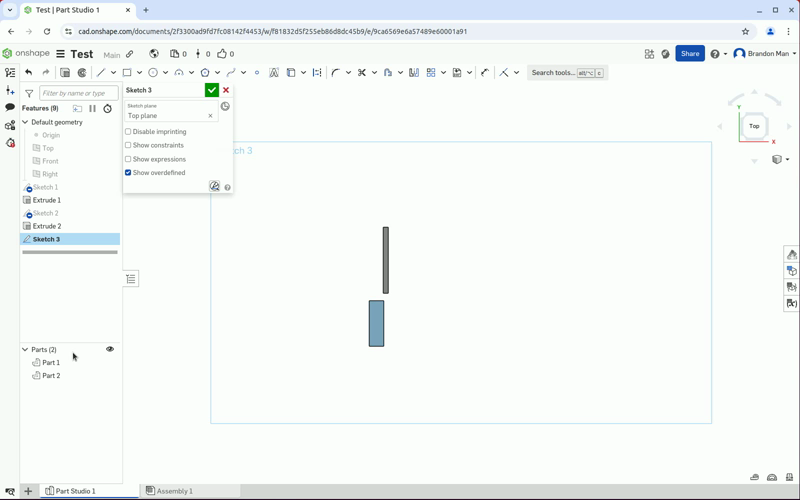
key(y)
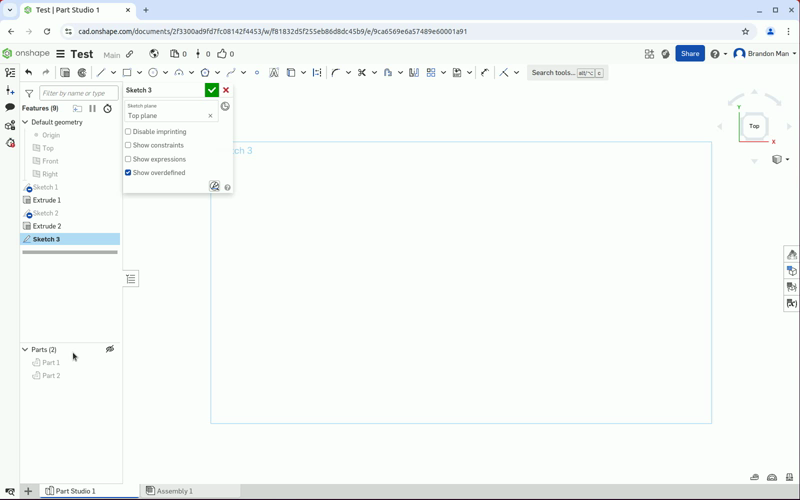
key(l)
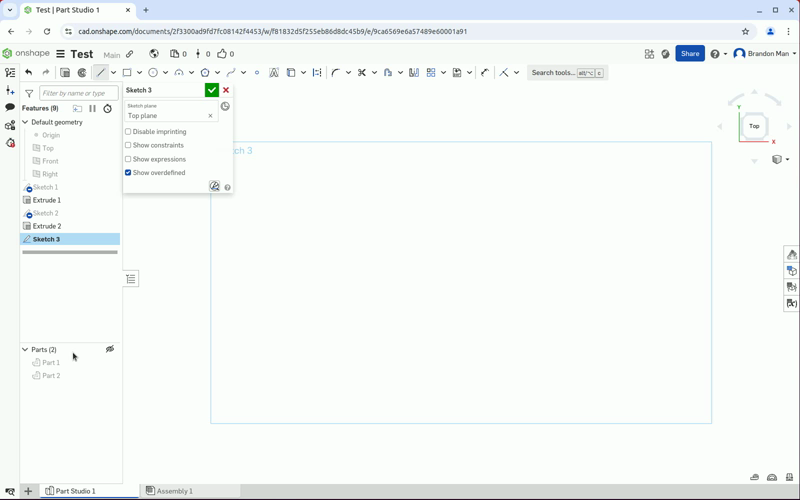
key_down(shift)
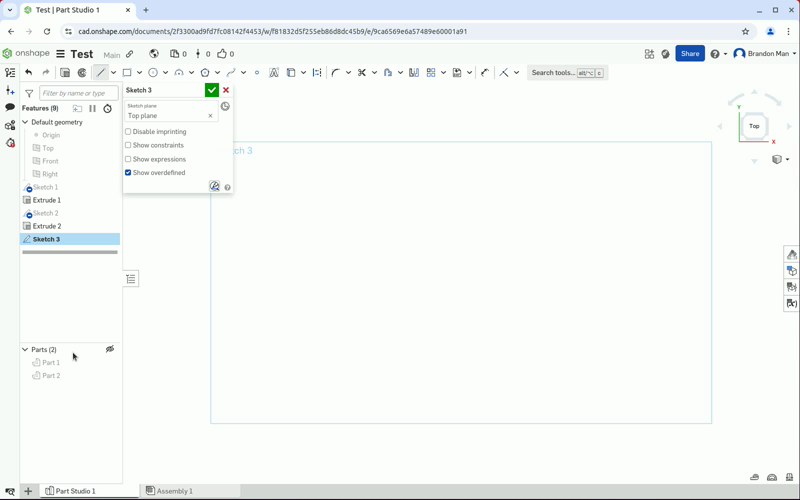
mouse_move(383, 346)
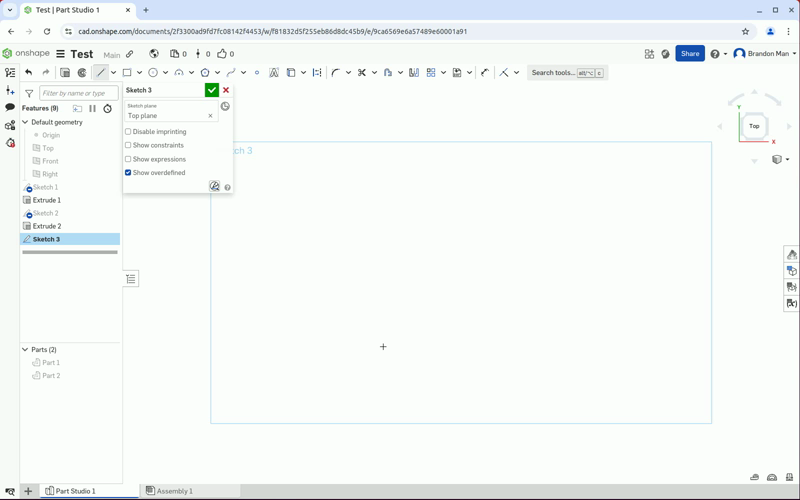
click(383, 346)
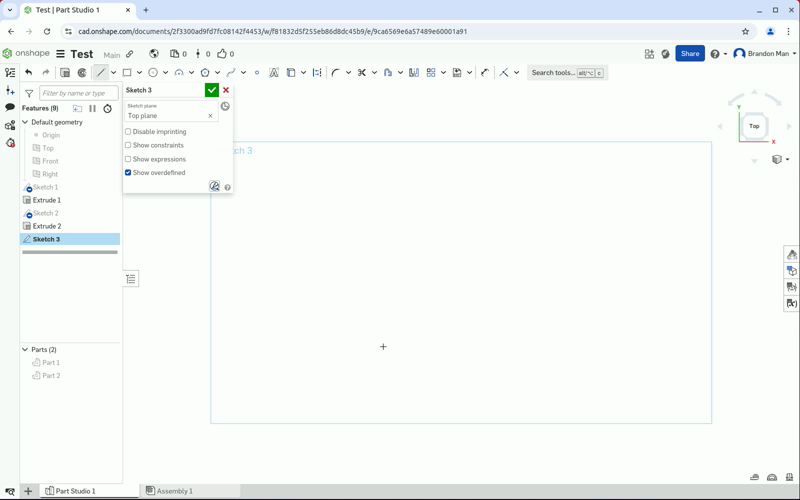
key_up(shift)
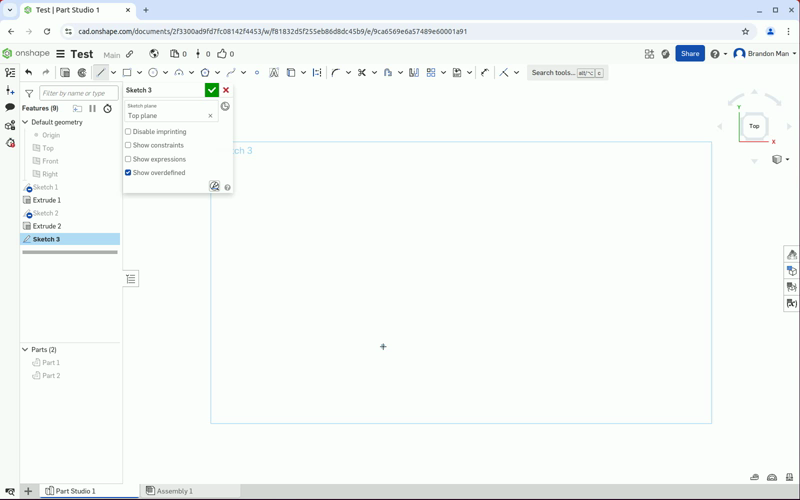
key_down(shift)
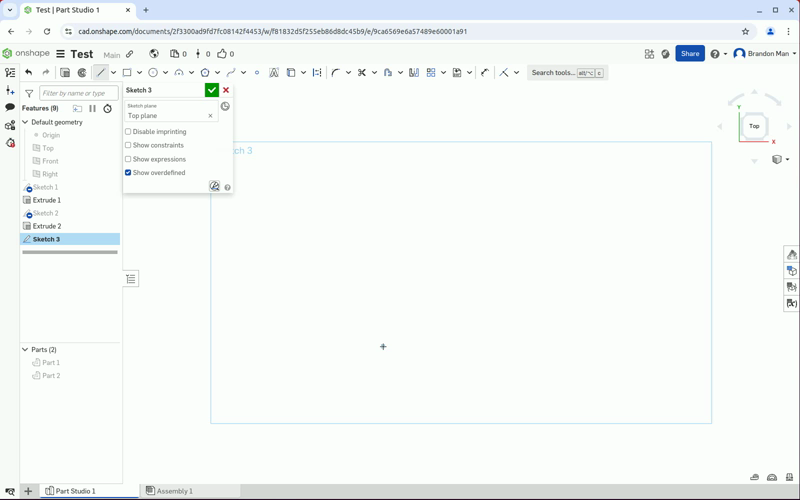
mouse_move(532, 346)
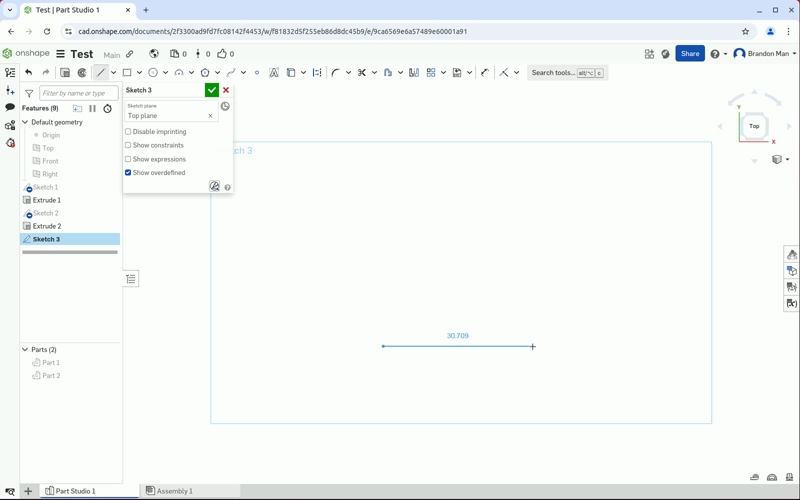
click(532, 346)
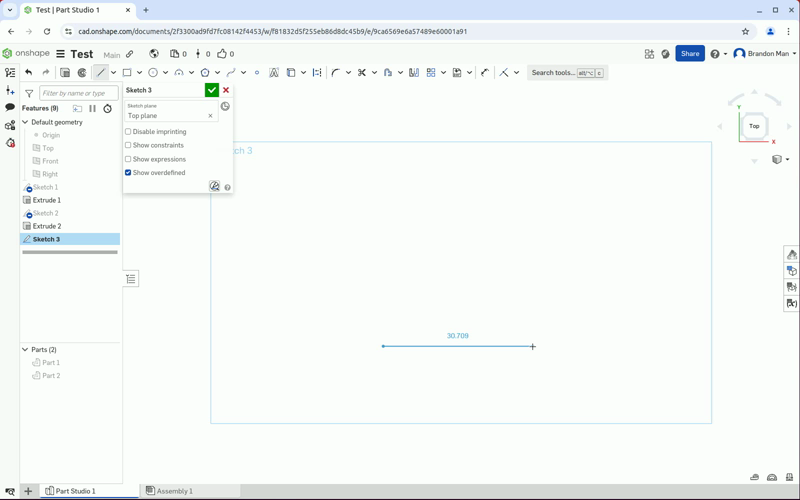
key_up(shift)
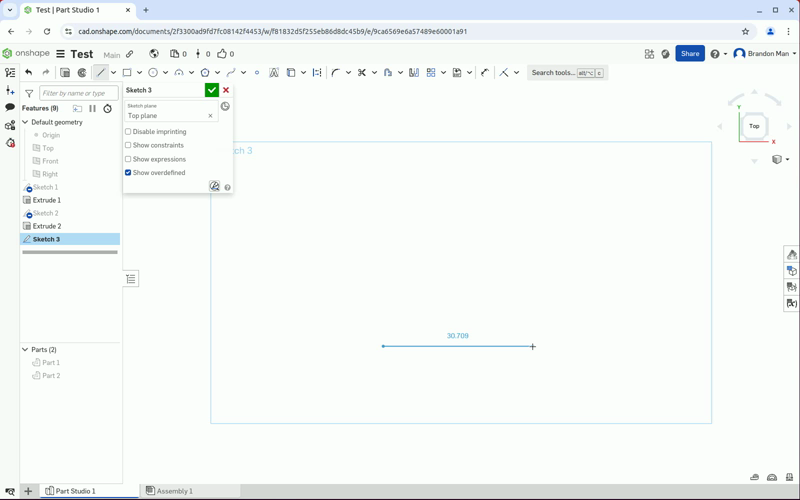
key_down(shift)
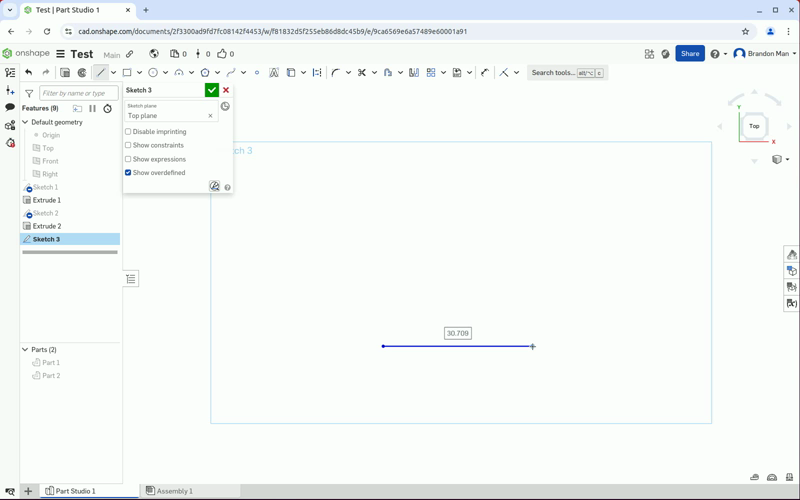
mouse_move(532, 173)
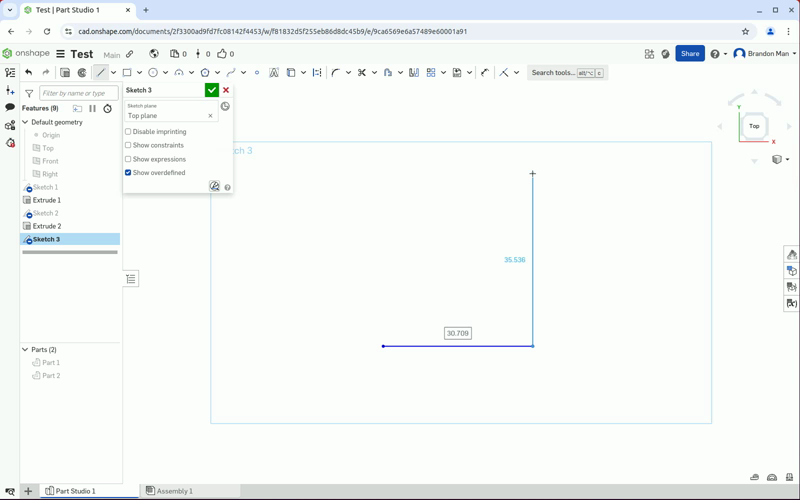
click(532, 173)
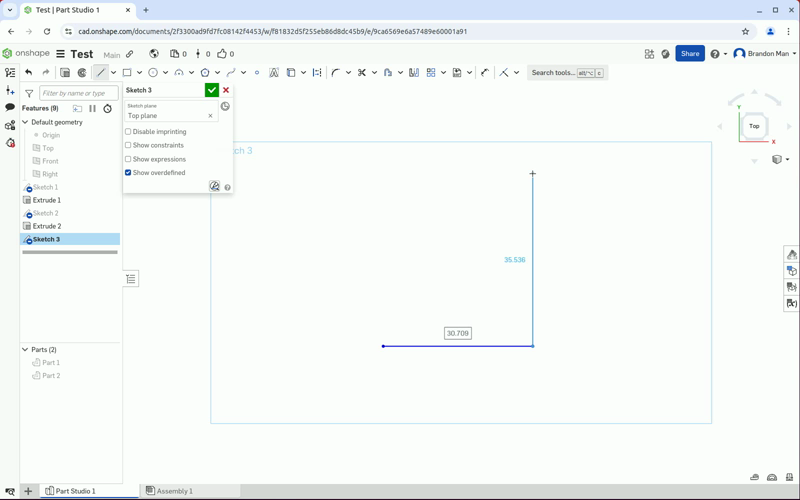
key_up(shift)
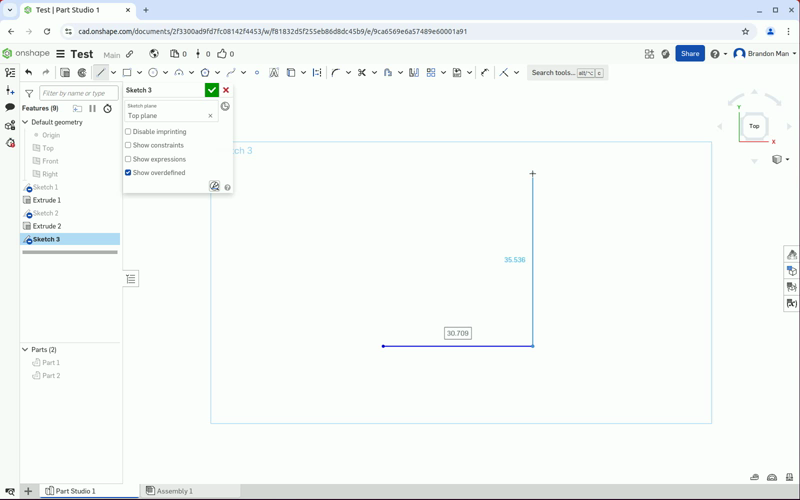
key_down(shift)
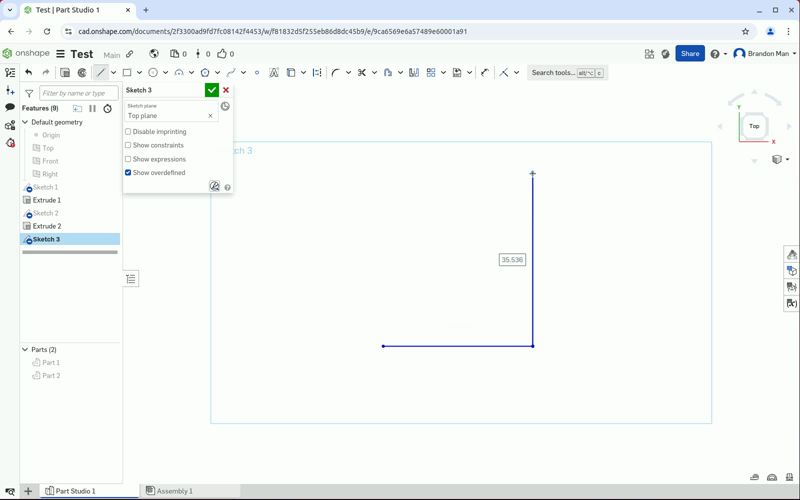
mouse_move(419, 173)
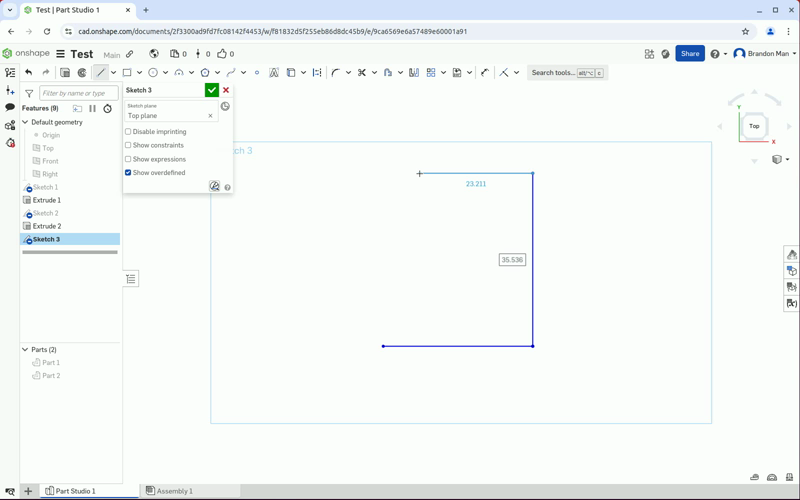
click(419, 173)
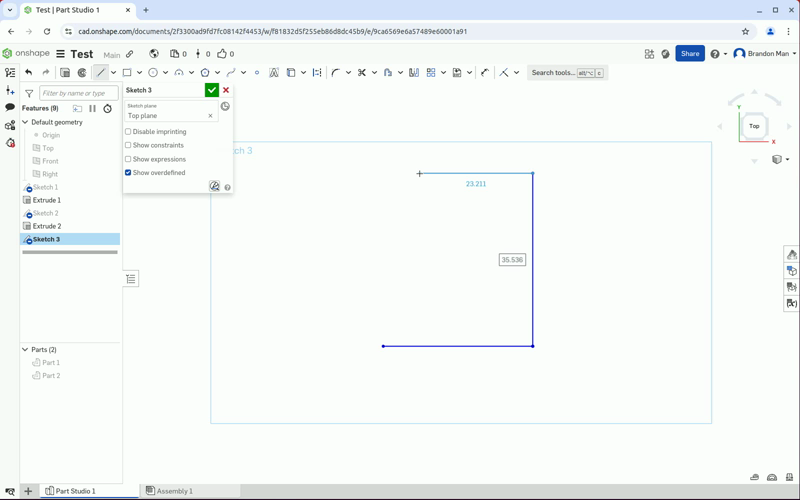
key_up(shift)
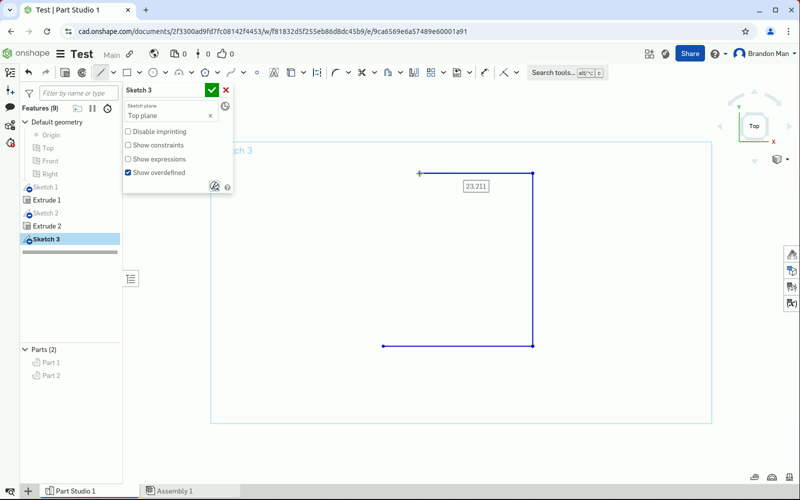
key_down(shift)
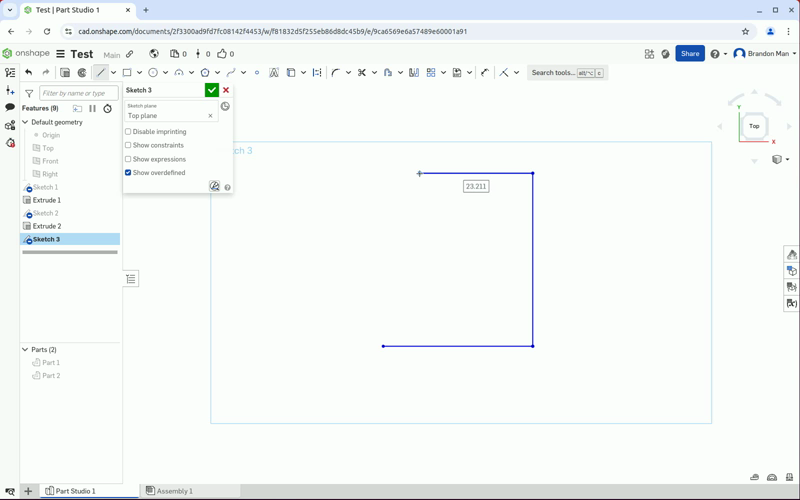
mouse_move(449, 173)
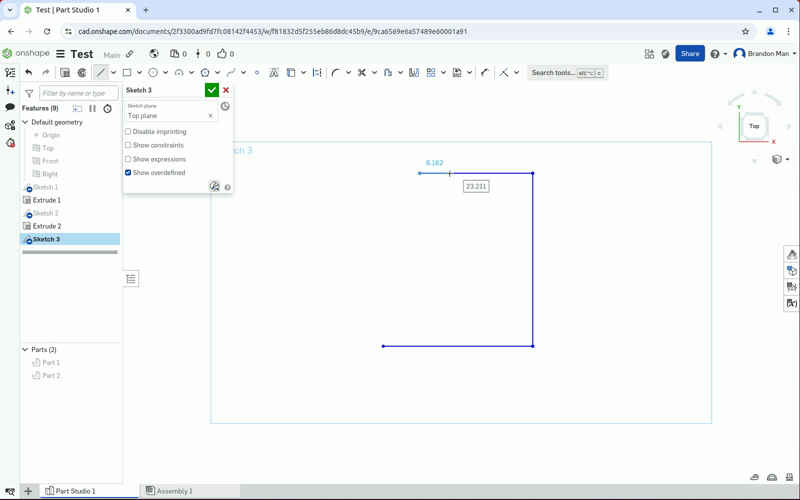
mouse_move(419, 188)
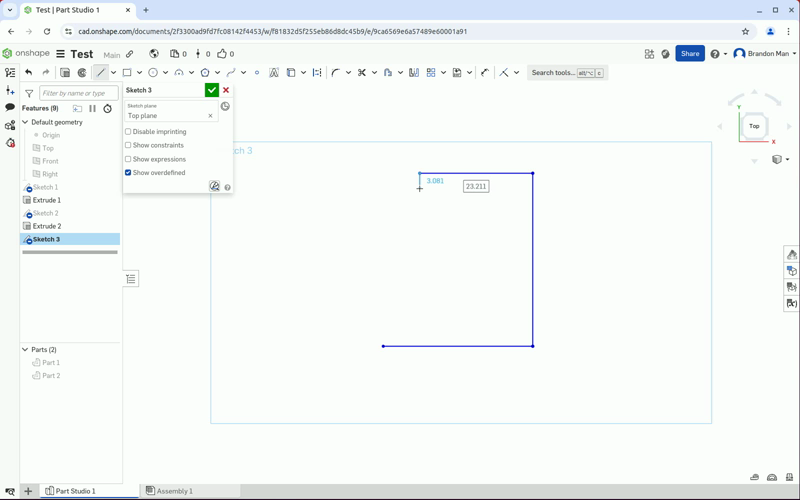
click(419, 188)
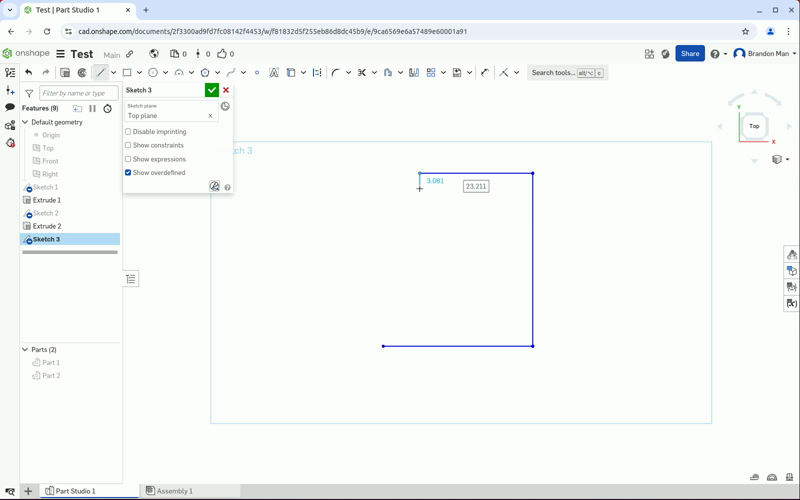
key_up(shift)
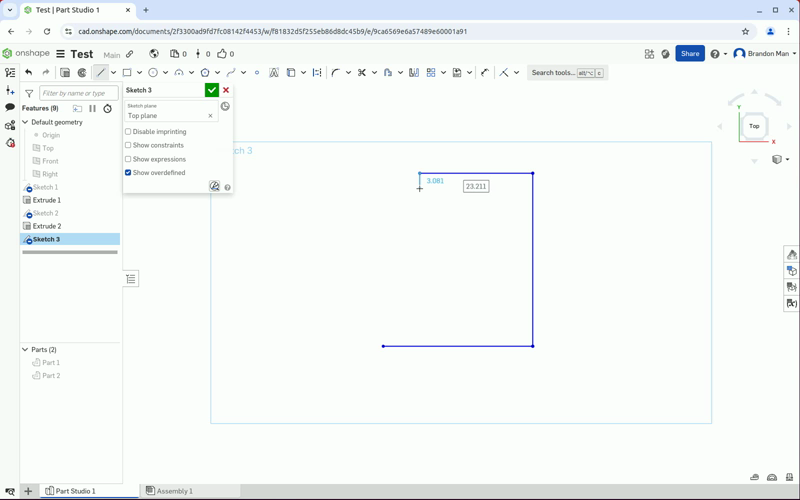
key_down(shift)
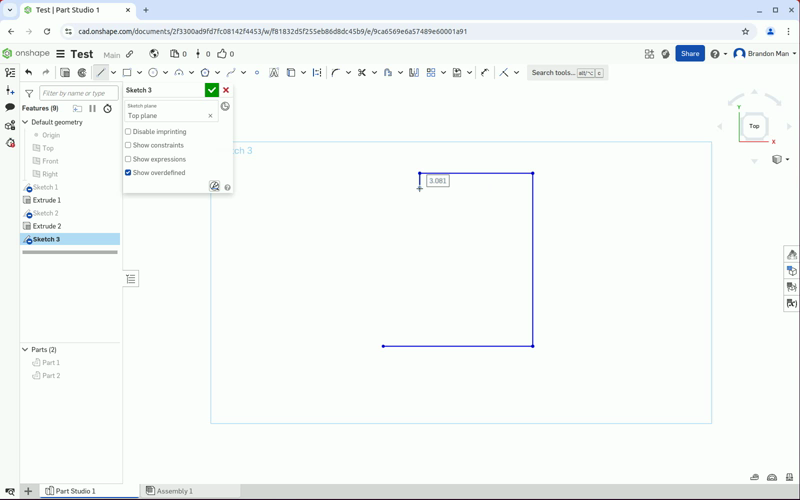
mouse_move(449, 188)
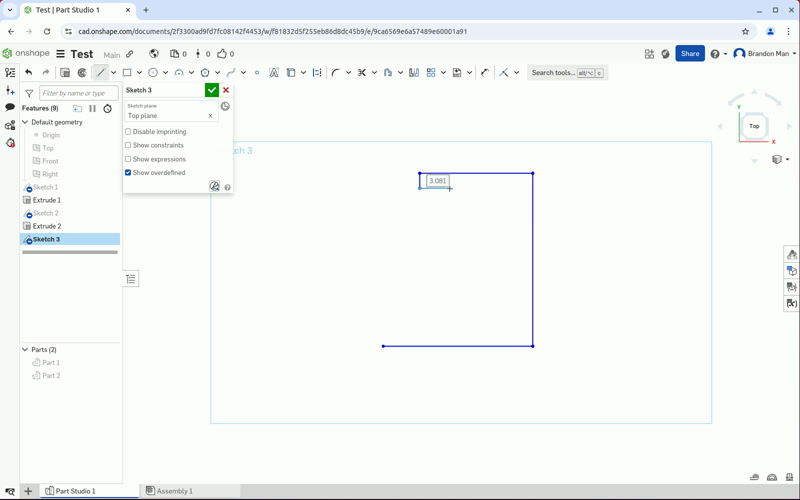
mouse_move(392, 209)
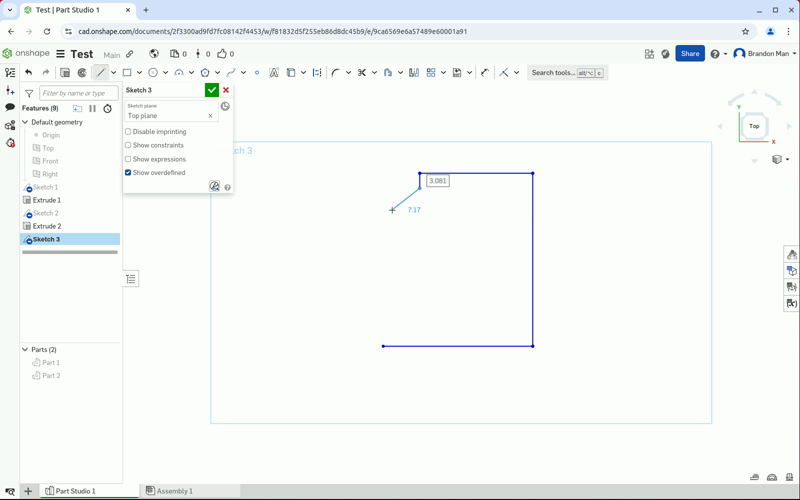
click(392, 209)
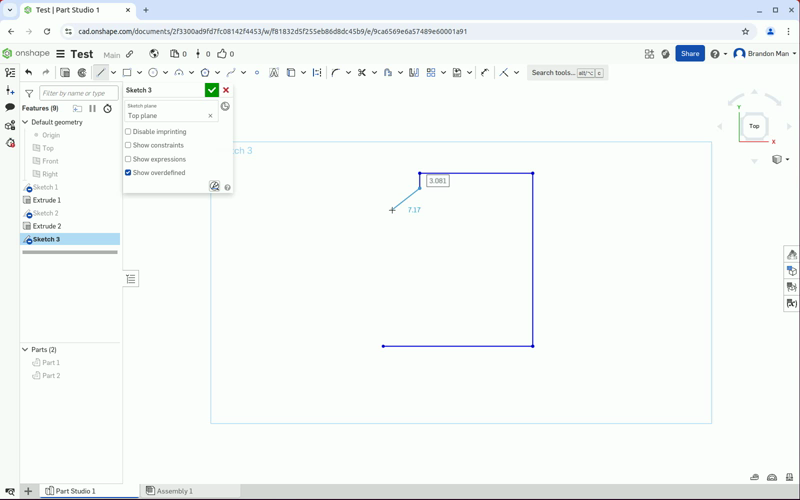
key_up(shift)
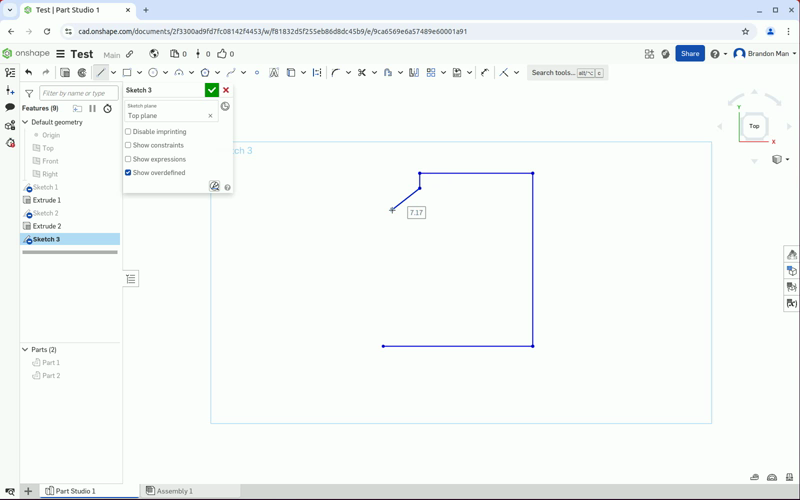
key_down(shift)
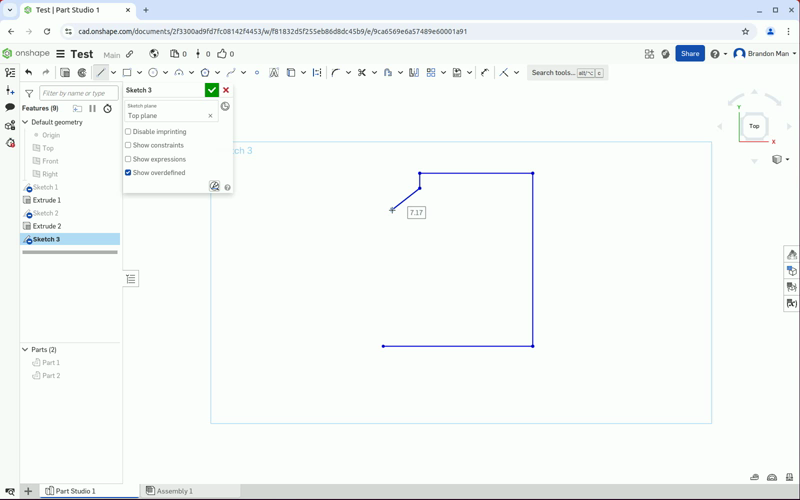
mouse_move(422, 209)
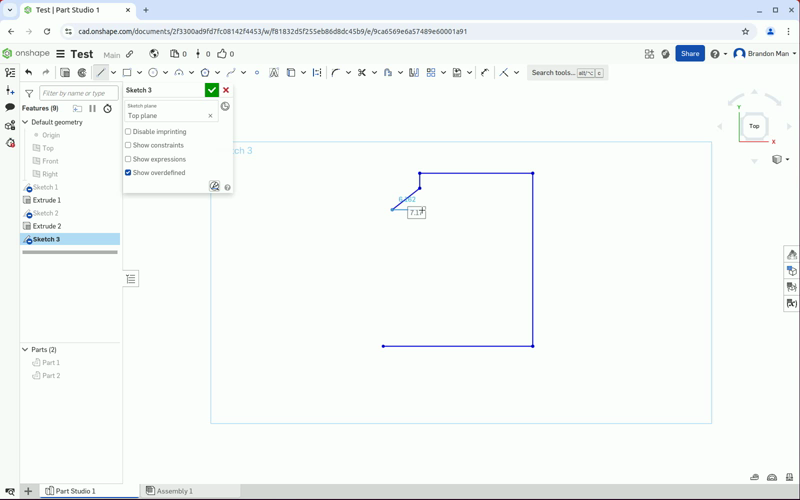
mouse_move(383, 209)
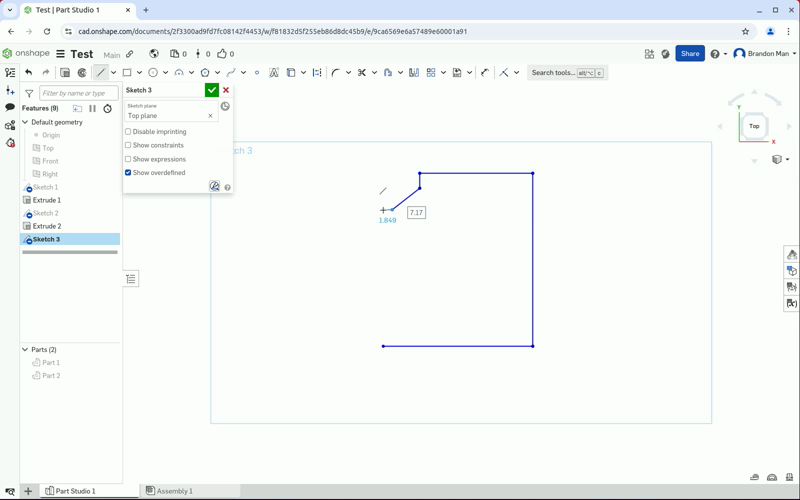
click(383, 209)
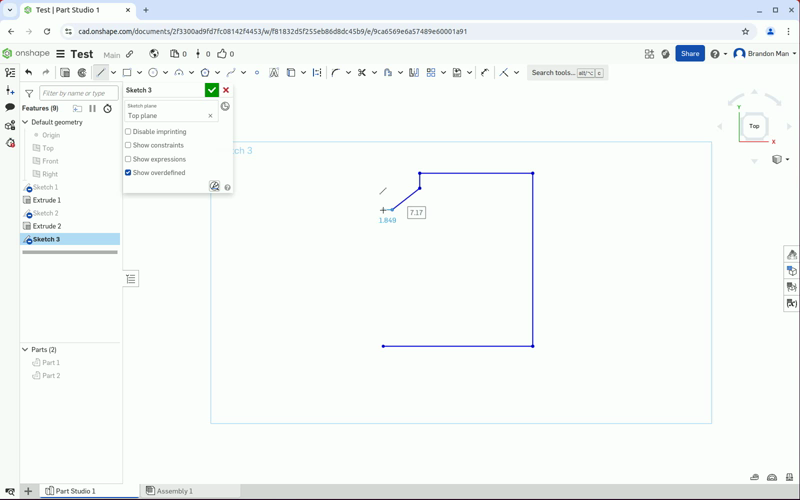
key_up(shift)
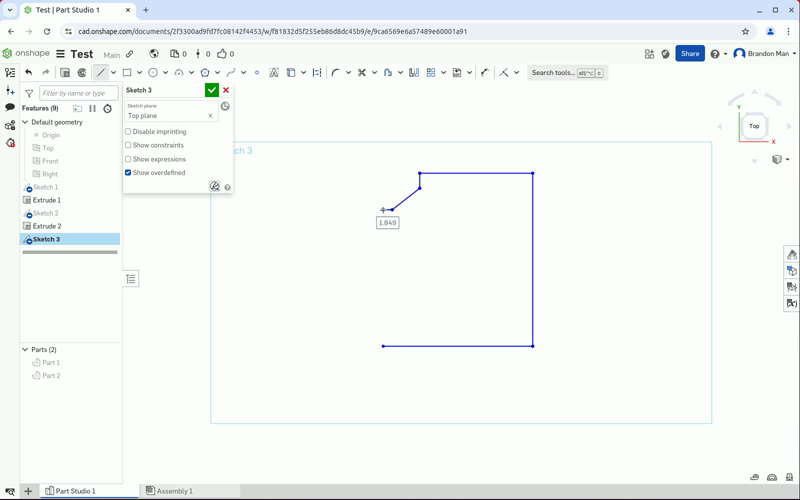
key_down(shift)
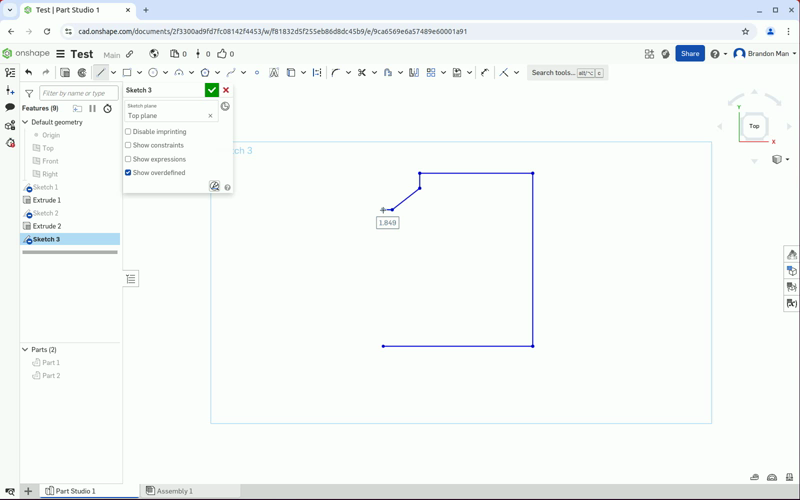
mouse_move(413, 209)
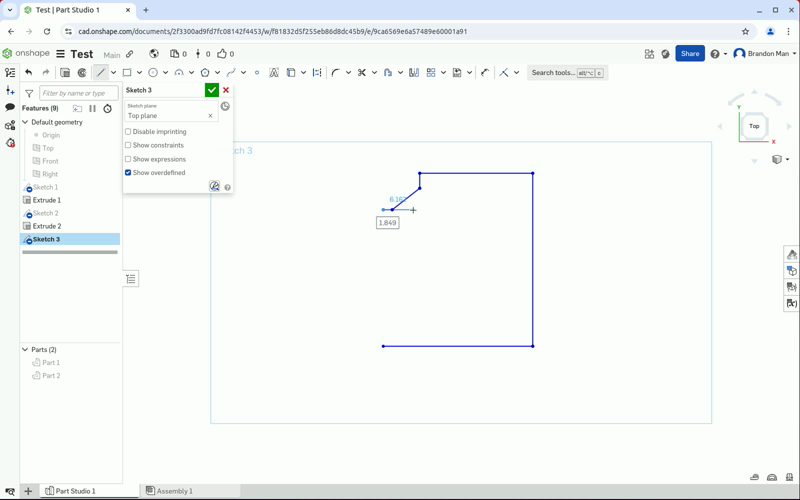
mouse_move(383, 228)
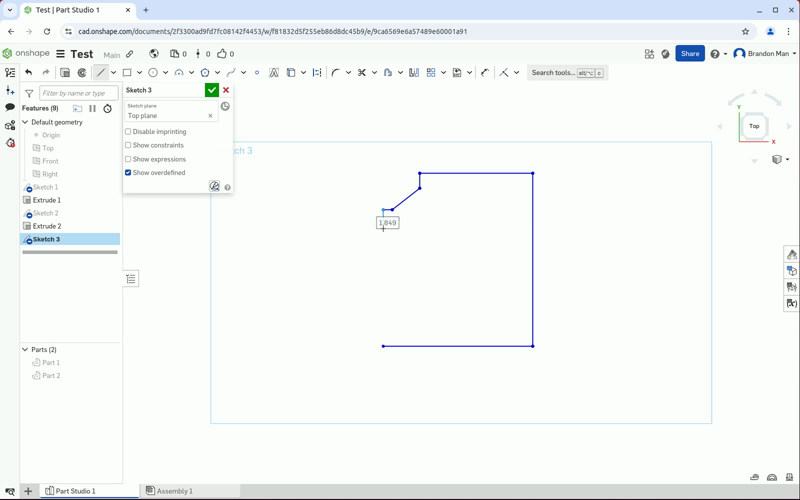
click(383, 228)
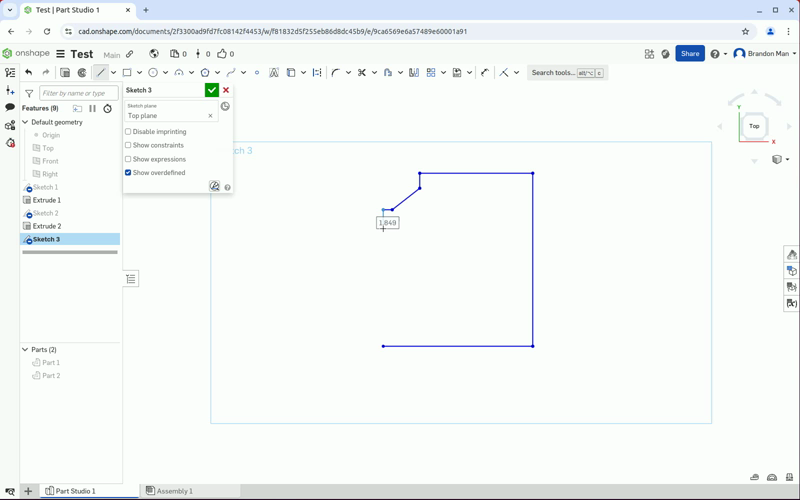
key_up(shift)
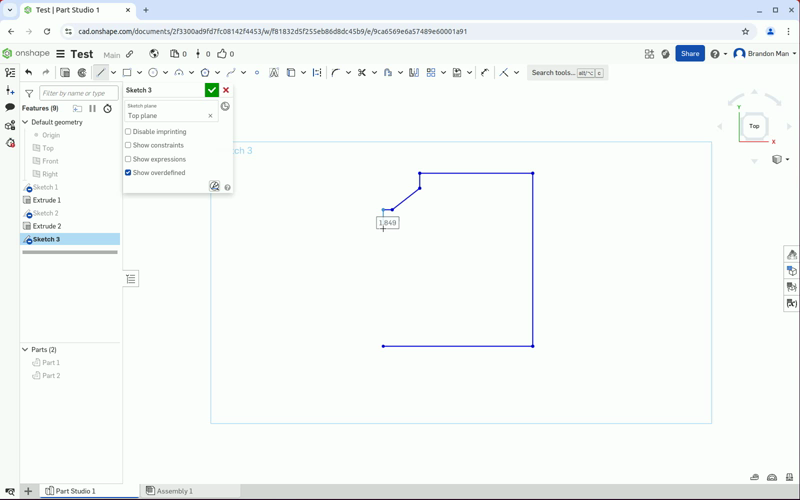
key_down(shift)
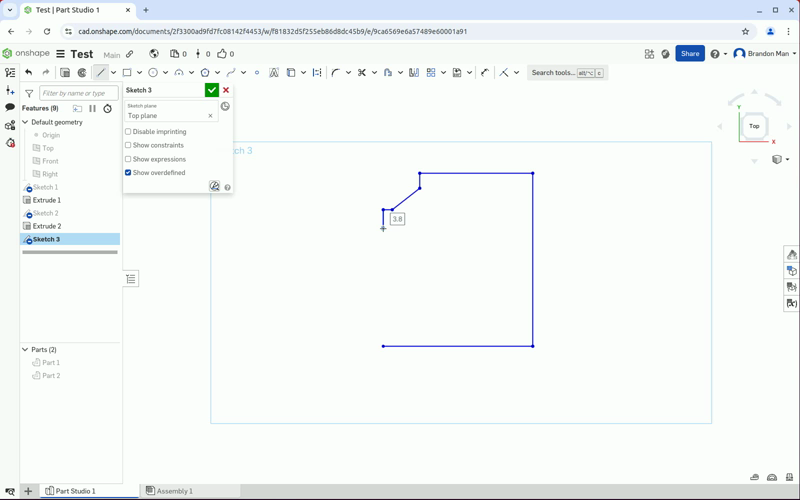
mouse_move(413, 228)
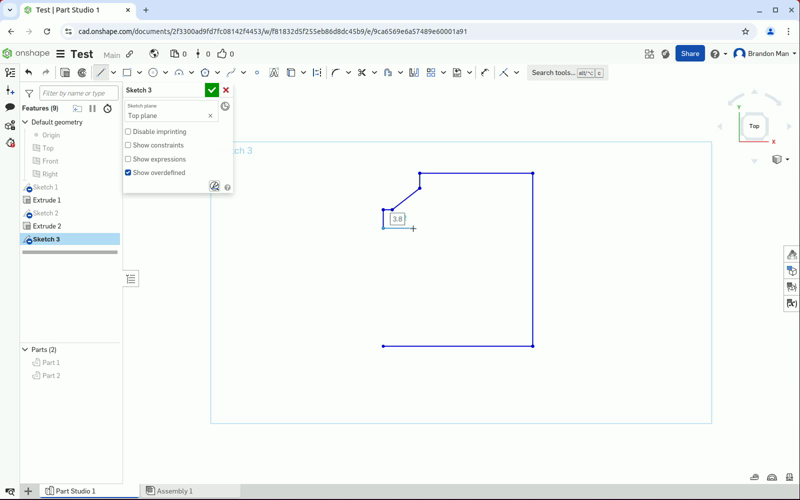
mouse_move(388, 228)
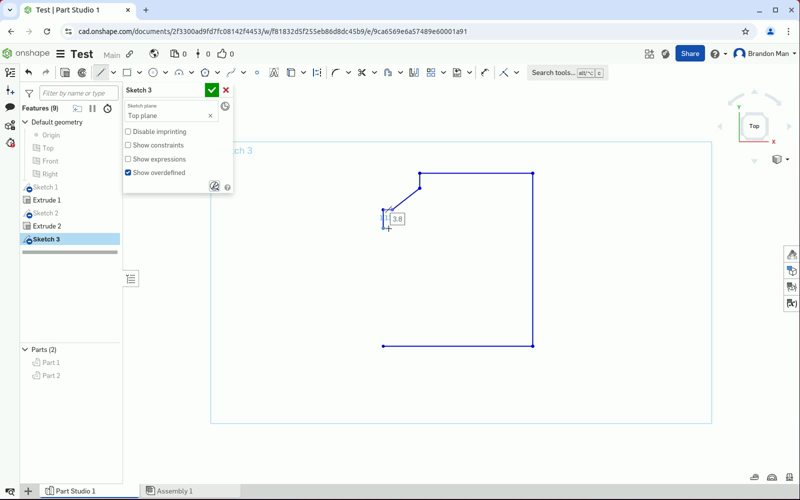
scroll(6)
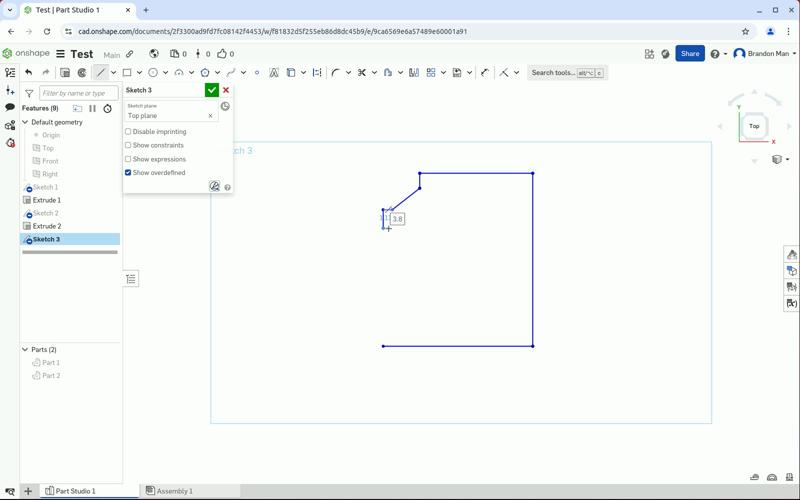
scroll(6)
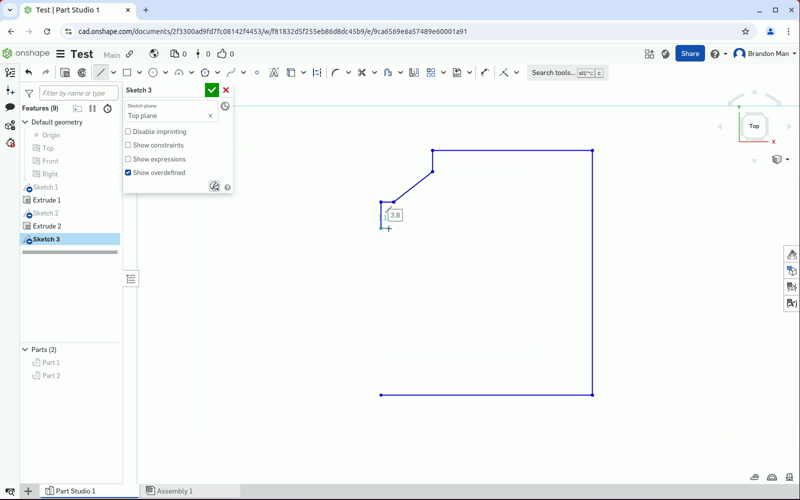
scroll(6)
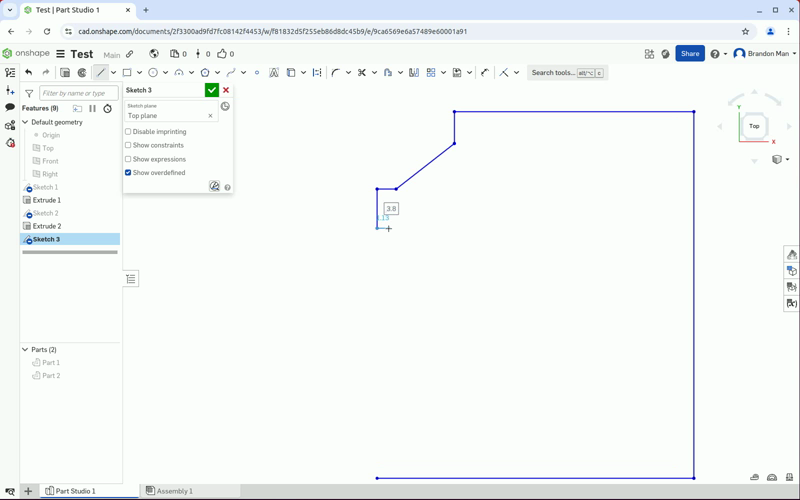
scroll(6)
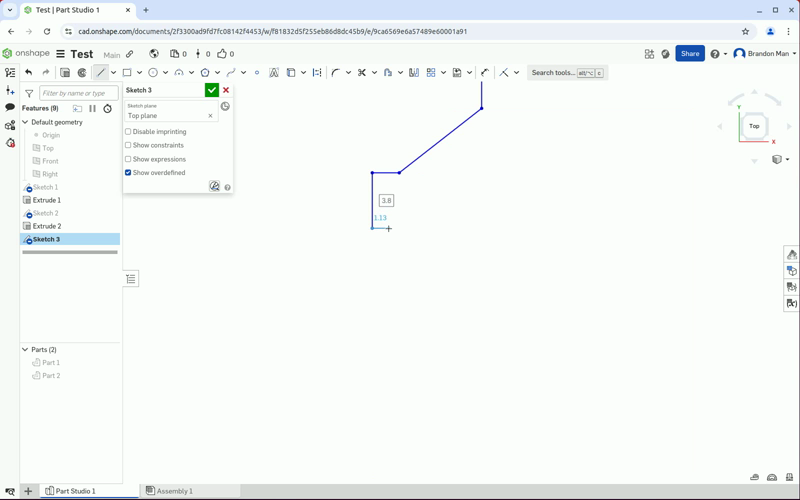
scroll(6)
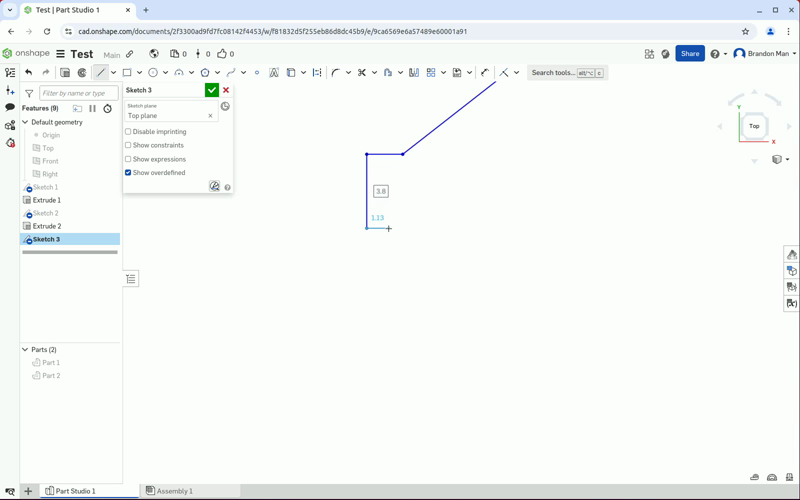
scroll(6)
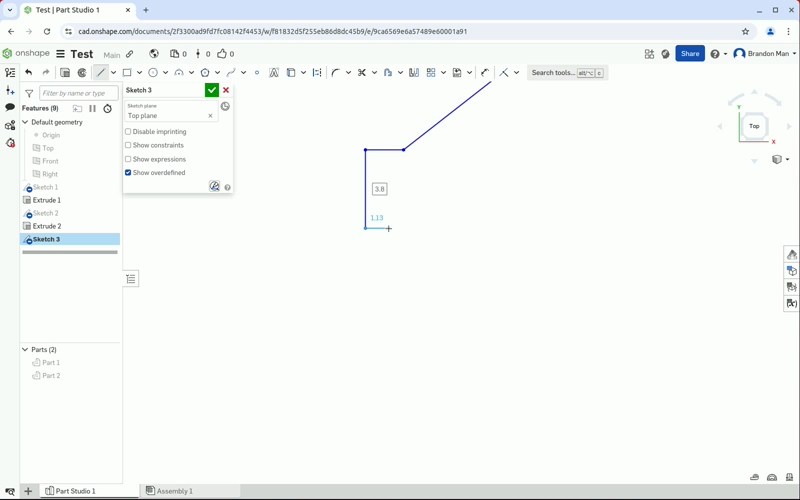
scroll(6)
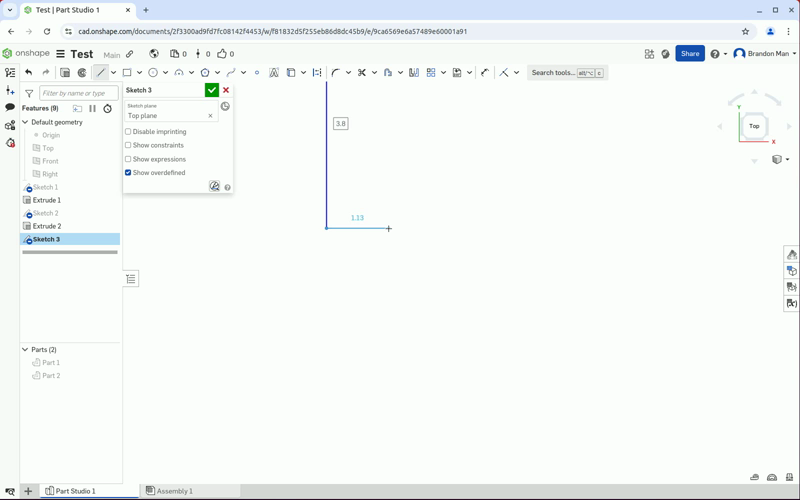
click(388, 228)
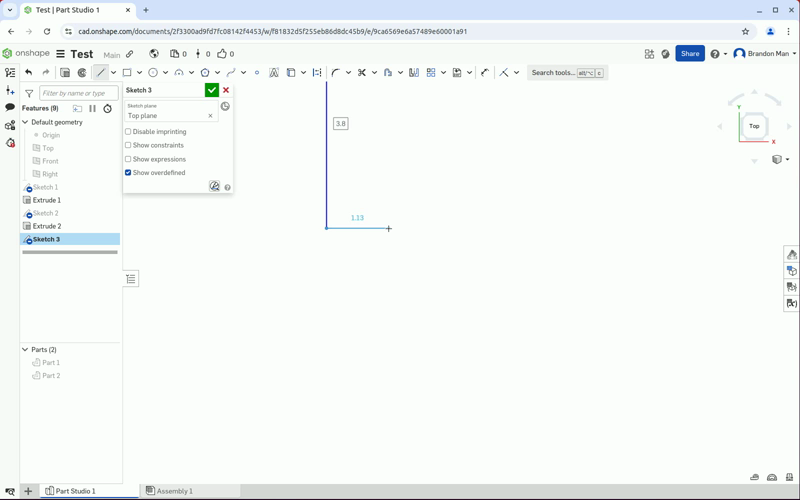
scroll(-6)
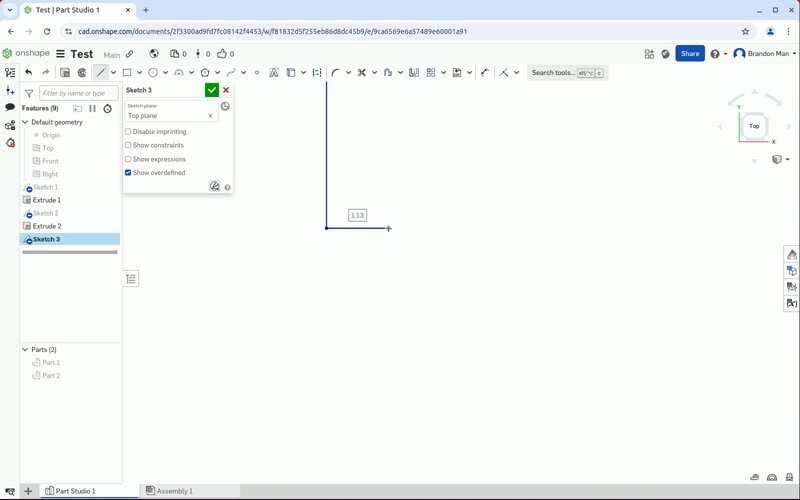
scroll(-6)
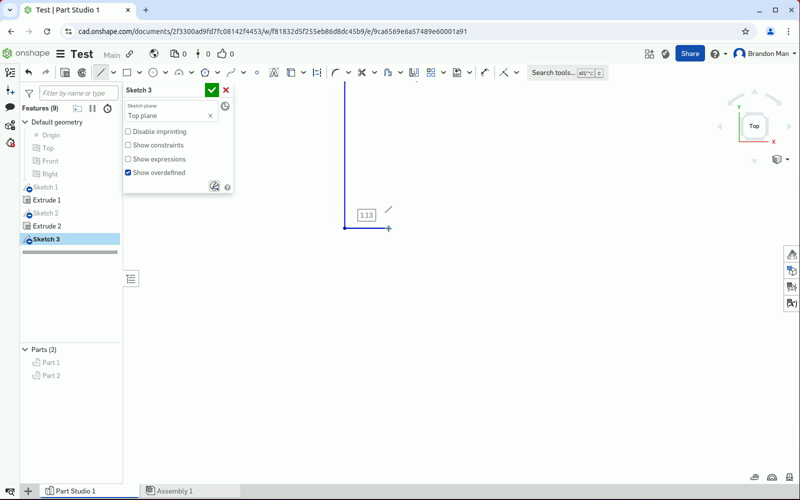
scroll(-6)
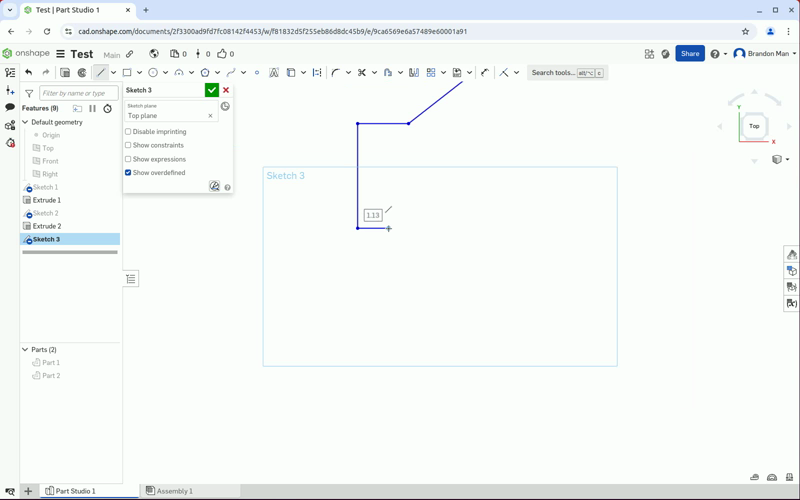
scroll(-6)
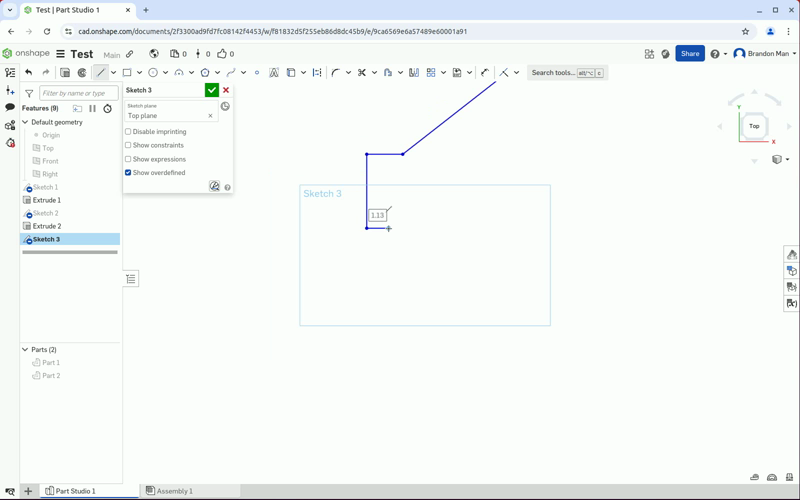
scroll(-6)
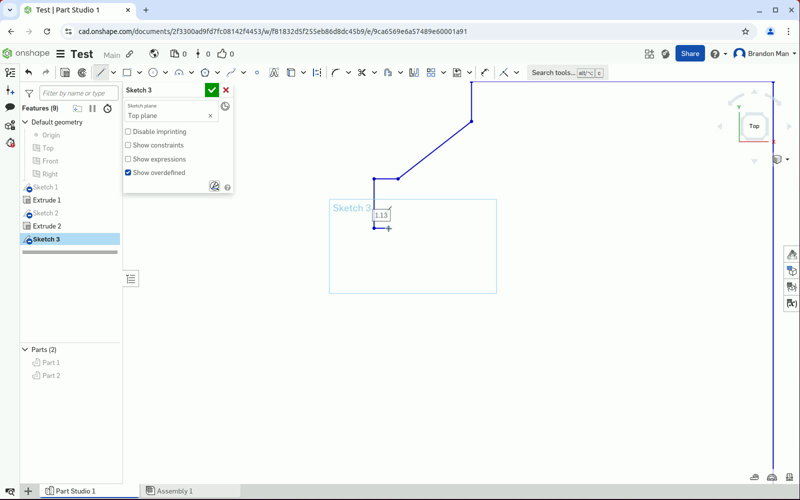
scroll(-6)
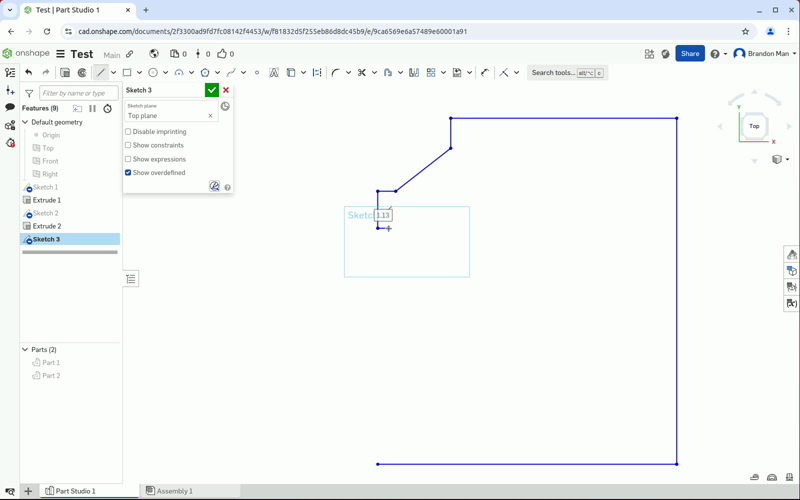
scroll(-6)
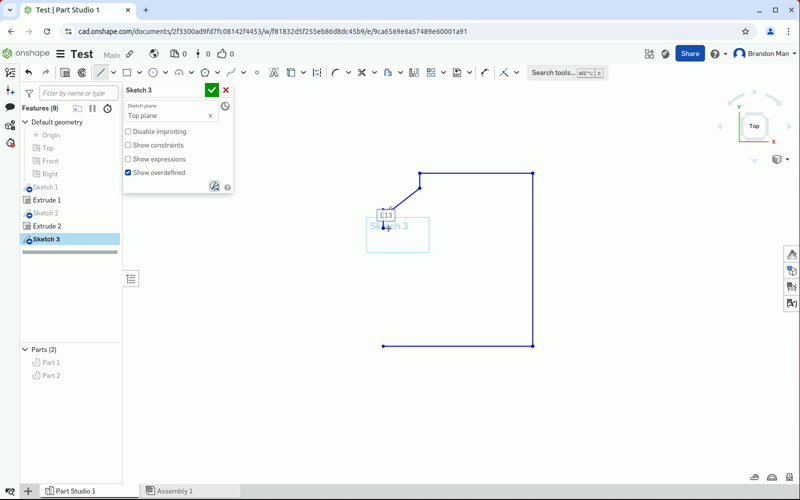
key_up(shift)
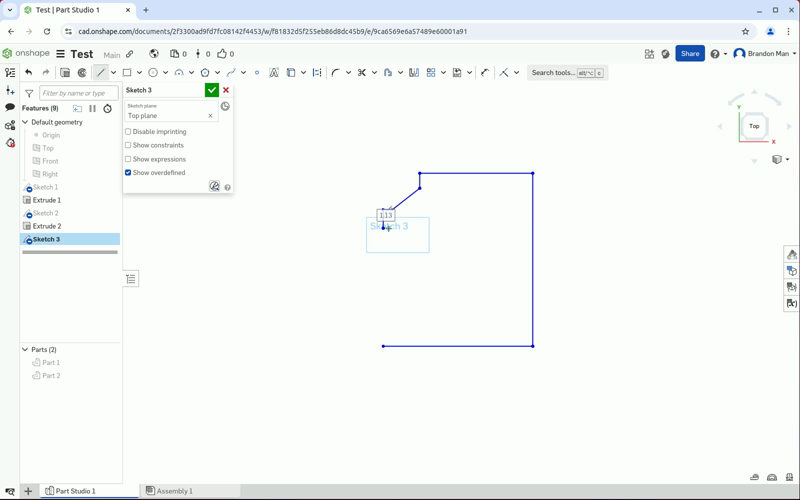
key_down(shift)
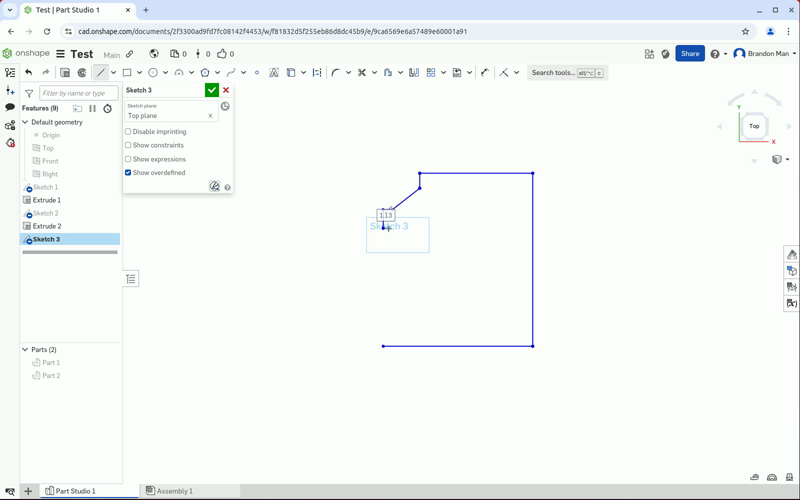
mouse_move(388, 293)
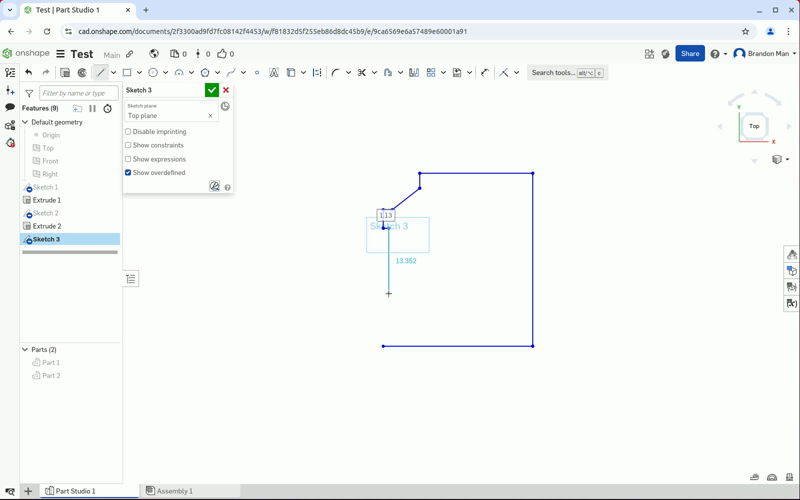
click(388, 293)
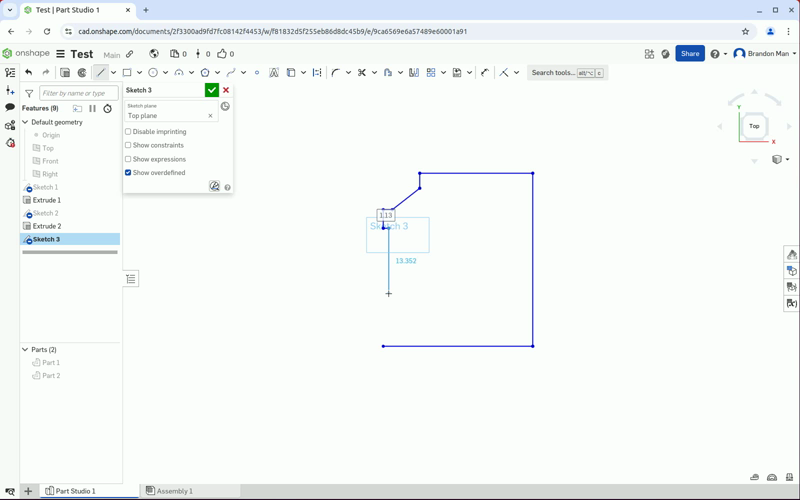
key_up(shift)
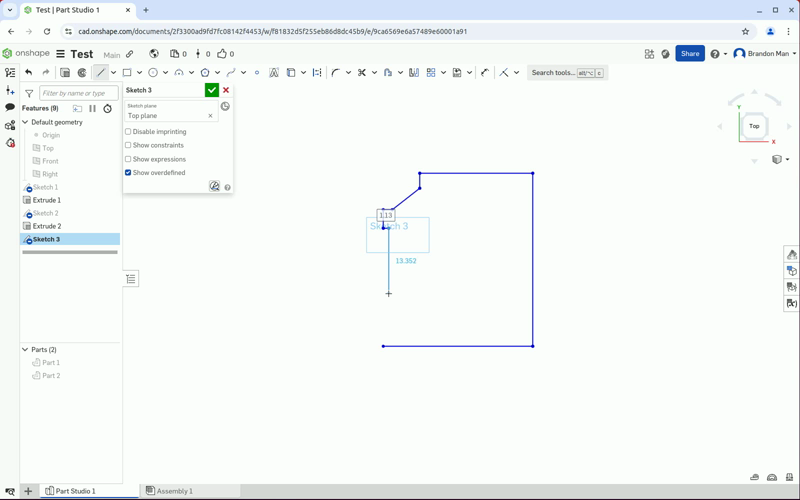
key_down(shift)
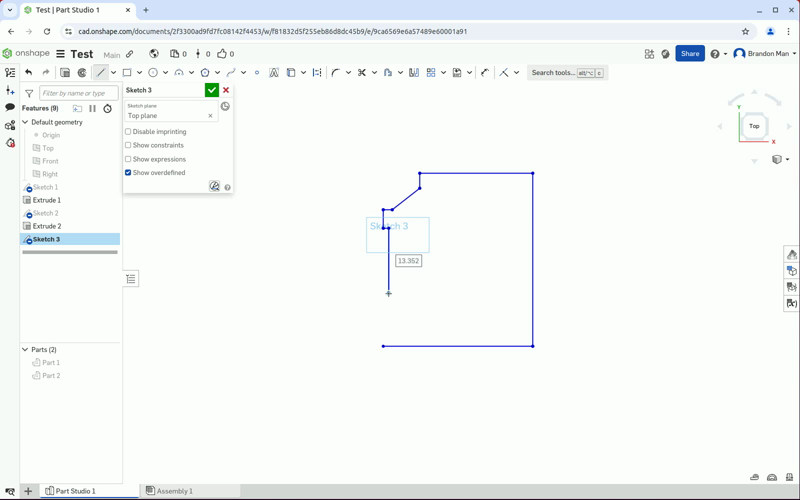
mouse_move(418, 293)
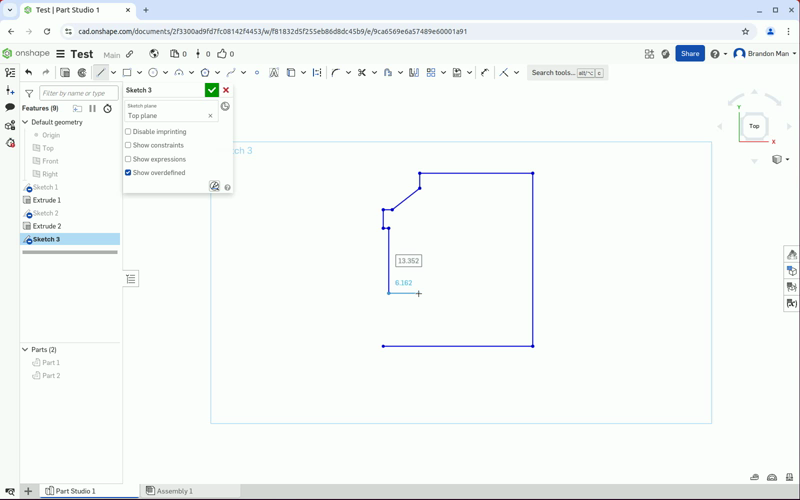
mouse_move(383, 293)
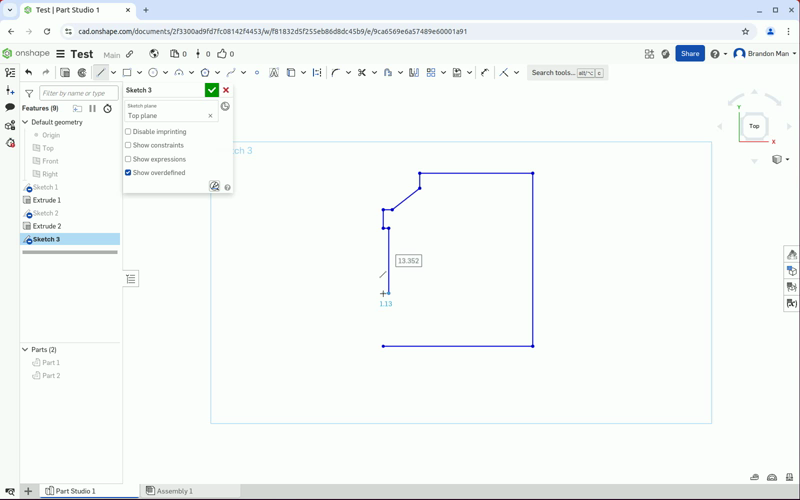
scroll(6)
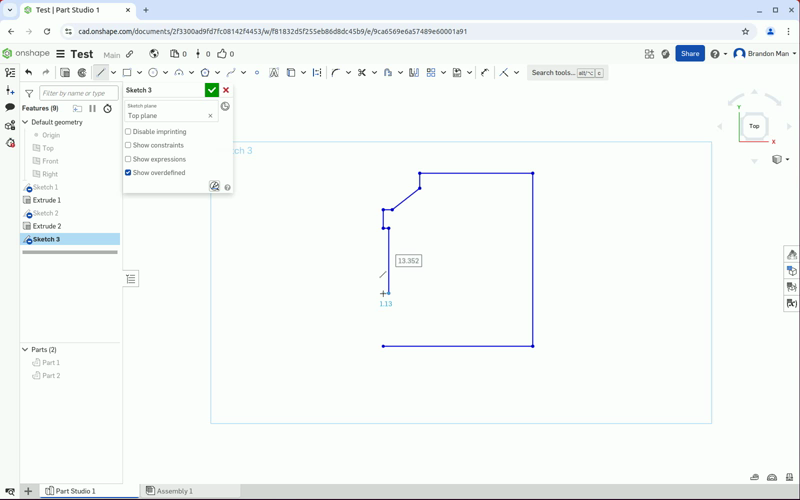
scroll(6)
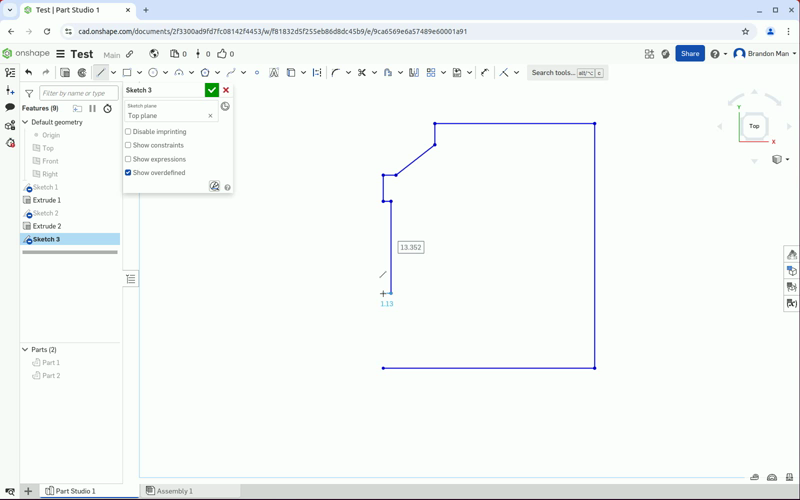
scroll(6)
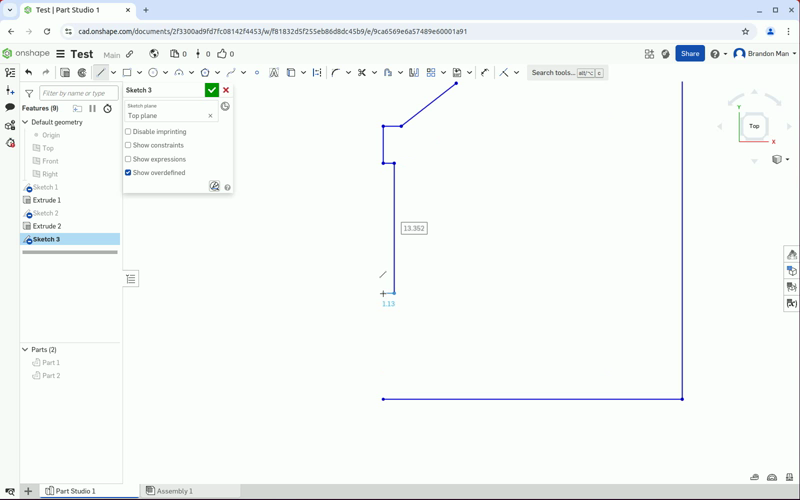
scroll(6)
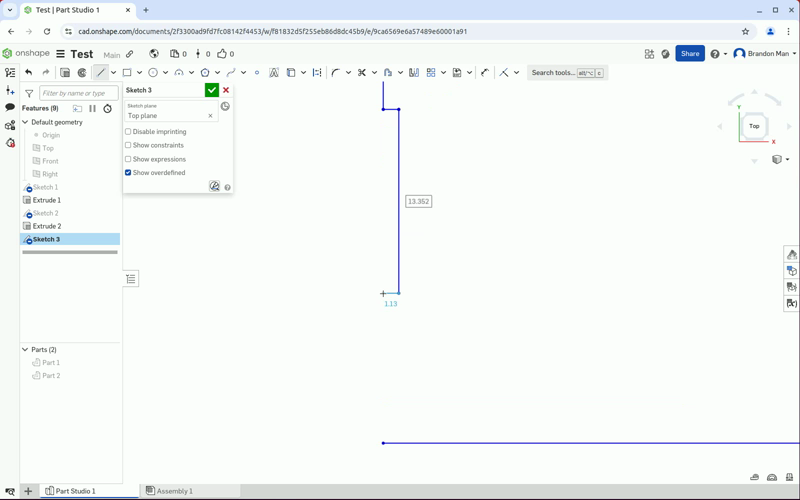
scroll(6)
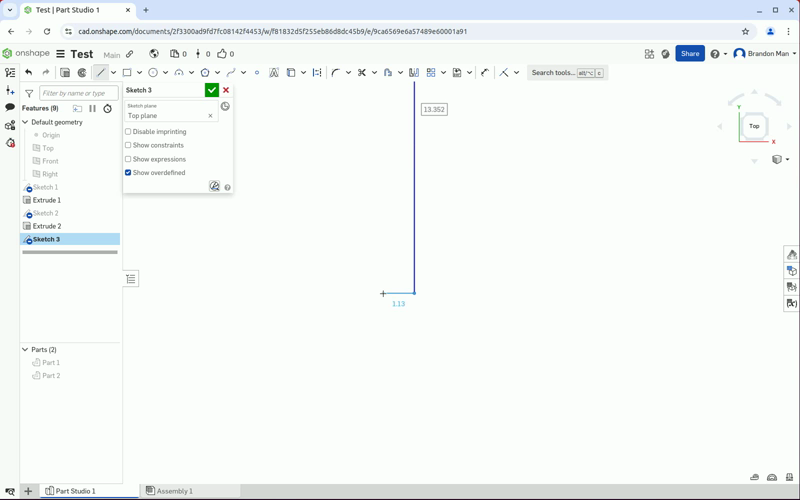
scroll(6)
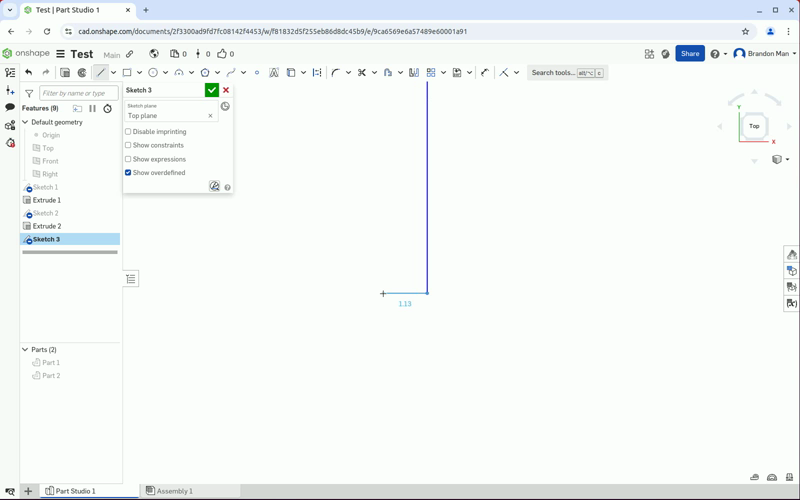
scroll(6)
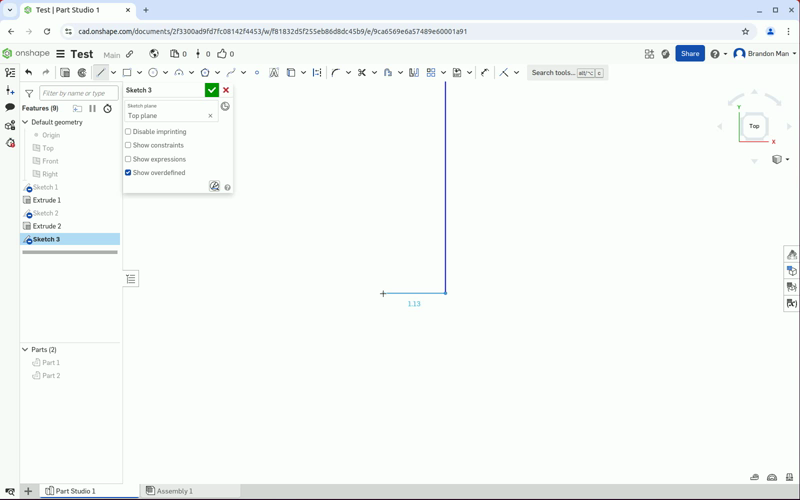
click(383, 293)
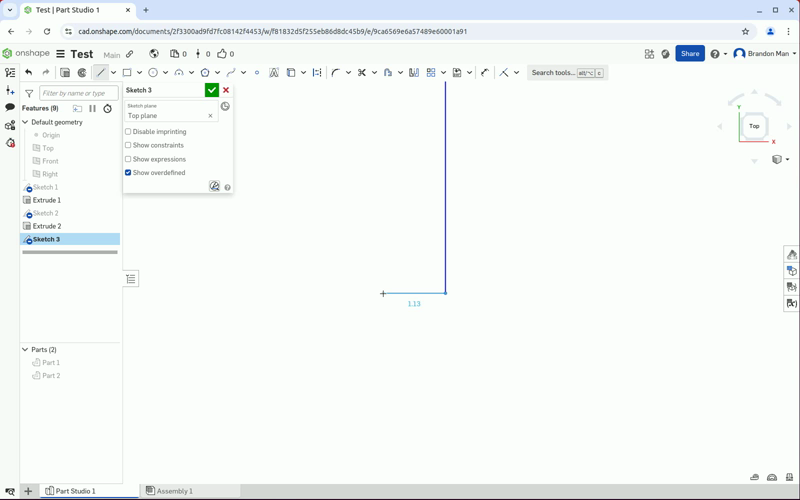
scroll(-6)
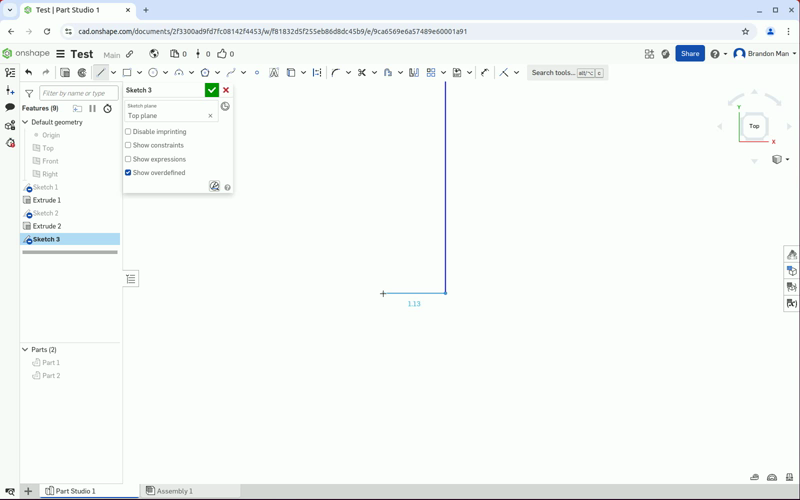
scroll(-6)
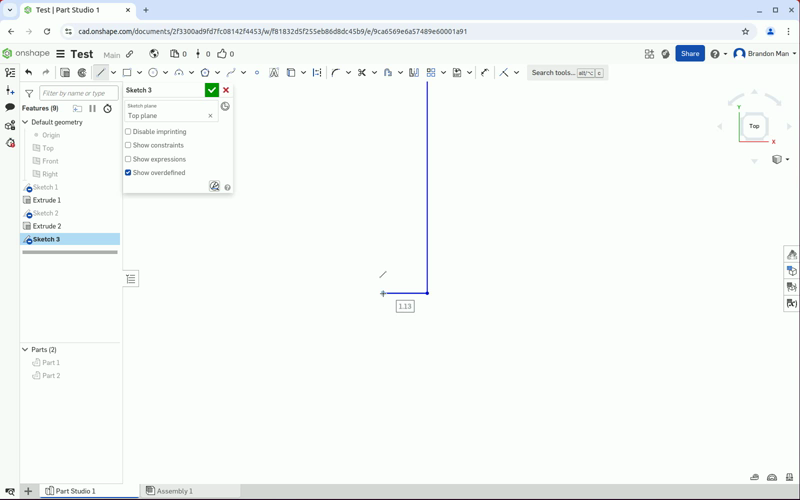
scroll(-6)
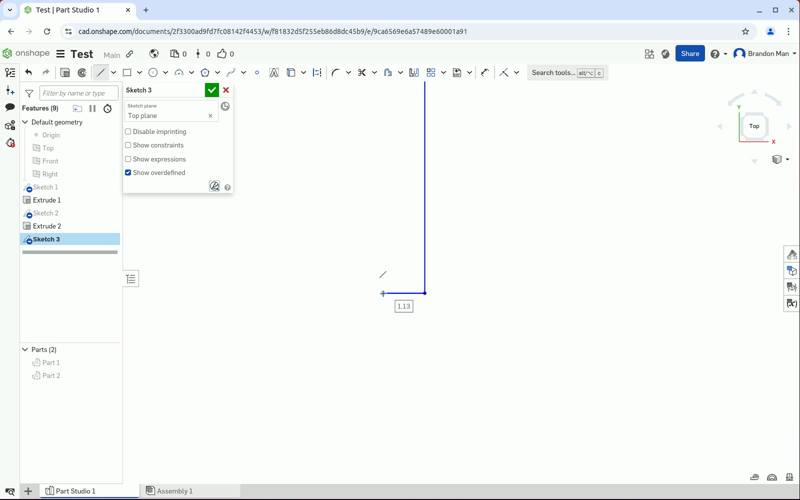
scroll(-6)
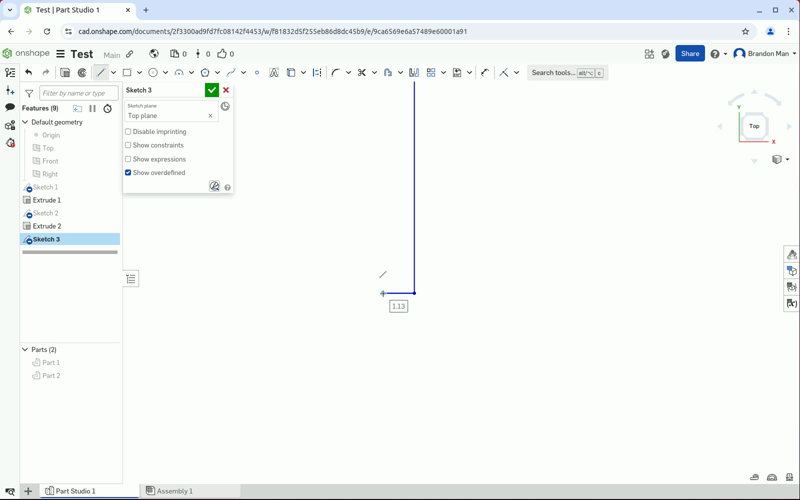
scroll(-6)
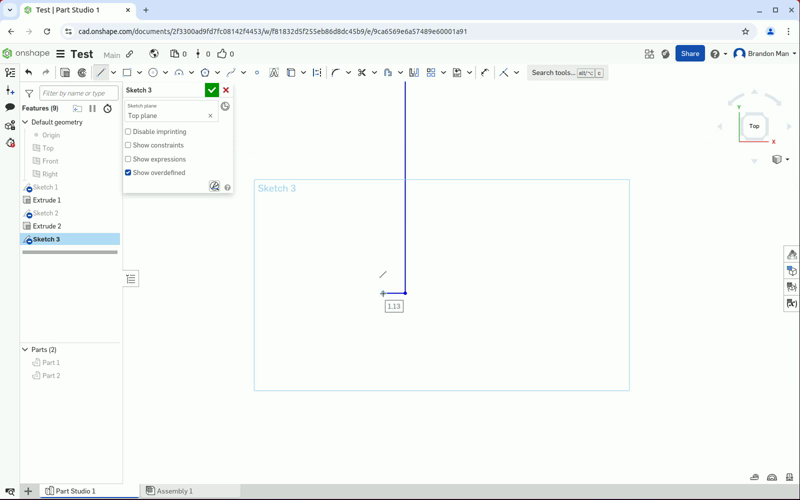
scroll(-6)
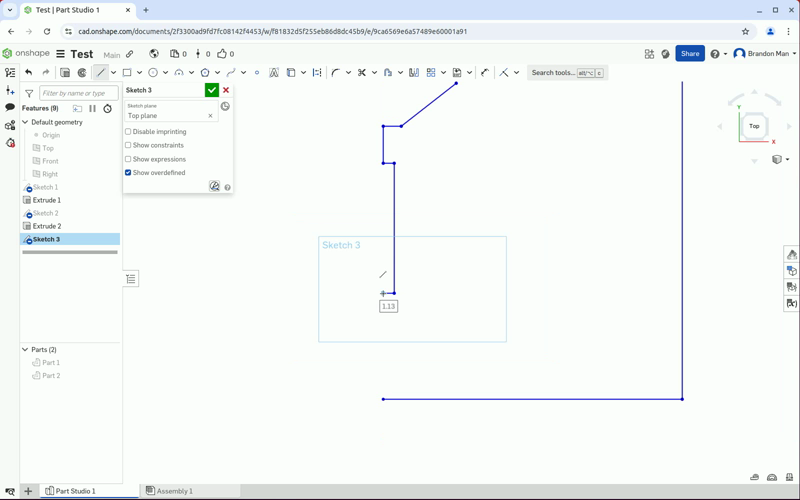
scroll(-6)
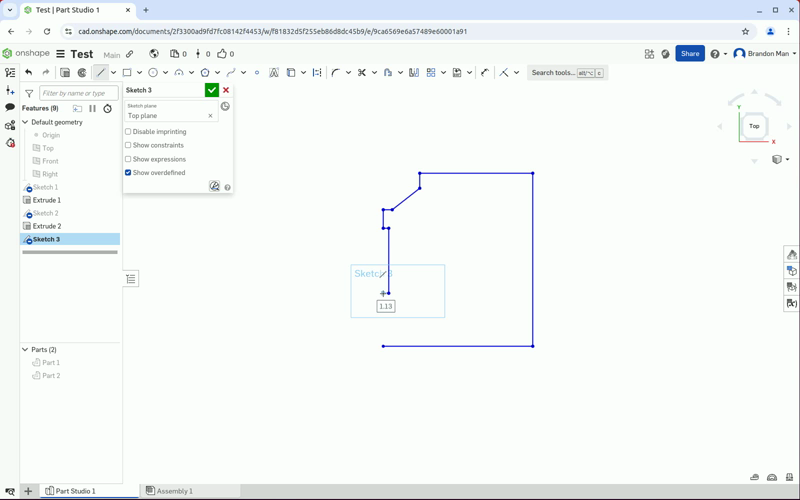
key_up(shift)
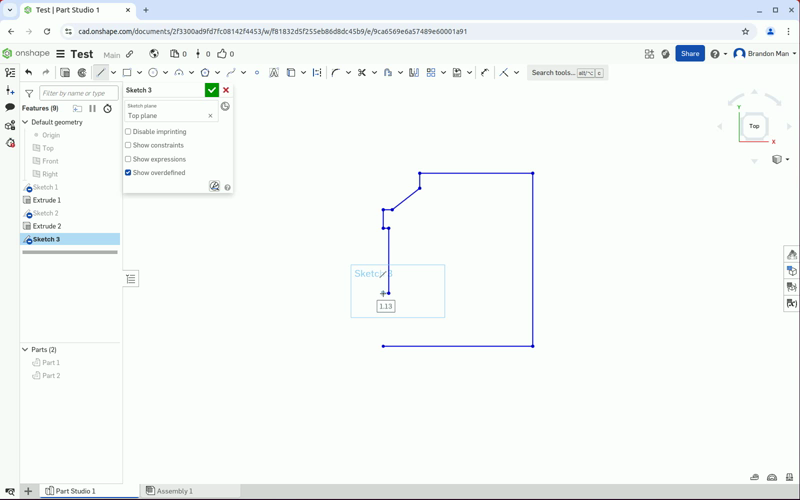
key_down(shift)
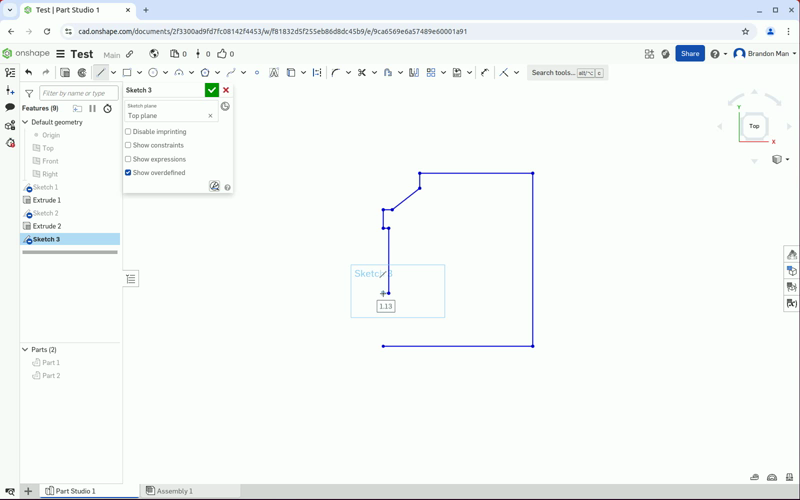
mouse_move(413, 293)
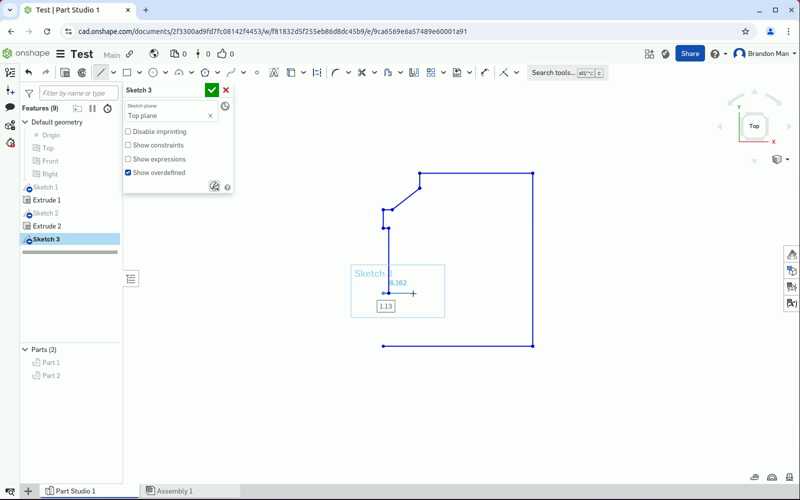
mouse_move(383, 300)
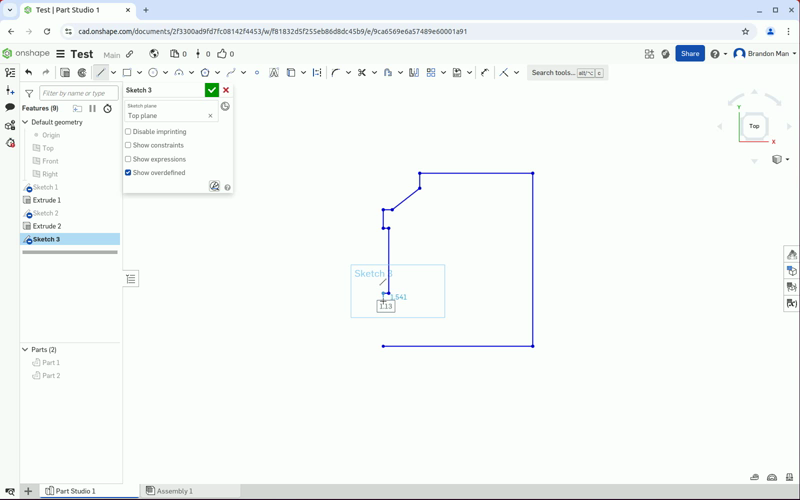
scroll(6)
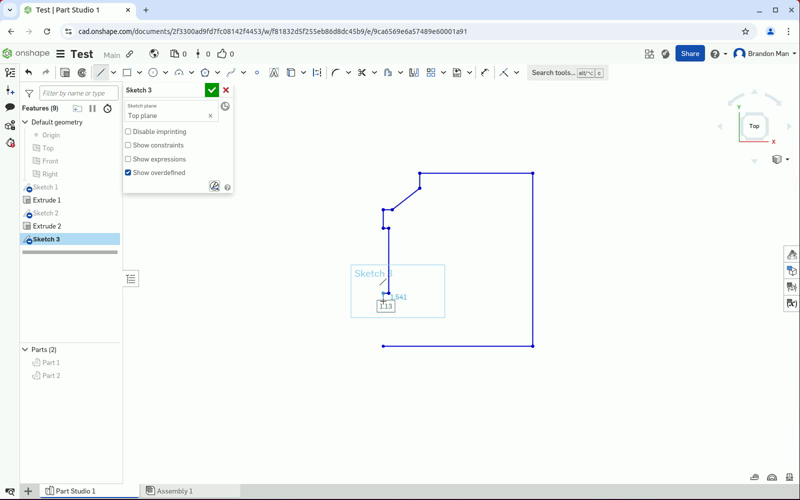
scroll(6)
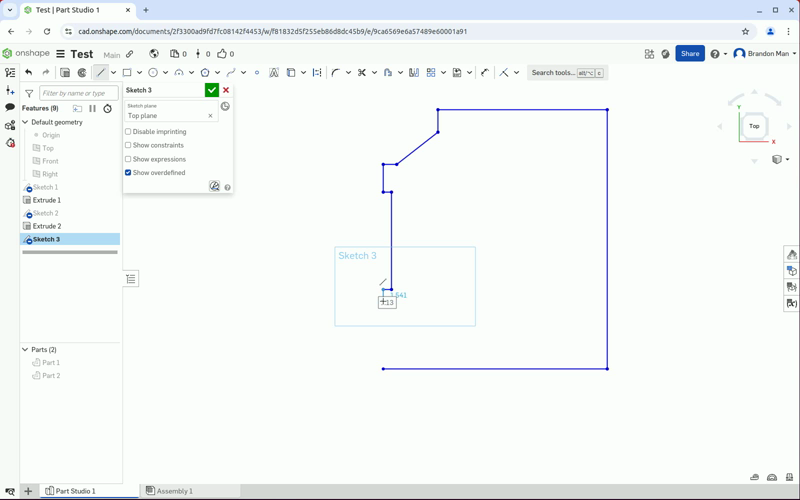
scroll(6)
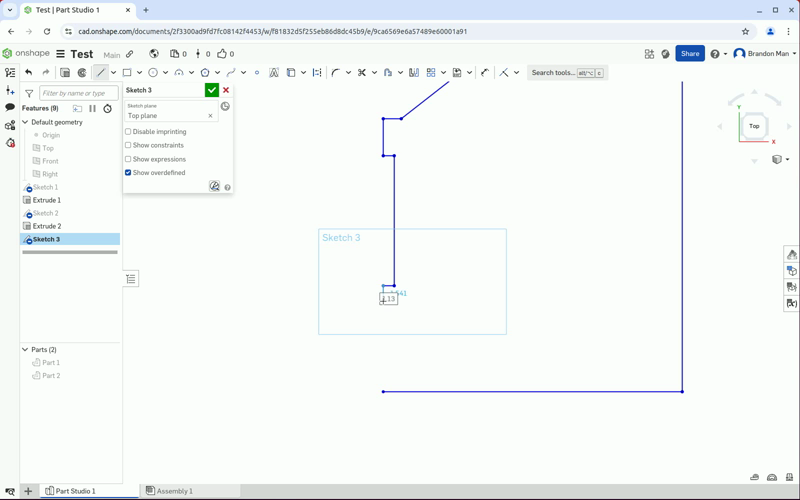
scroll(6)
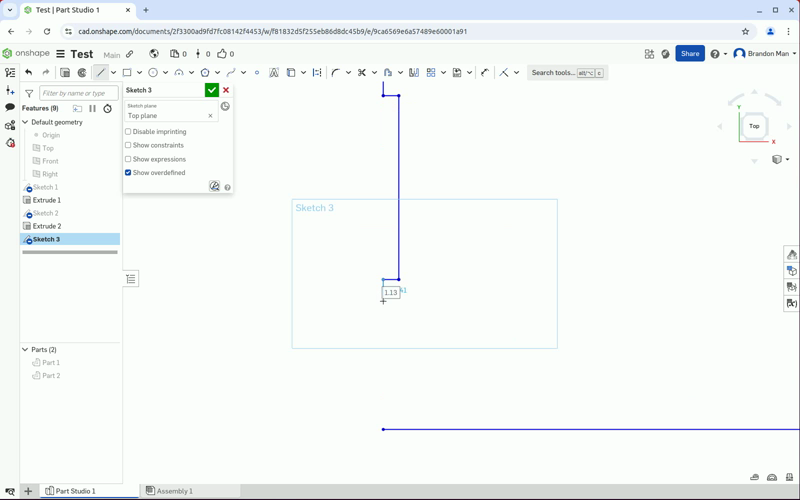
scroll(6)
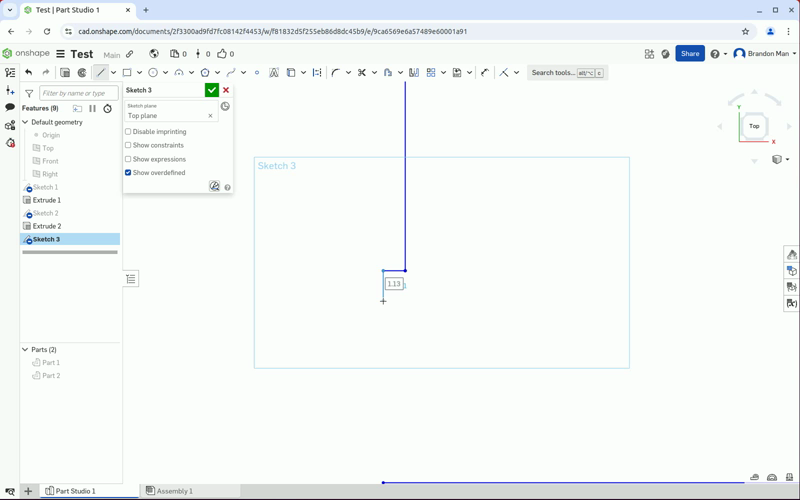
scroll(6)
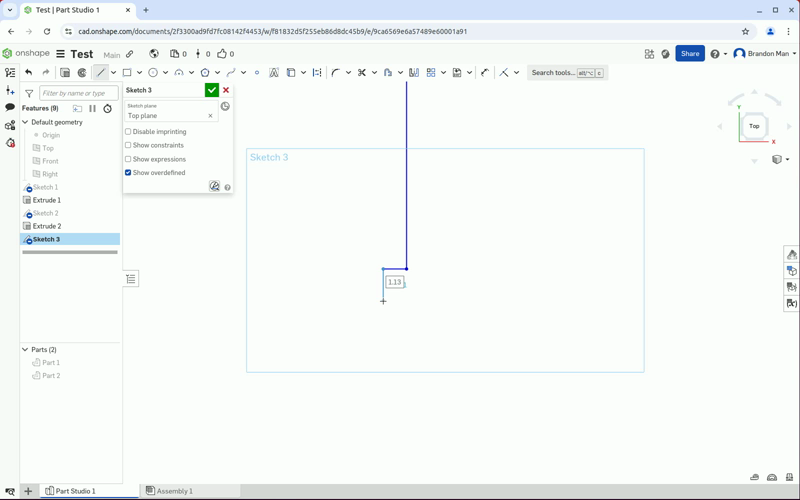
scroll(6)
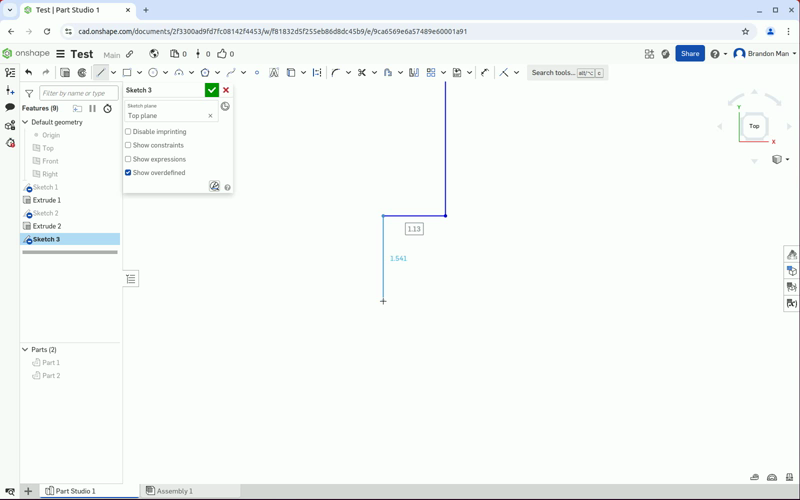
click(383, 300)
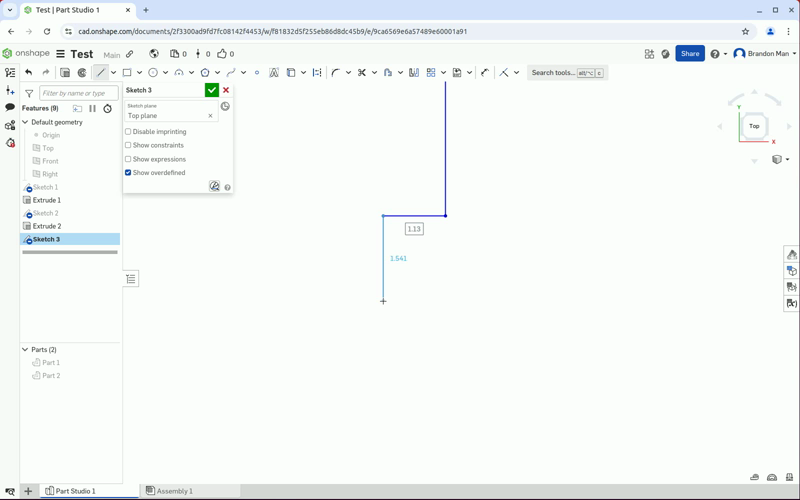
scroll(-6)
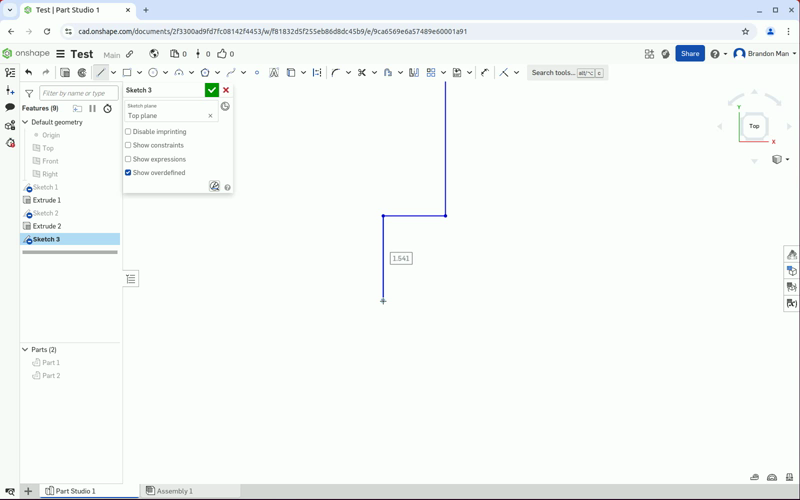
scroll(-6)
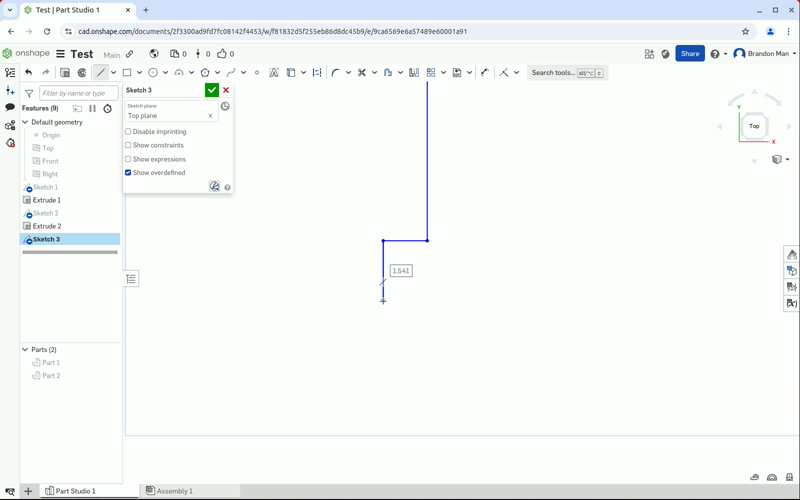
scroll(-6)
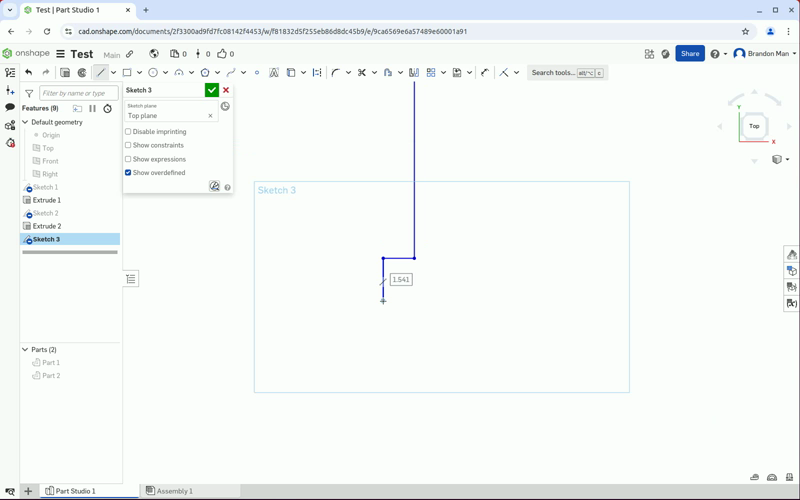
scroll(-6)
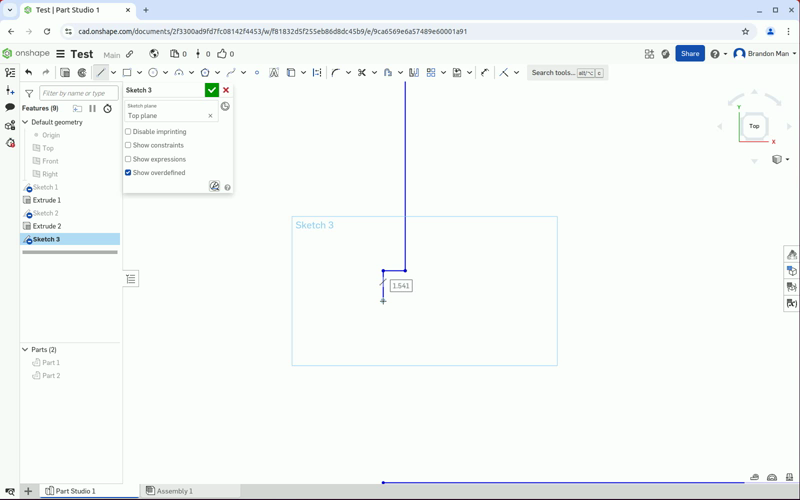
scroll(-6)
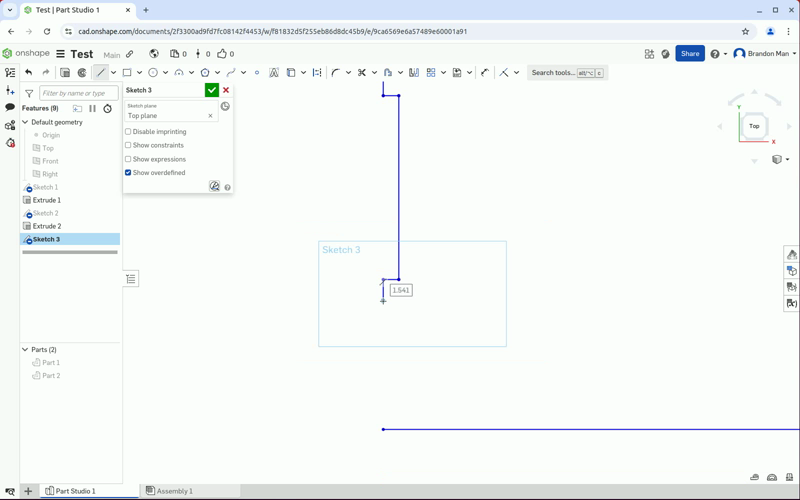
scroll(-6)
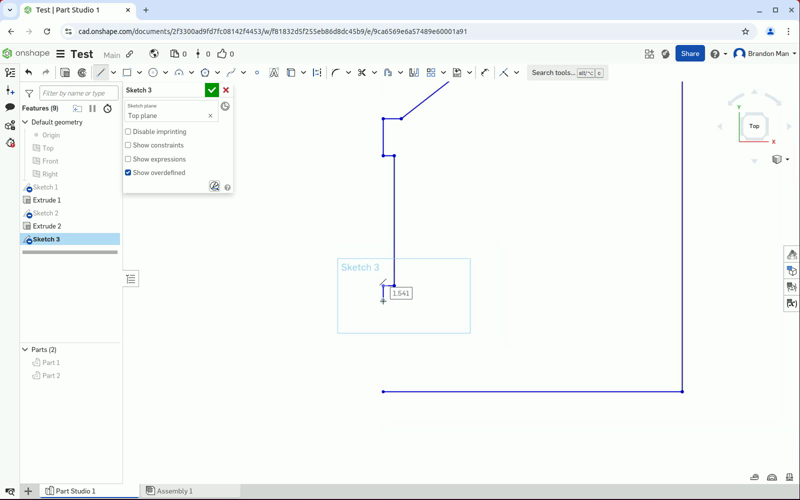
scroll(-6)
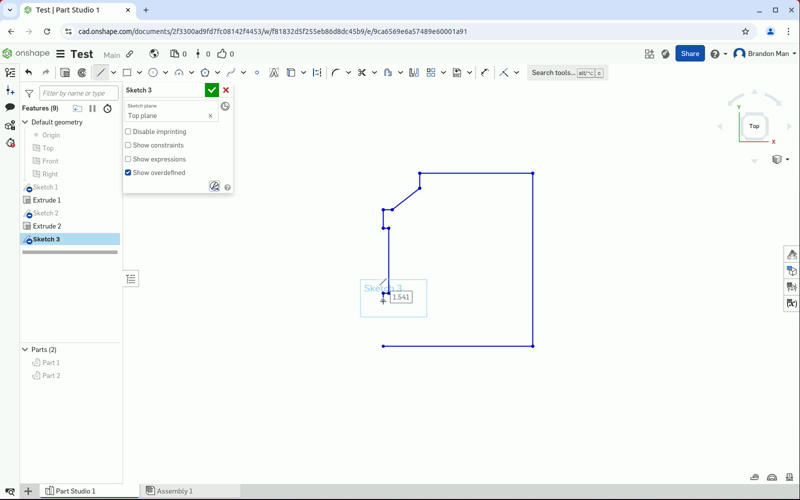
key_up(shift)
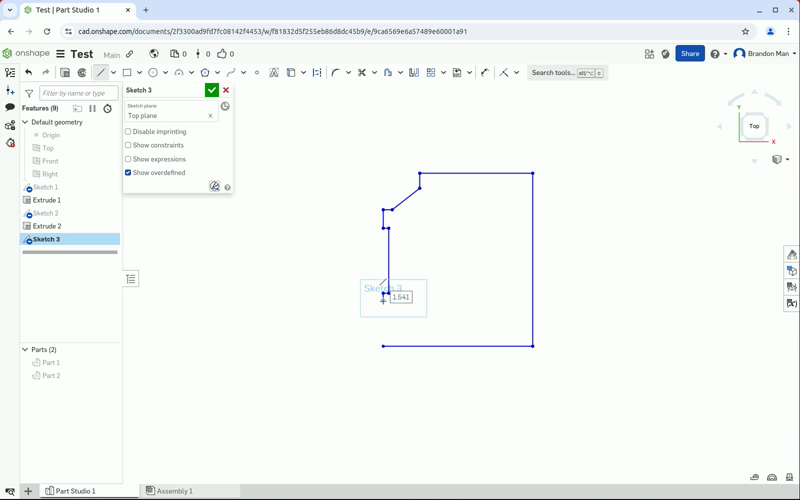
mouse_move(413, 300)
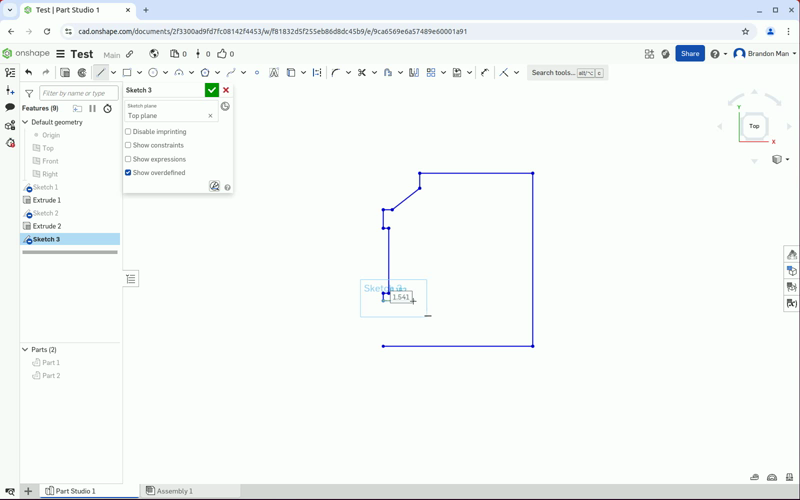
key_down(shift)
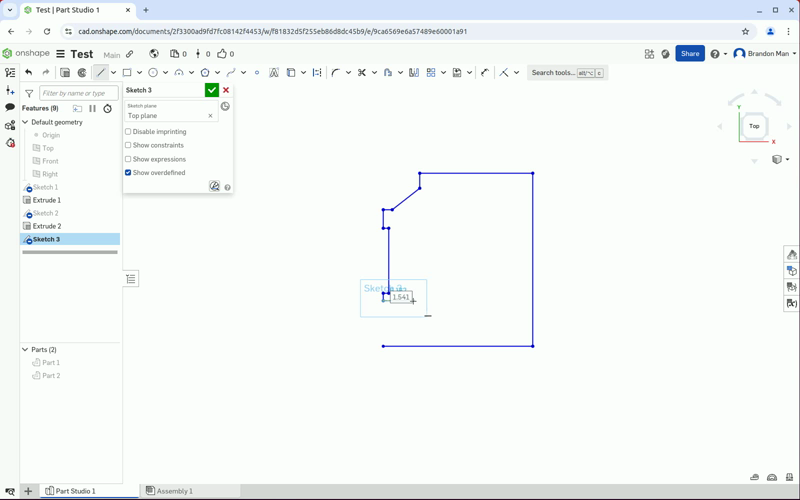
mouse_move(383, 346)
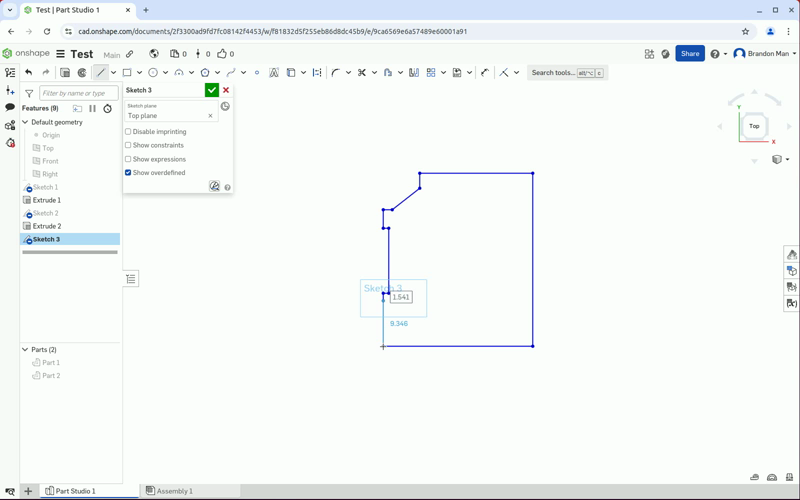
key_up(shift)
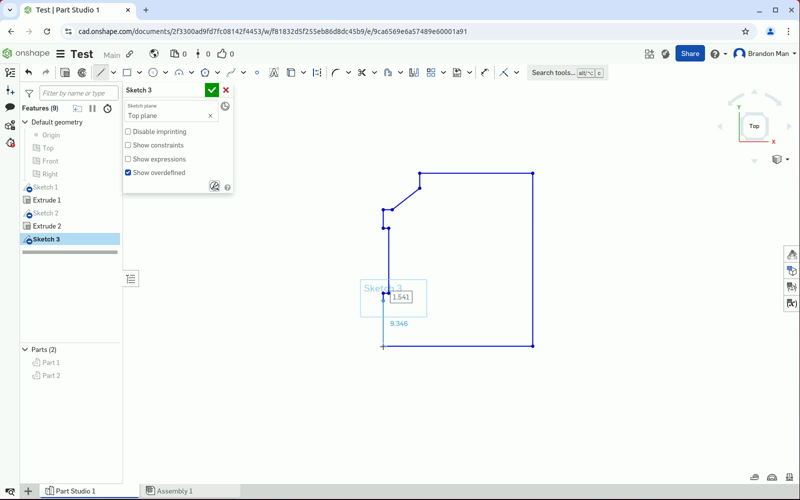
click(383, 346)
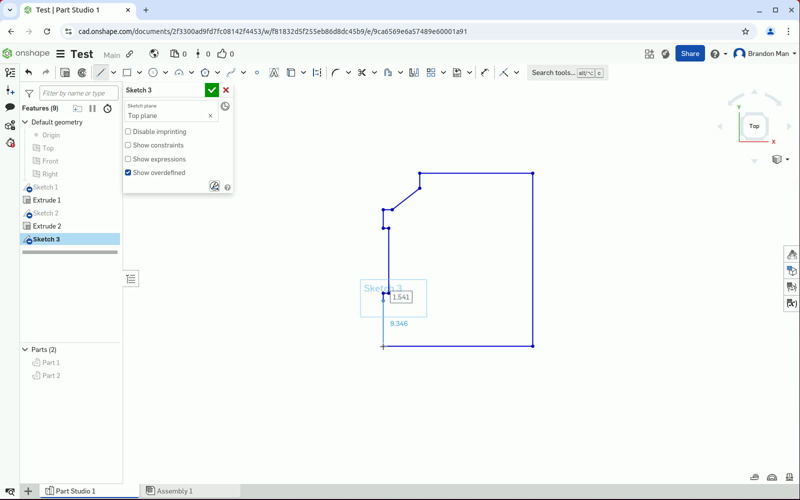
key(esc)
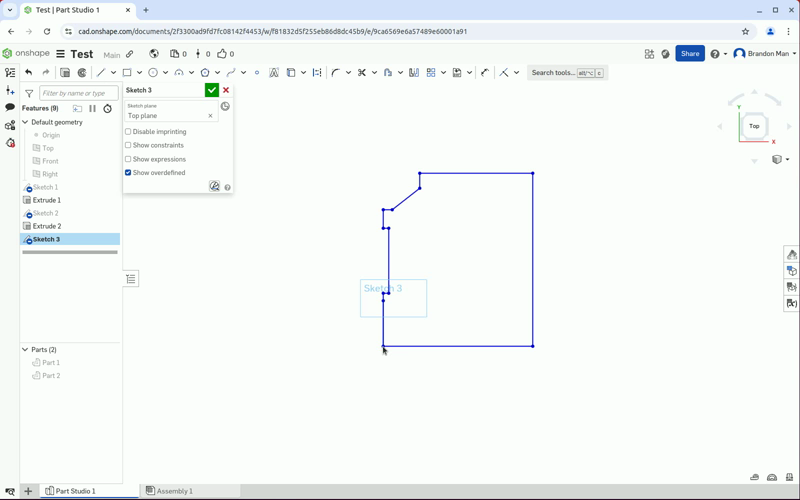
mouse_move(507, 210)
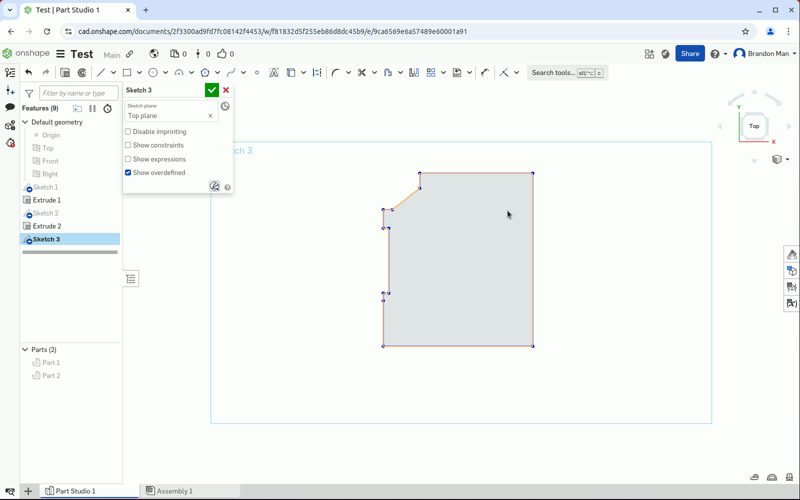
click(507, 210)
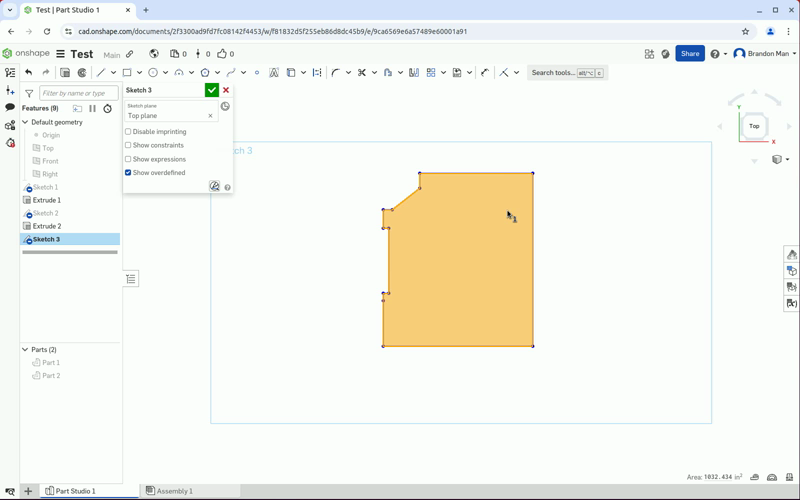
mouse_move(73, 352)
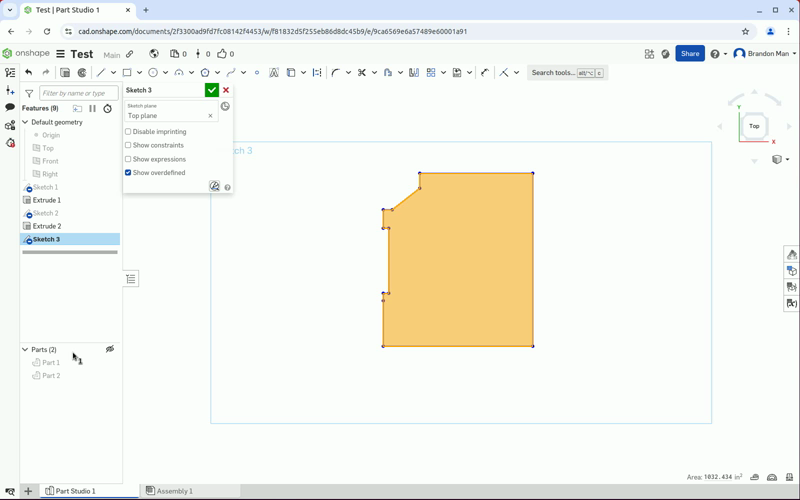
key(shift+y)
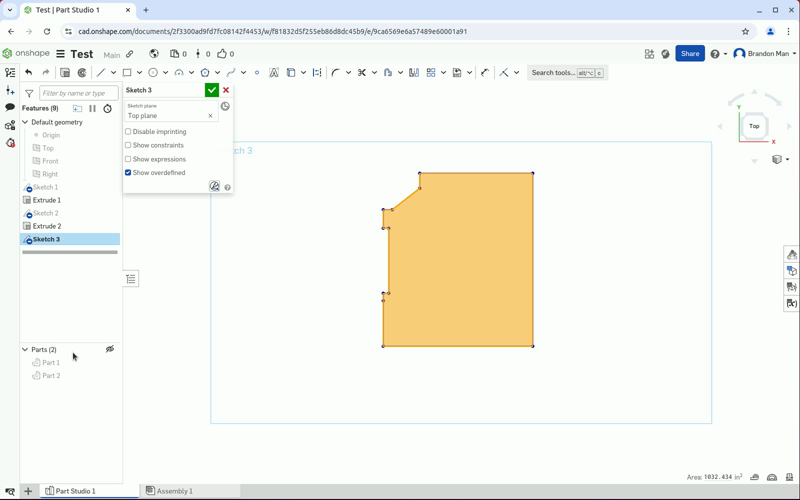
key(shift+e)
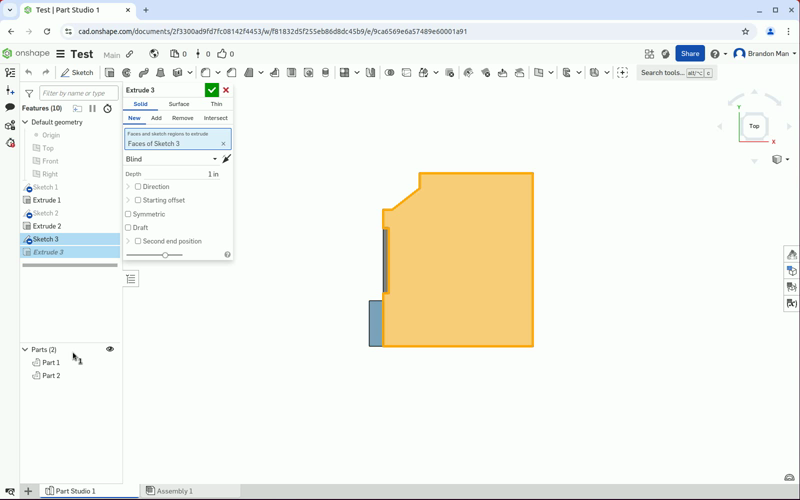
mouse_move(143, 106)
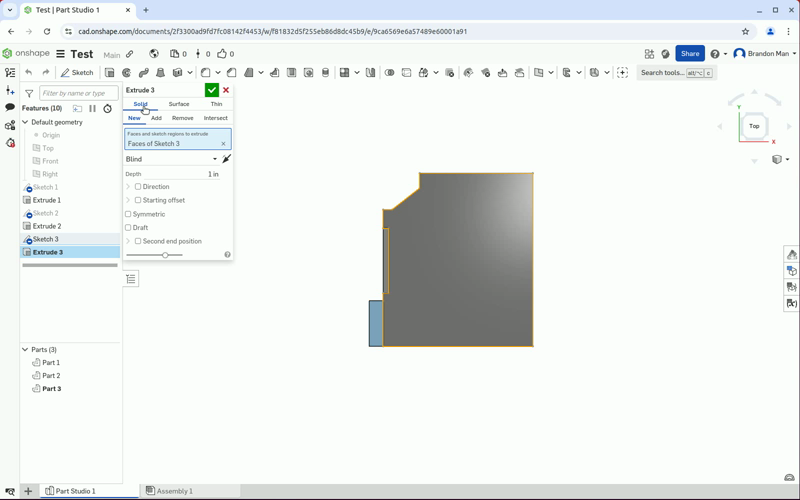
click(143, 106)
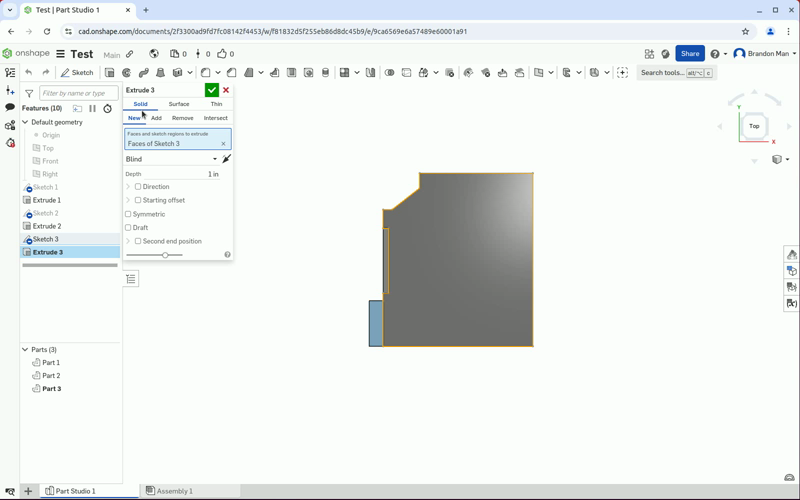
mouse_move(137, 120)
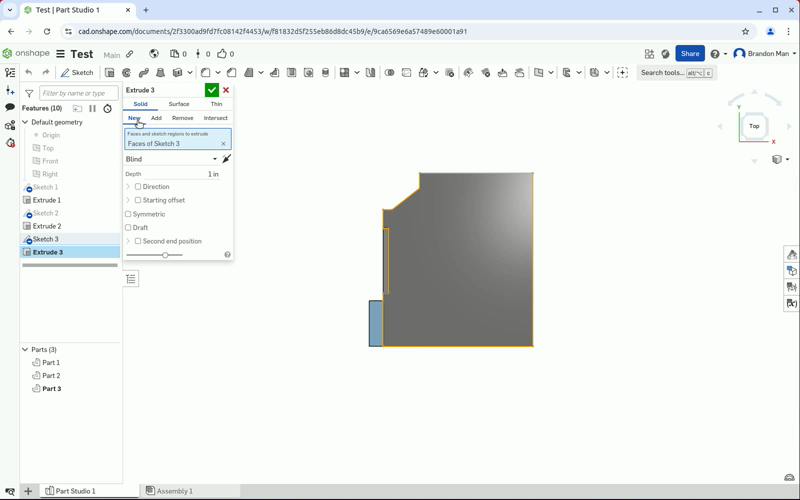
click(137, 120)
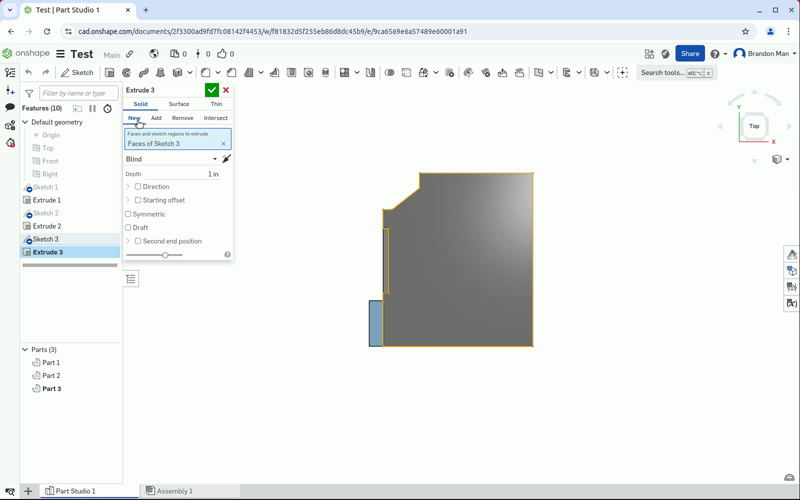
key(tab, 4)
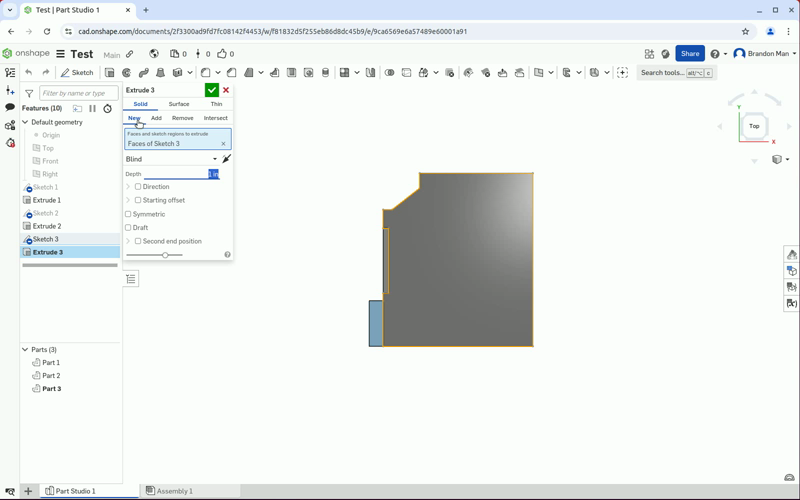
text(0.241)
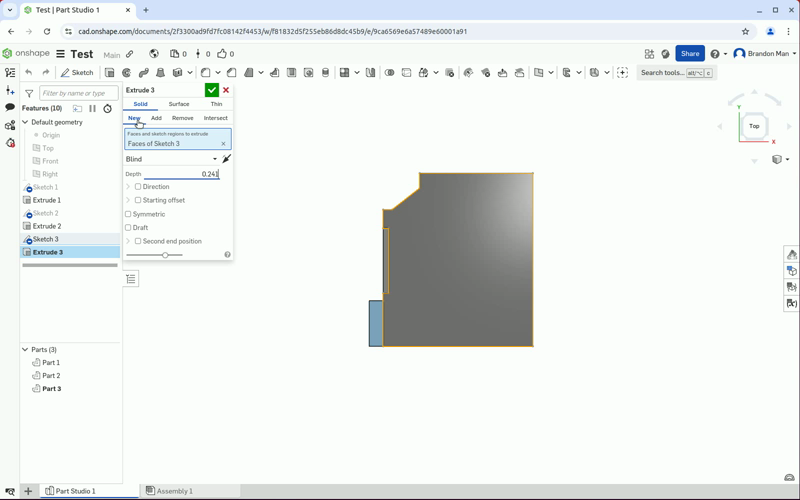
key(enter)
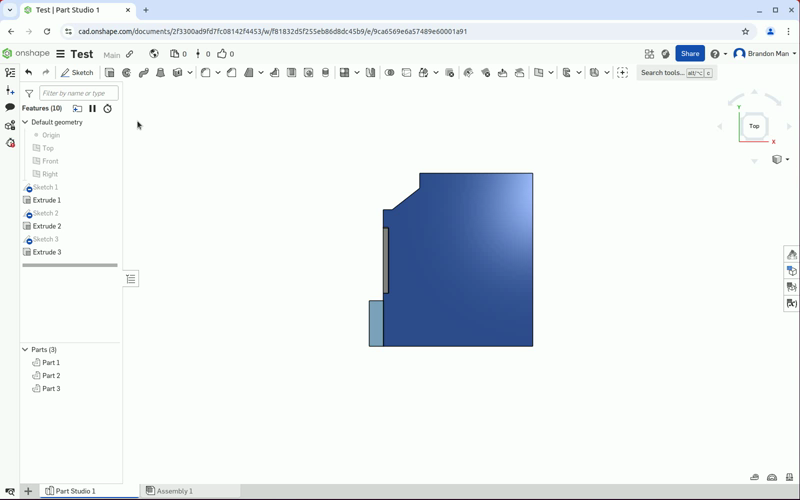
key(shift+h)
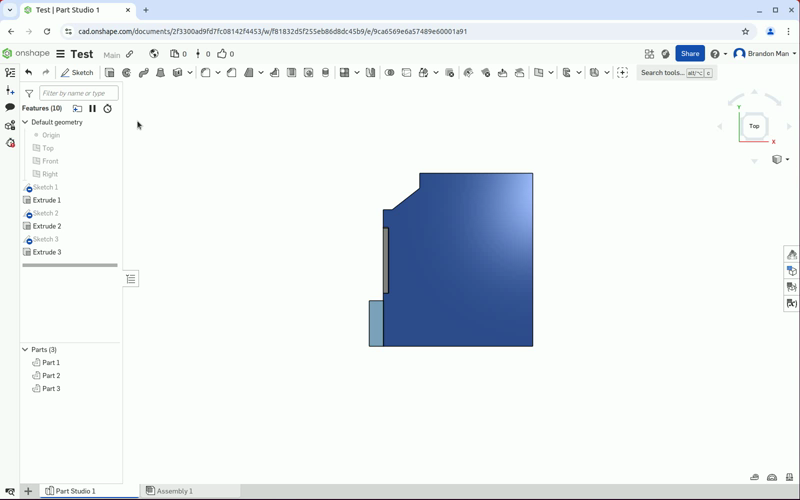
key(shift+h)
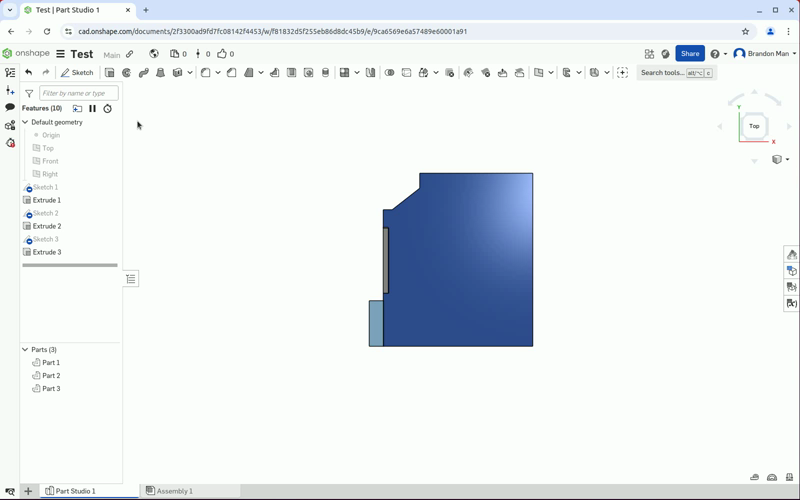
mouse_move(73, 189)
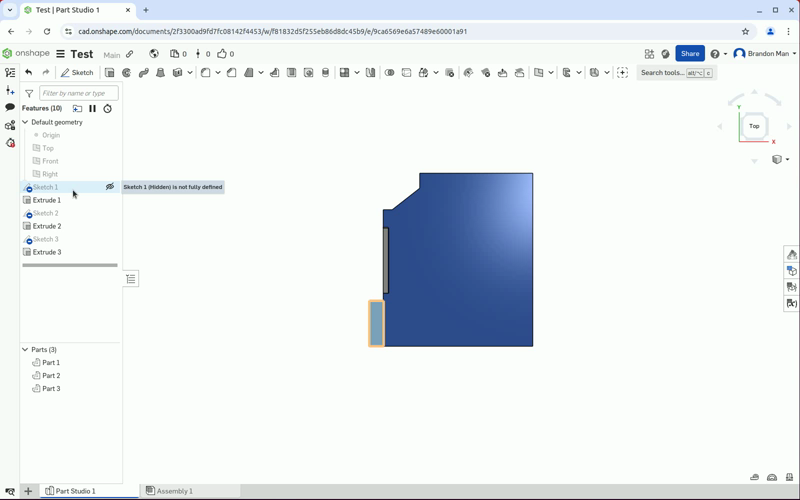
click(73, 189)
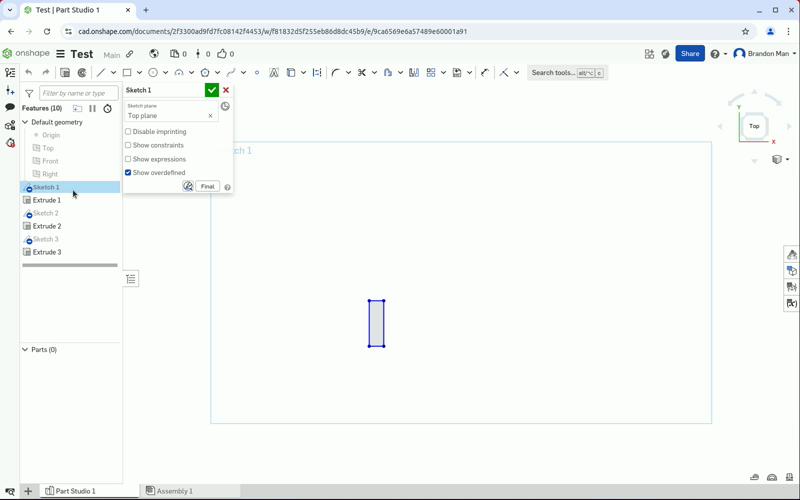
mouse_move(229, 92)
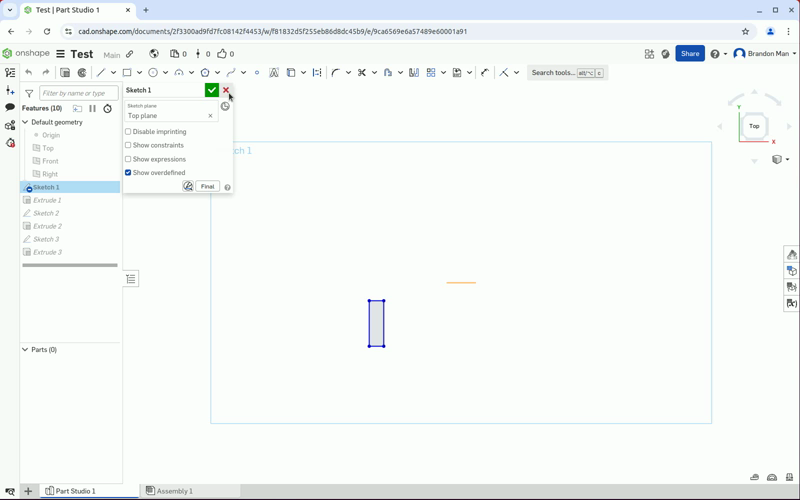
click(229, 92)
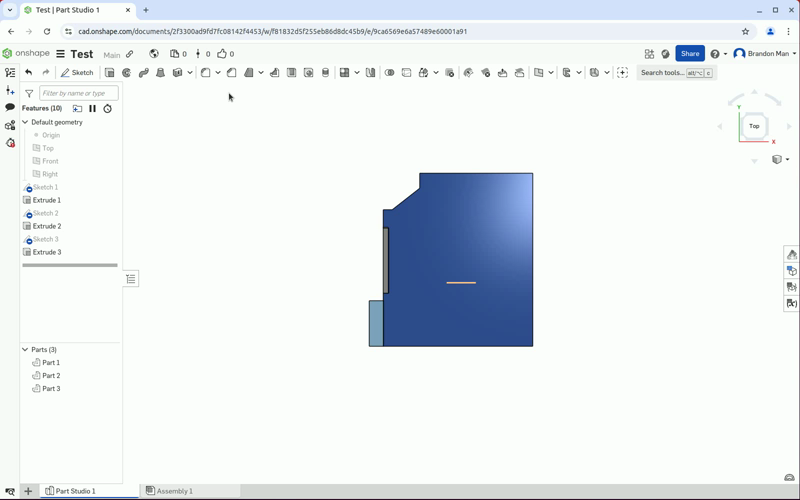
mouse_move(541, 75)
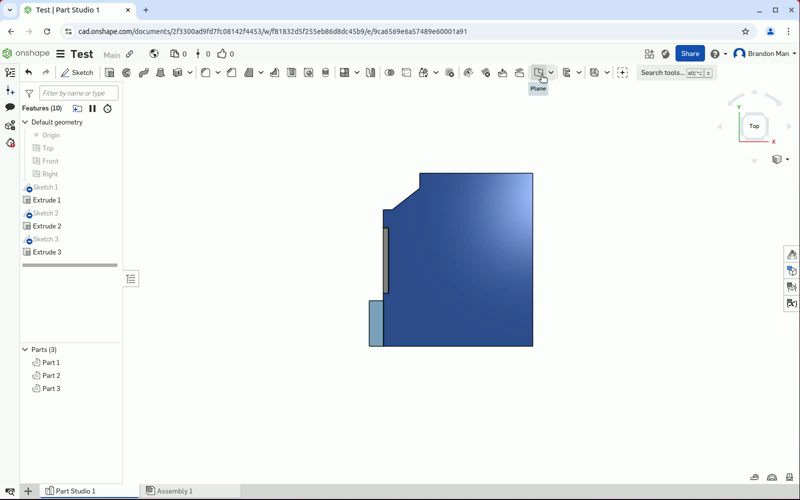
click(541, 75)
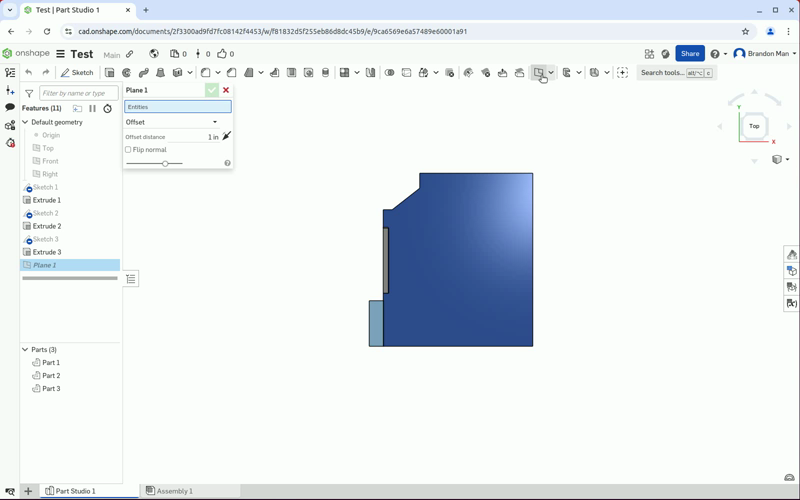
mouse_move(73, 150)
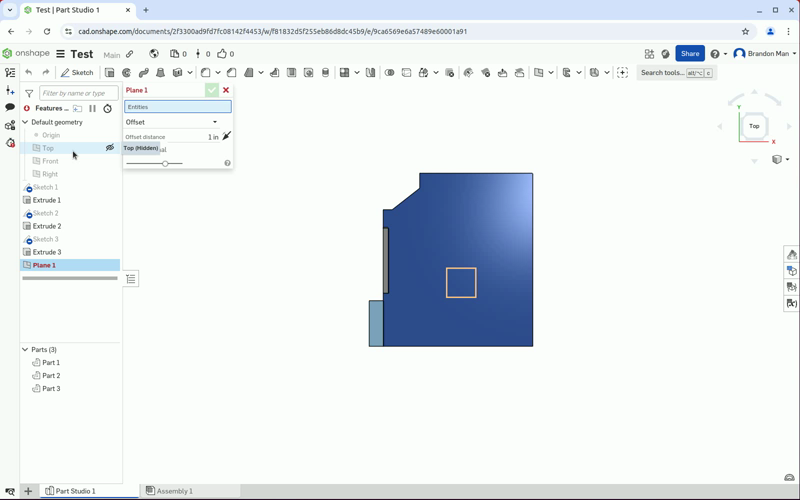
click(73, 150)
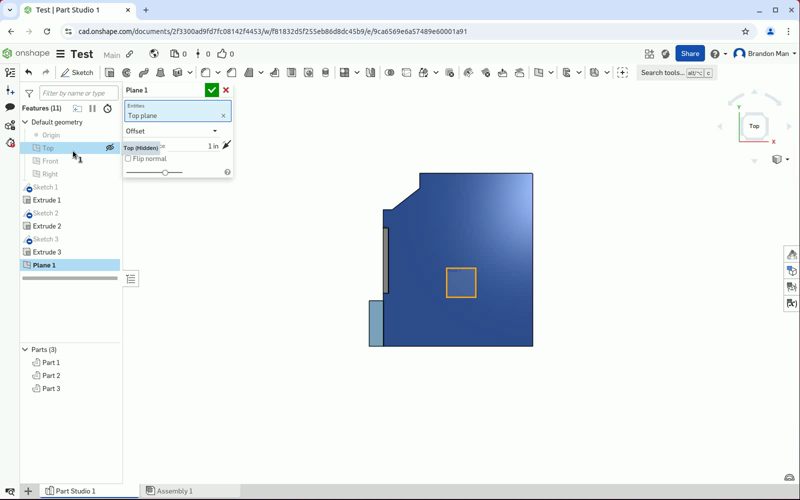
key(tab, 2)
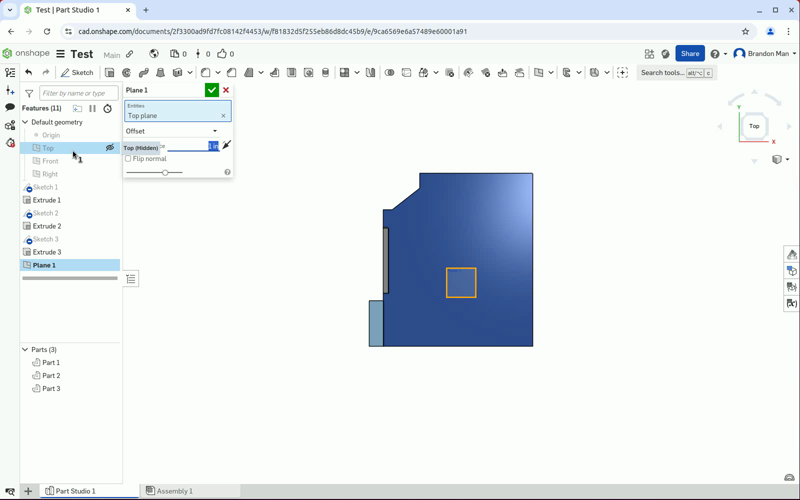
text(0.246)
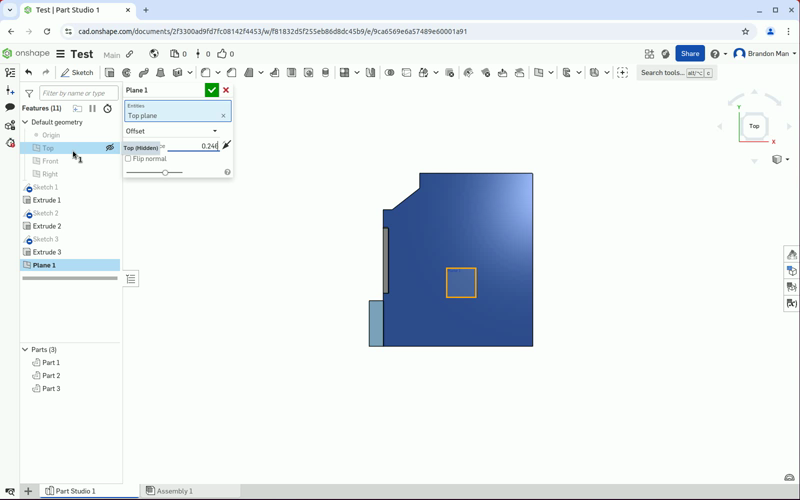
key(enter, 2)
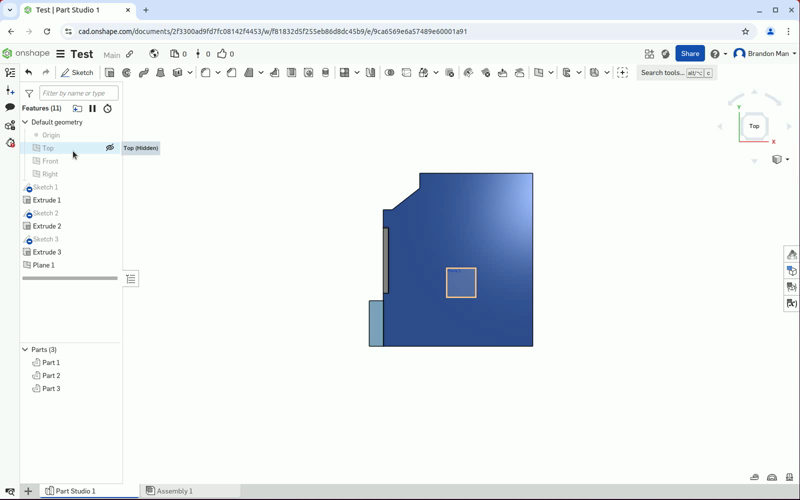
key(shift+s)
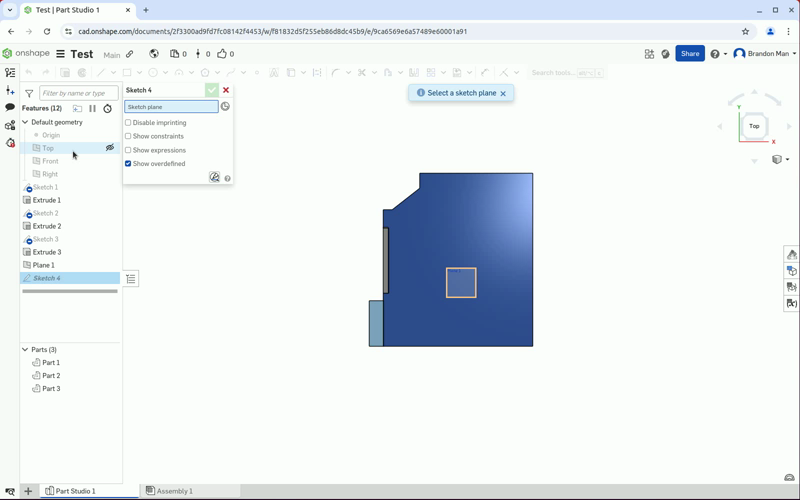
mouse_move(73, 267)
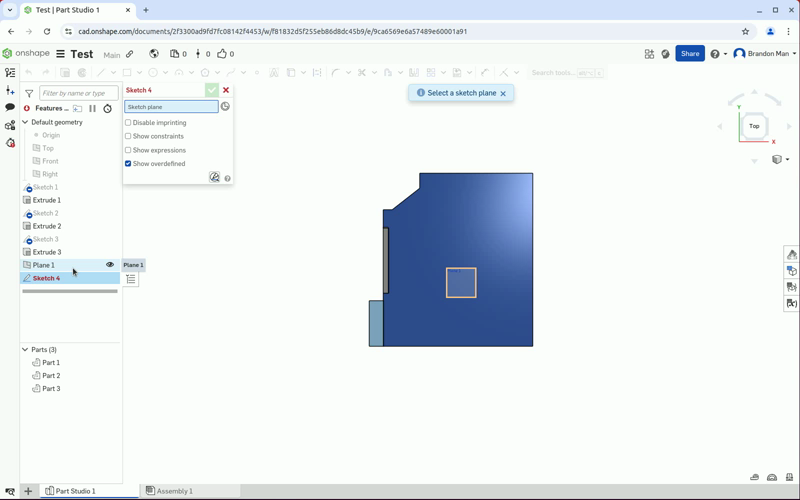
click(73, 267)
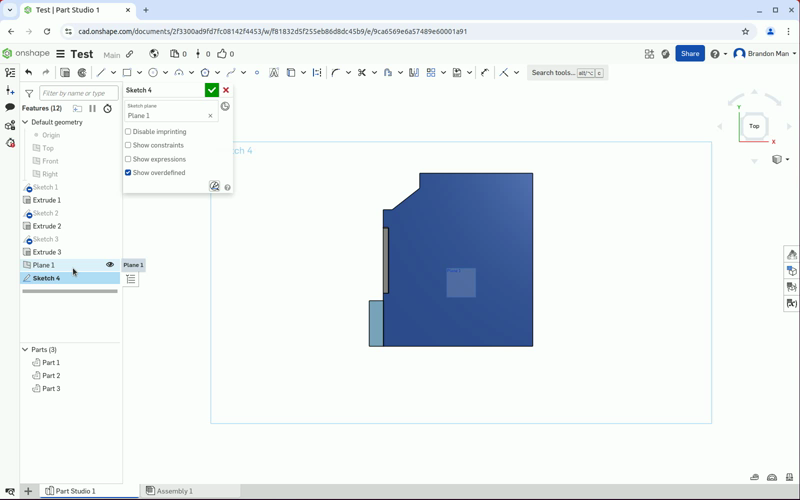
mouse_move(73, 352)
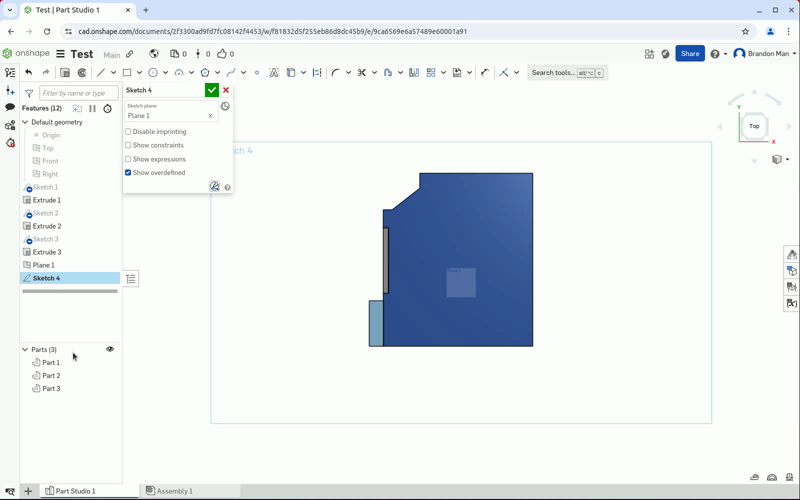
key(y)
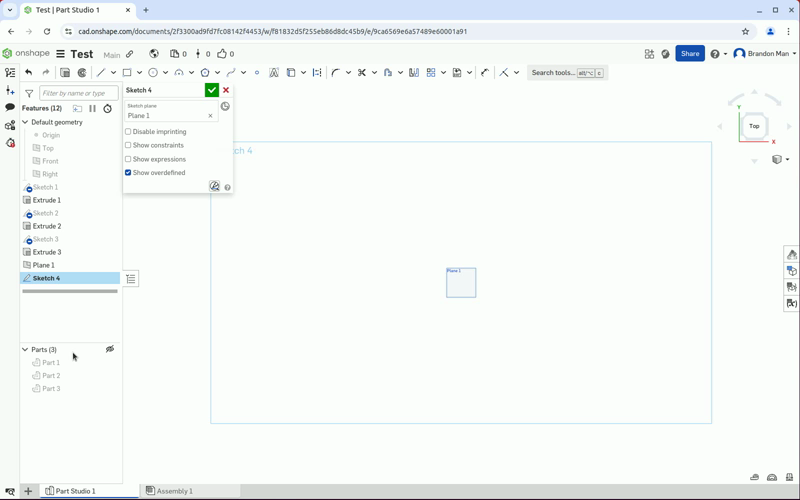
key(l)
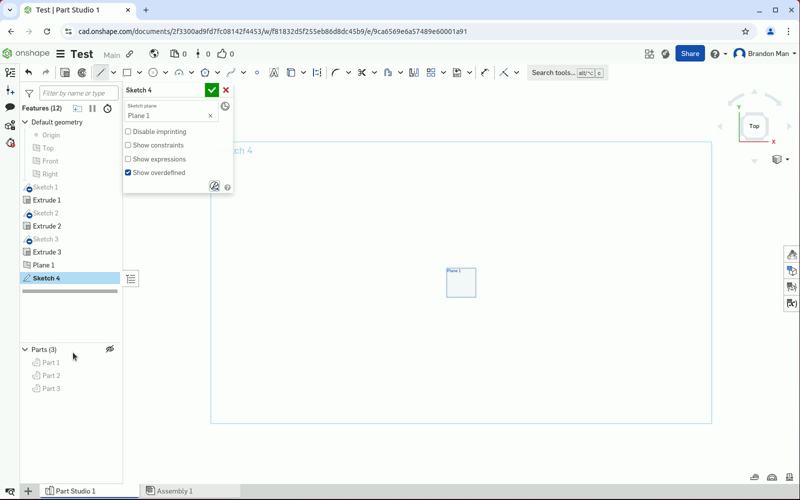
key_down(shift)
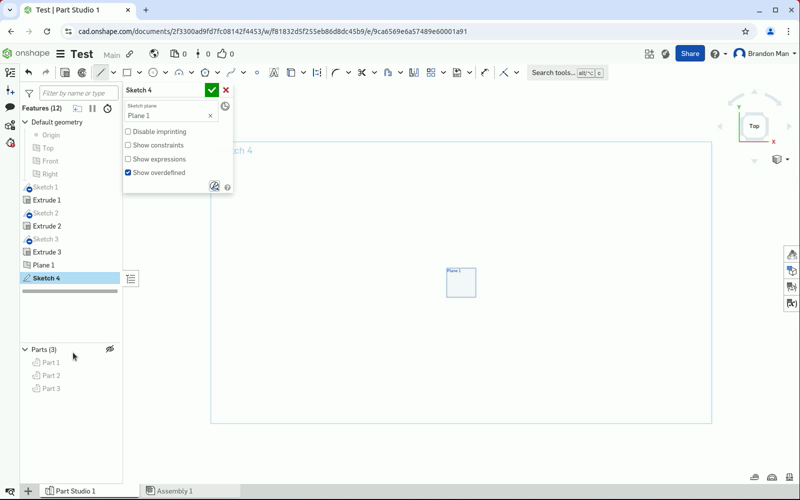
mouse_move(366, 348)
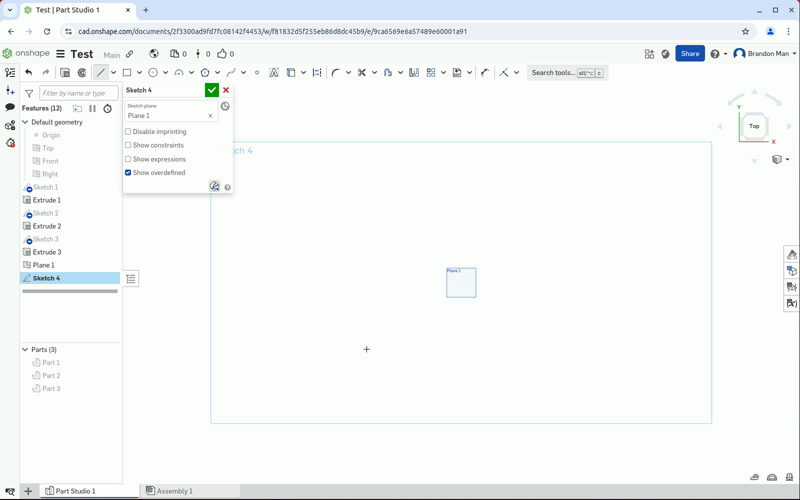
click(366, 348)
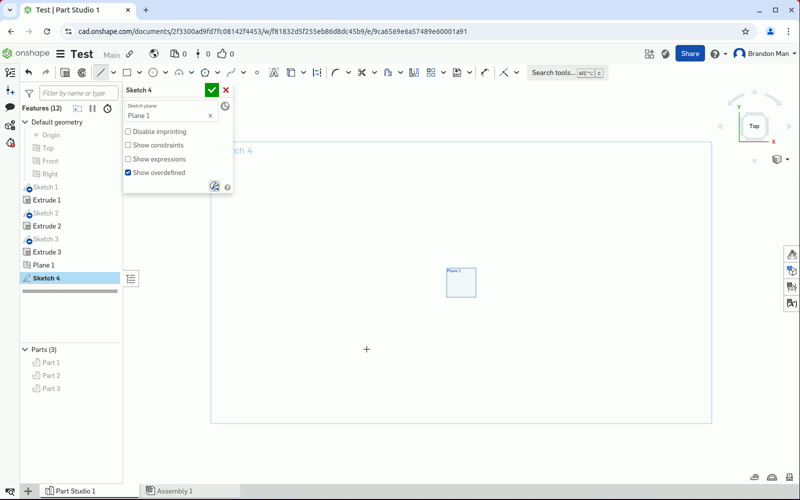
key_up(shift)
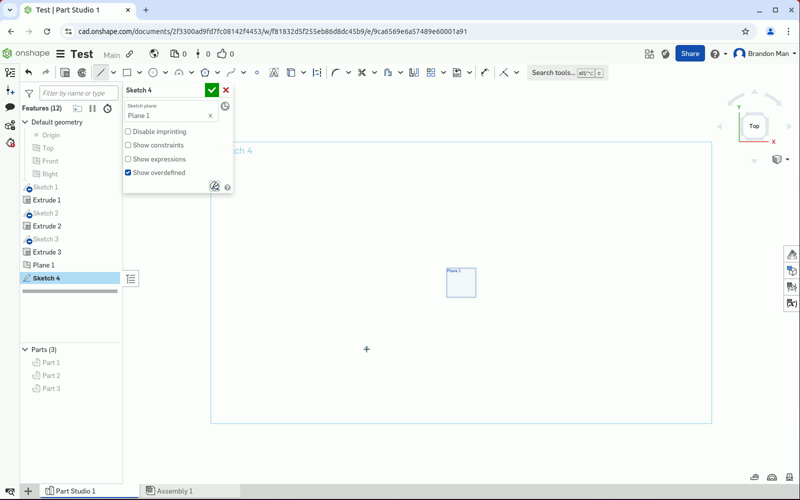
key_down(shift)
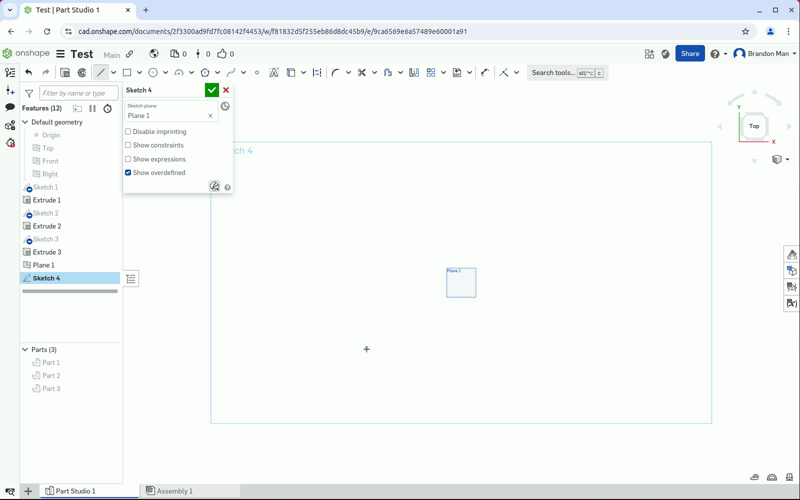
mouse_move(535, 348)
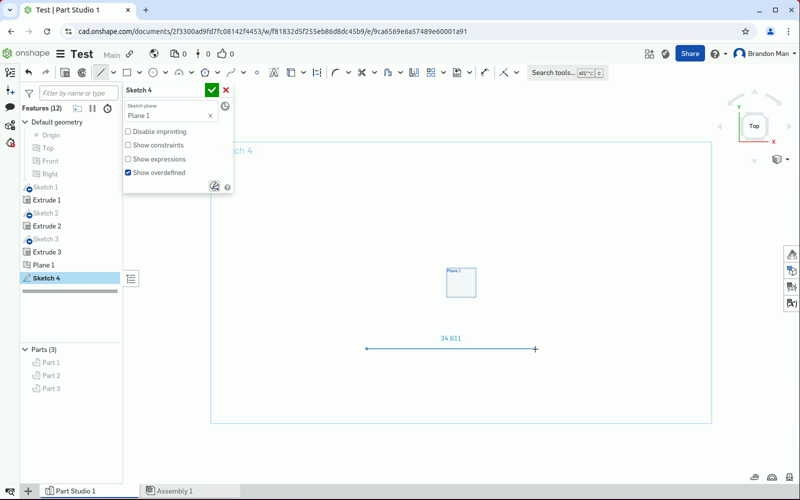
click(535, 348)
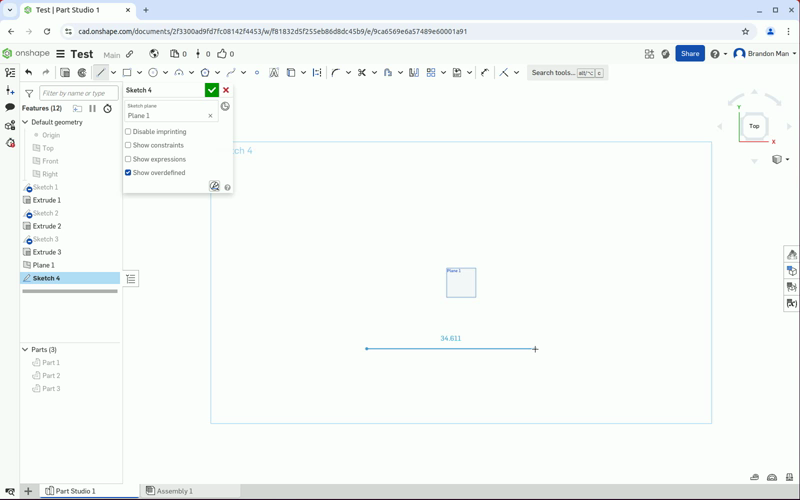
key_up(shift)
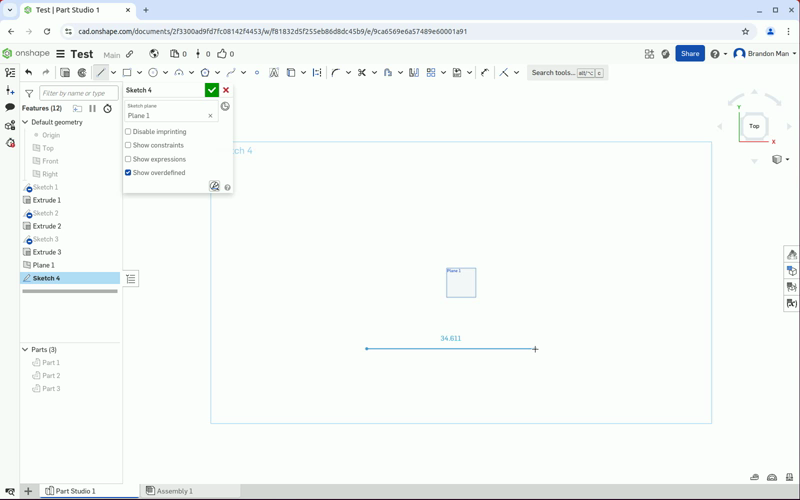
key_down(shift)
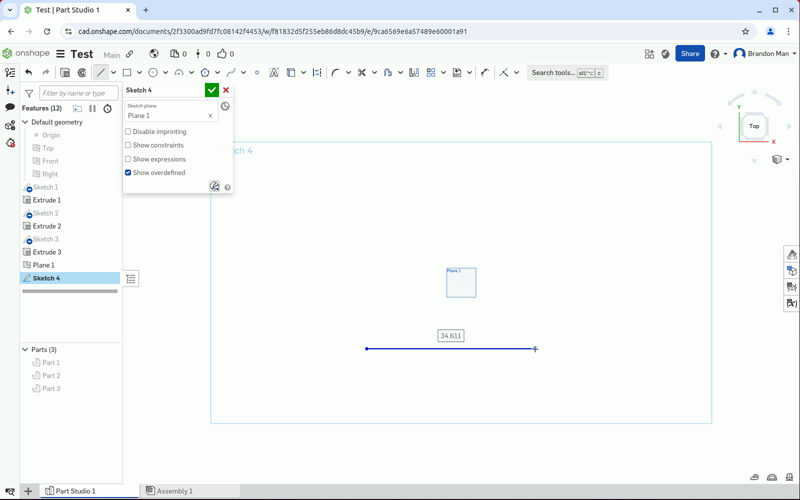
mouse_move(535, 171)
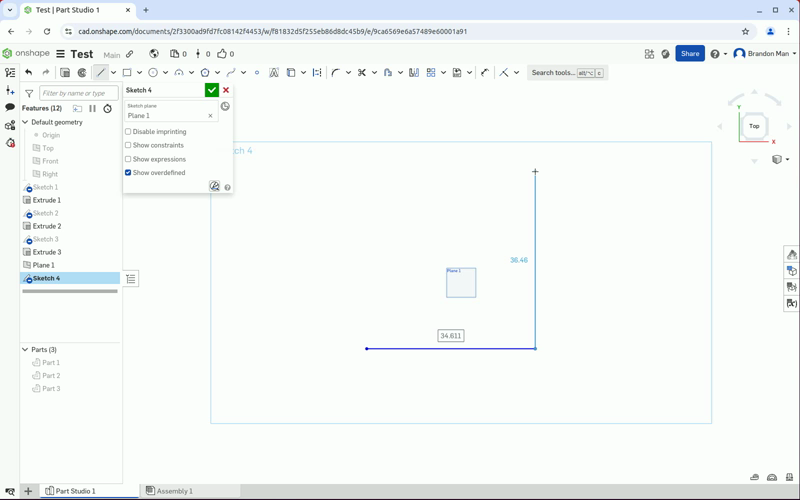
click(535, 171)
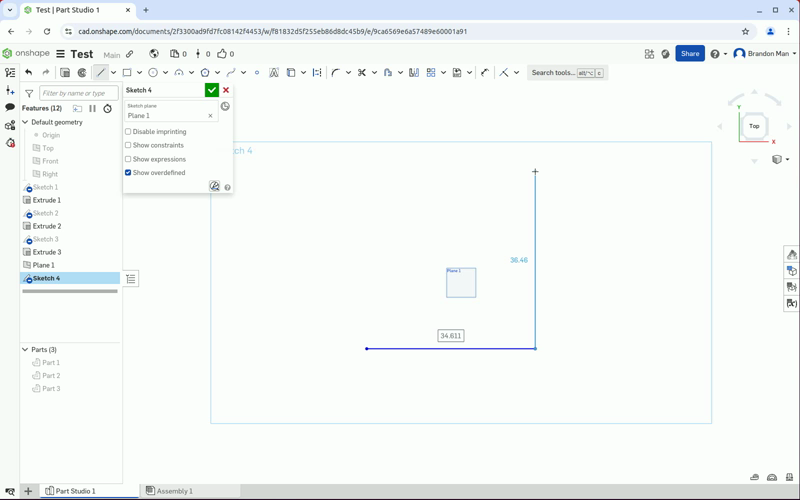
key_up(shift)
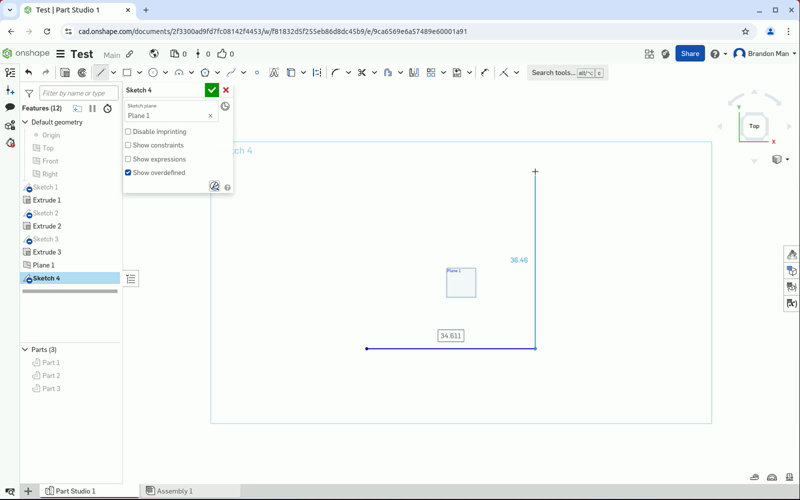
key_down(shift)
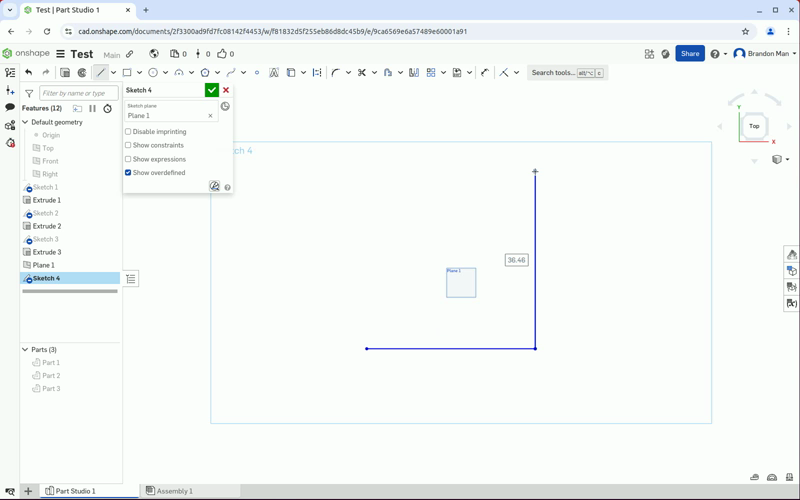
mouse_move(417, 171)
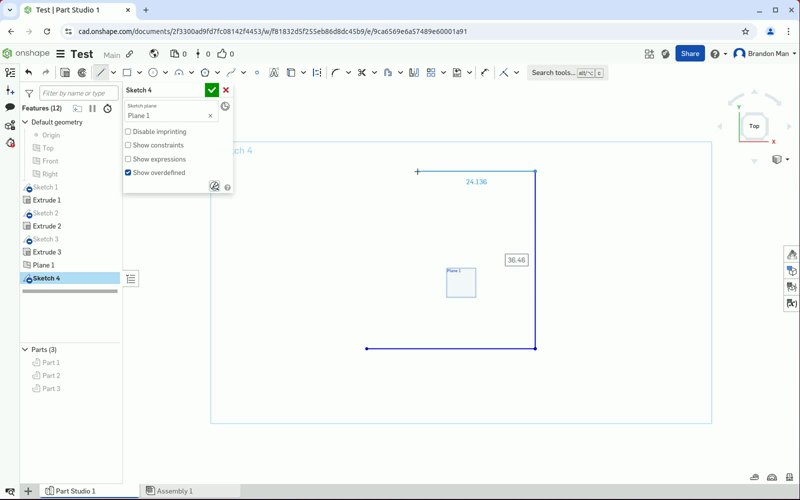
click(417, 171)
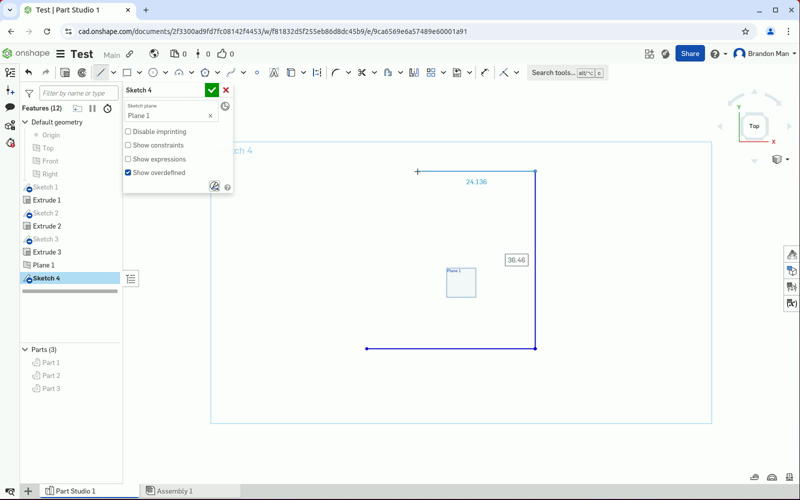
key_up(shift)
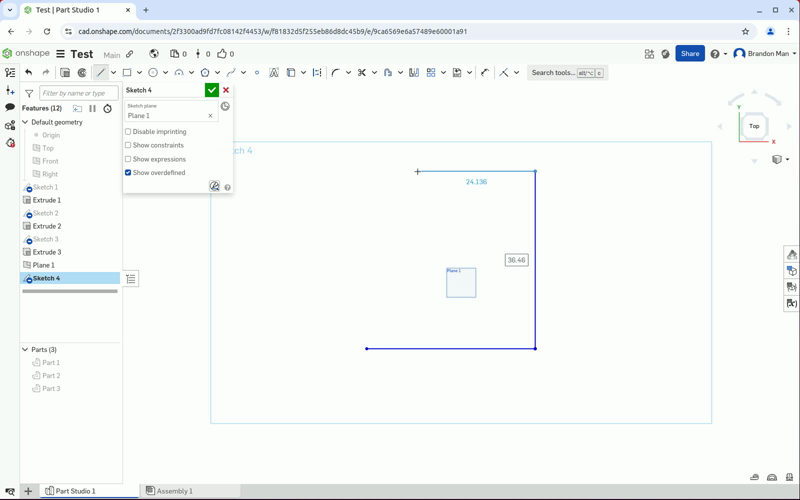
key_down(shift)
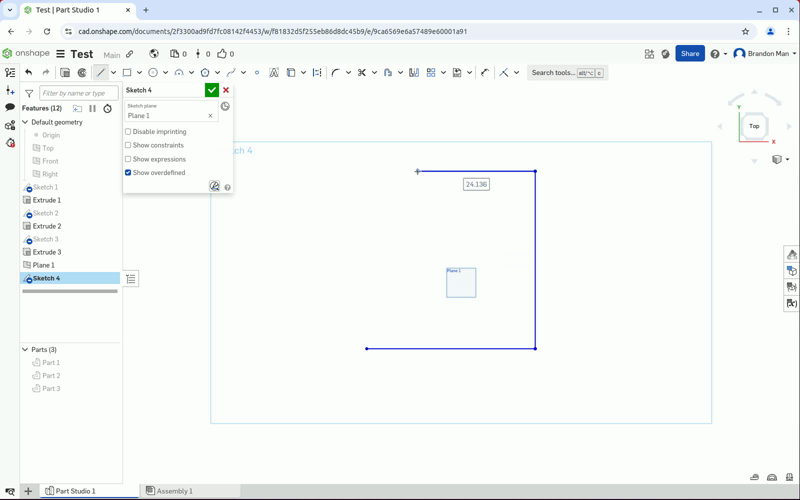
mouse_move(447, 171)
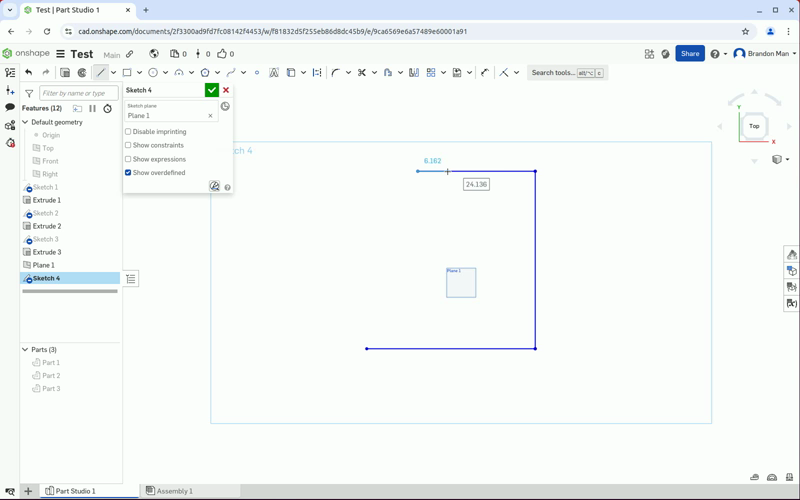
mouse_move(417, 188)
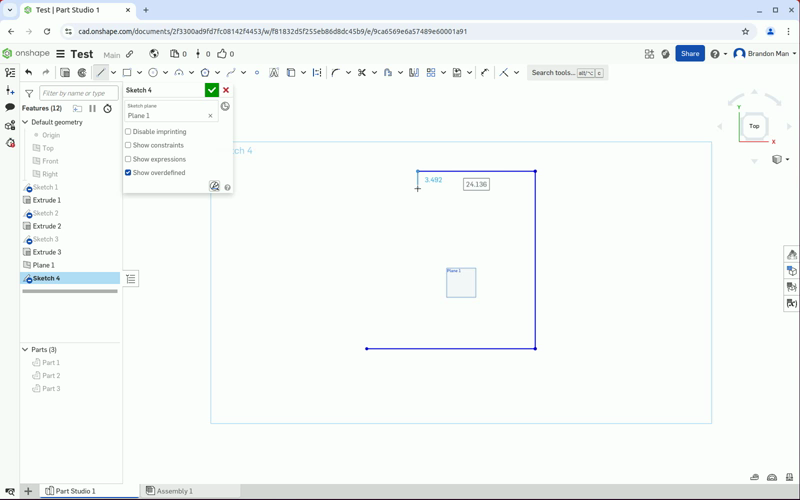
click(417, 188)
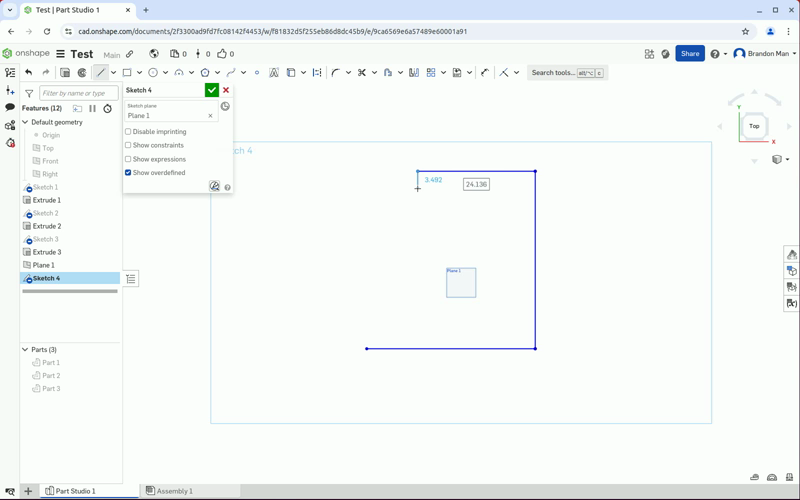
key_up(shift)
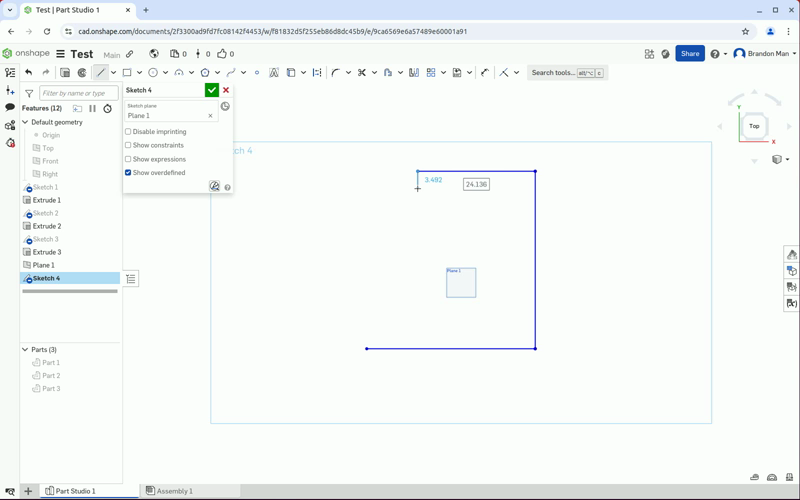
key_down(shift)
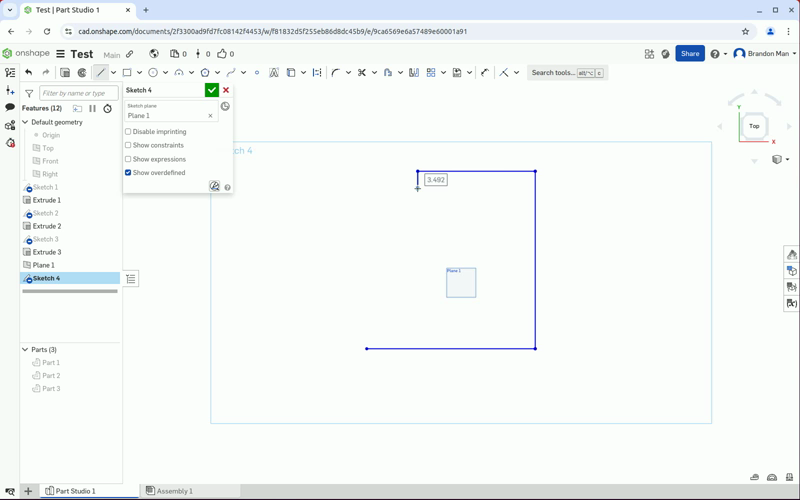
mouse_move(447, 188)
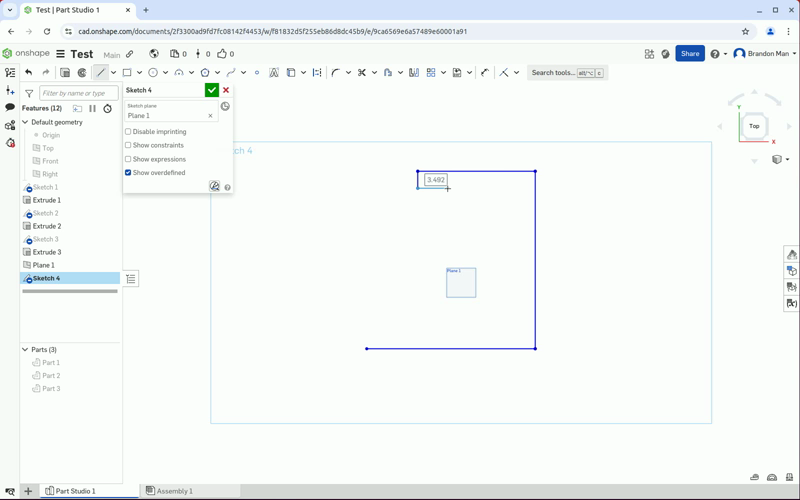
mouse_move(391, 208)
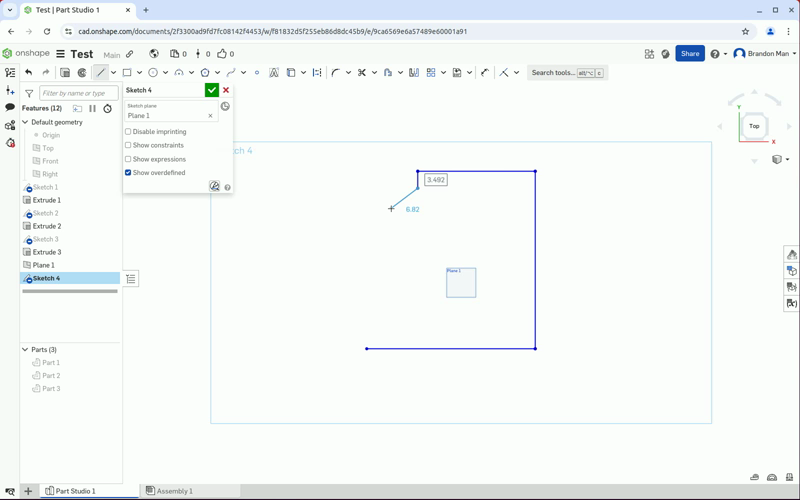
click(391, 208)
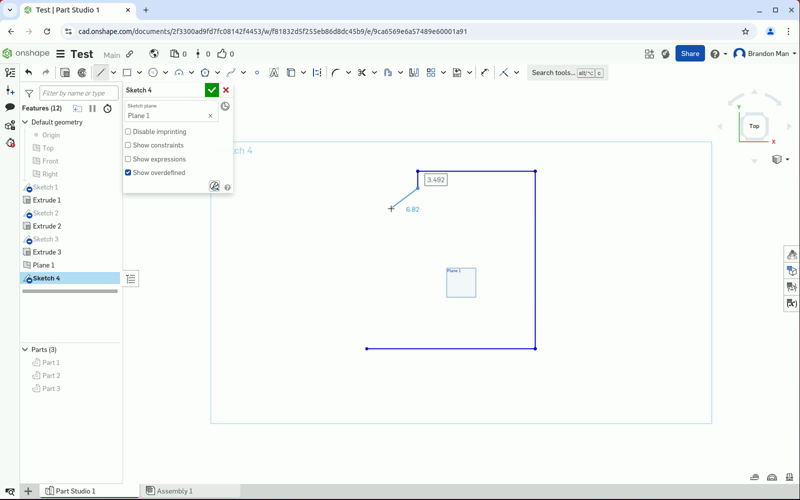
key_up(shift)
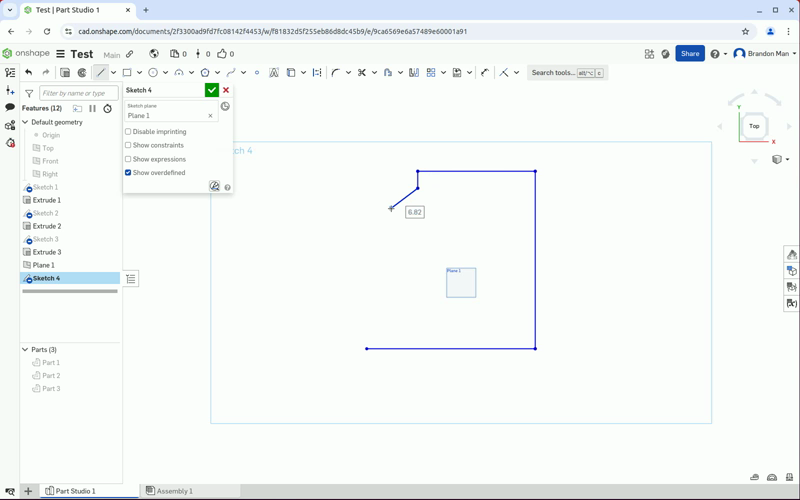
key_down(shift)
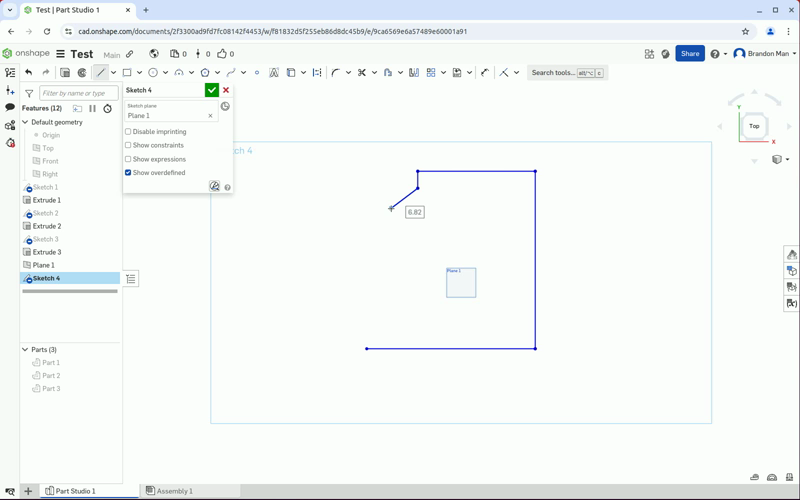
mouse_move(421, 208)
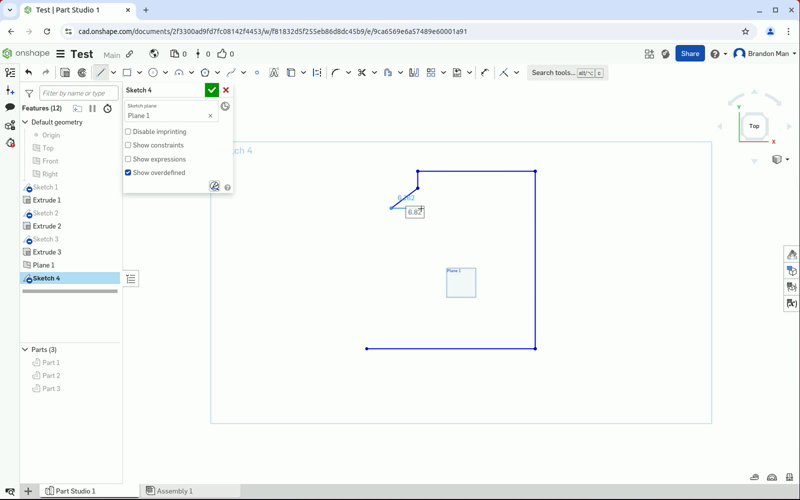
mouse_move(380, 208)
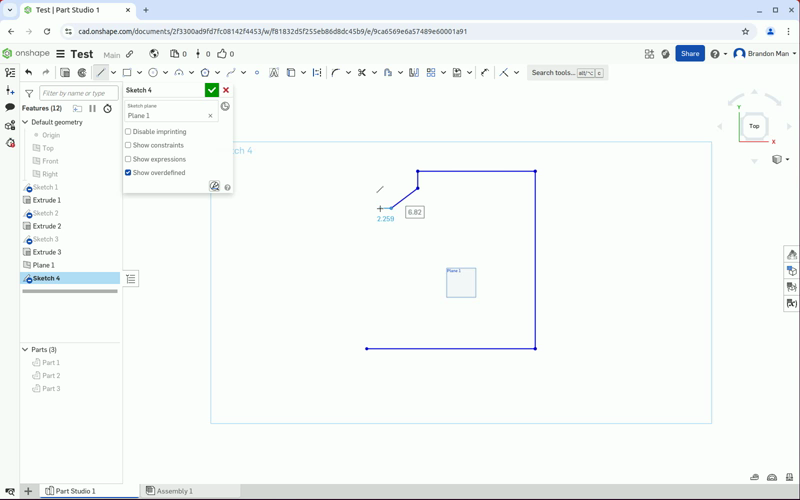
click(380, 208)
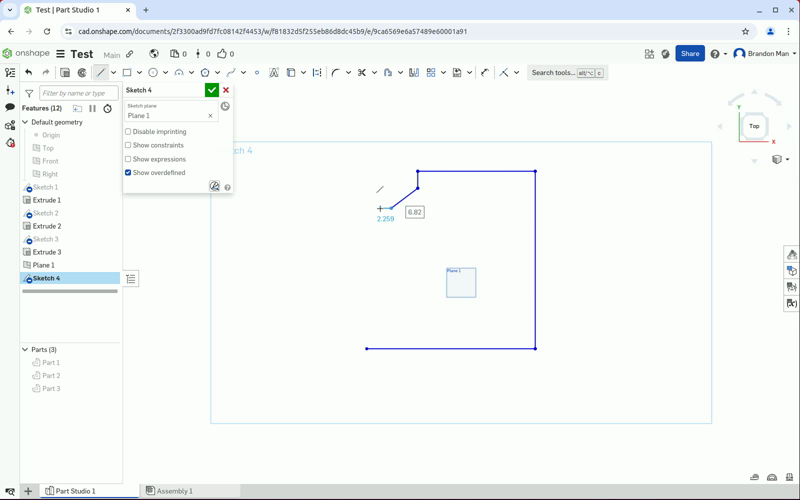
key_up(shift)
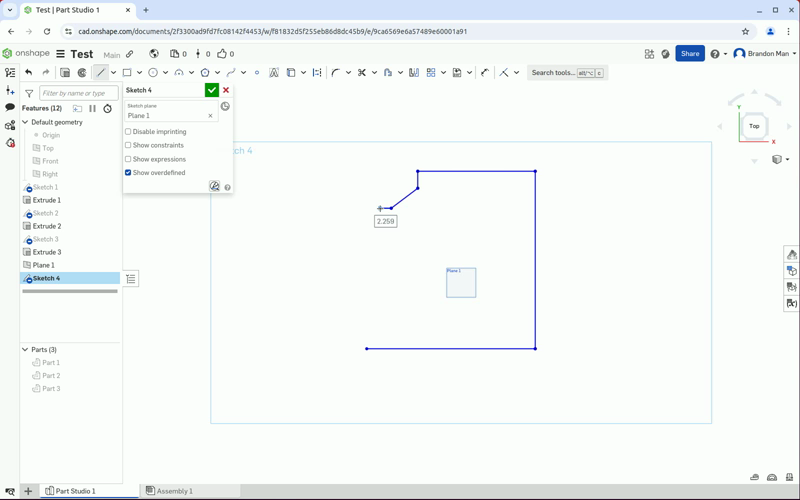
key_down(shift)
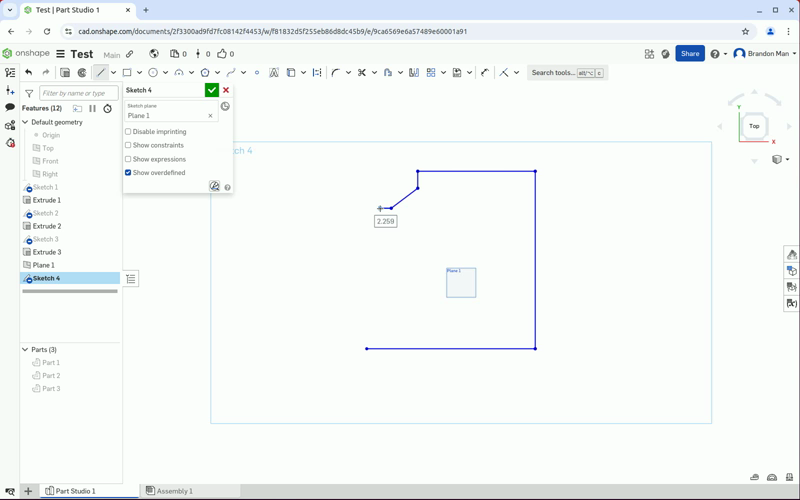
mouse_move(380, 300)
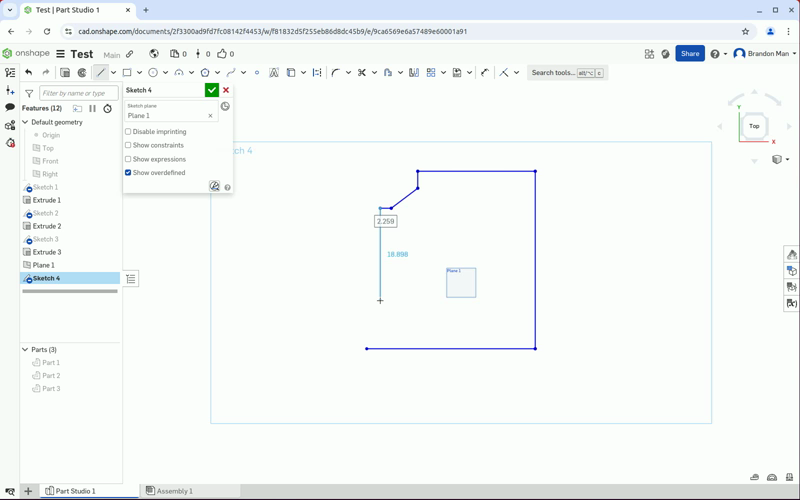
click(380, 300)
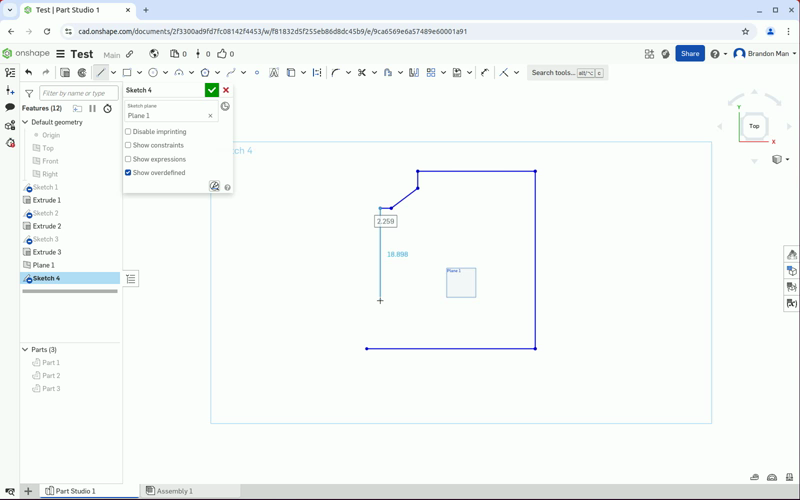
key_up(shift)
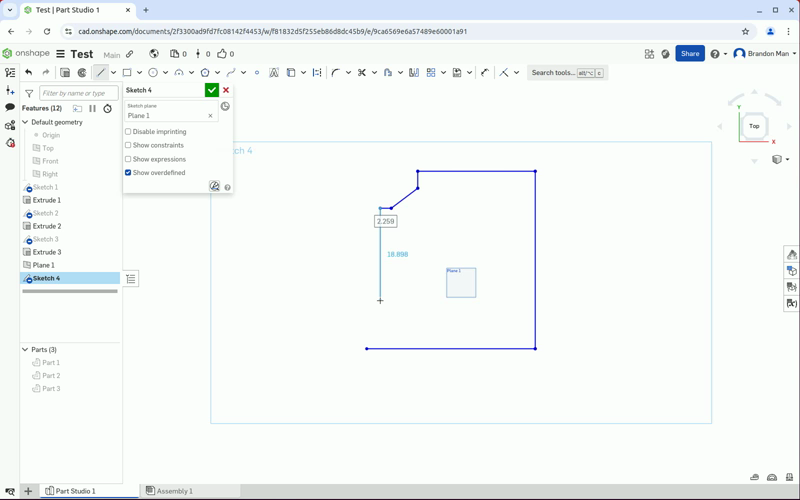
key_down(shift)
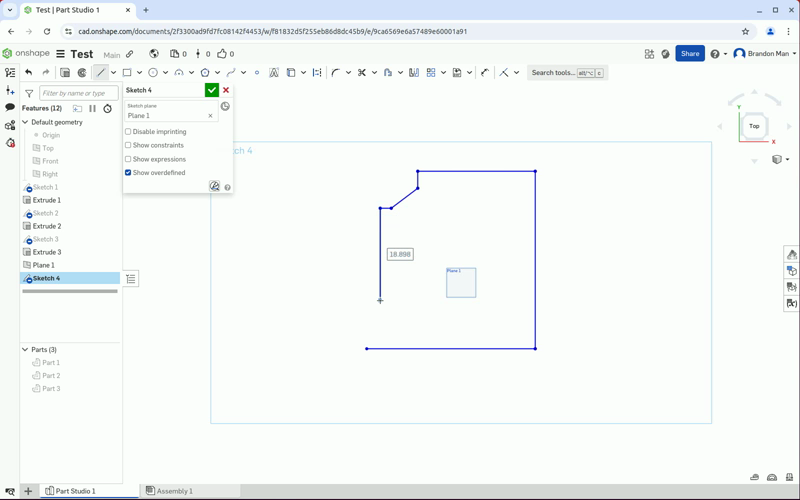
mouse_move(410, 300)
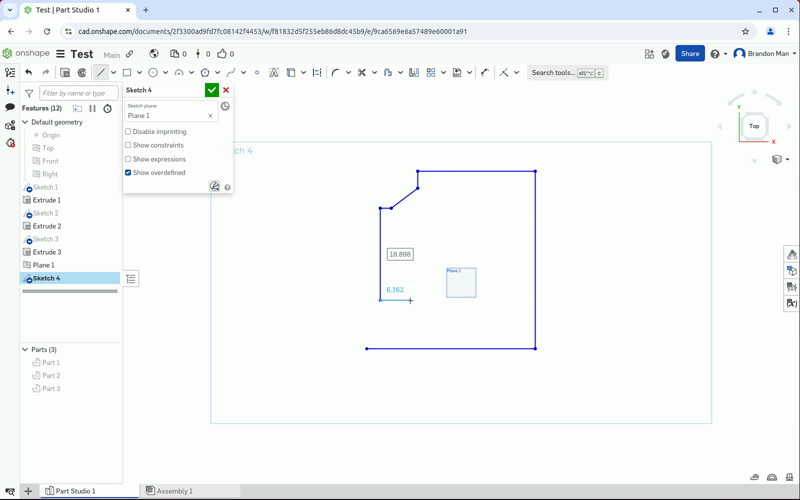
mouse_move(366, 300)
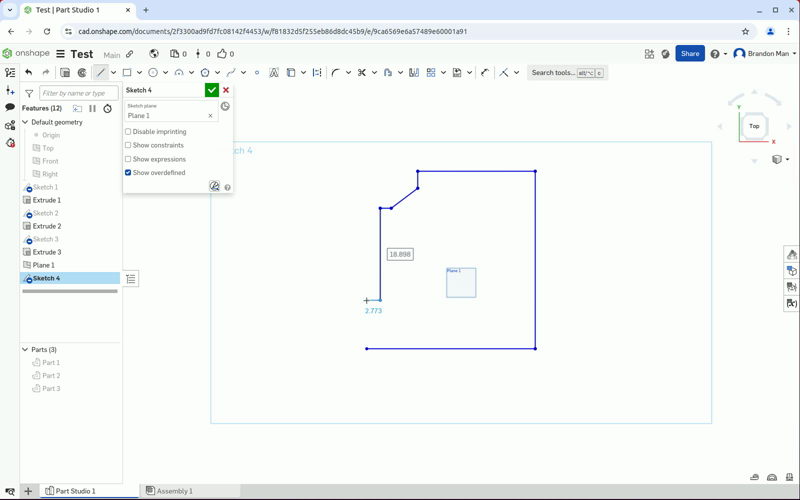
click(366, 300)
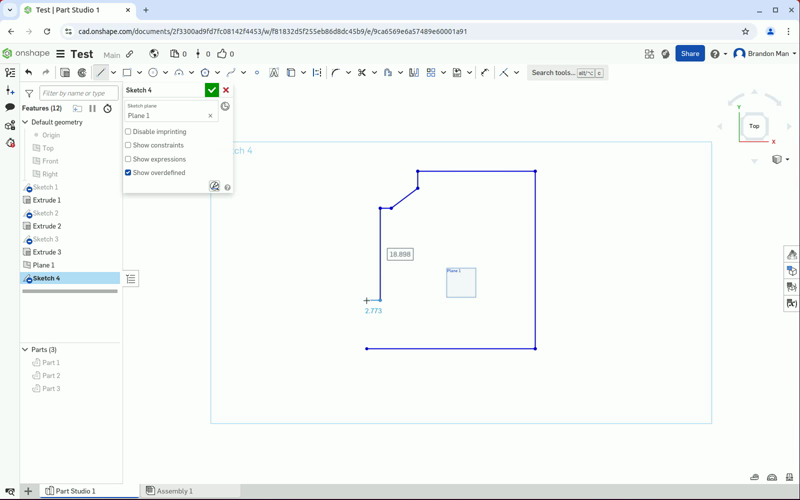
key_up(shift)
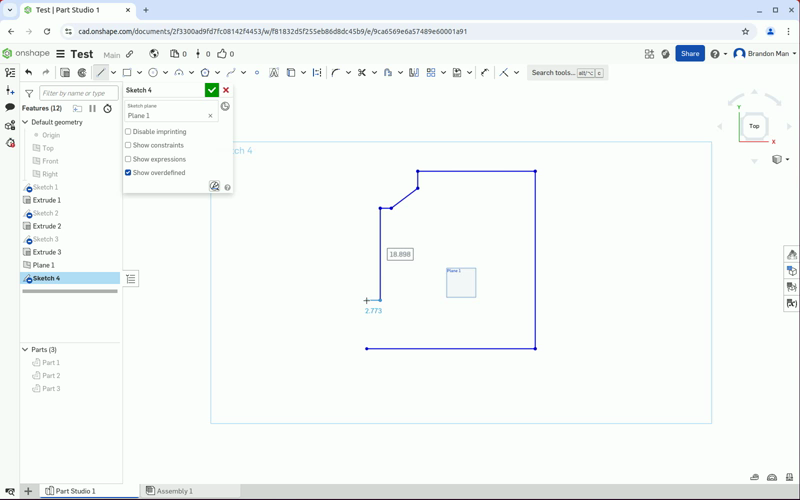
mouse_move(396, 300)
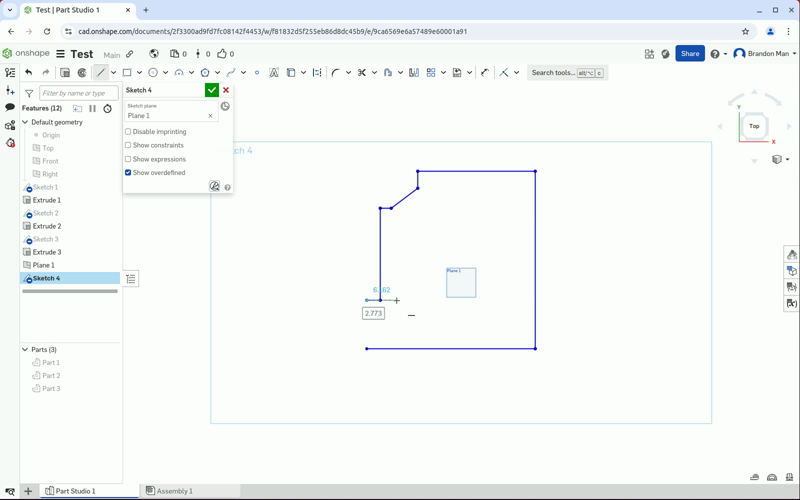
key_down(shift)
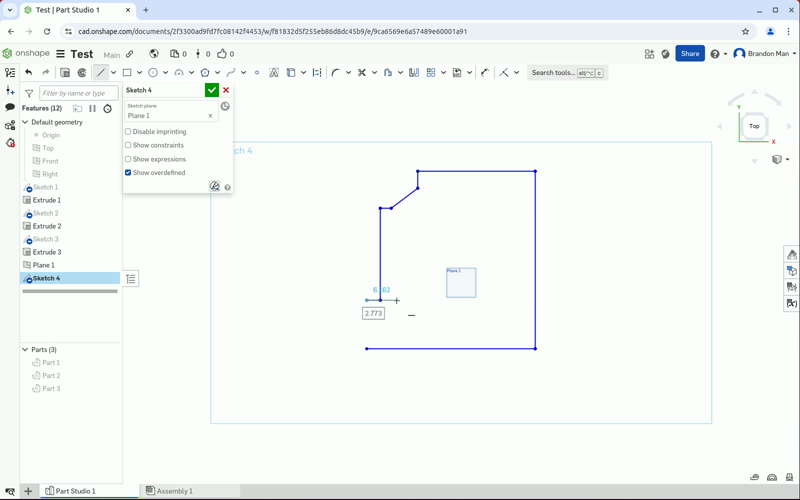
mouse_move(366, 348)
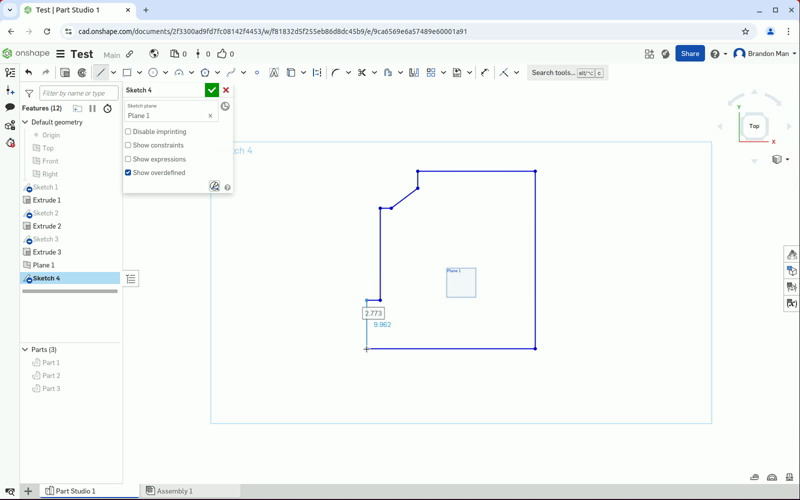
key_up(shift)
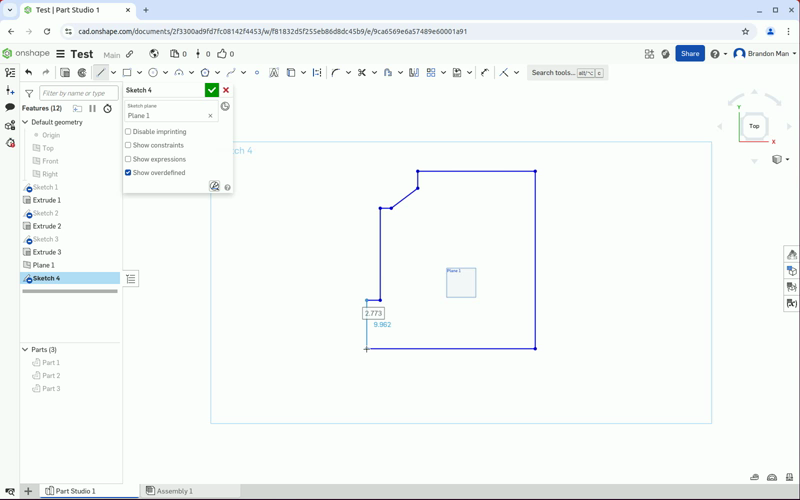
click(366, 348)
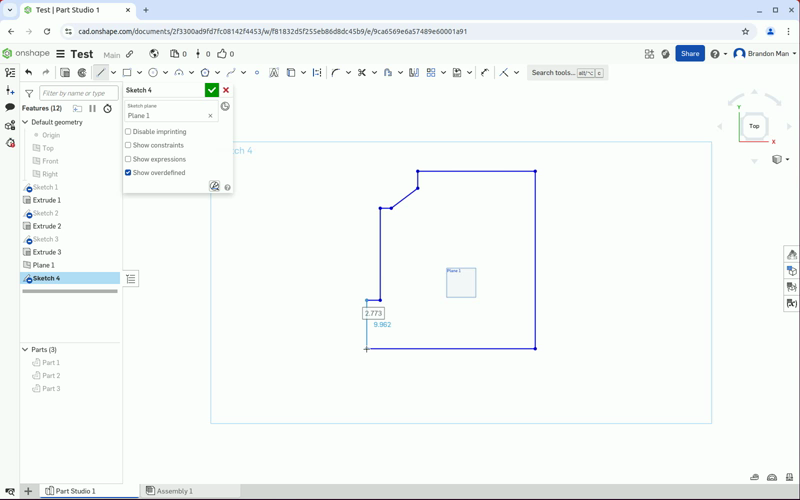
key(esc)
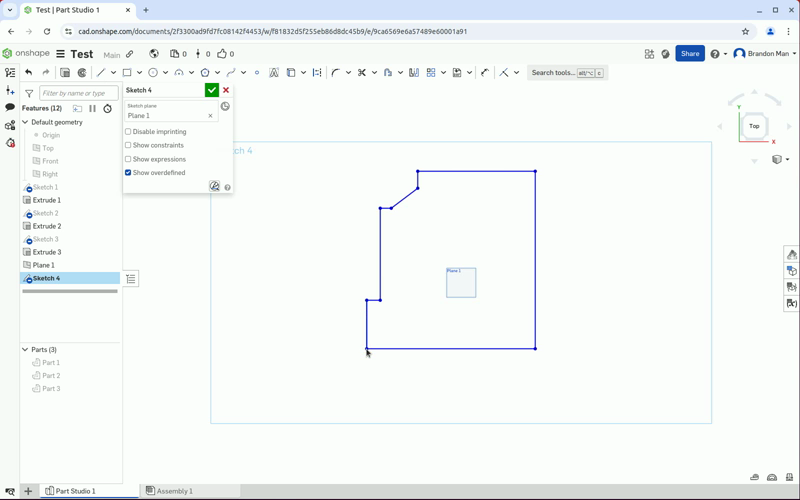
key(l)
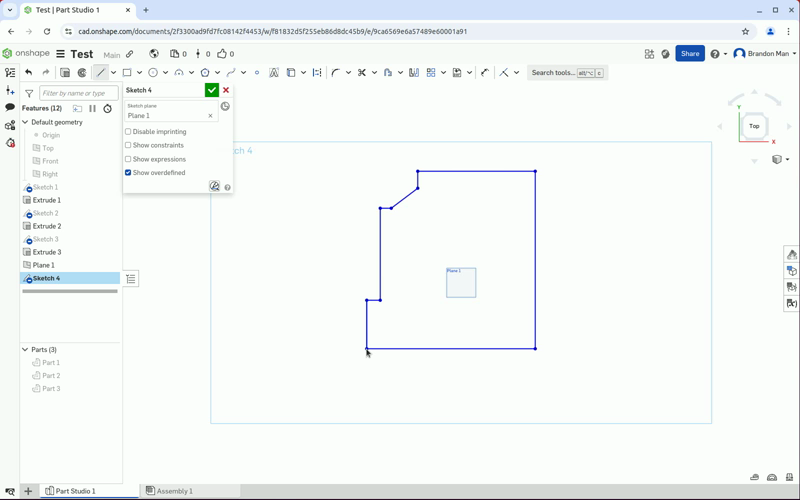
key_down(shift)
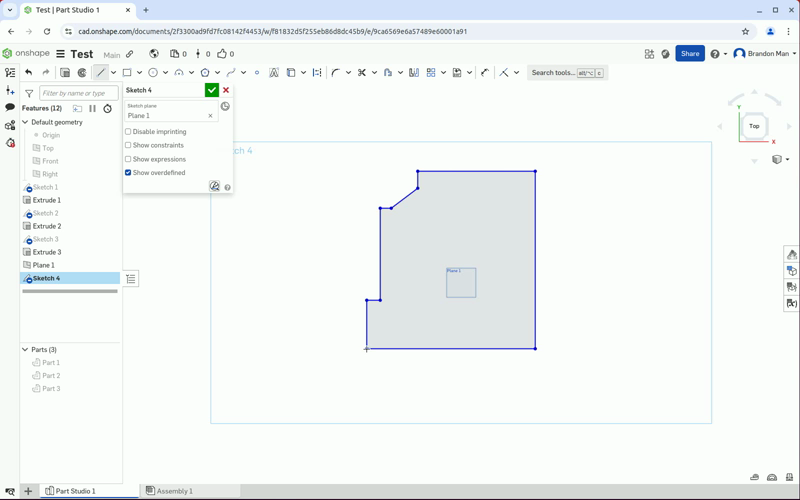
mouse_move(368, 346)
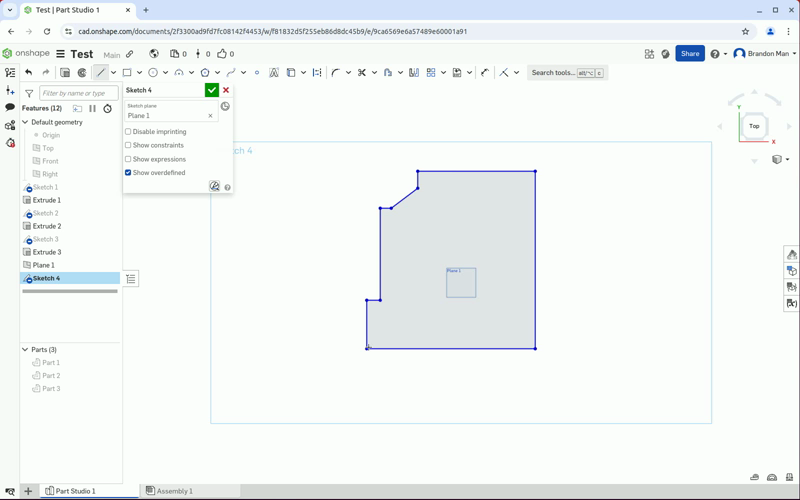
scroll(6)
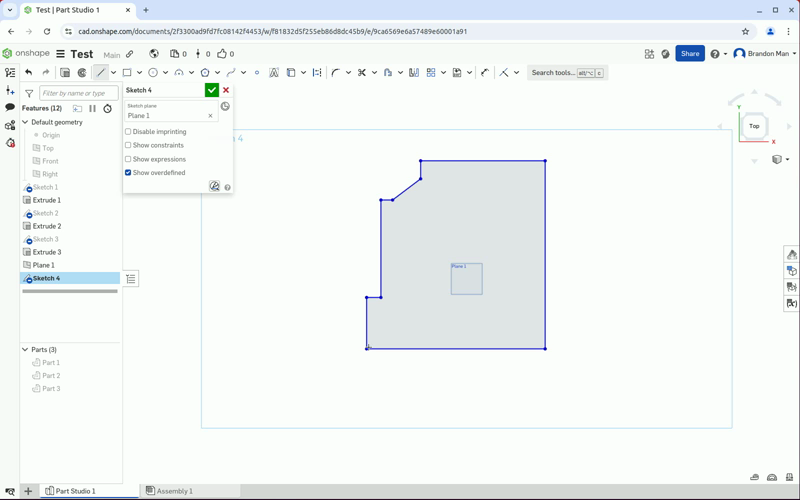
scroll(6)
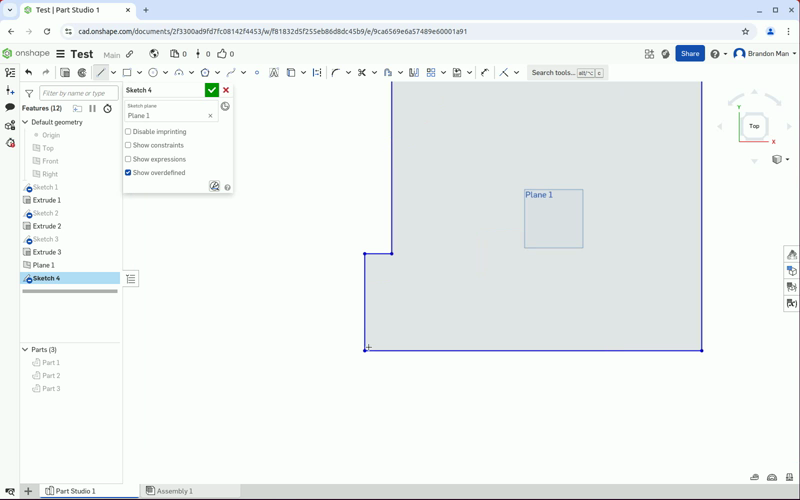
scroll(6)
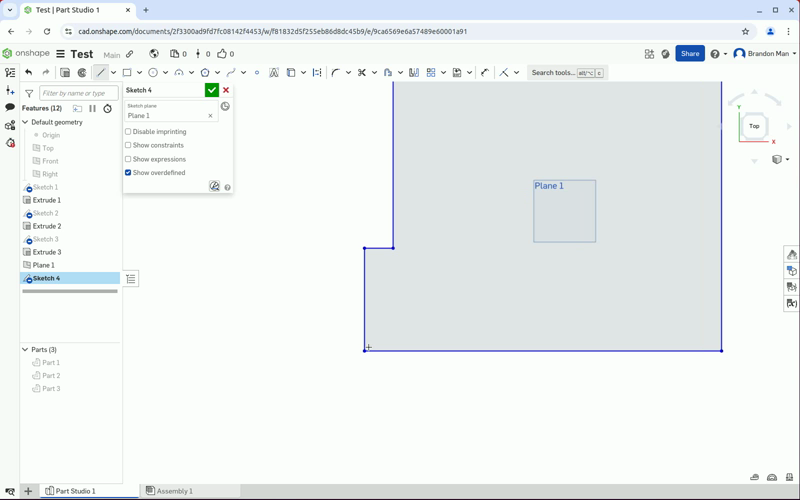
scroll(6)
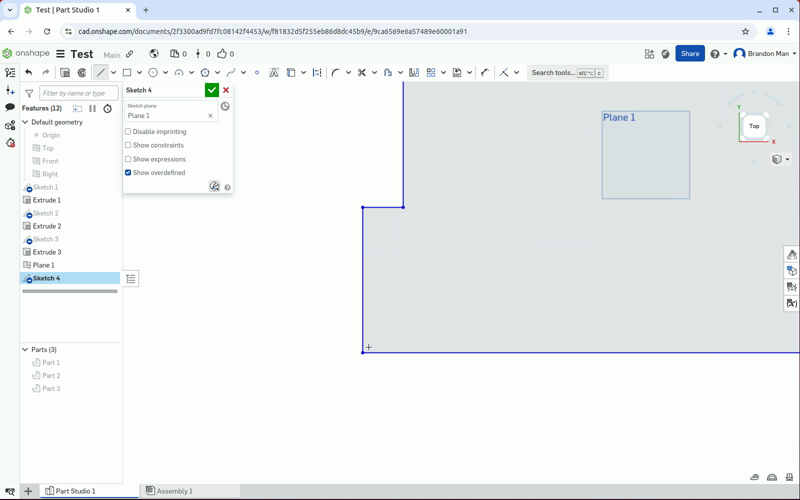
scroll(6)
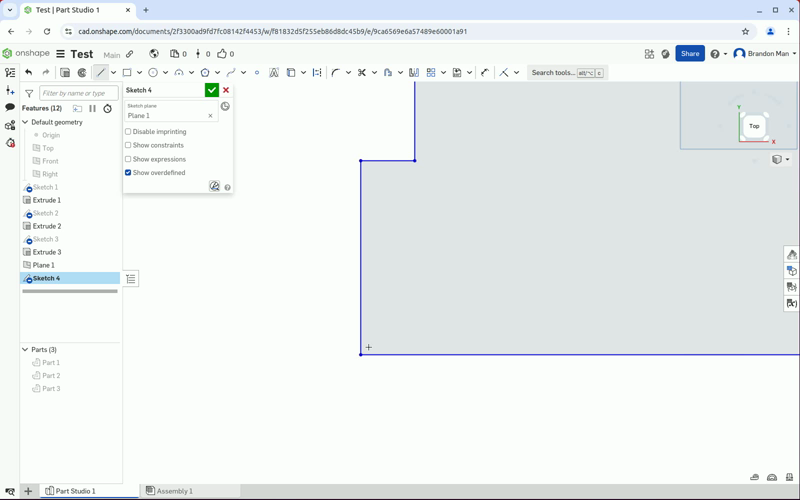
scroll(6)
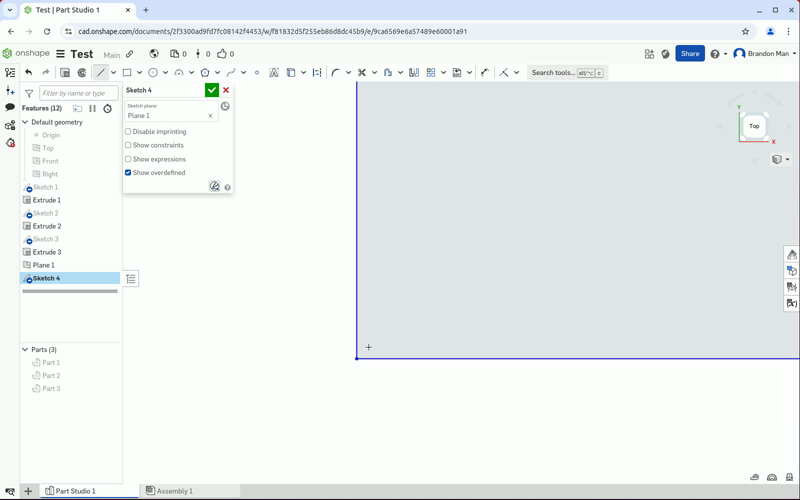
scroll(6)
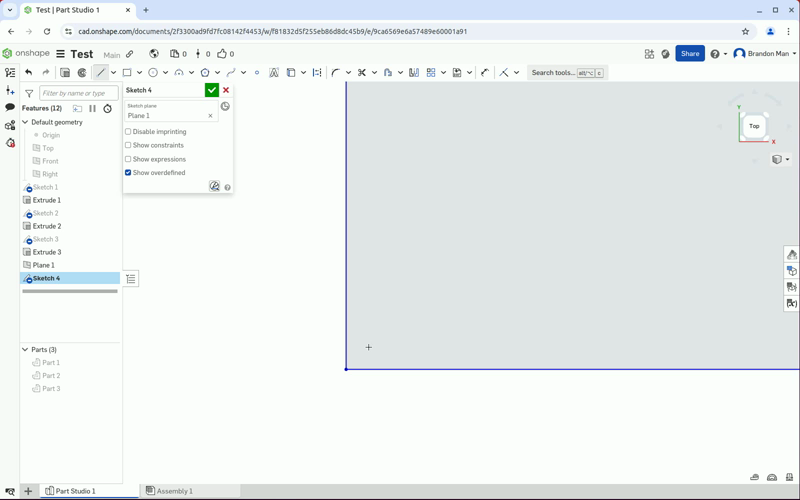
click(368, 346)
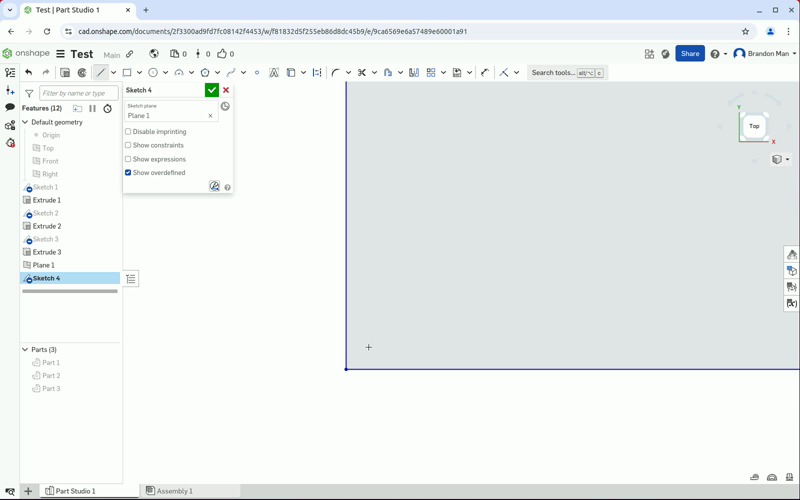
scroll(-6)
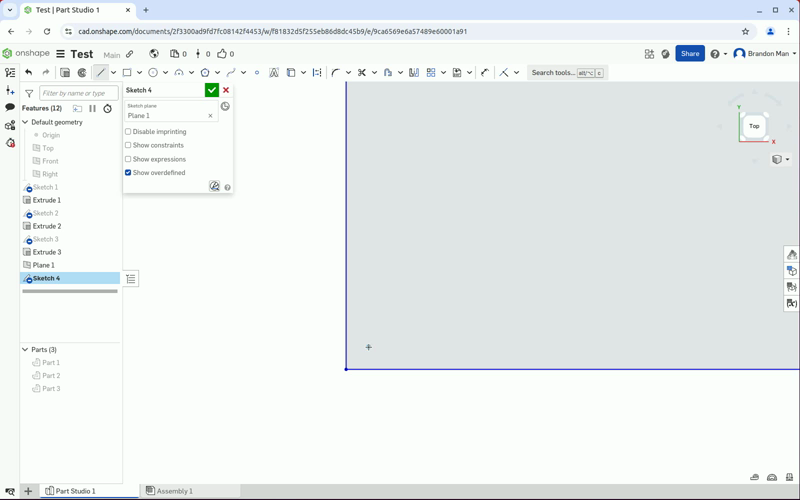
scroll(-6)
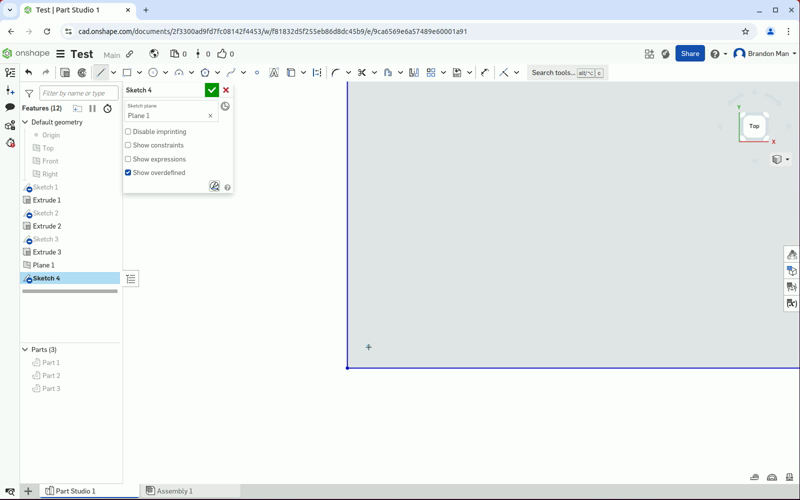
scroll(-6)
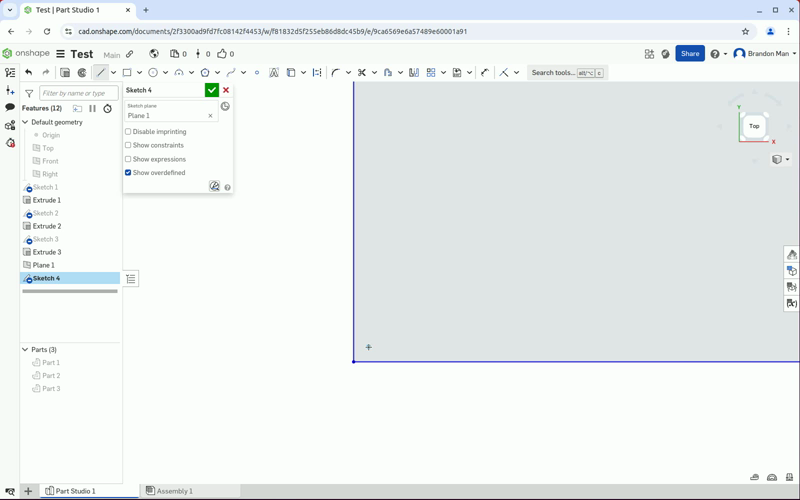
scroll(-6)
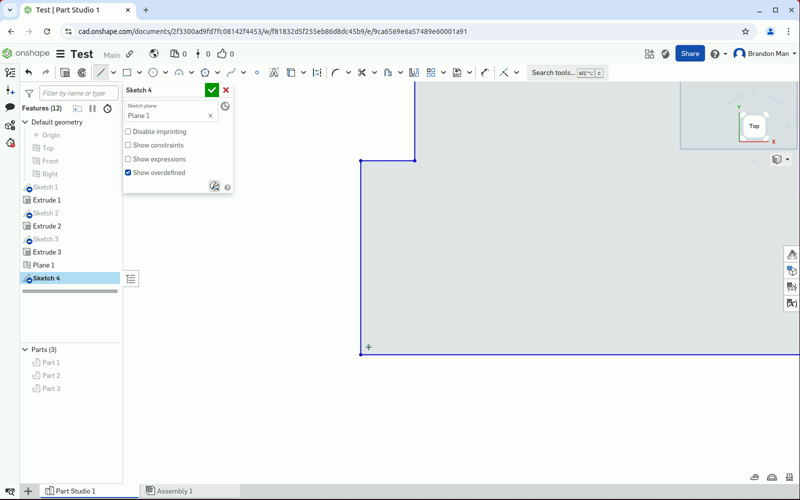
scroll(-6)
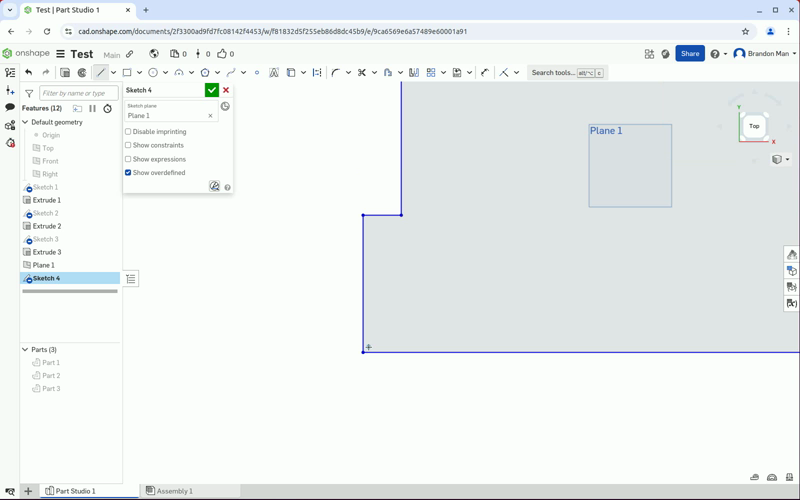
scroll(-6)
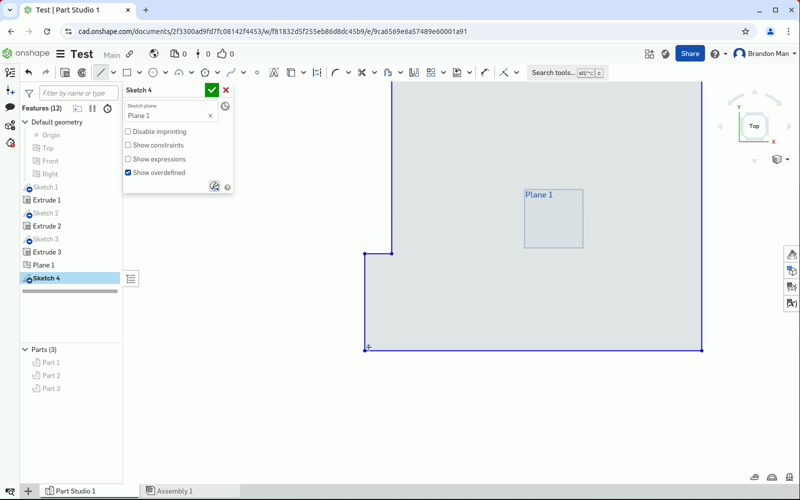
scroll(-6)
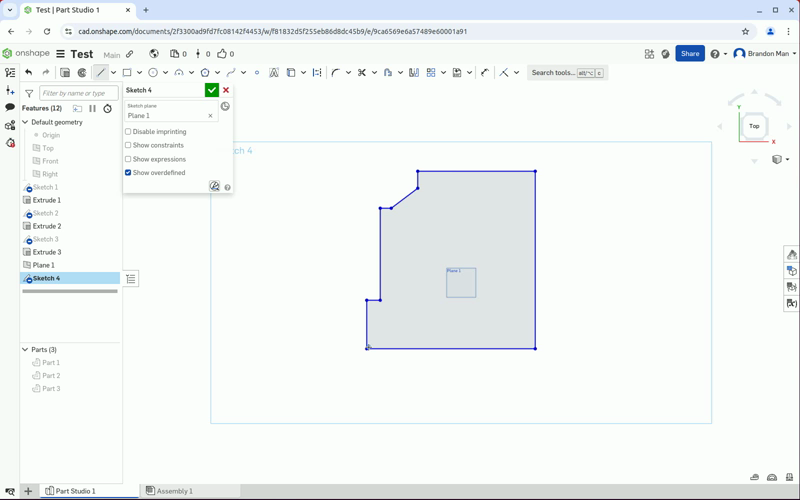
key_up(shift)
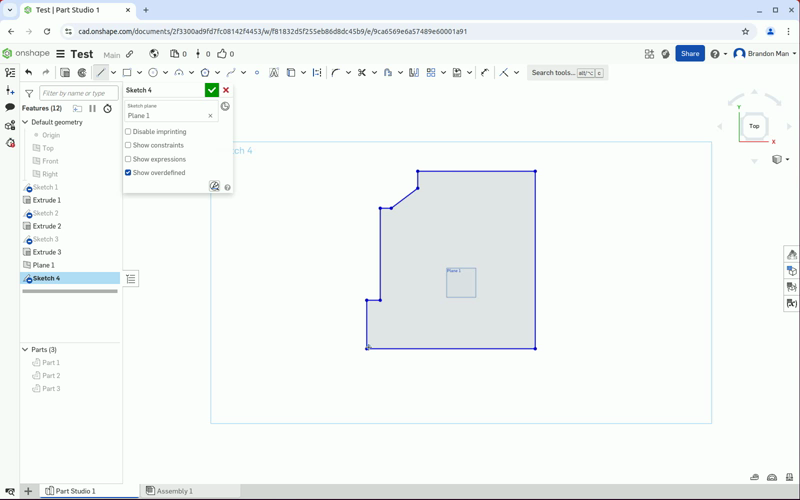
key_down(shift)
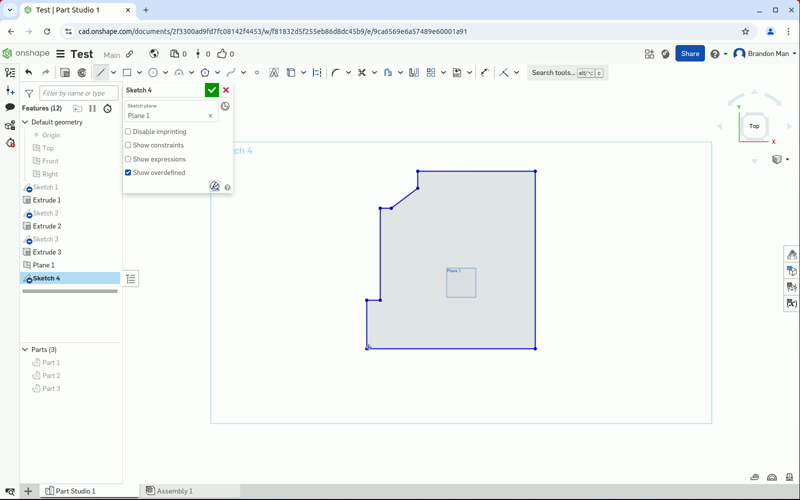
mouse_move(531, 346)
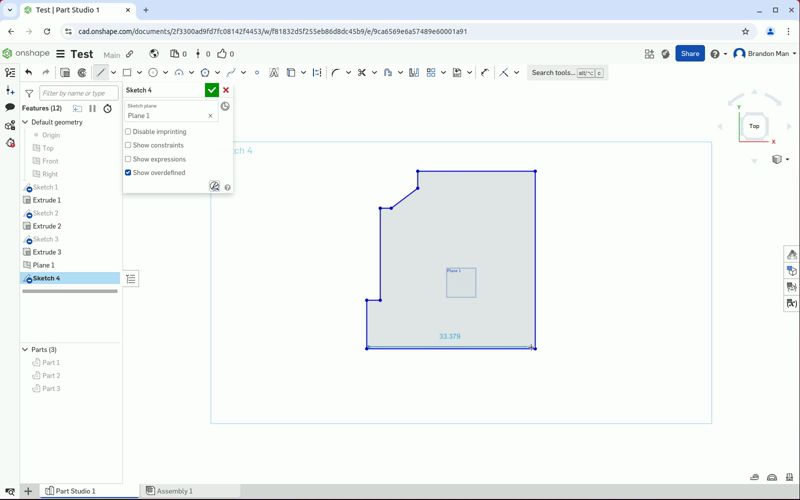
scroll(6)
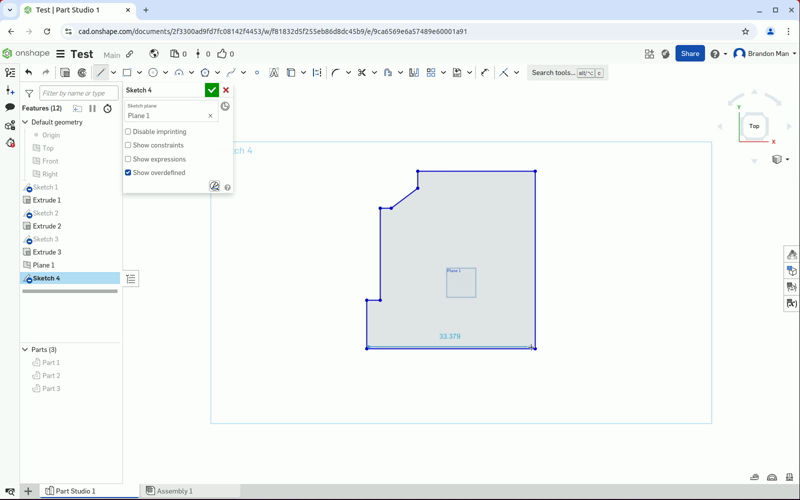
scroll(6)
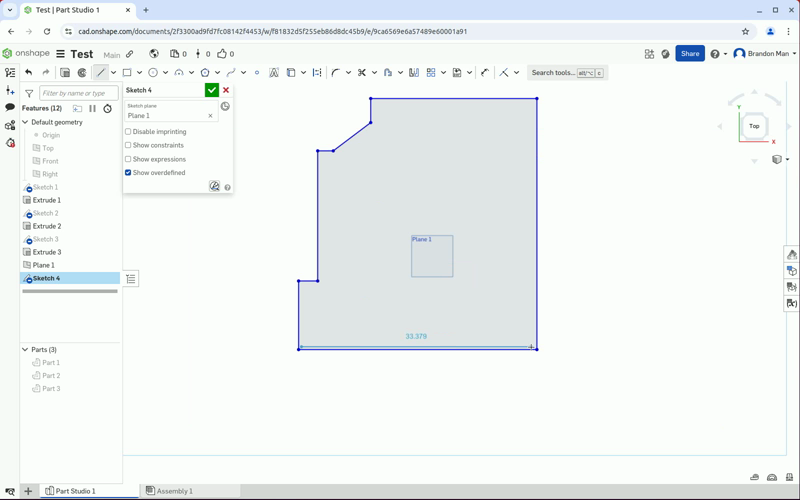
scroll(6)
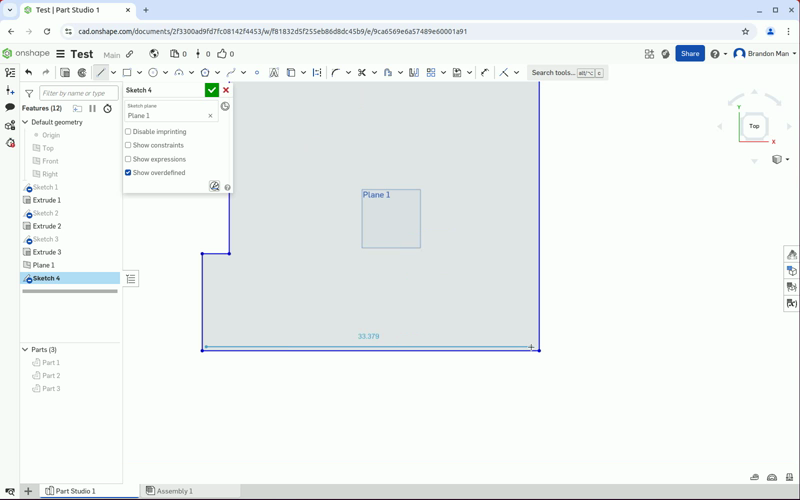
scroll(6)
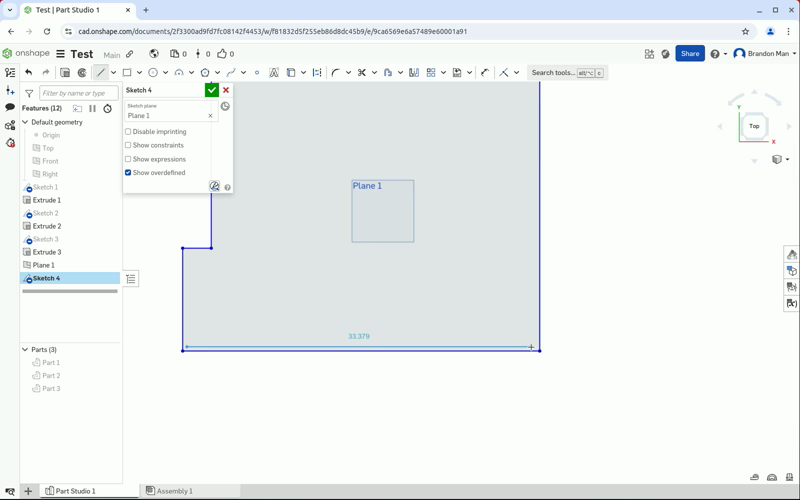
scroll(6)
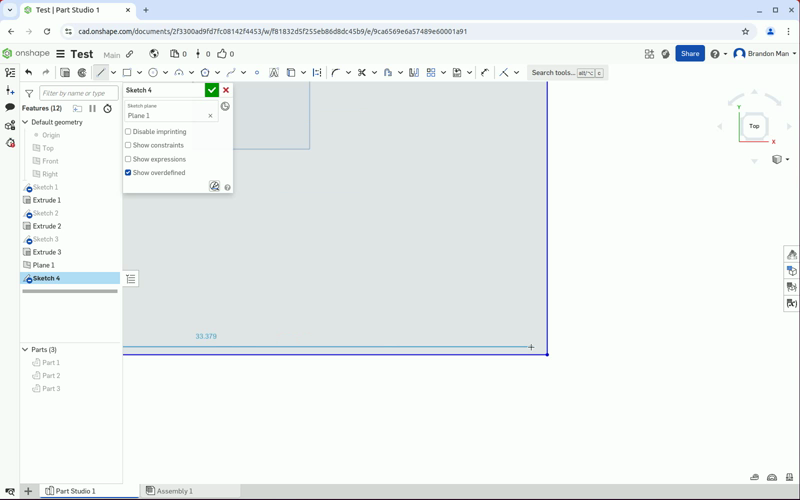
scroll(6)
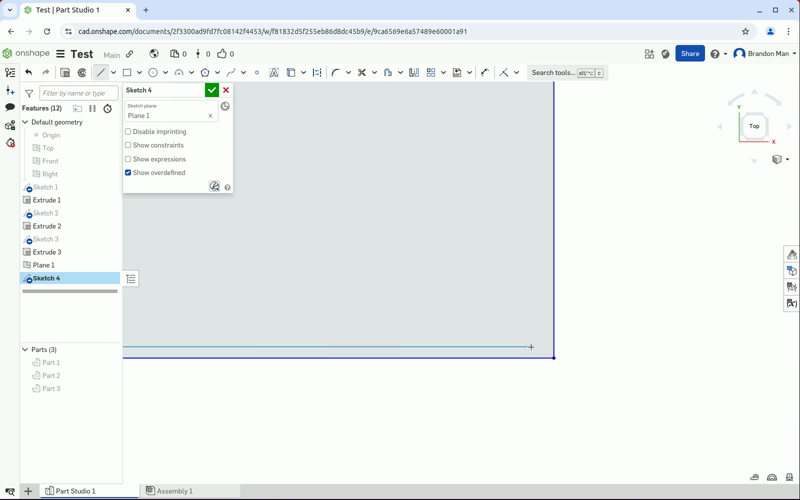
scroll(6)
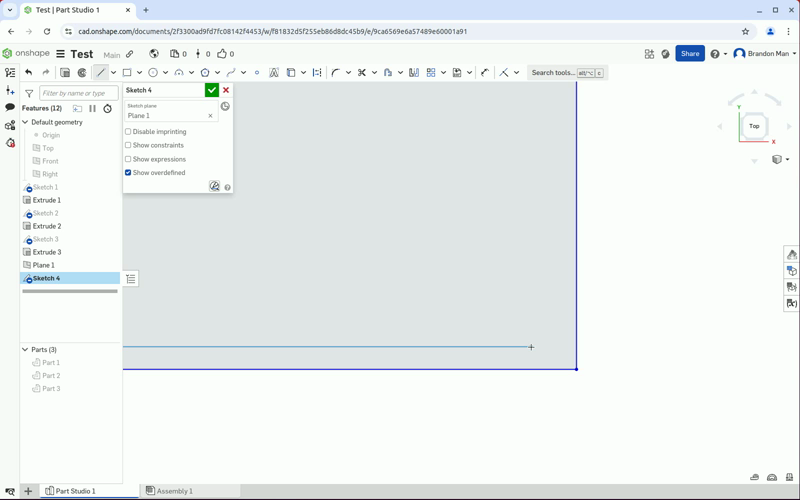
click(531, 346)
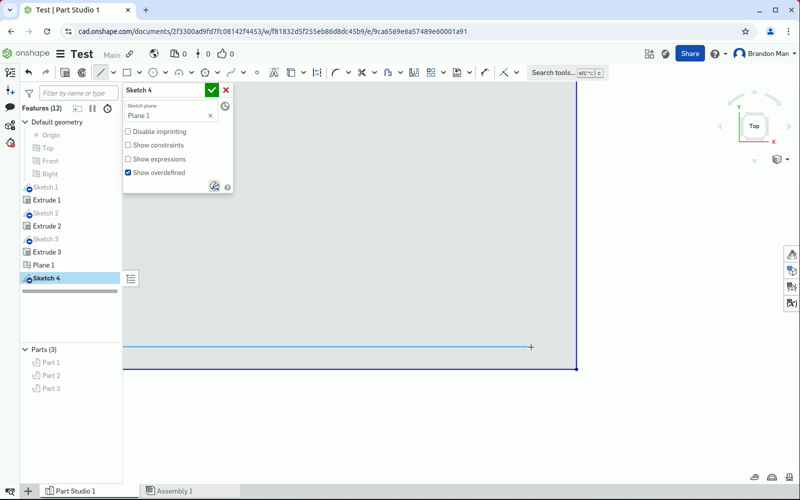
scroll(-6)
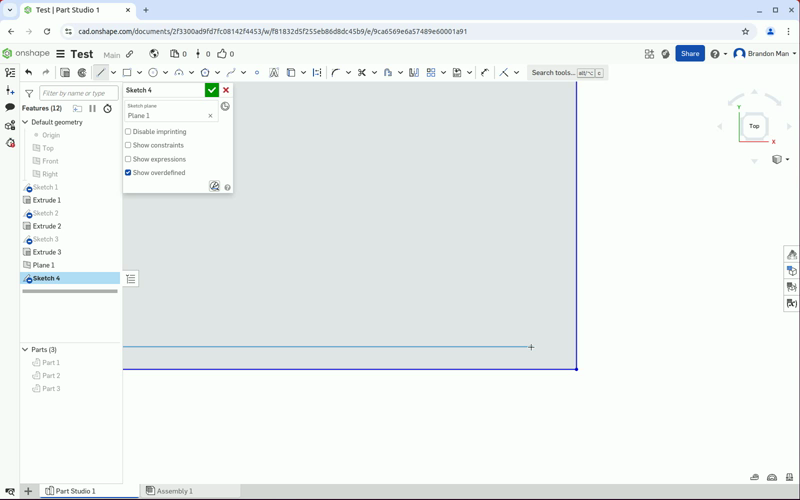
scroll(-6)
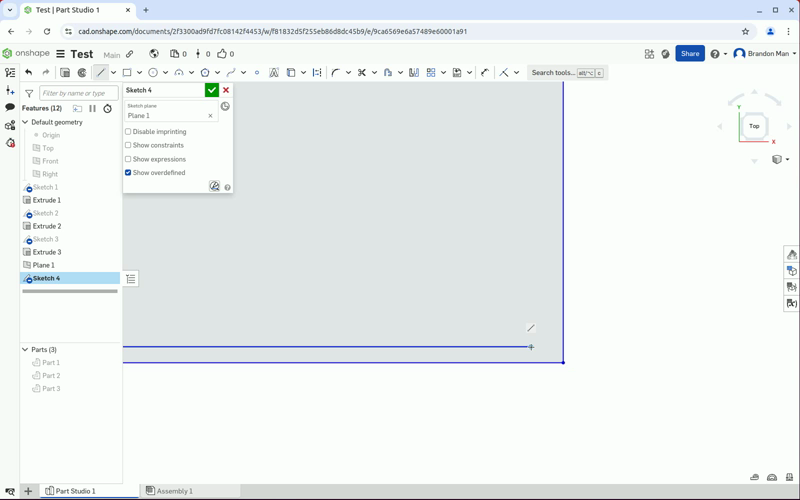
scroll(-6)
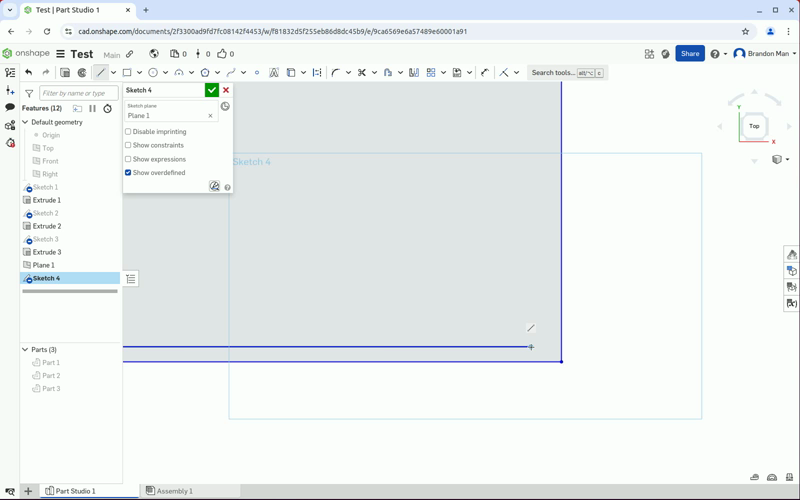
scroll(-6)
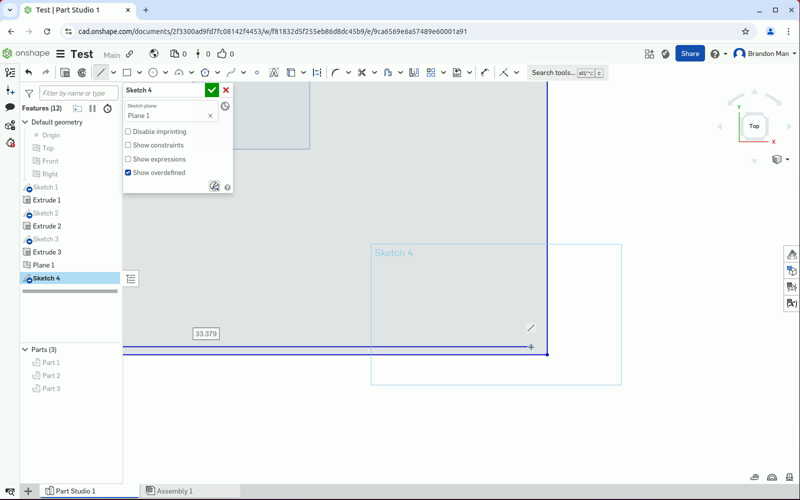
scroll(-6)
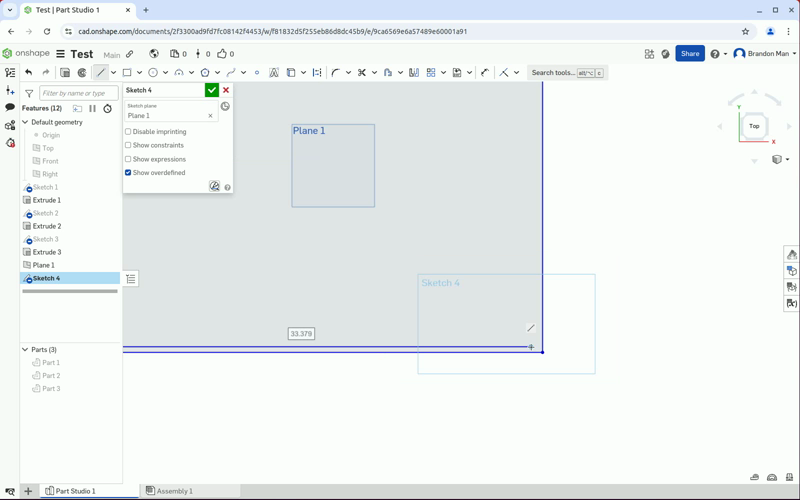
scroll(-6)
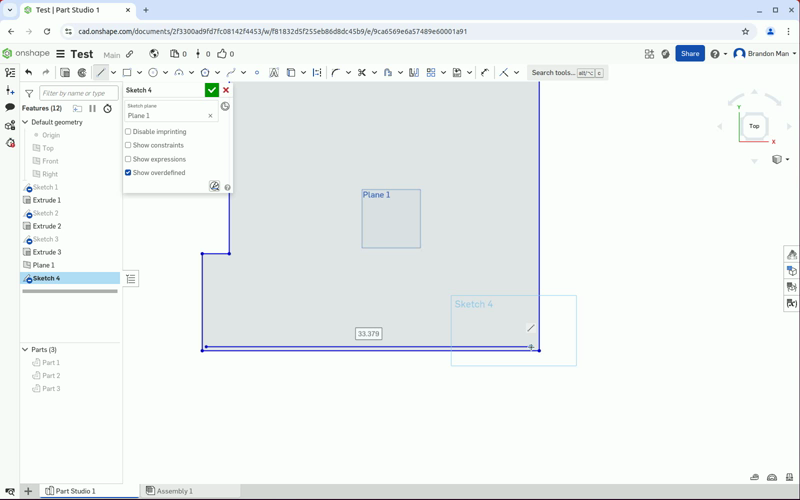
scroll(-6)
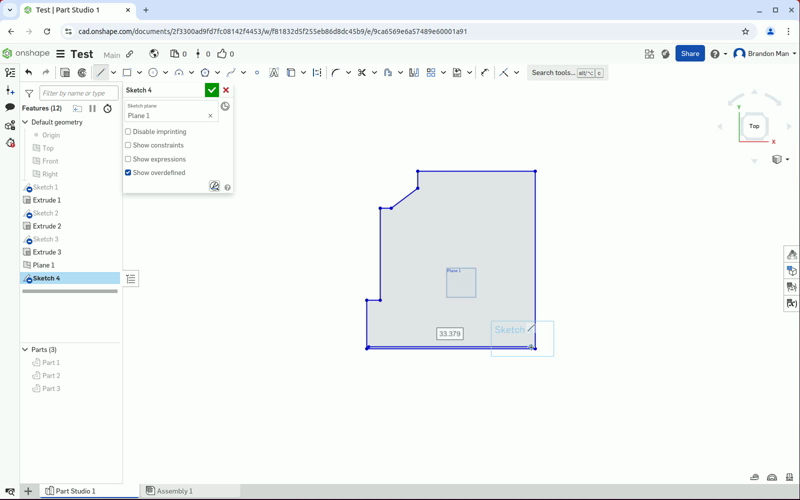
key_up(shift)
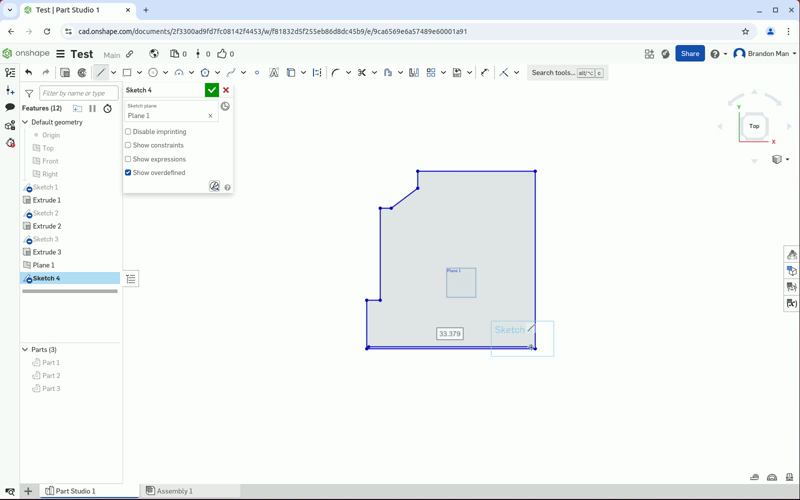
key_down(shift)
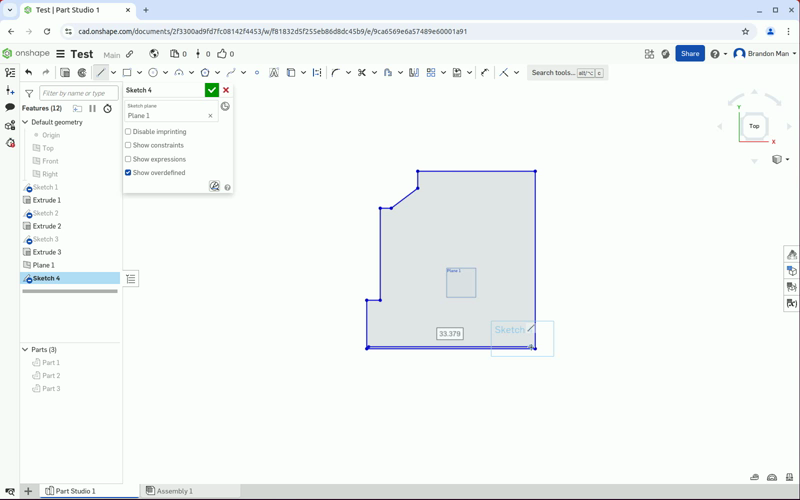
mouse_move(531, 173)
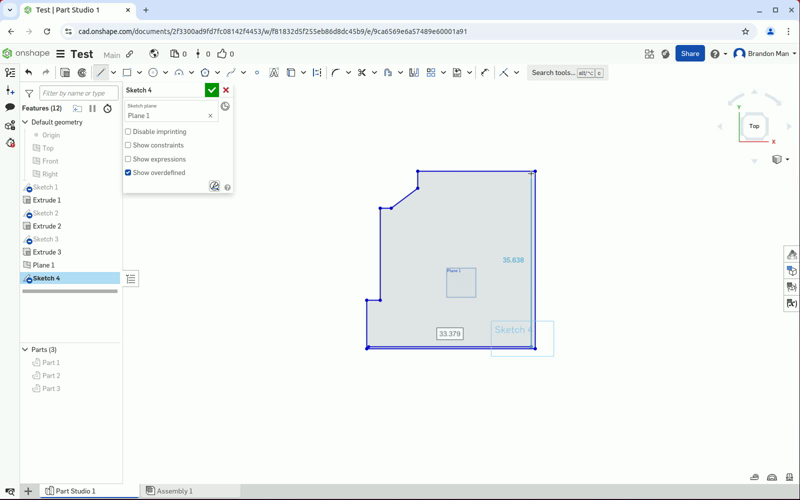
scroll(6)
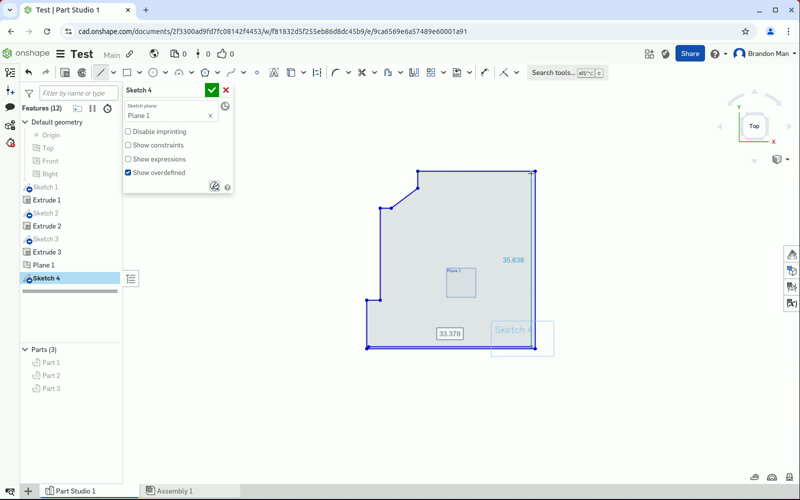
scroll(6)
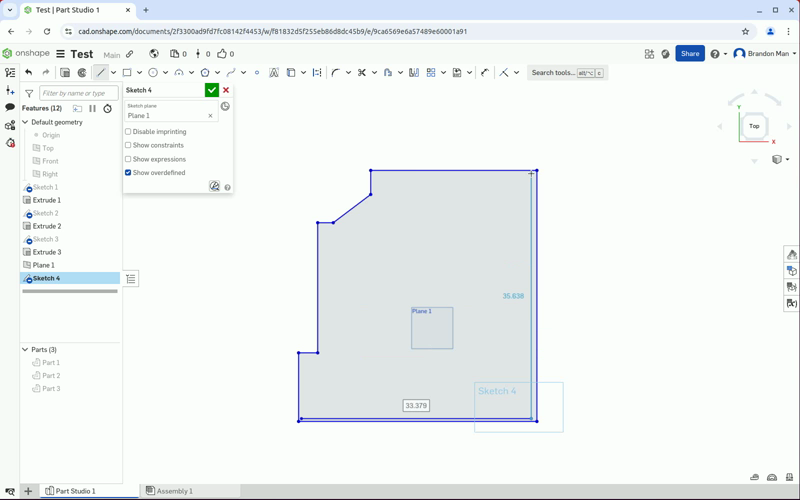
scroll(6)
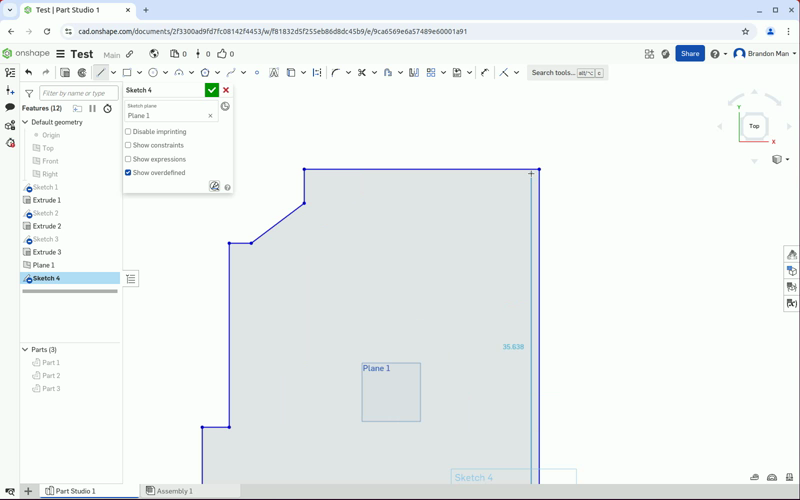
scroll(6)
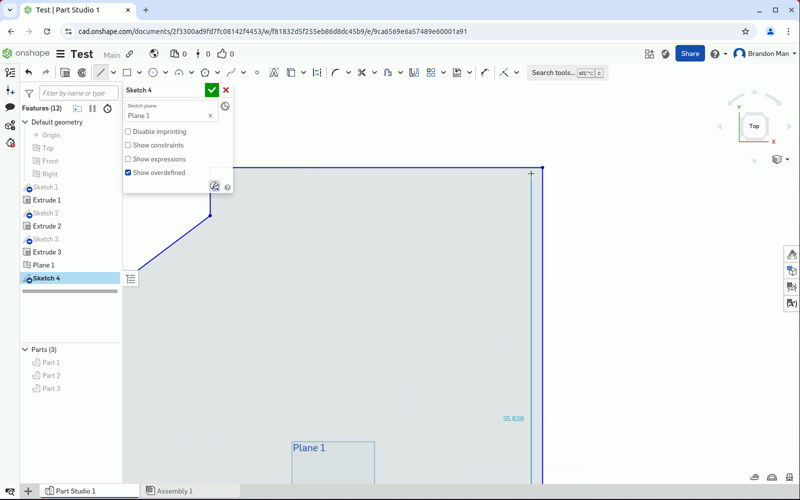
scroll(6)
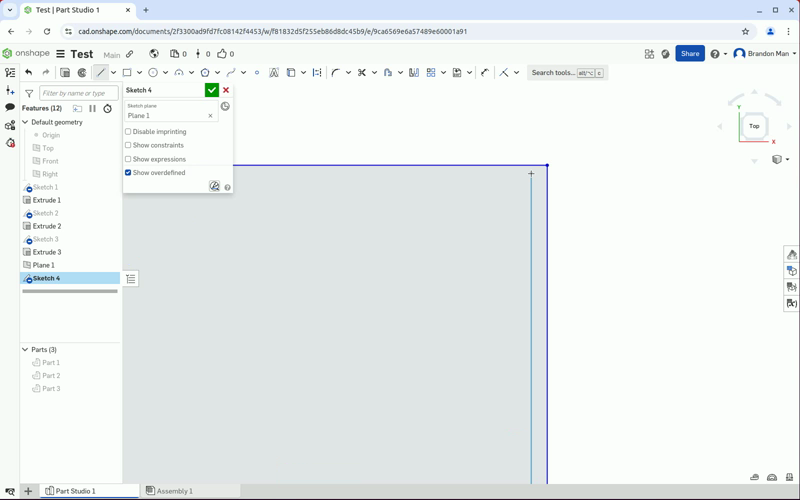
scroll(6)
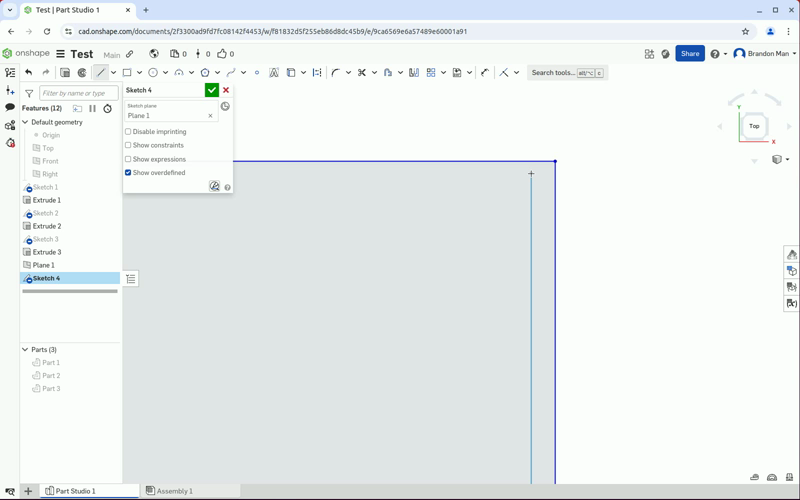
scroll(6)
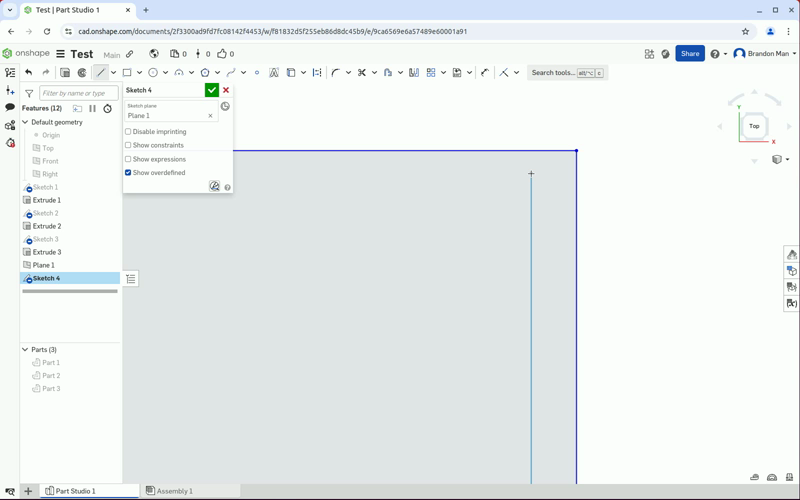
click(531, 173)
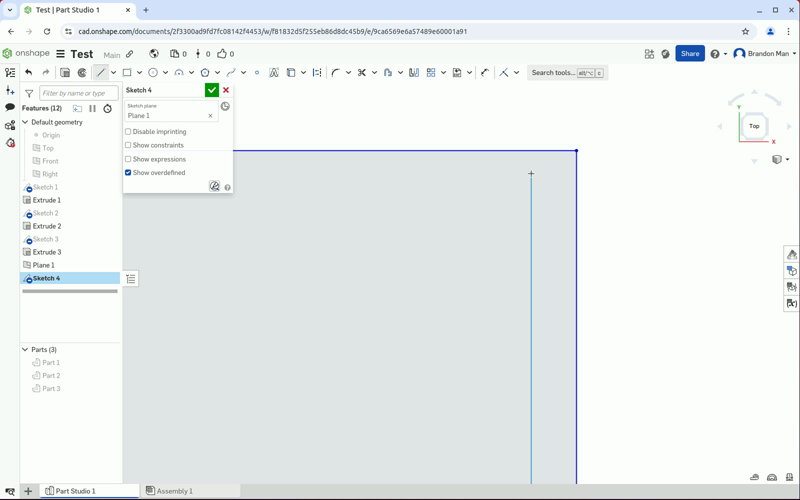
scroll(-6)
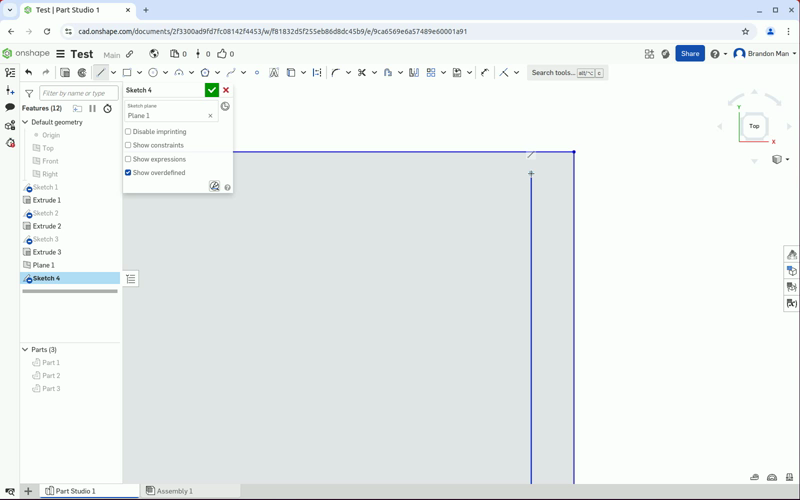
scroll(-6)
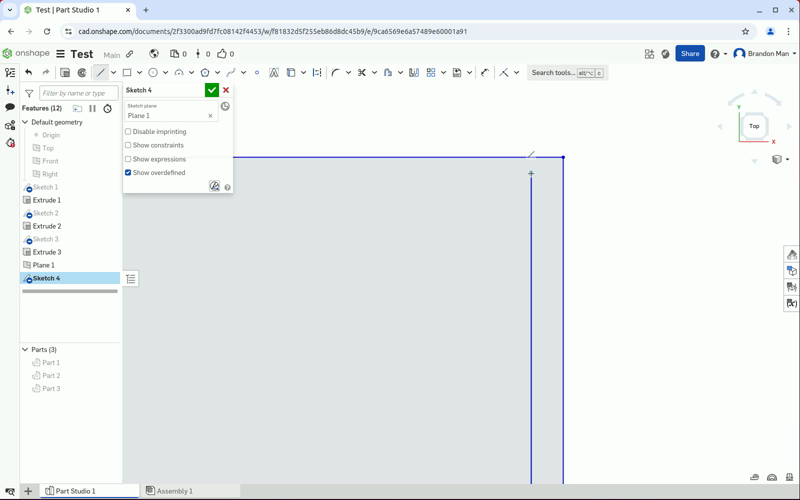
scroll(-6)
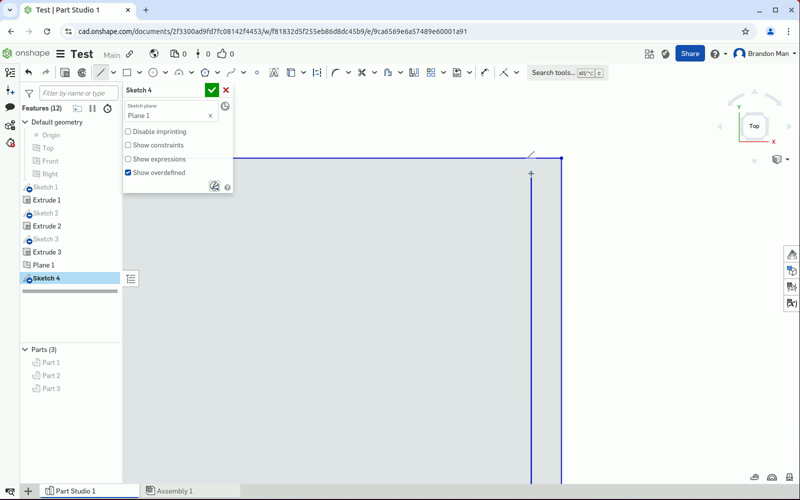
scroll(-6)
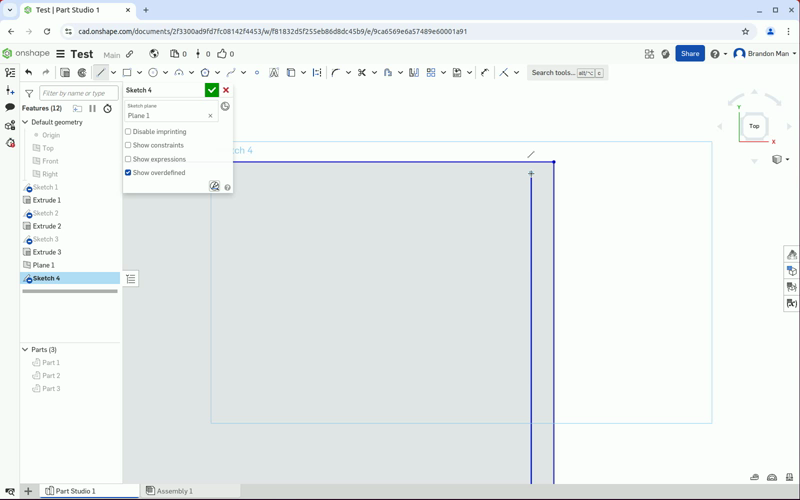
scroll(-6)
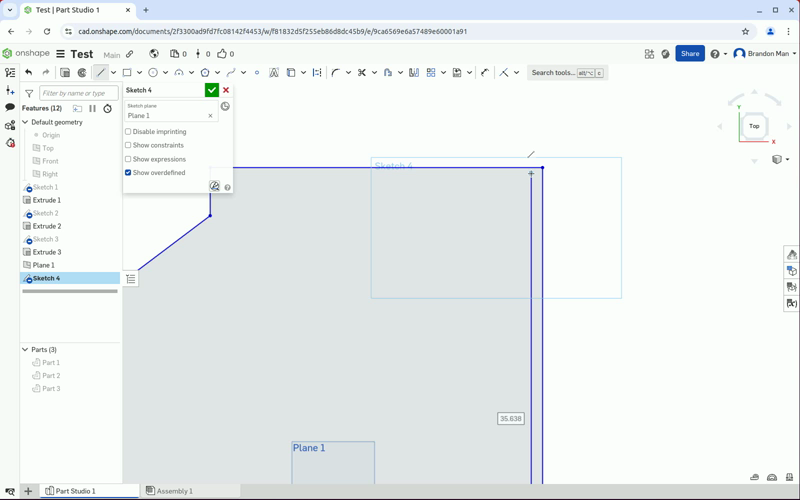
scroll(-6)
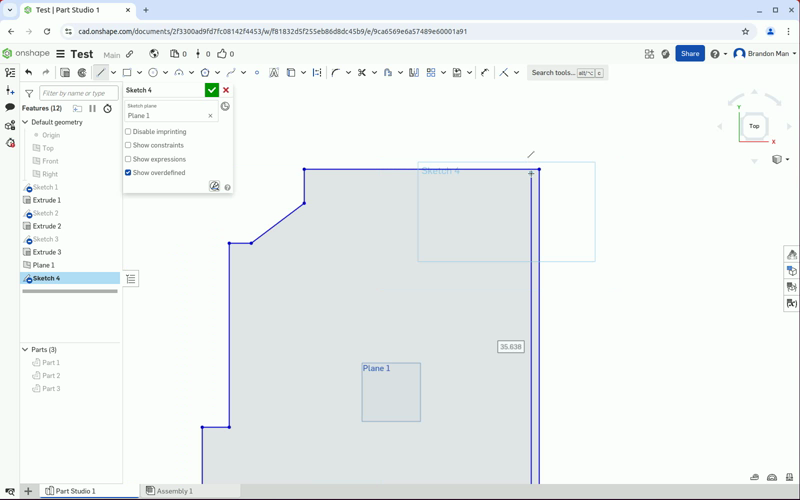
scroll(-6)
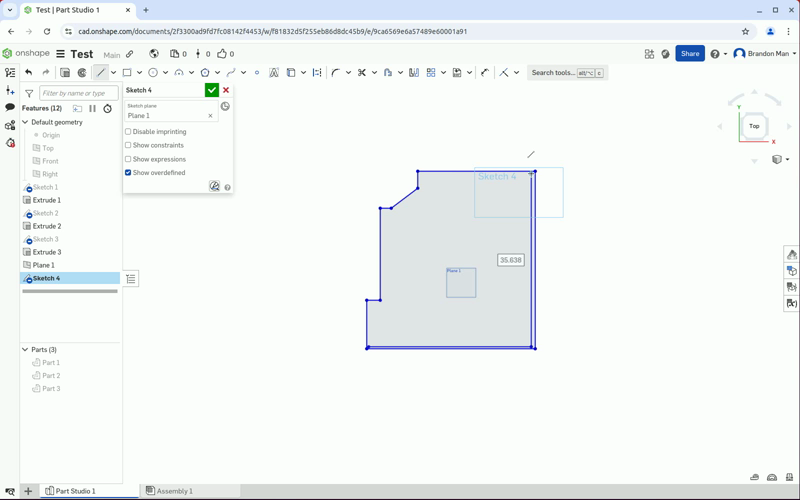
key_up(shift)
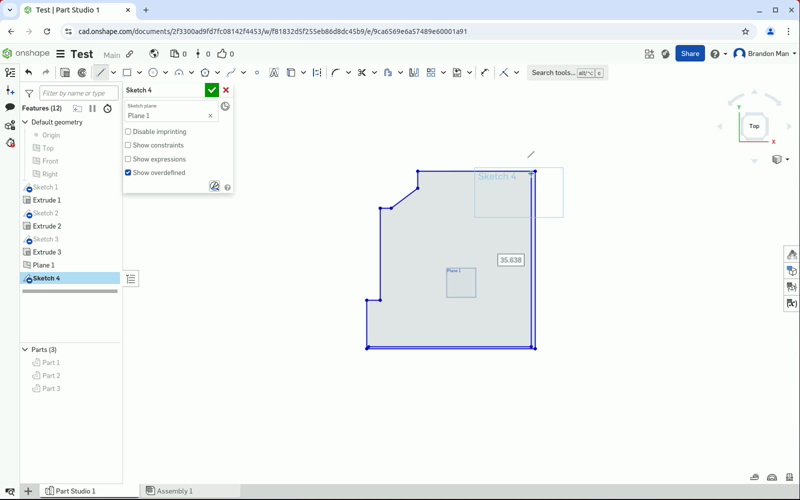
key_down(shift)
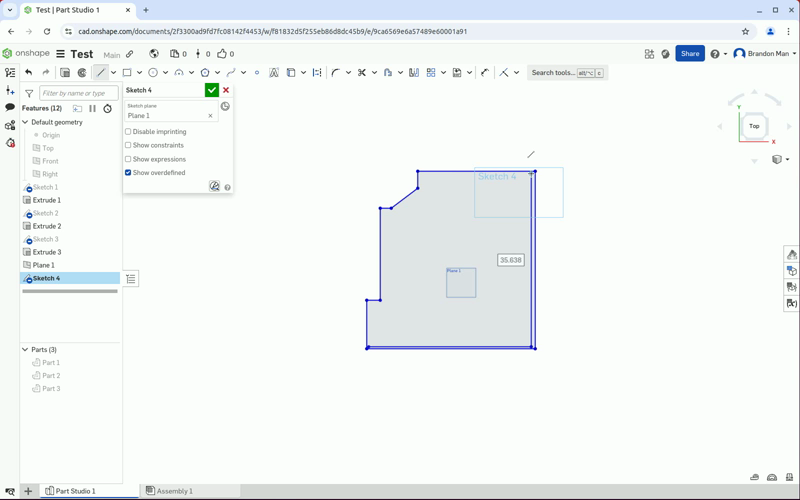
mouse_move(421, 173)
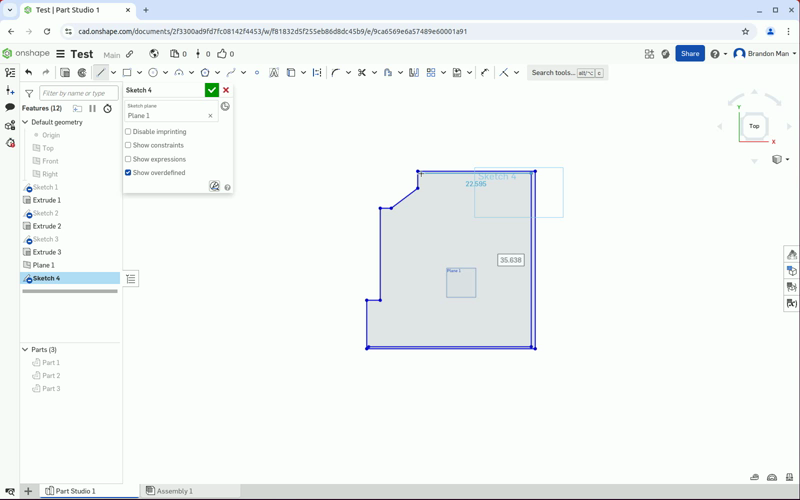
scroll(6)
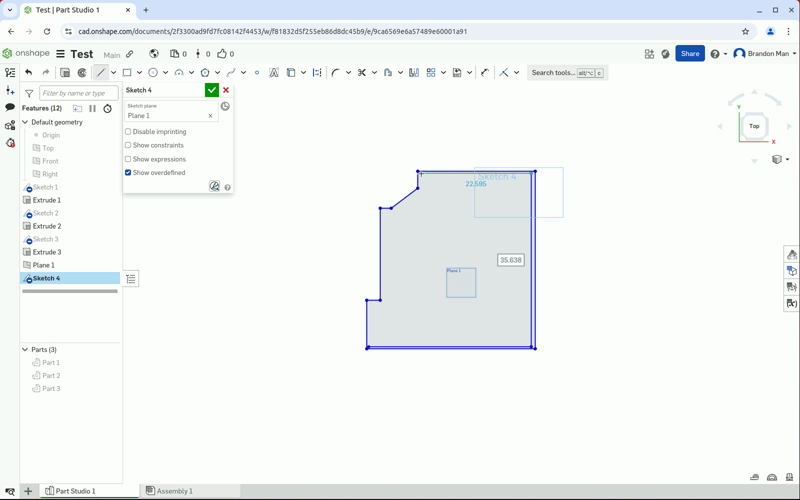
scroll(6)
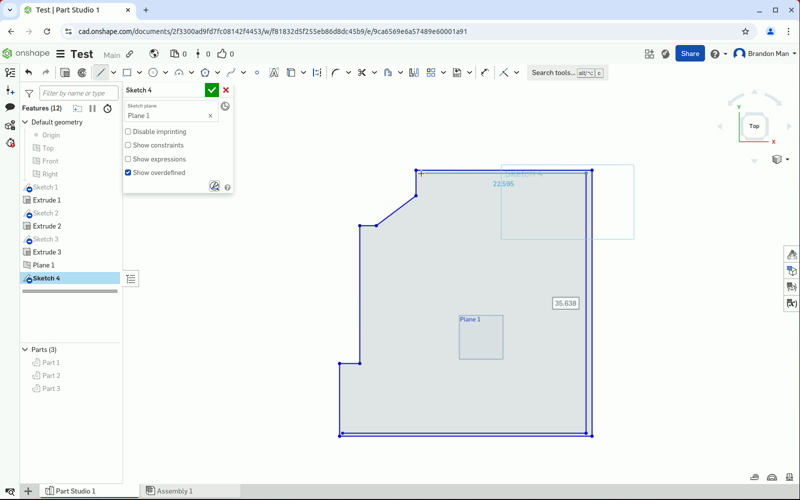
scroll(6)
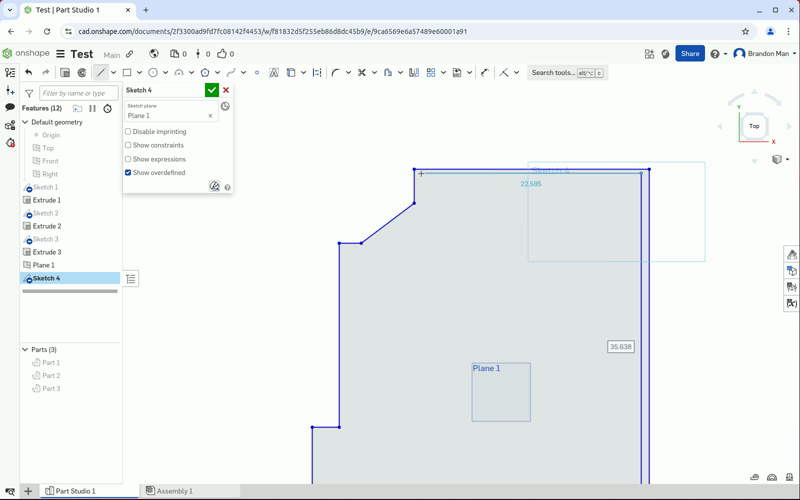
scroll(6)
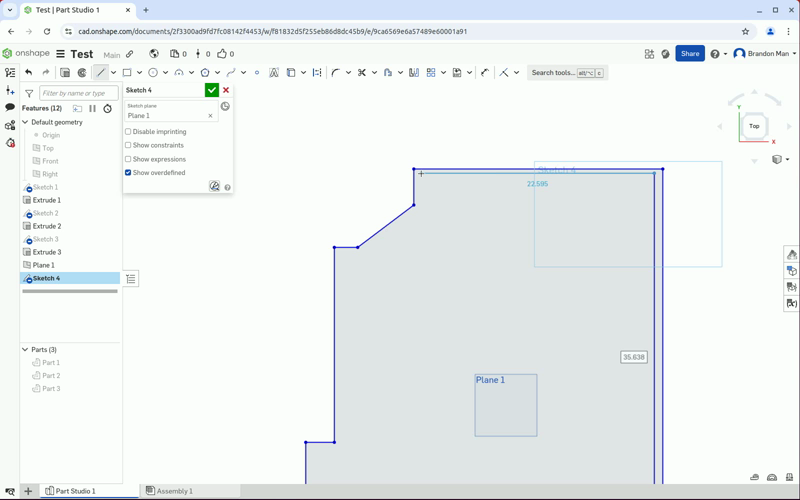
scroll(6)
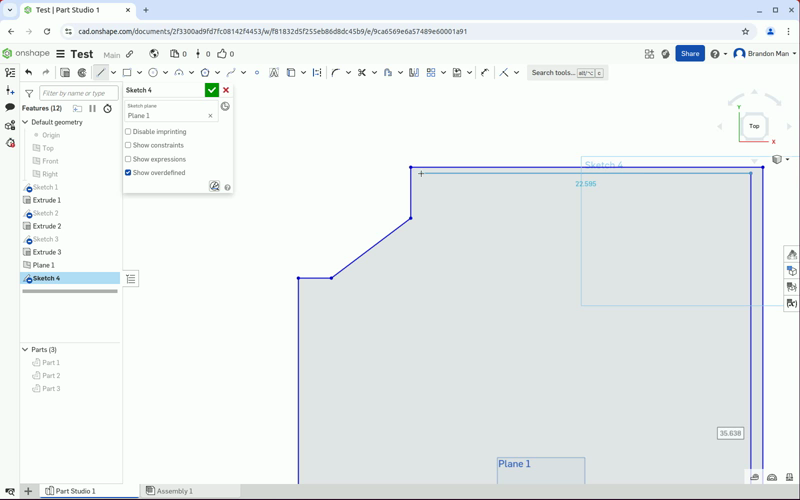
scroll(6)
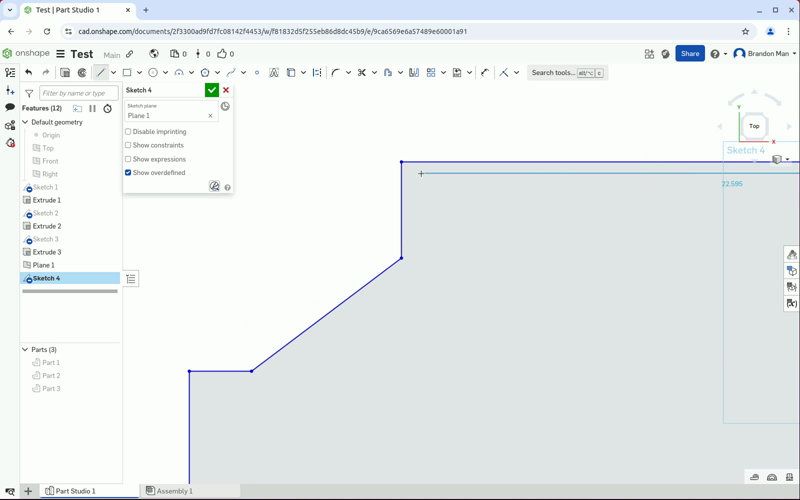
scroll(6)
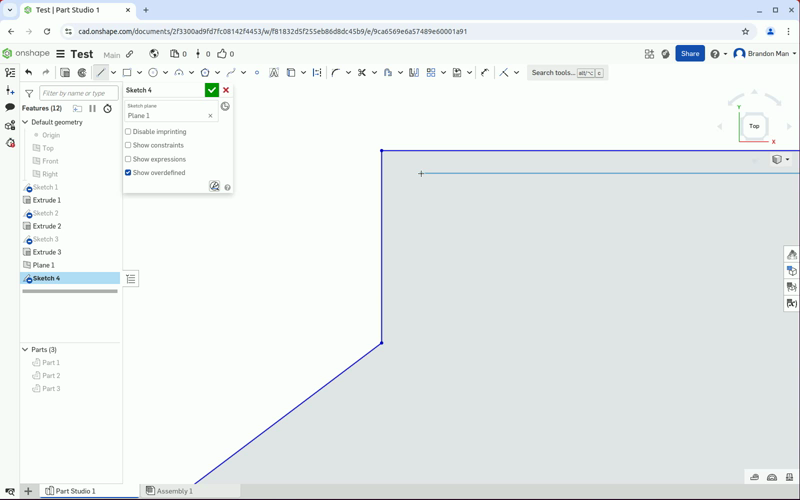
click(421, 173)
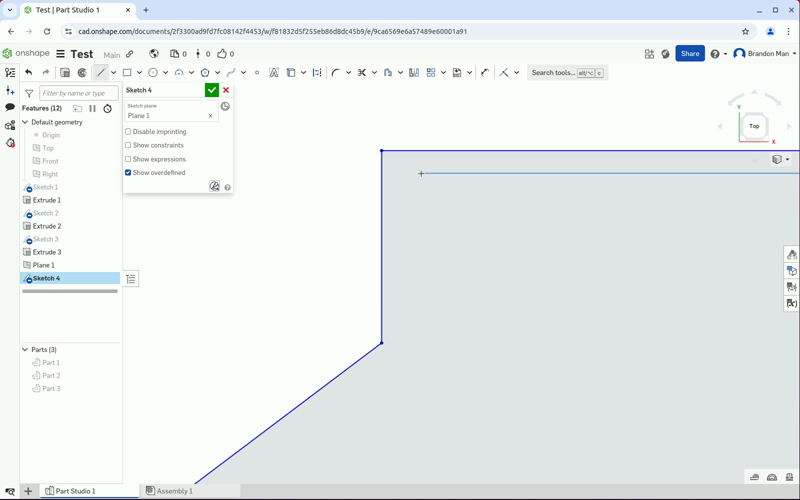
scroll(-6)
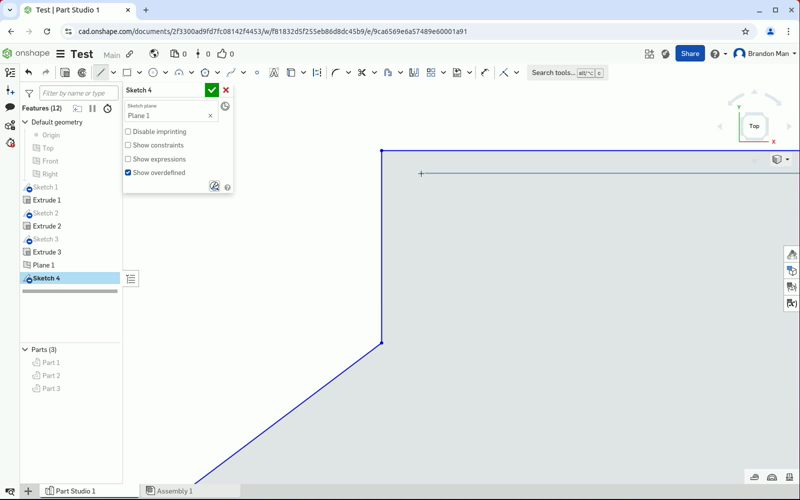
scroll(-6)
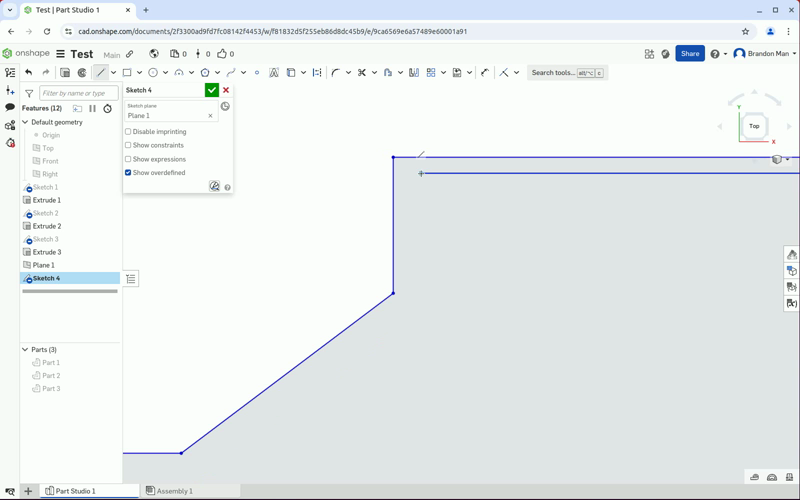
scroll(-6)
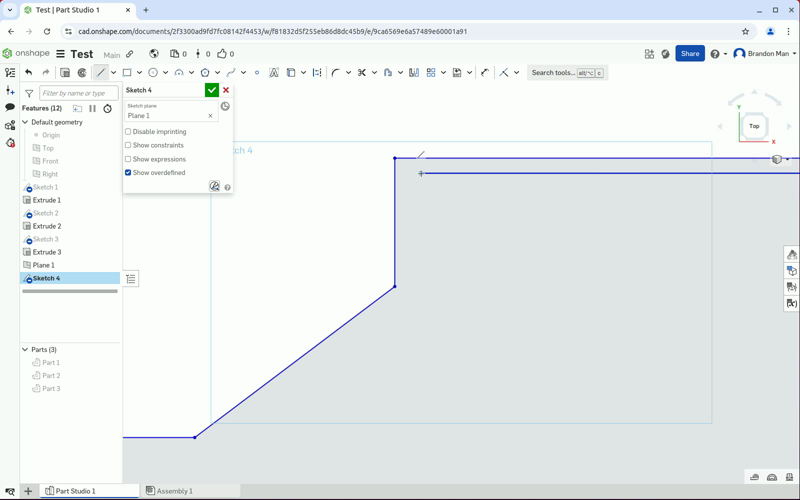
scroll(-6)
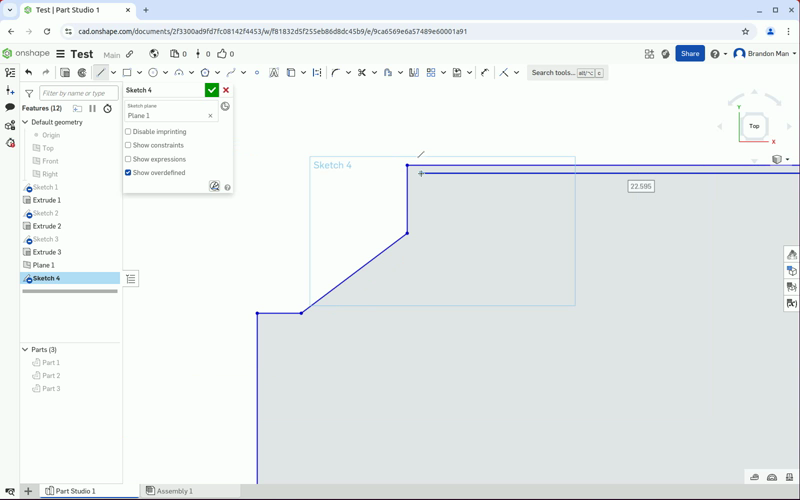
scroll(-6)
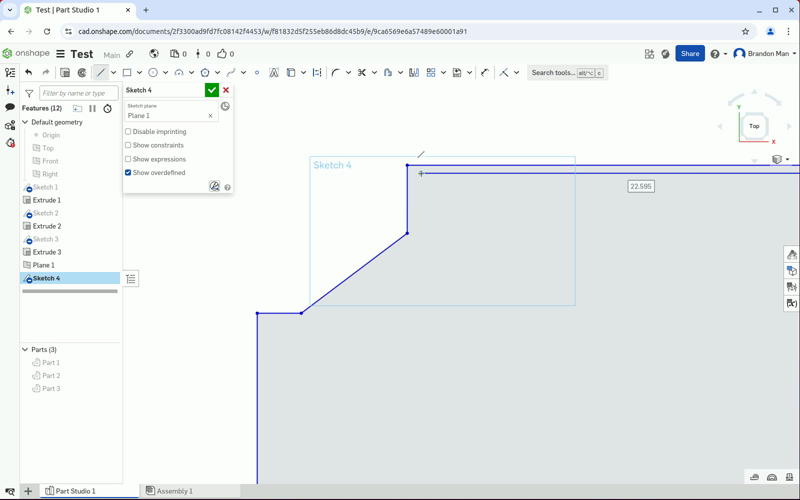
scroll(-6)
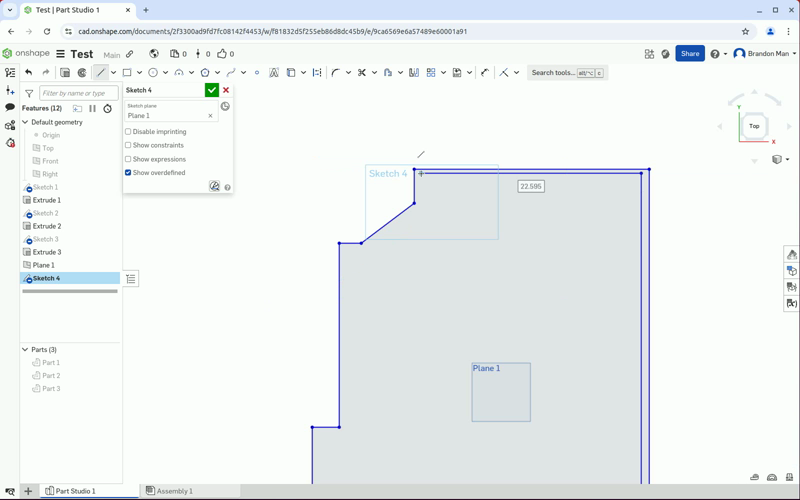
scroll(-6)
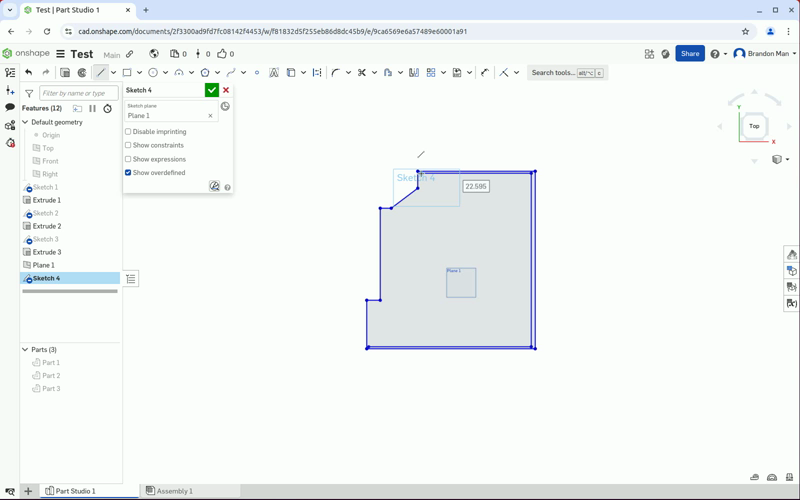
key_up(shift)
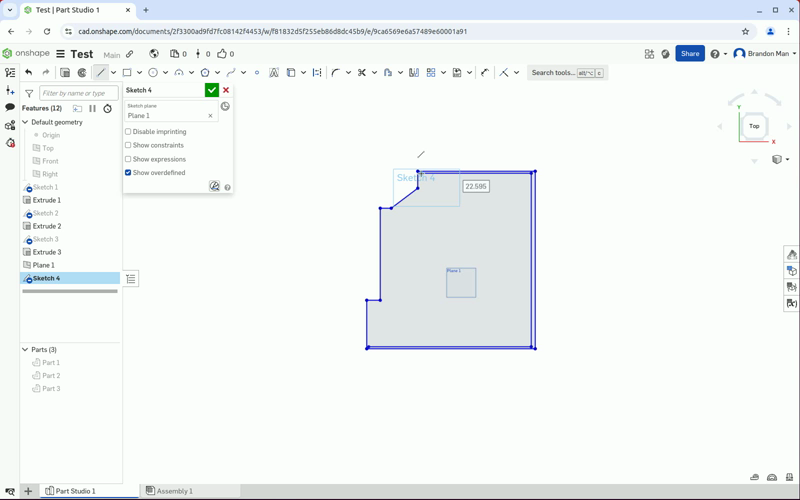
key_down(shift)
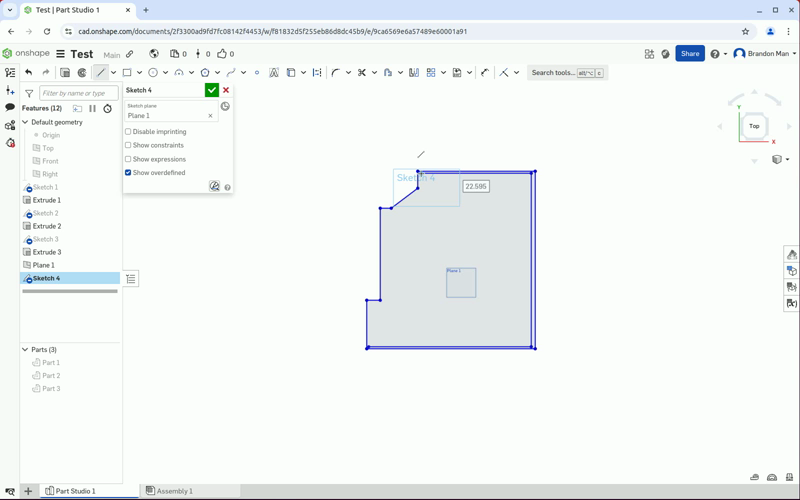
mouse_move(451, 173)
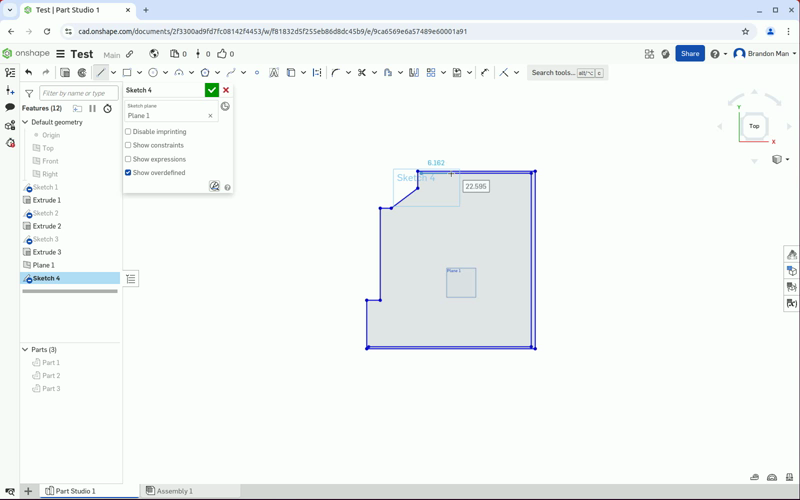
mouse_move(421, 188)
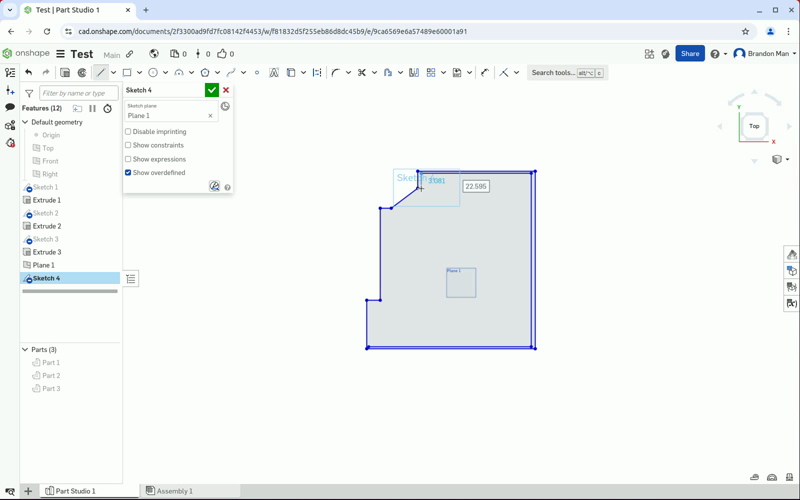
scroll(6)
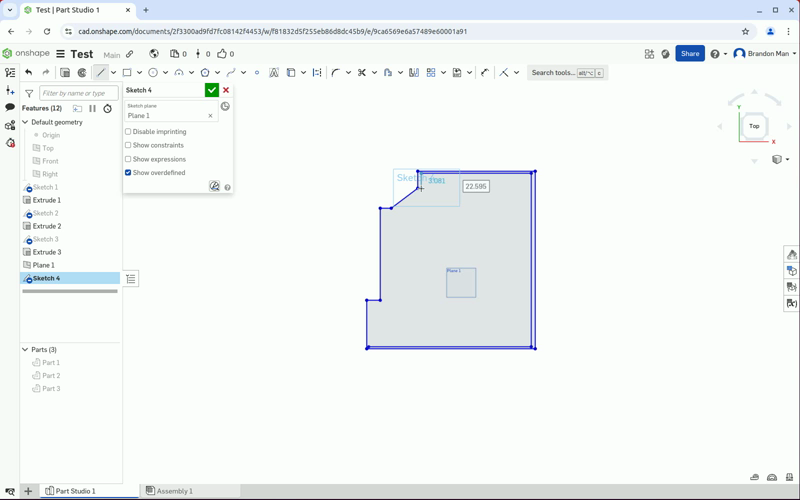
scroll(6)
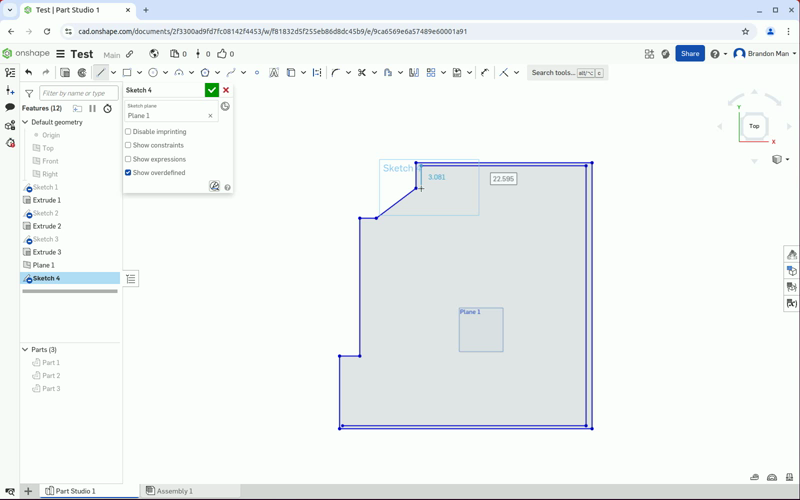
scroll(6)
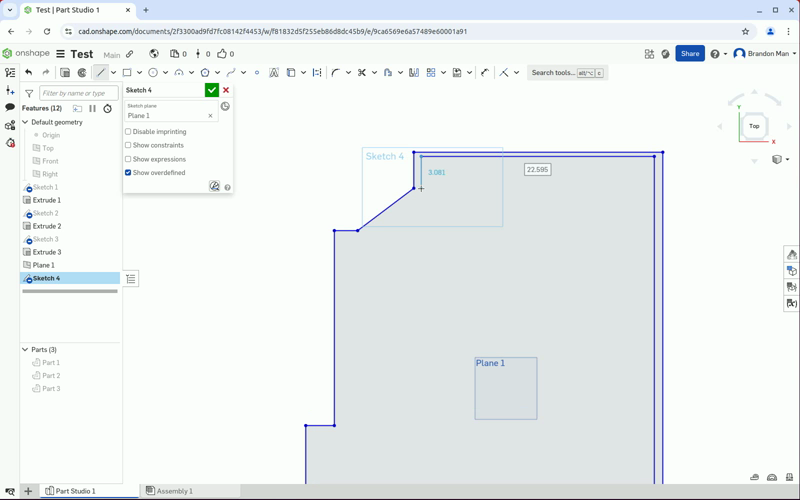
scroll(6)
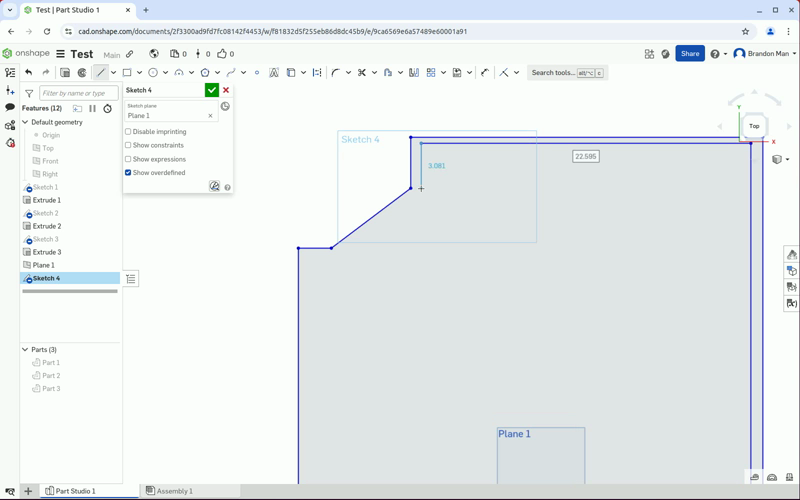
scroll(6)
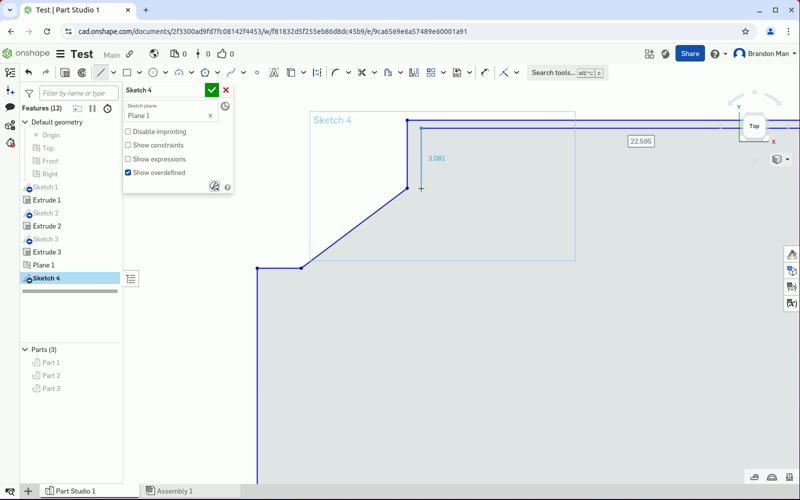
scroll(6)
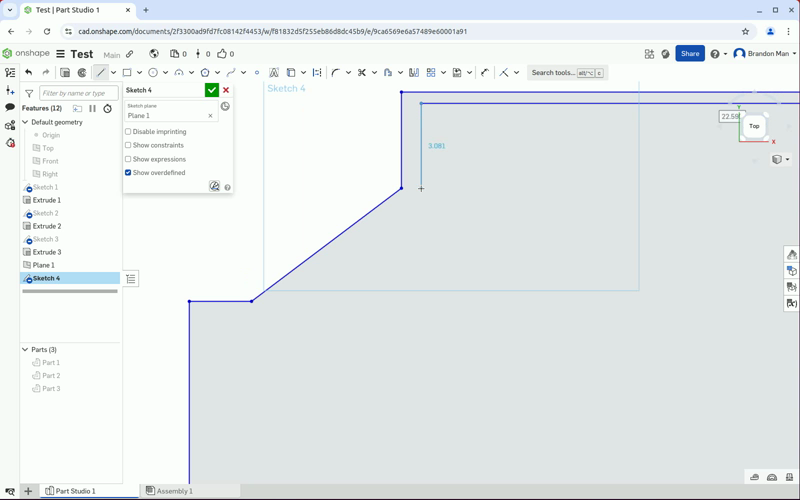
scroll(6)
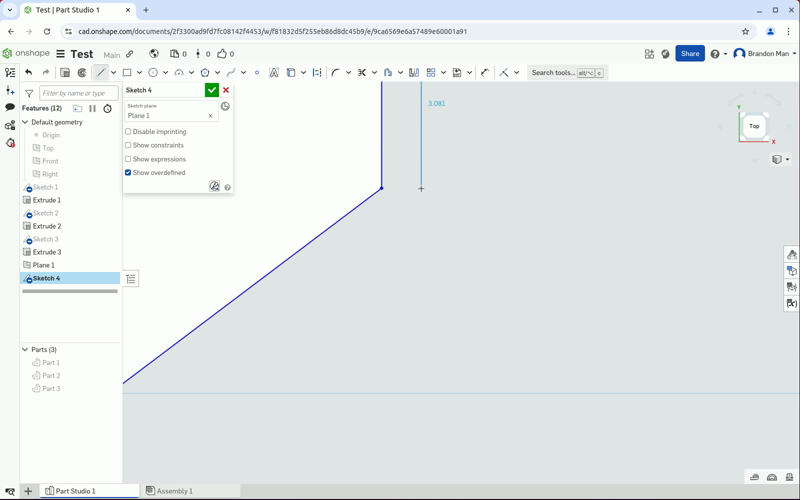
click(421, 188)
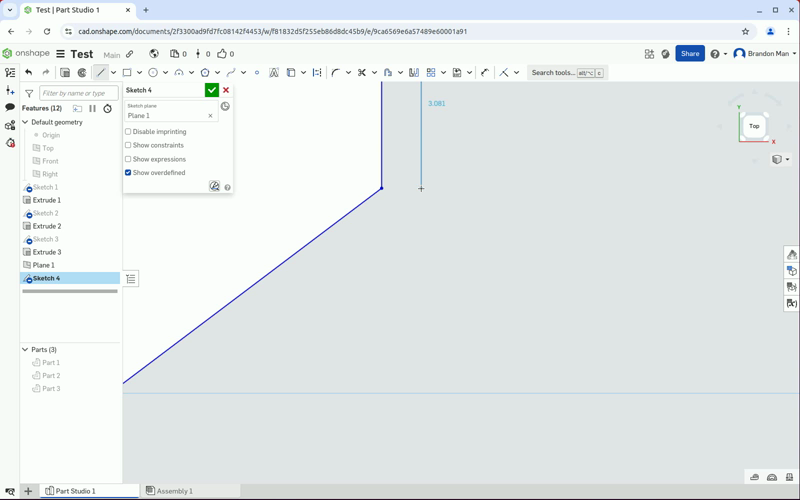
scroll(-6)
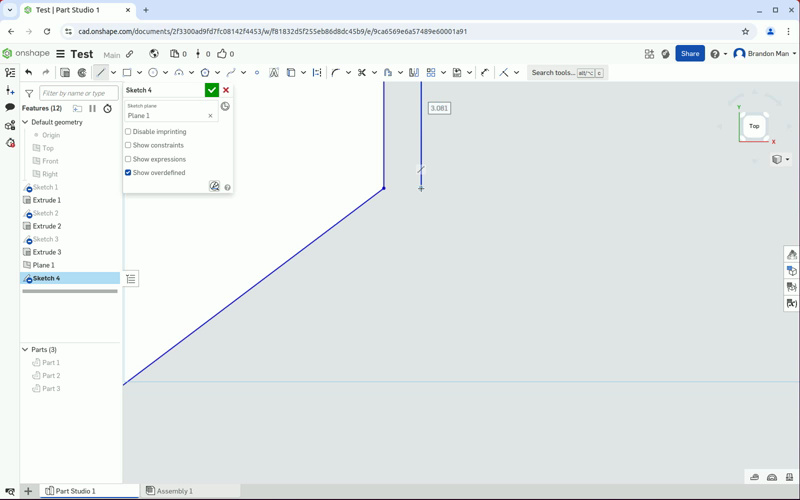
scroll(-6)
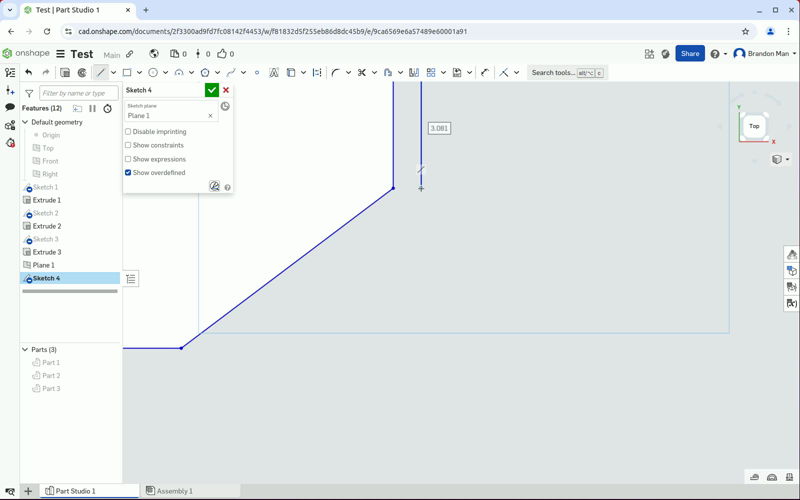
scroll(-6)
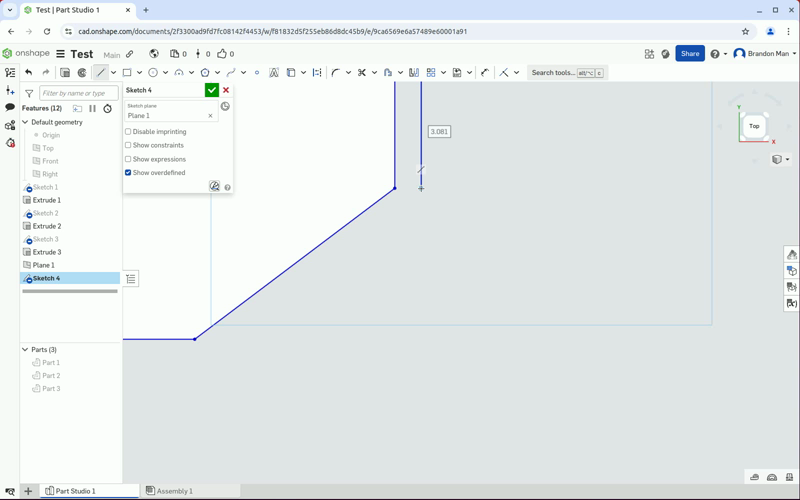
scroll(-6)
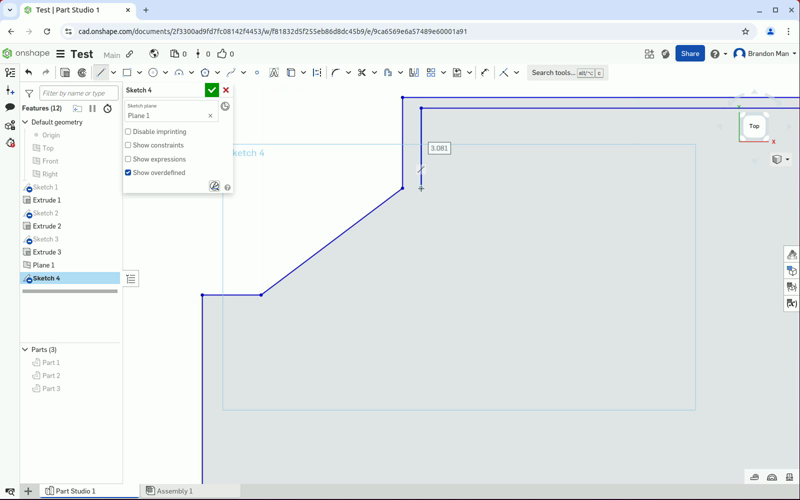
scroll(-6)
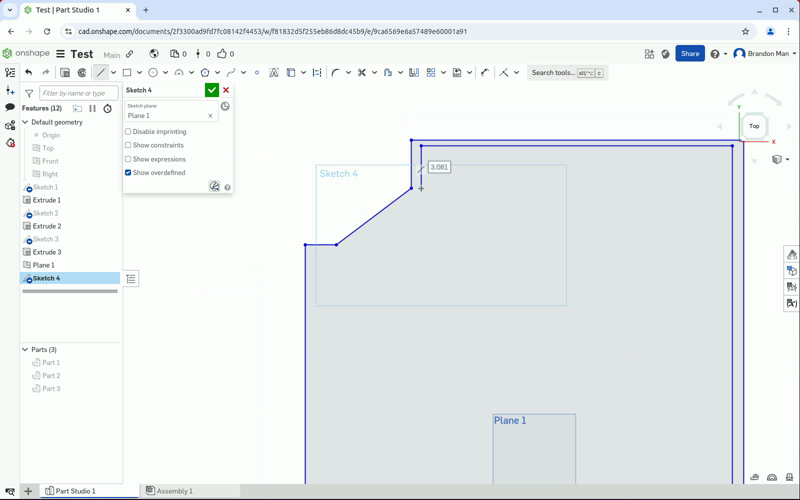
scroll(-6)
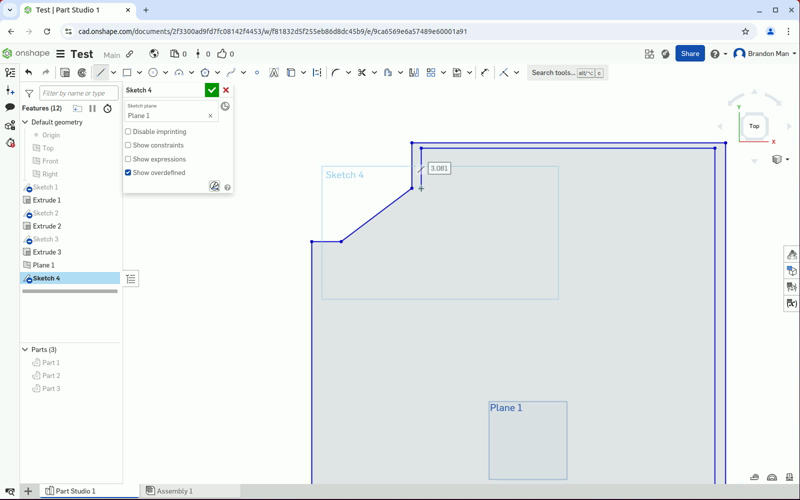
scroll(-6)
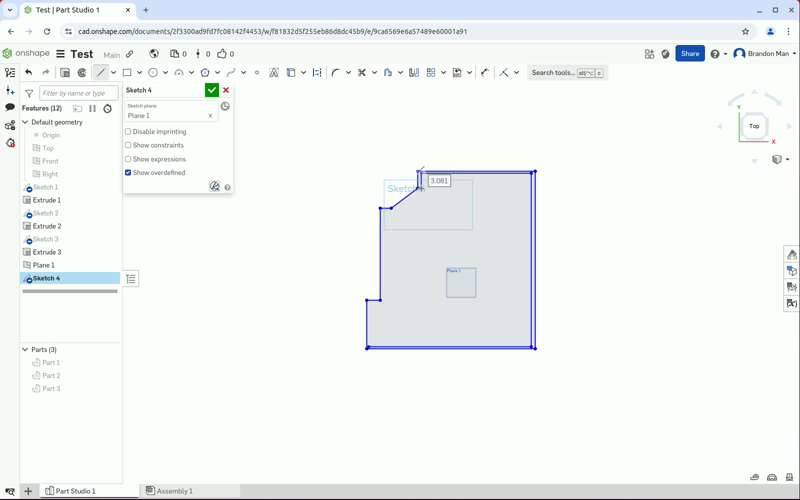
key_up(shift)
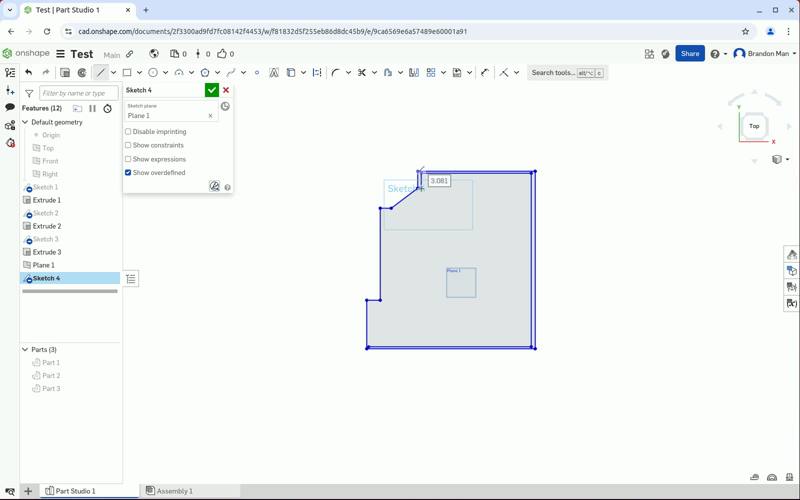
key_down(shift)
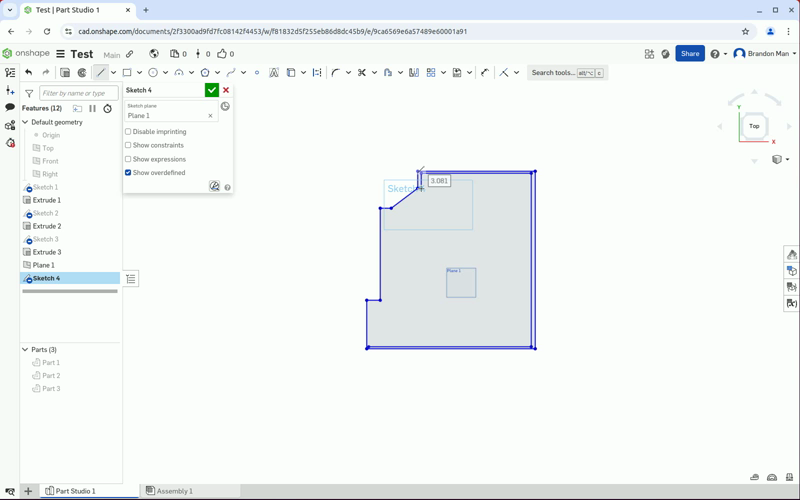
mouse_move(451, 188)
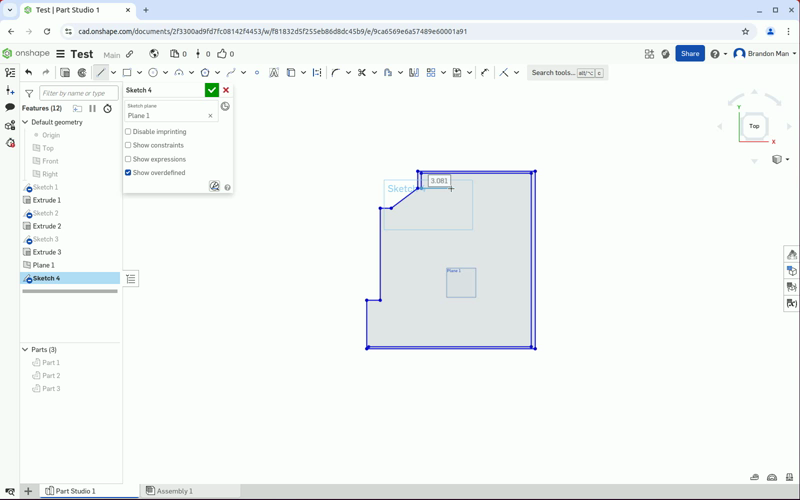
mouse_move(393, 210)
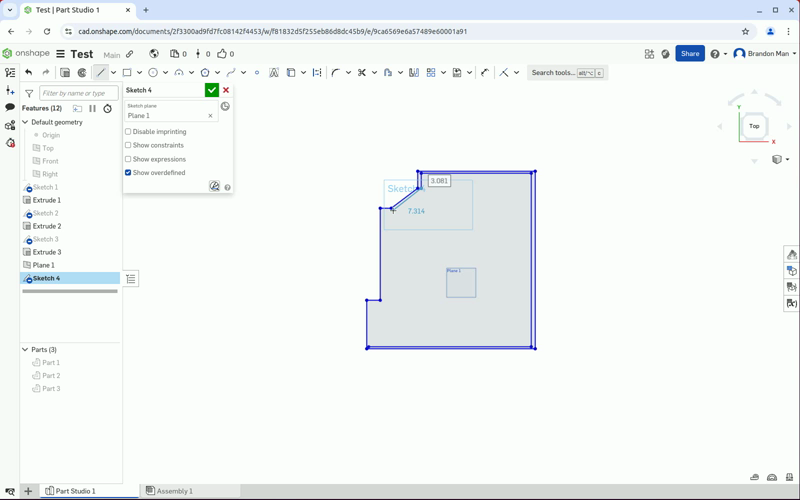
scroll(6)
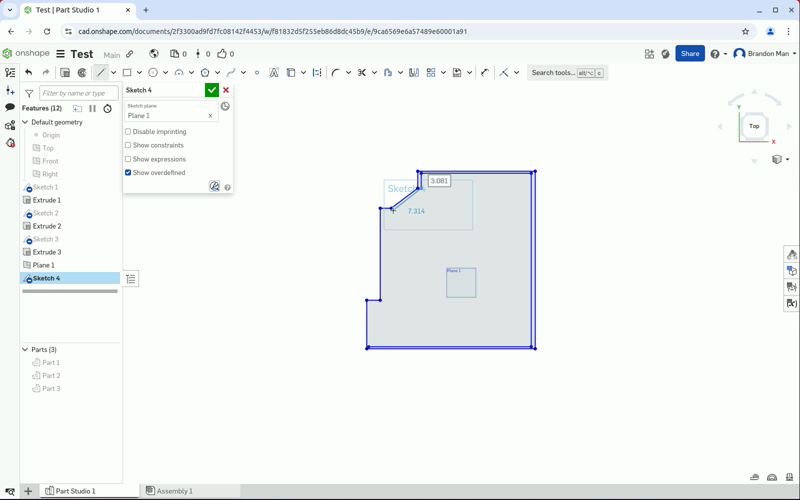
scroll(6)
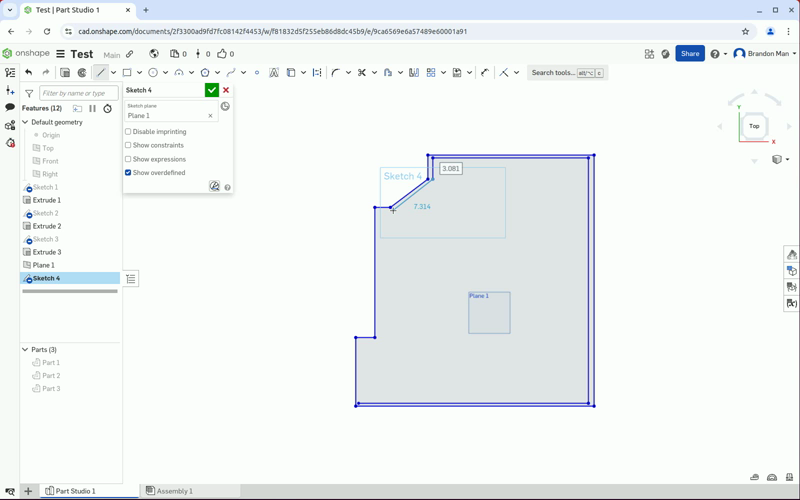
scroll(6)
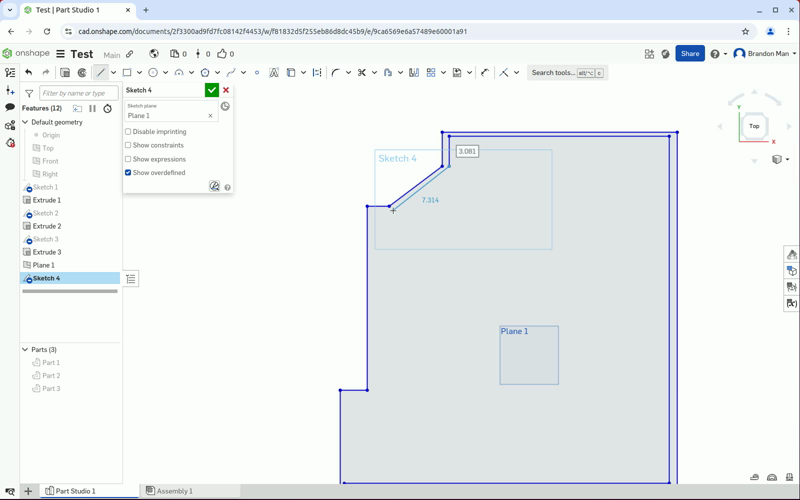
scroll(6)
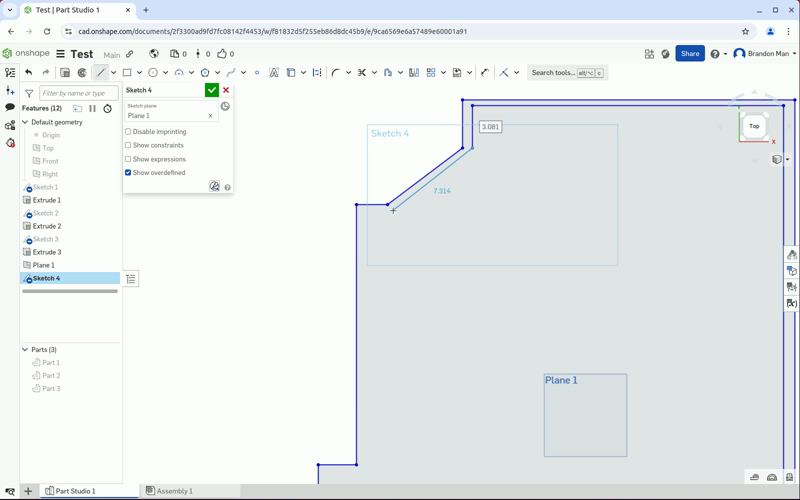
scroll(6)
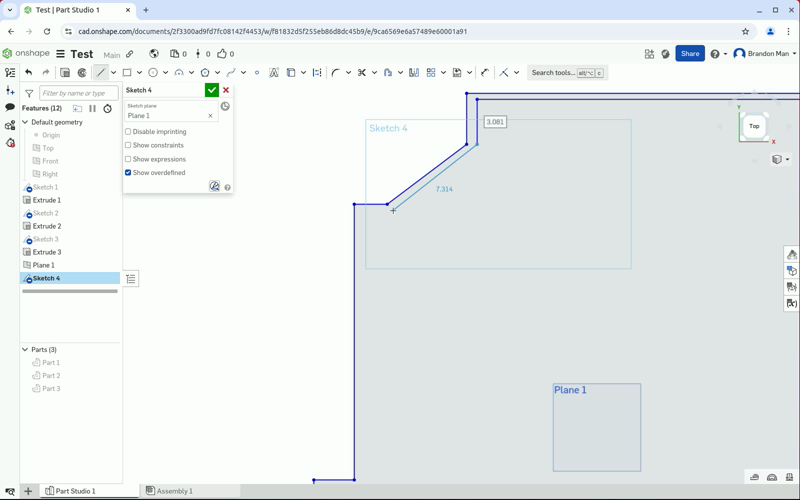
scroll(6)
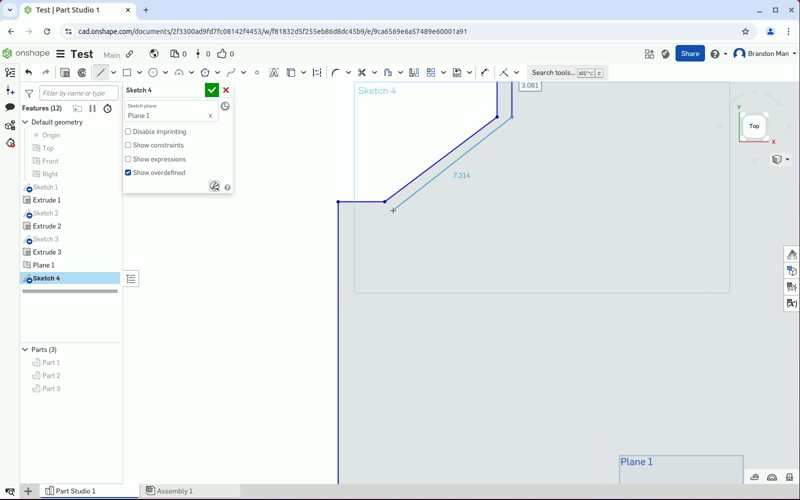
scroll(6)
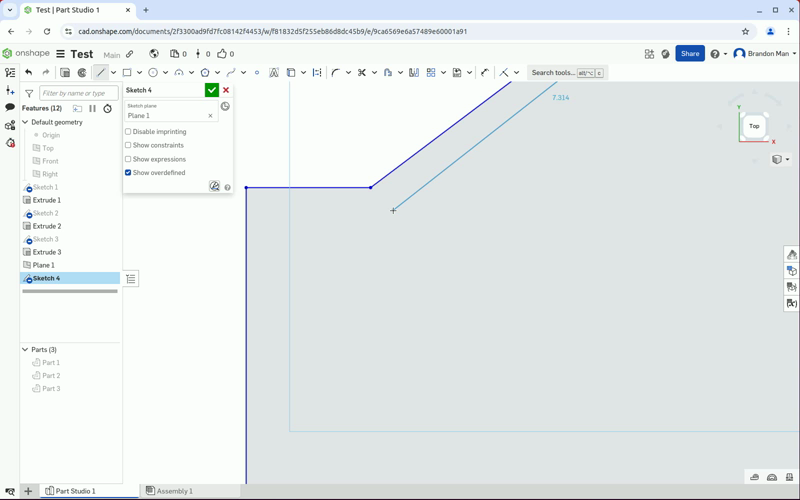
click(393, 210)
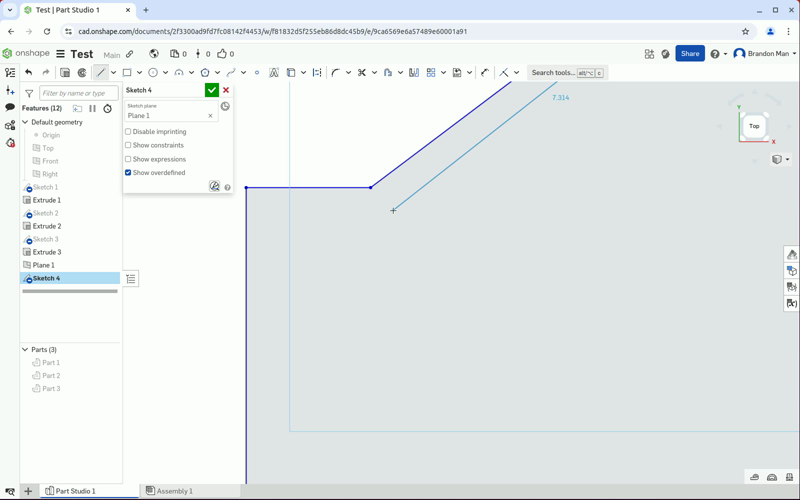
scroll(-6)
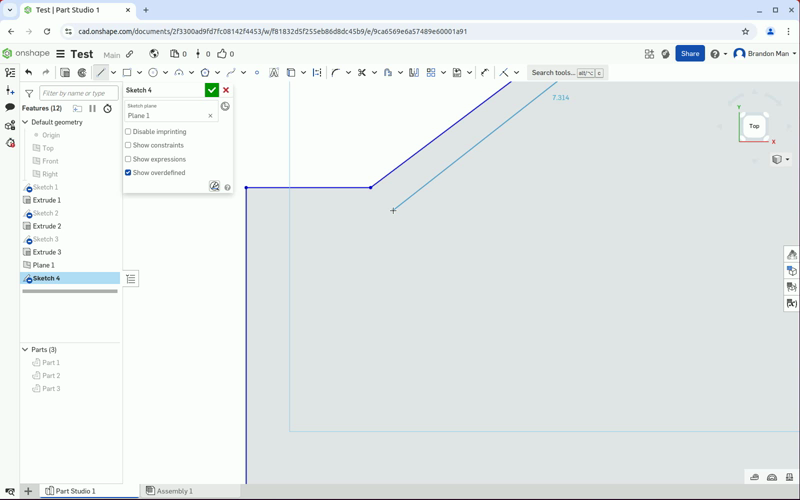
scroll(-6)
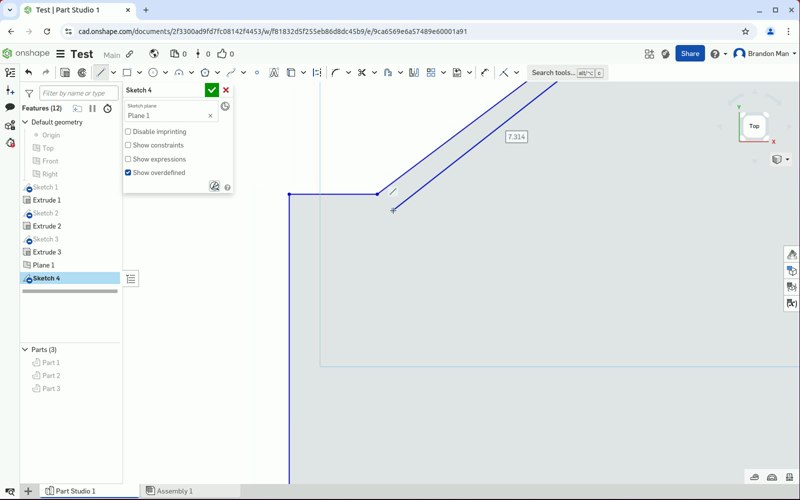
scroll(-6)
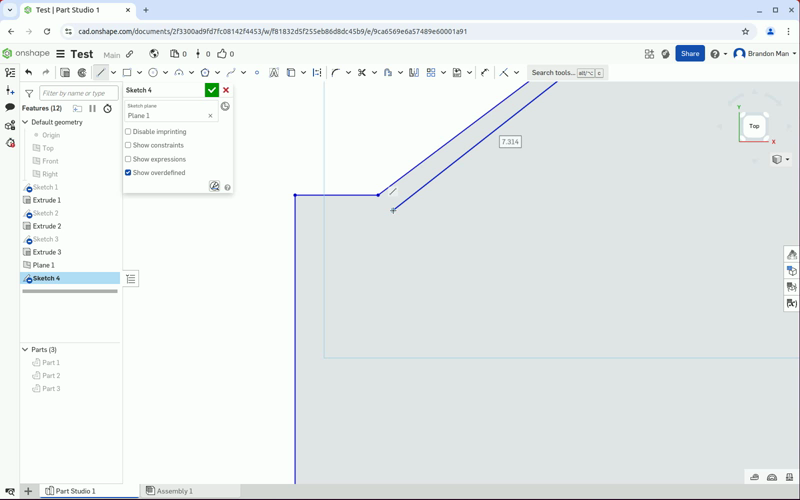
scroll(-6)
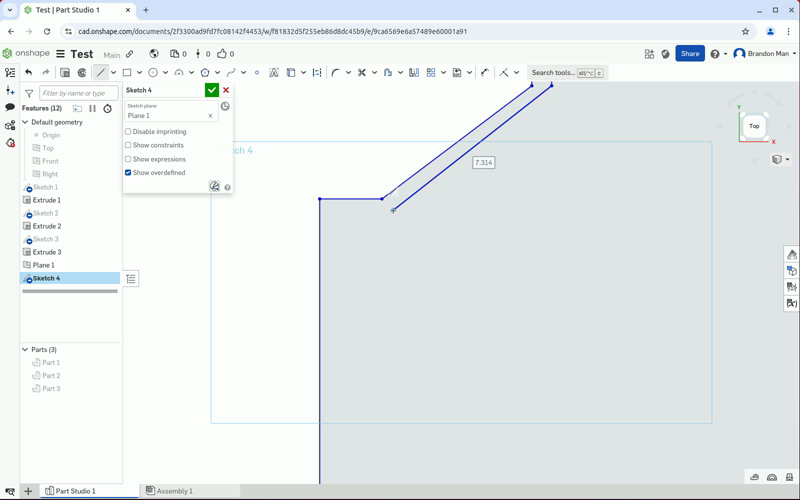
scroll(-6)
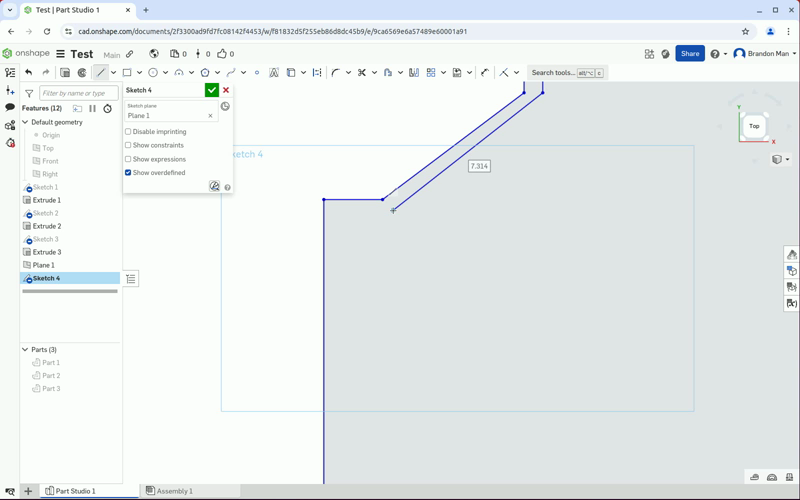
scroll(-6)
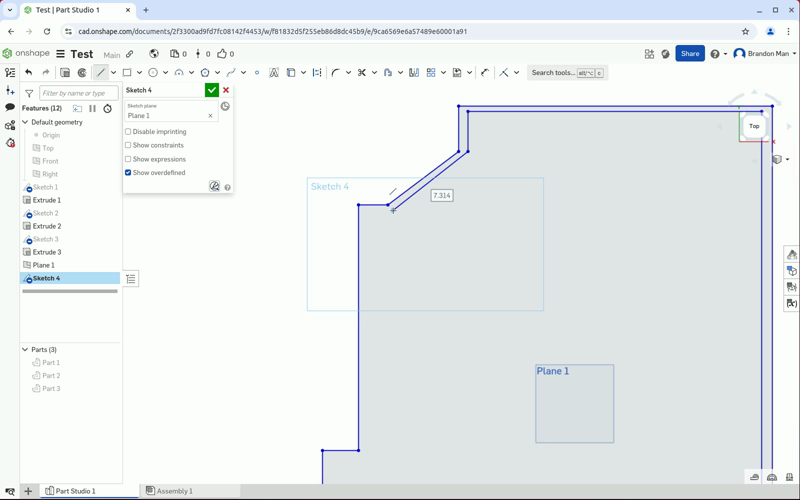
scroll(-6)
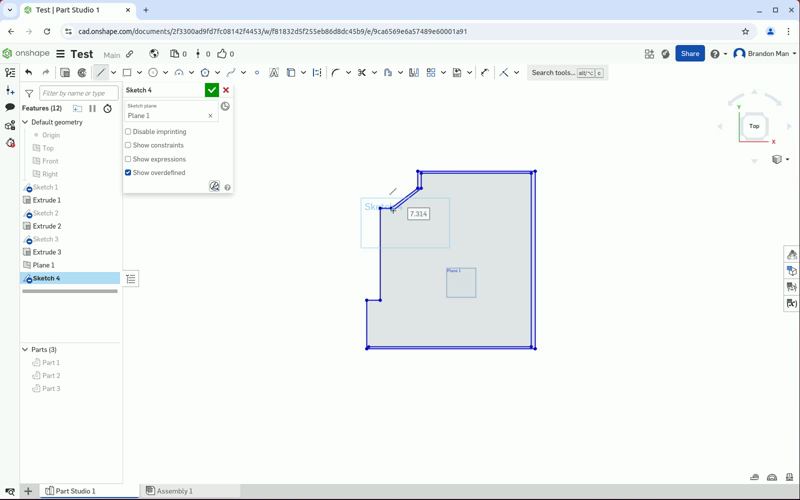
key_up(shift)
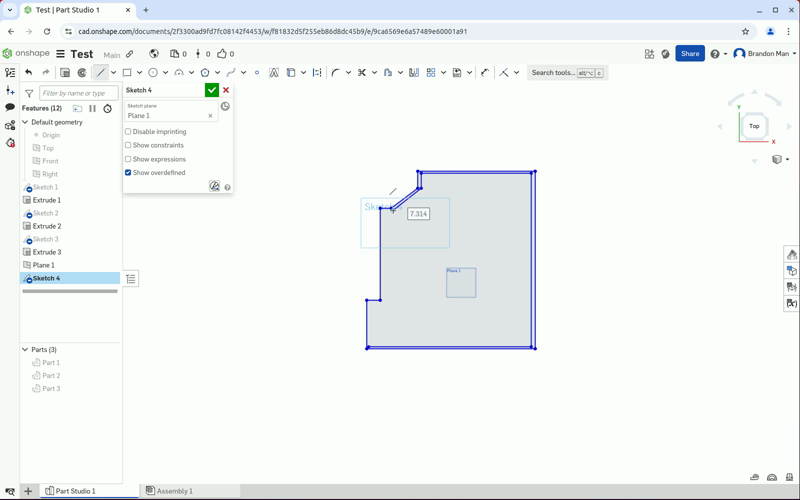
key_down(shift)
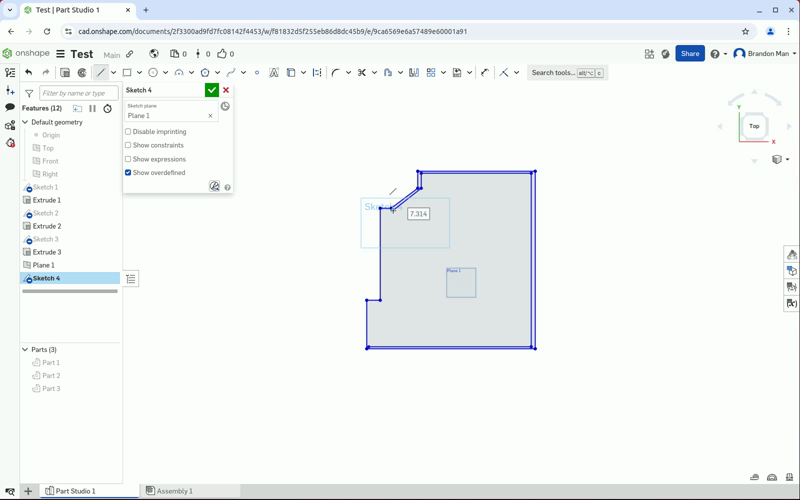
mouse_move(423, 210)
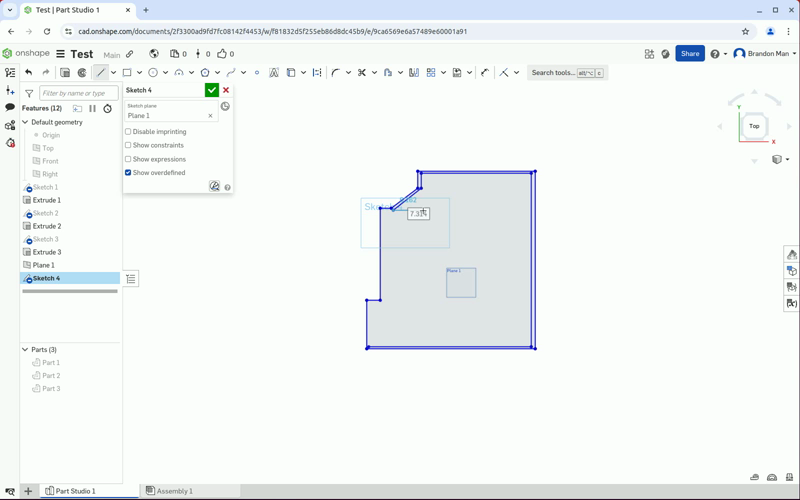
mouse_move(383, 210)
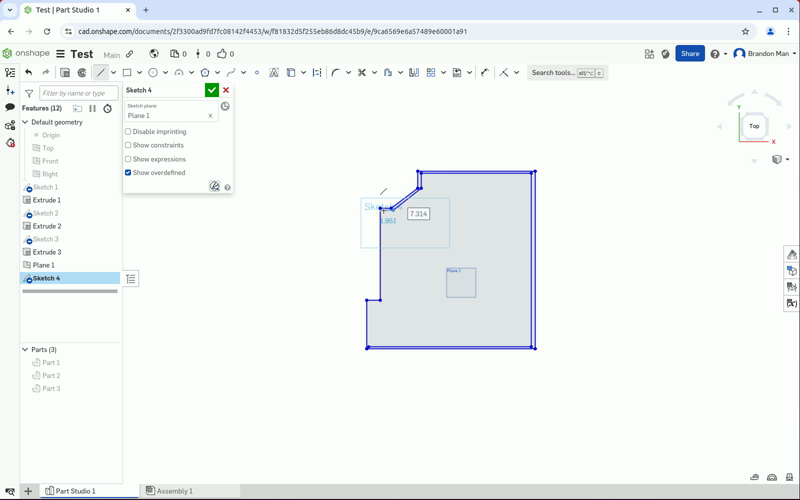
scroll(6)
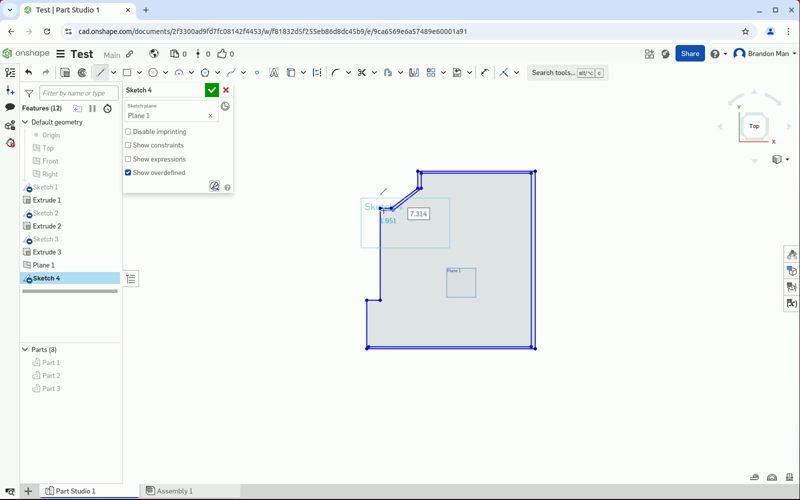
scroll(6)
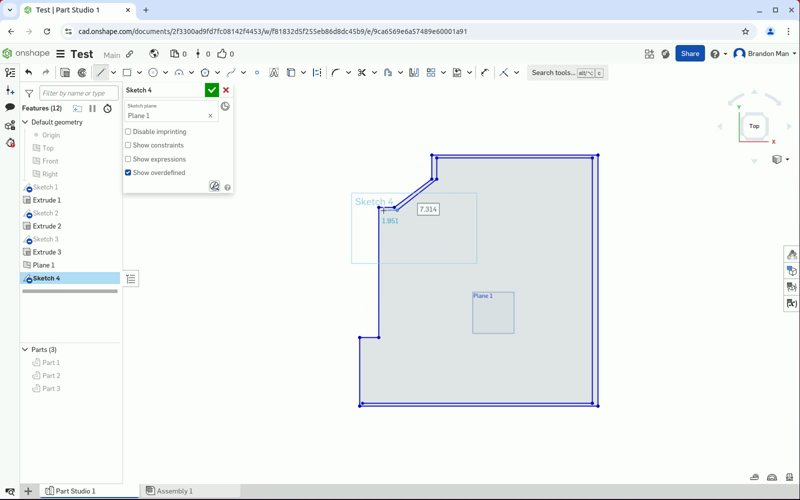
scroll(6)
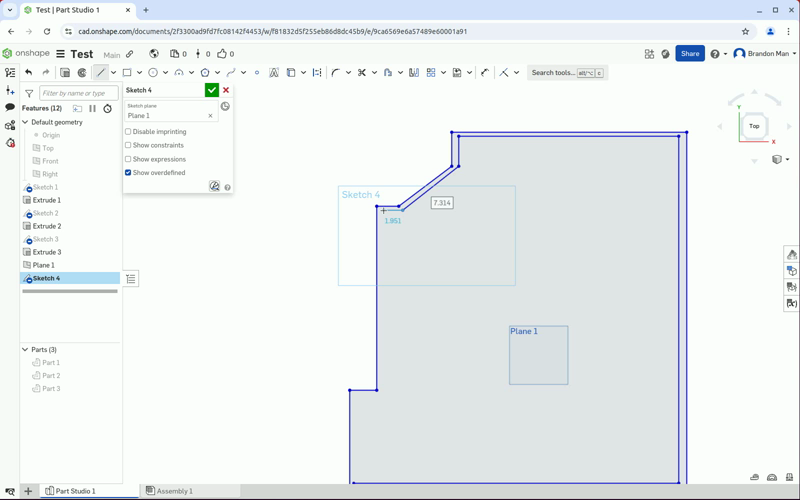
scroll(6)
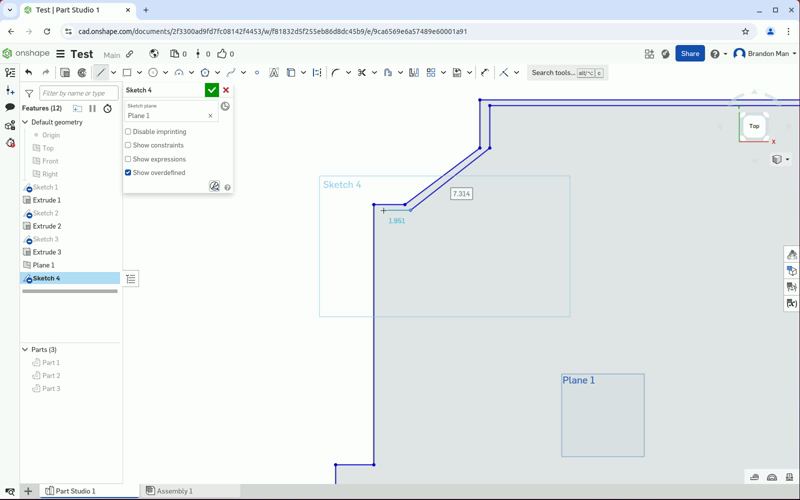
scroll(6)
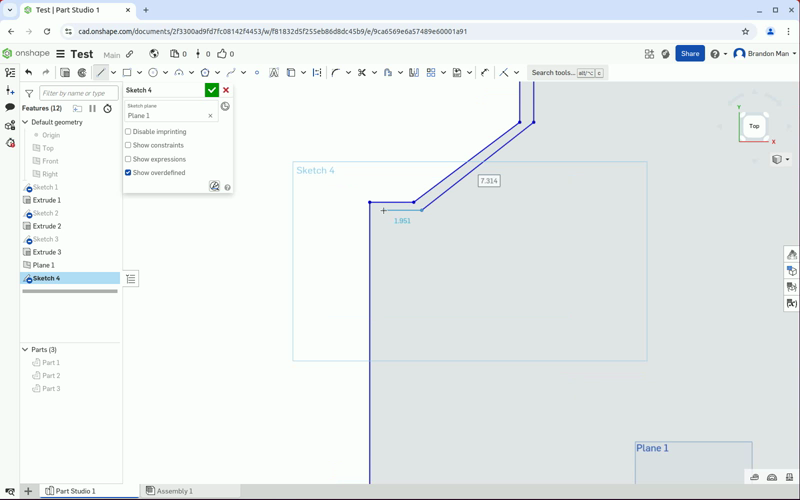
scroll(6)
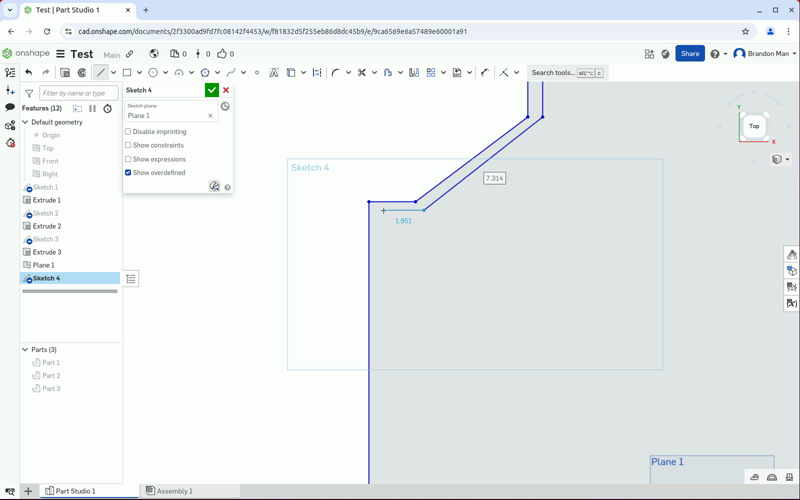
scroll(6)
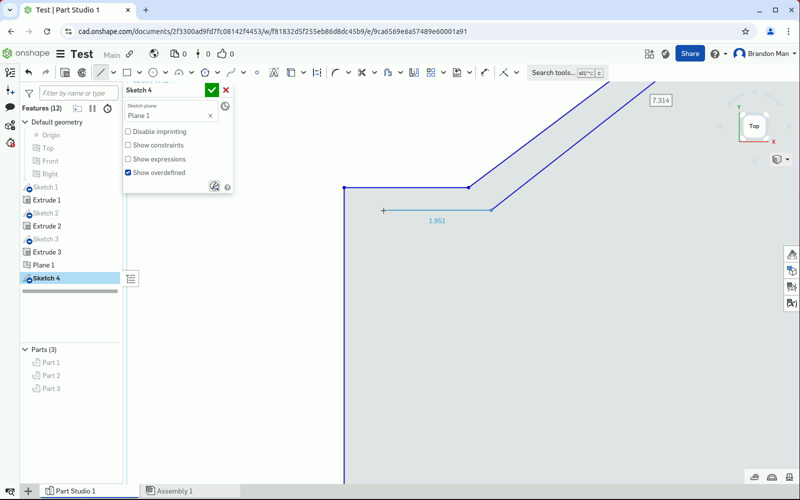
click(383, 210)
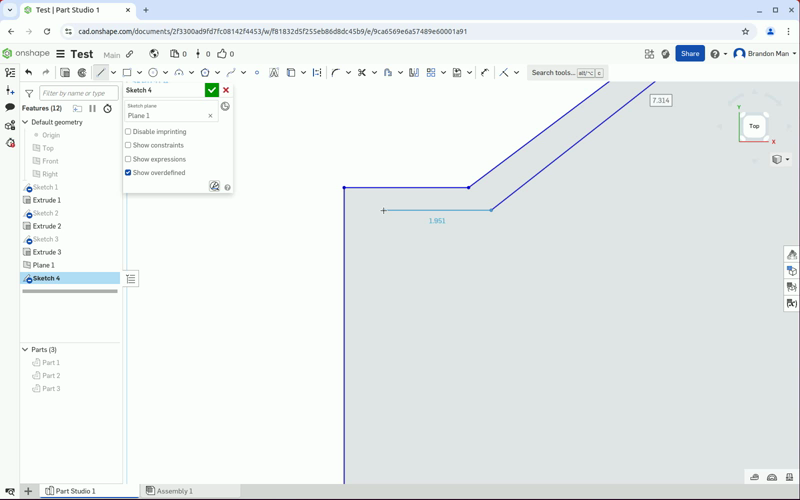
scroll(-6)
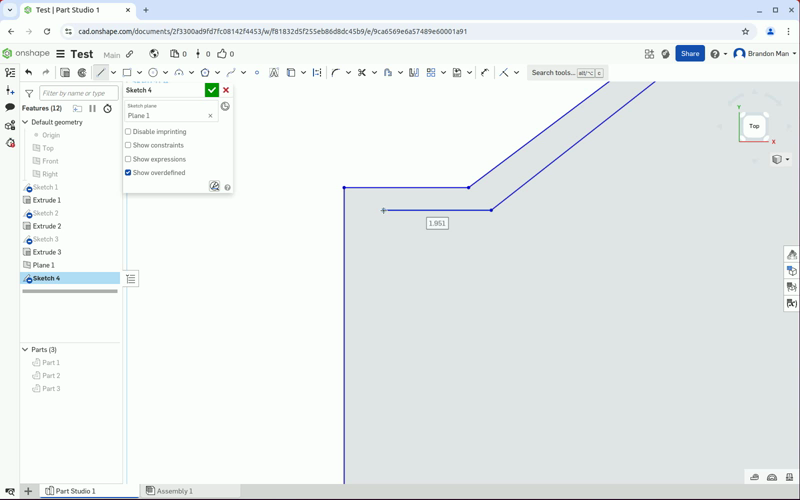
scroll(-6)
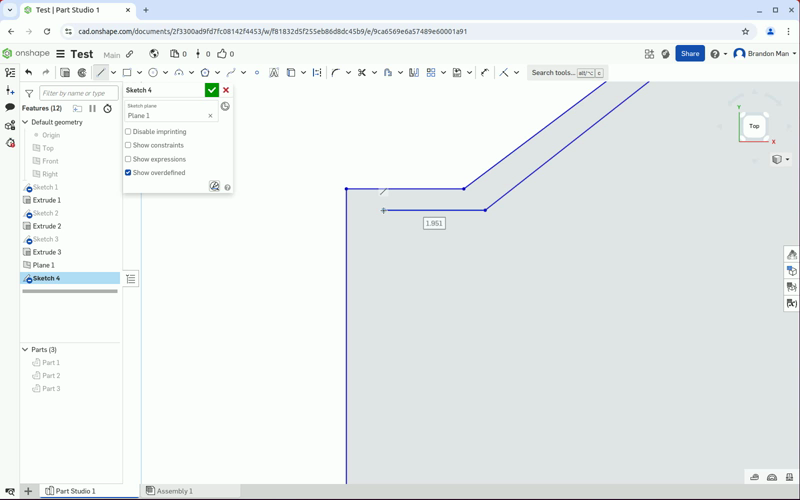
scroll(-6)
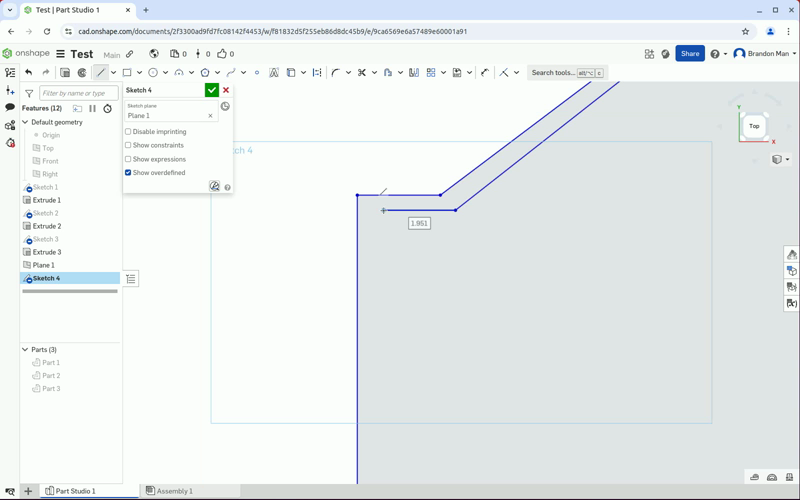
scroll(-6)
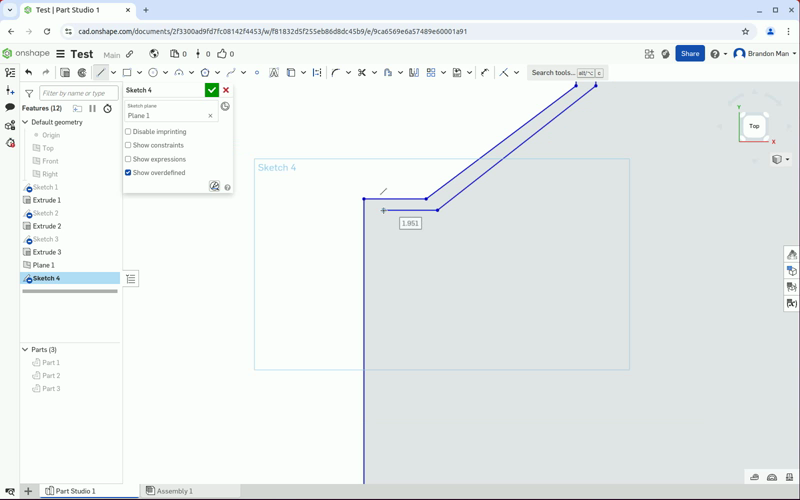
scroll(-6)
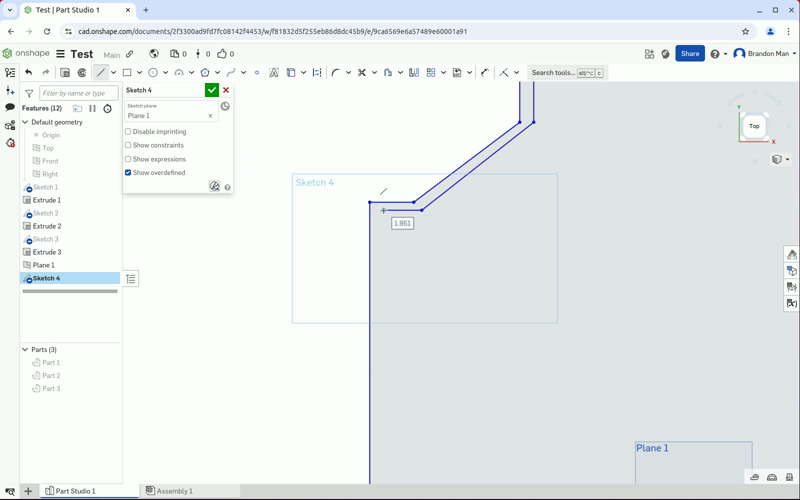
scroll(-6)
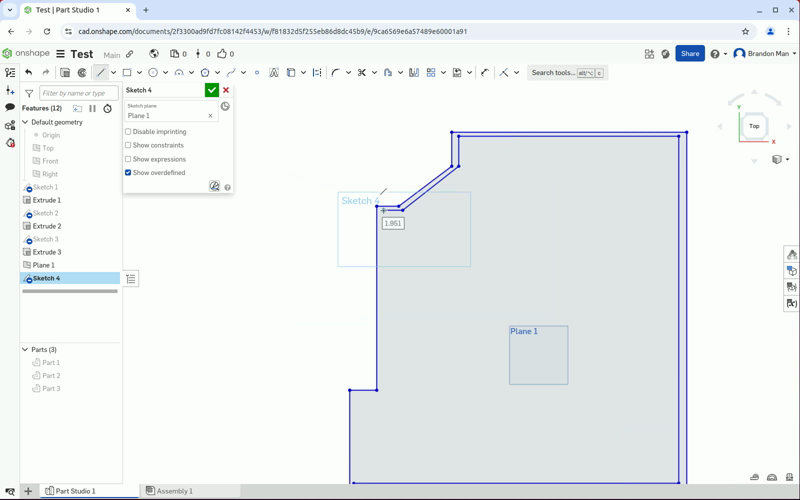
scroll(-6)
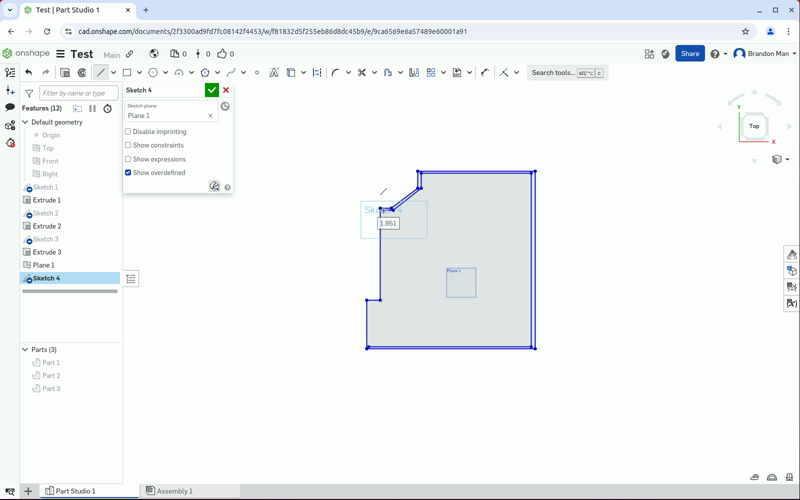
key_up(shift)
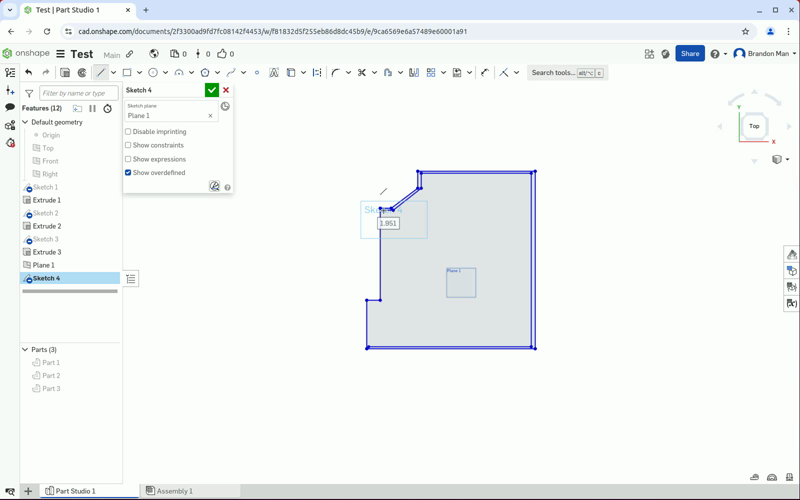
key_down(shift)
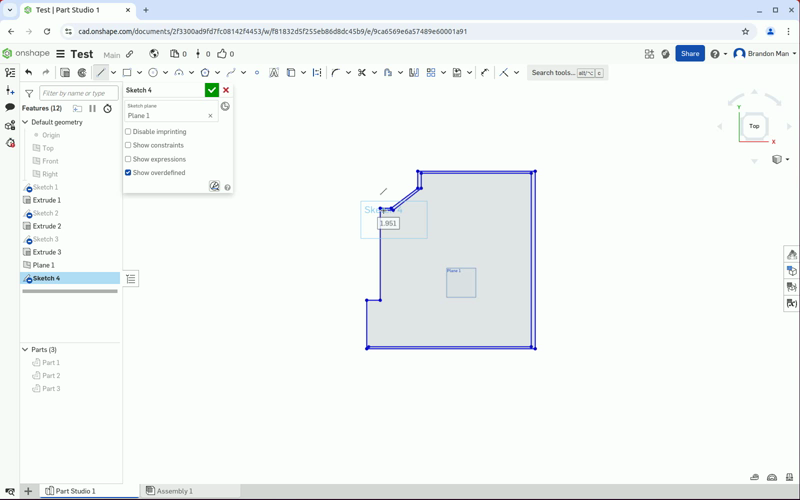
mouse_move(414, 210)
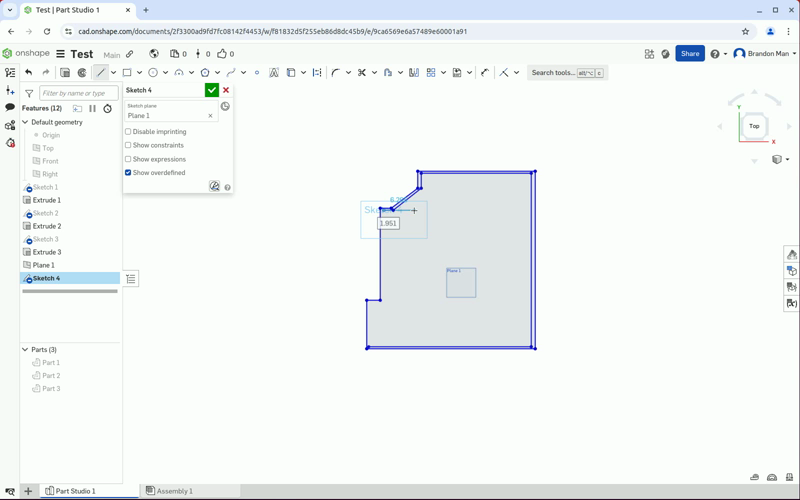
mouse_move(383, 219)
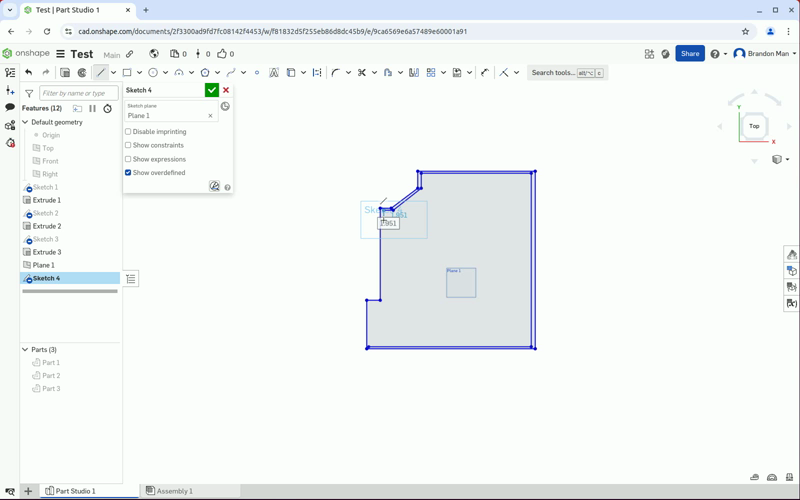
click(383, 219)
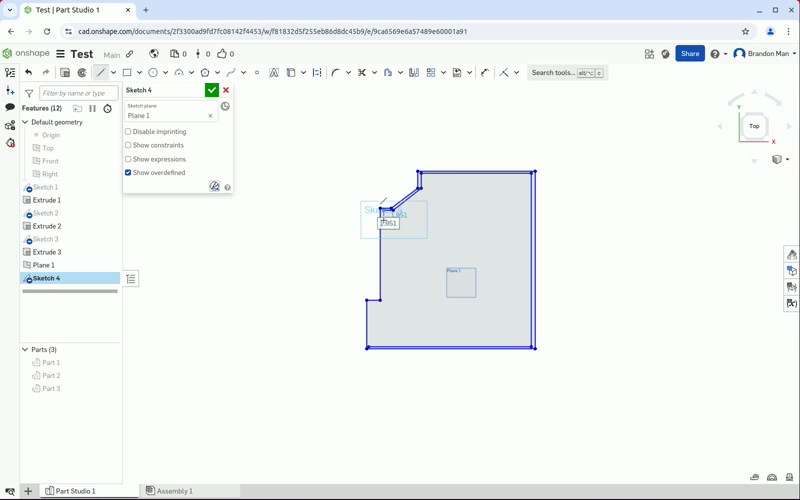
key_up(shift)
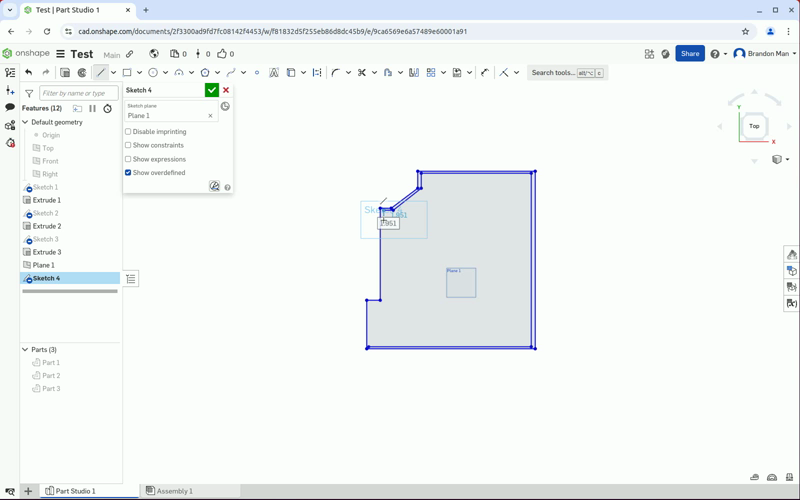
key_down(shift)
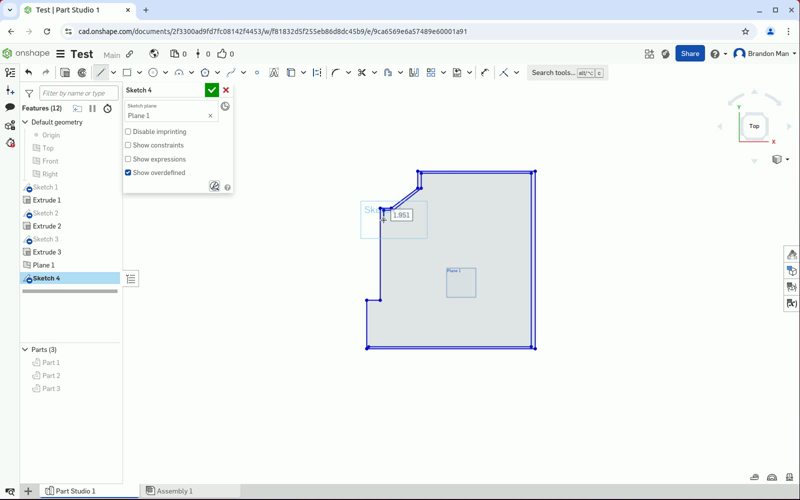
mouse_move(383, 294)
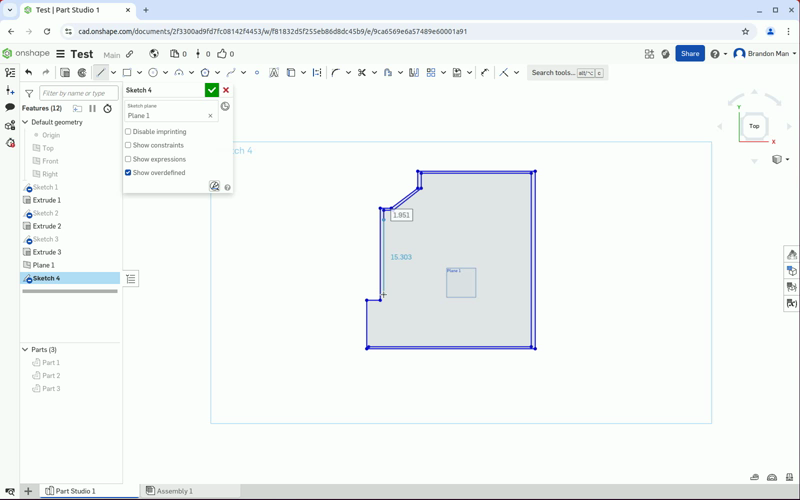
click(383, 294)
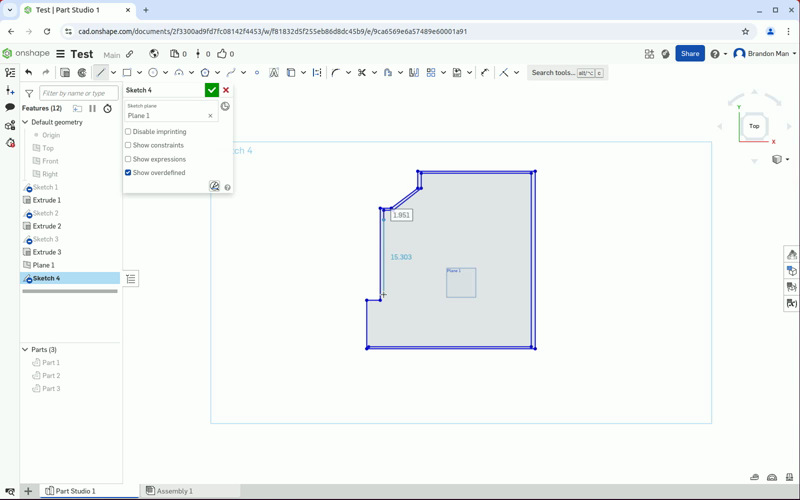
key_up(shift)
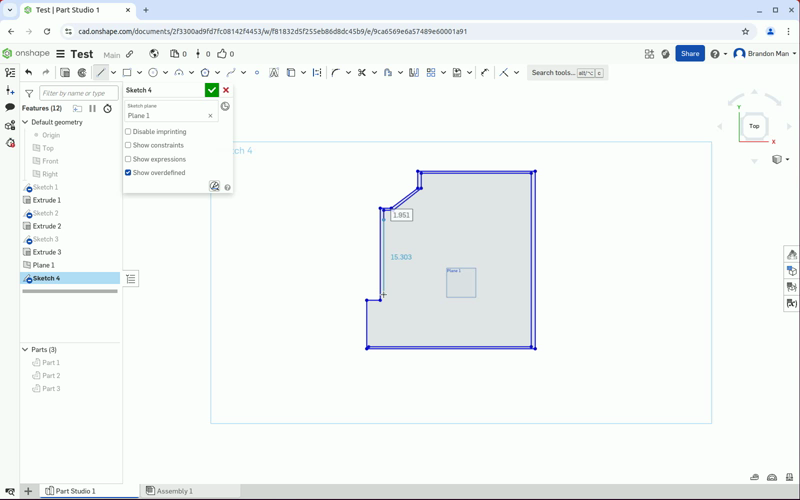
key_down(shift)
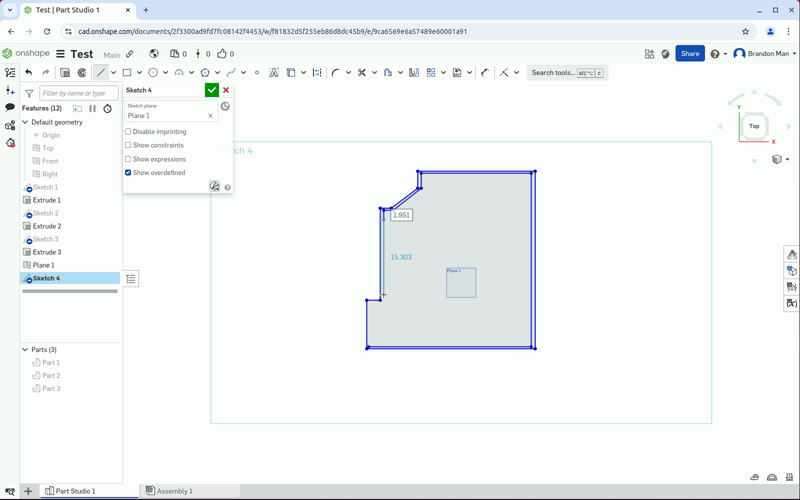
mouse_move(414, 294)
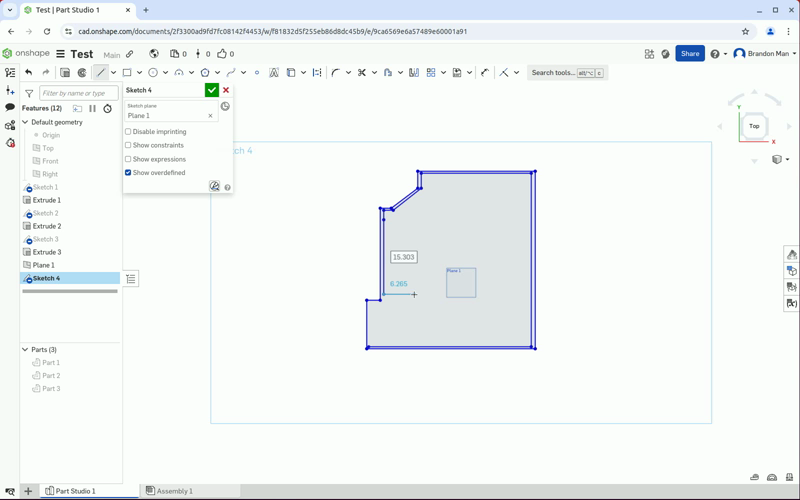
mouse_move(383, 301)
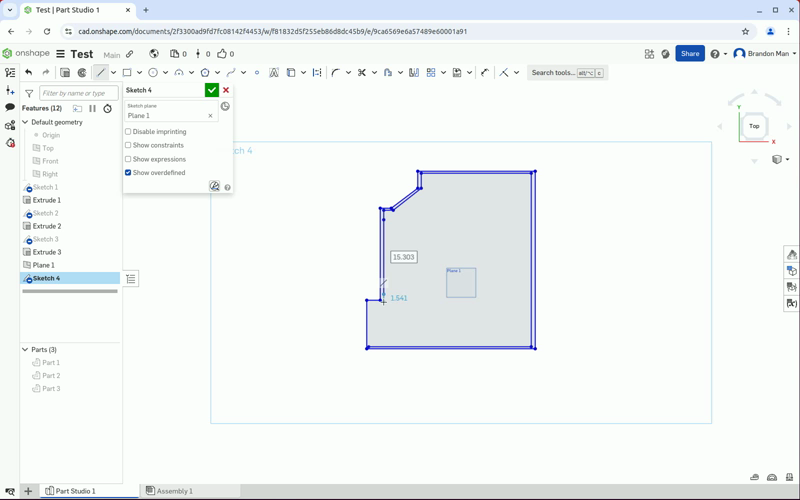
scroll(6)
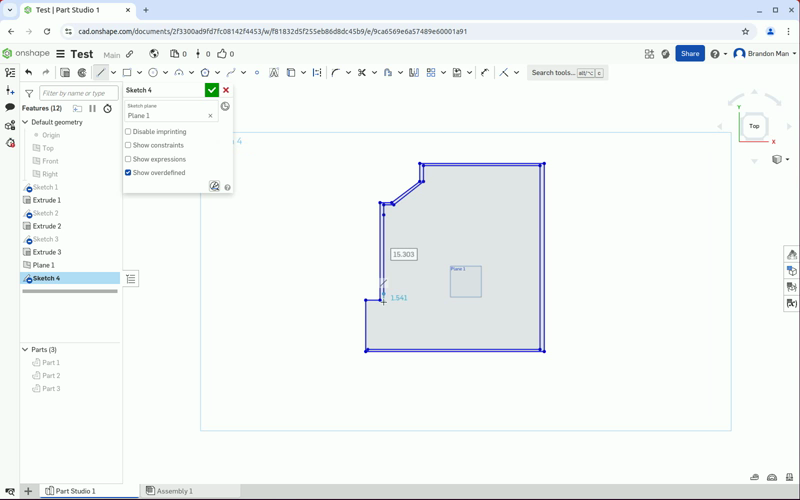
scroll(6)
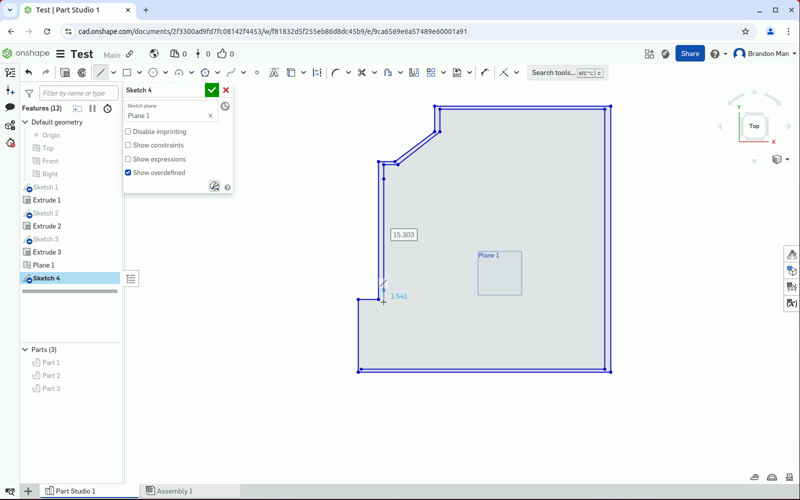
scroll(6)
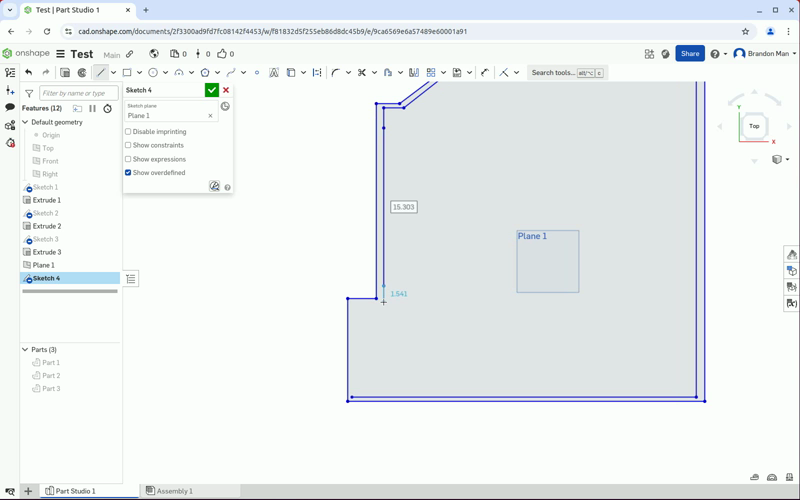
scroll(6)
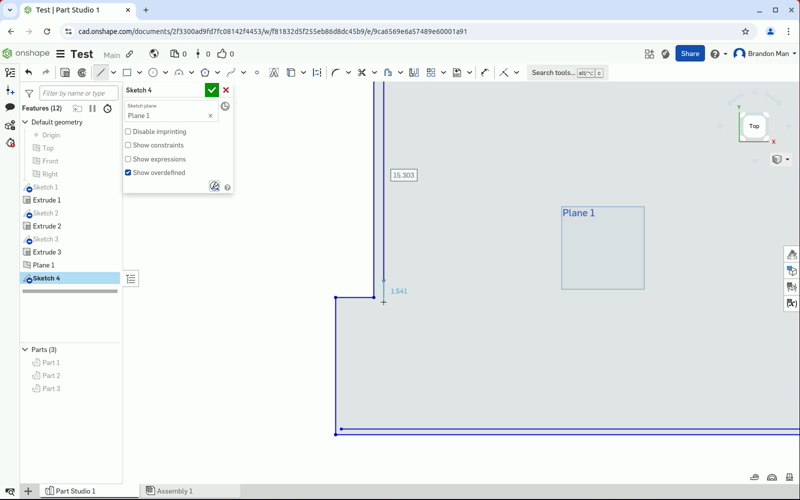
scroll(6)
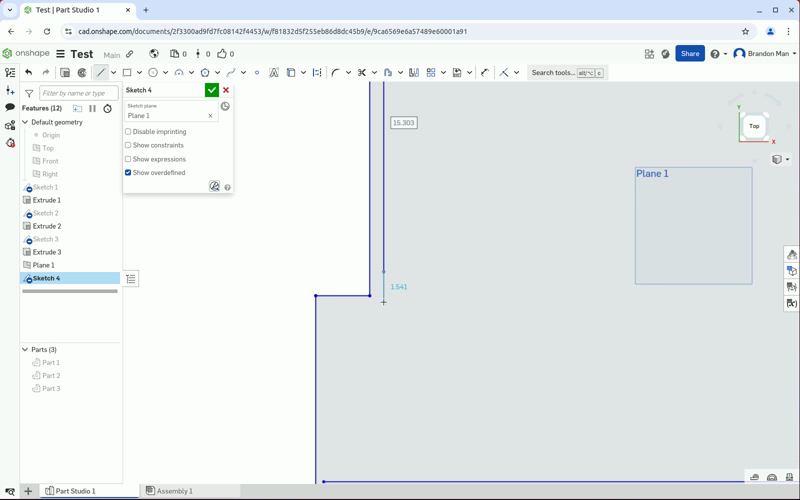
scroll(6)
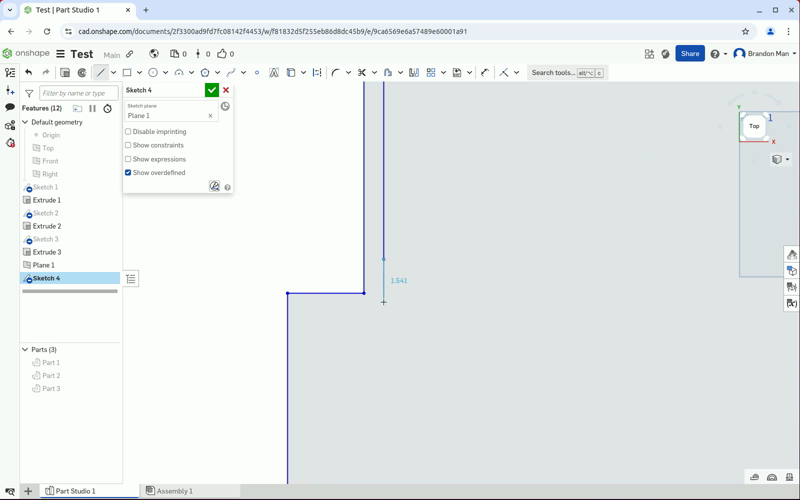
scroll(6)
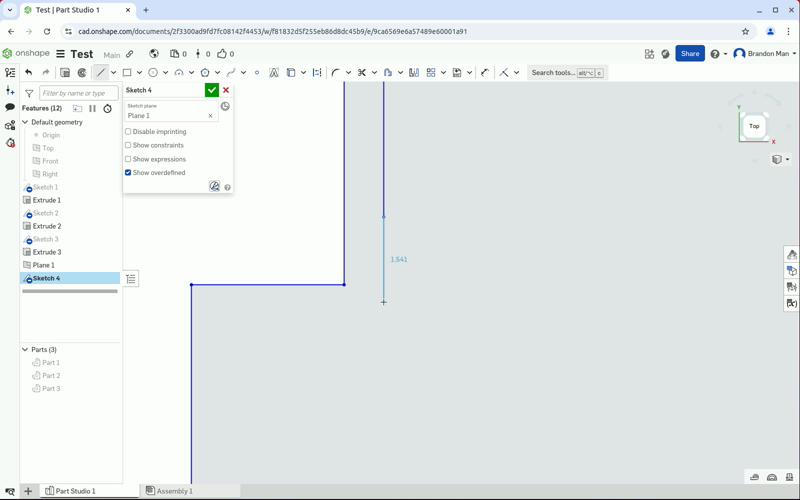
click(383, 301)
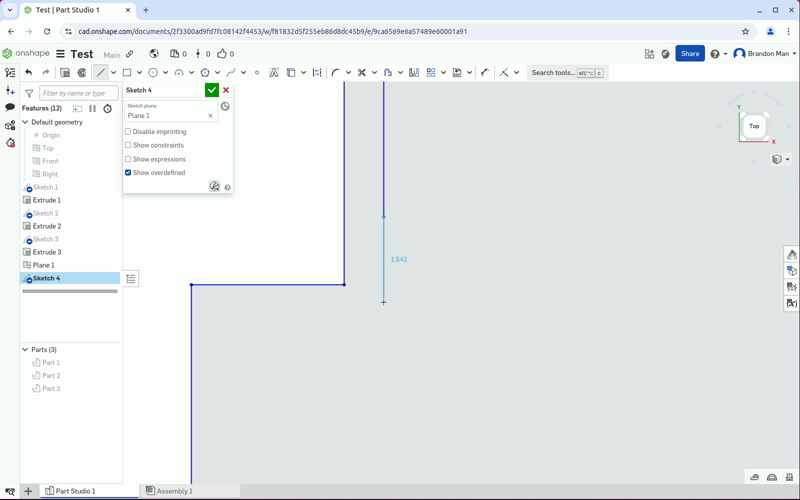
scroll(-6)
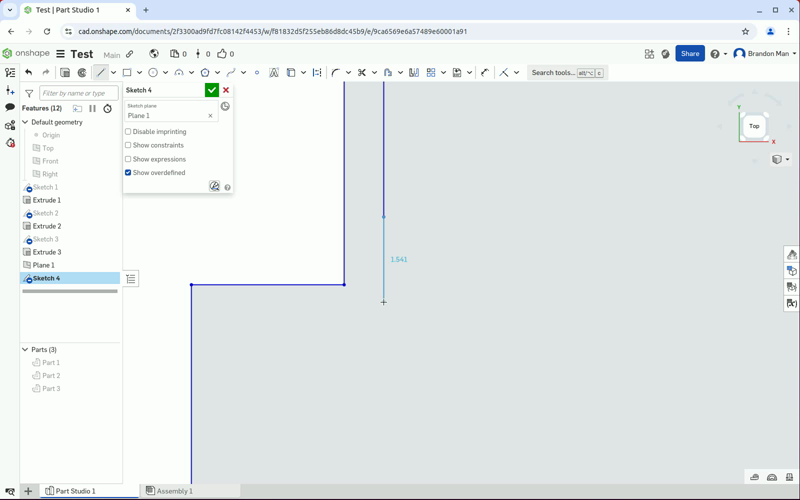
scroll(-6)
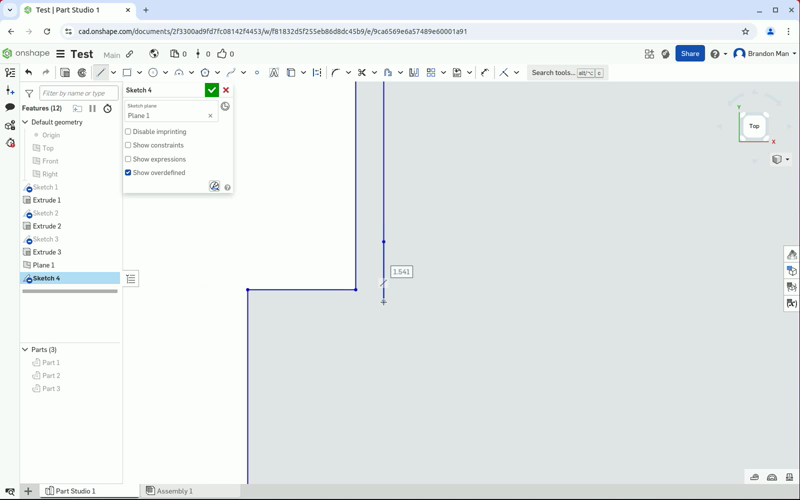
scroll(-6)
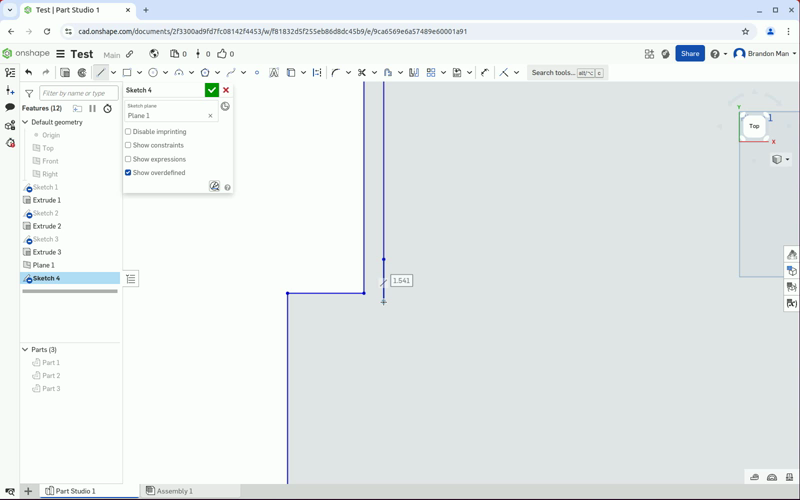
scroll(-6)
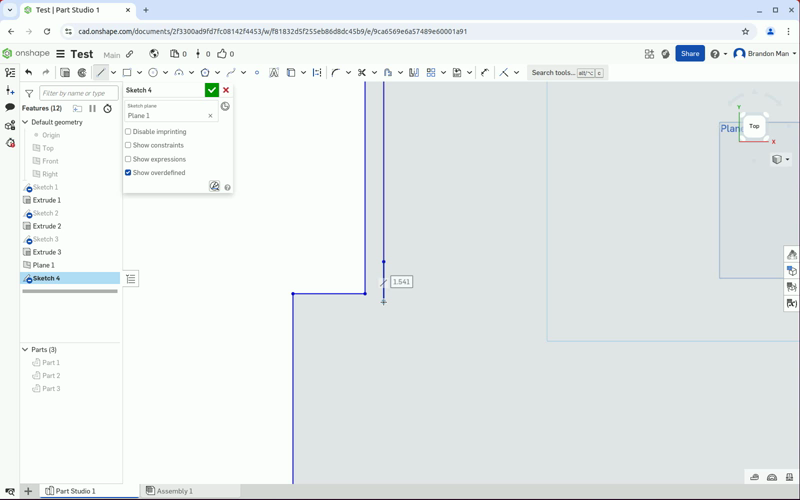
scroll(-6)
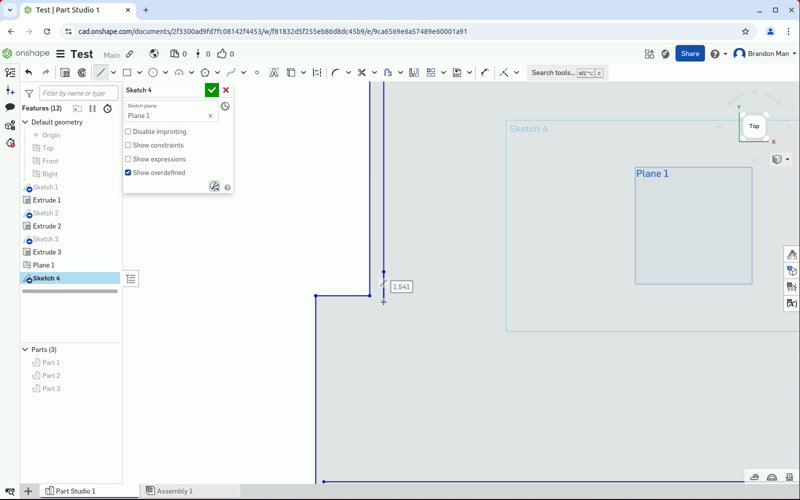
scroll(-6)
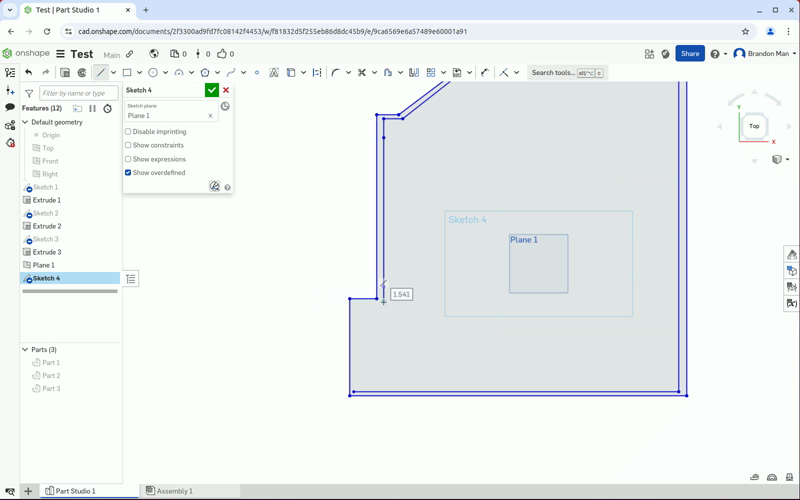
scroll(-6)
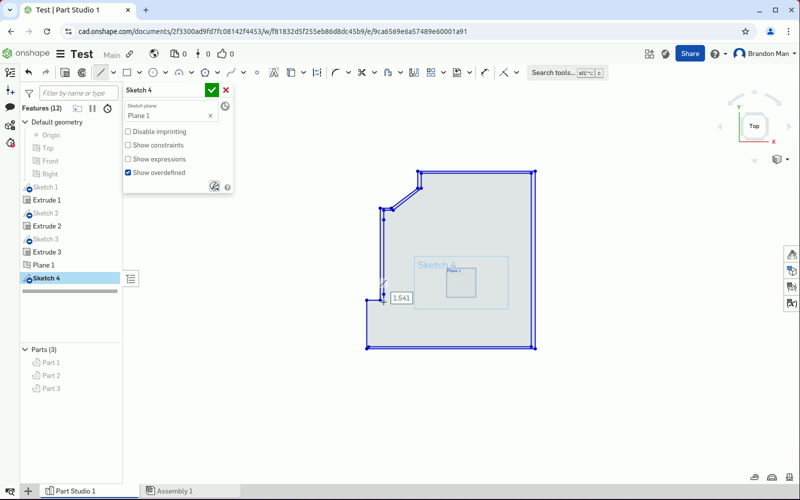
key_up(shift)
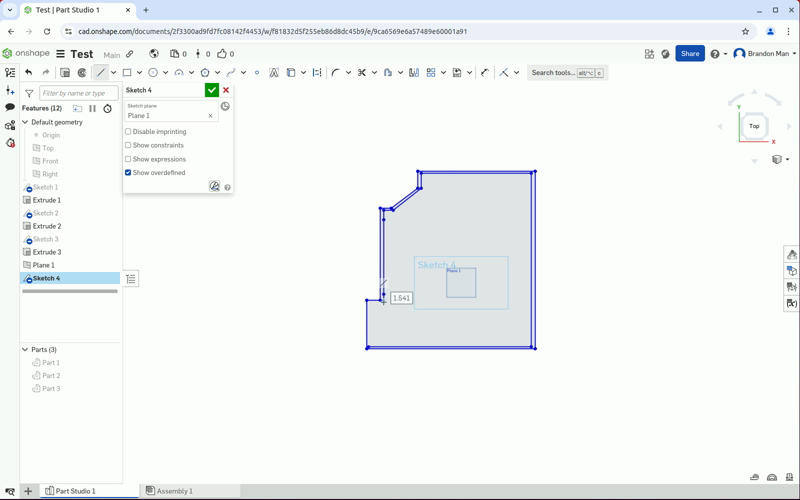
key_down(shift)
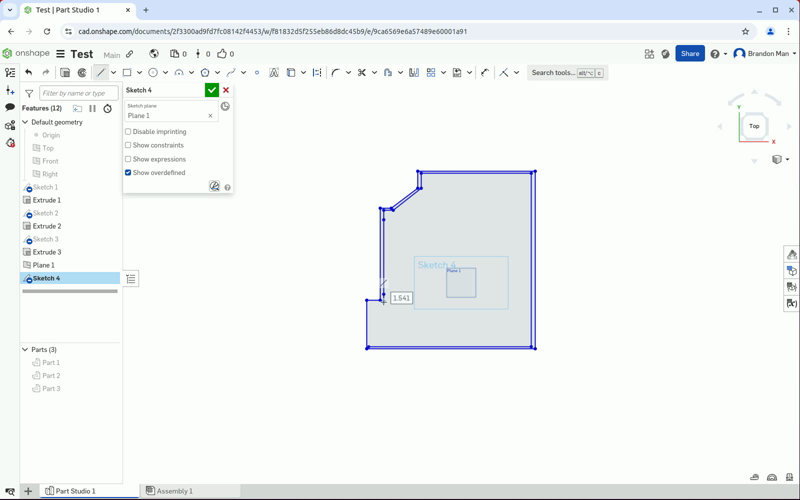
mouse_move(414, 301)
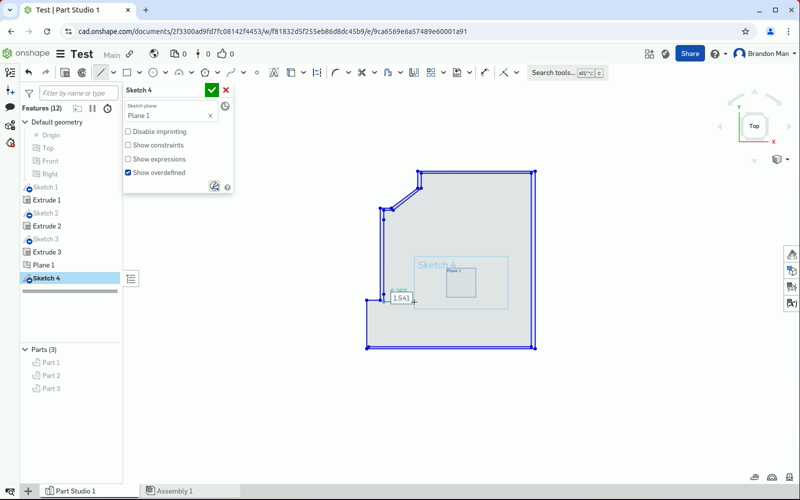
mouse_move(368, 301)
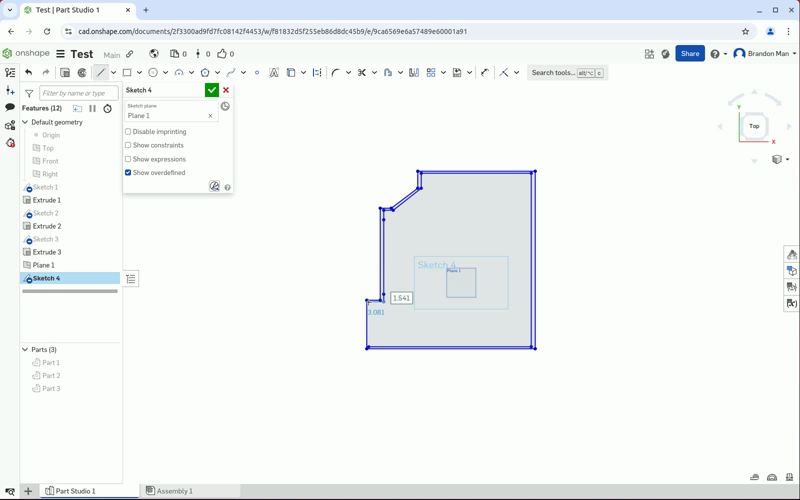
scroll(6)
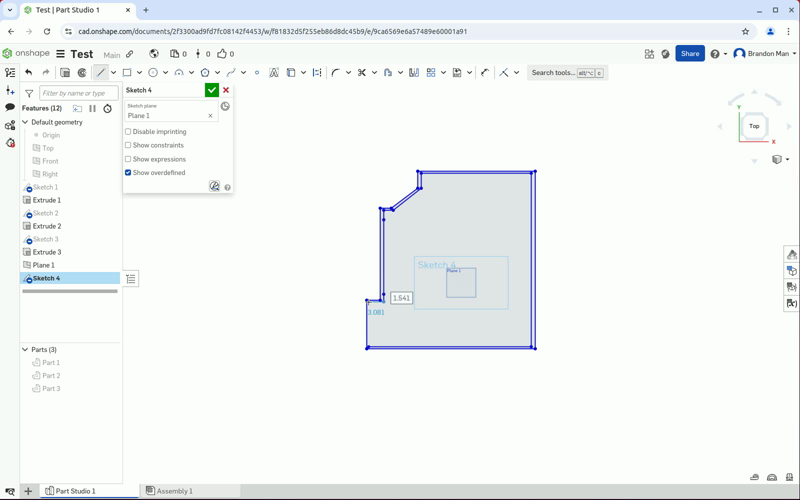
scroll(6)
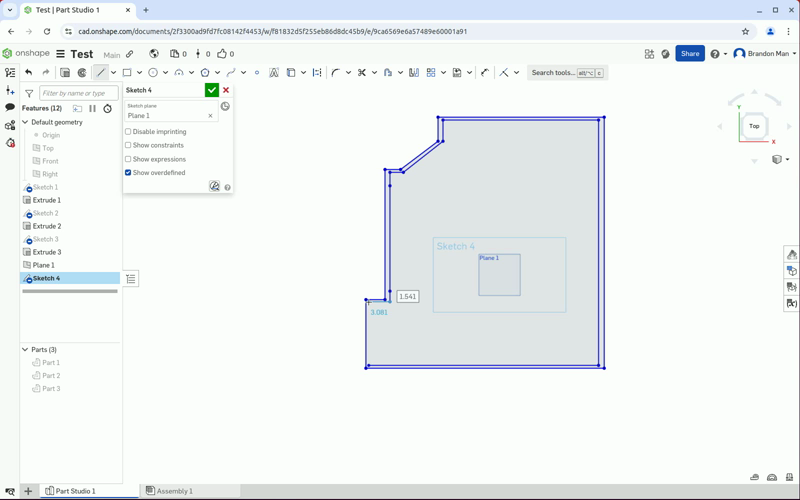
scroll(6)
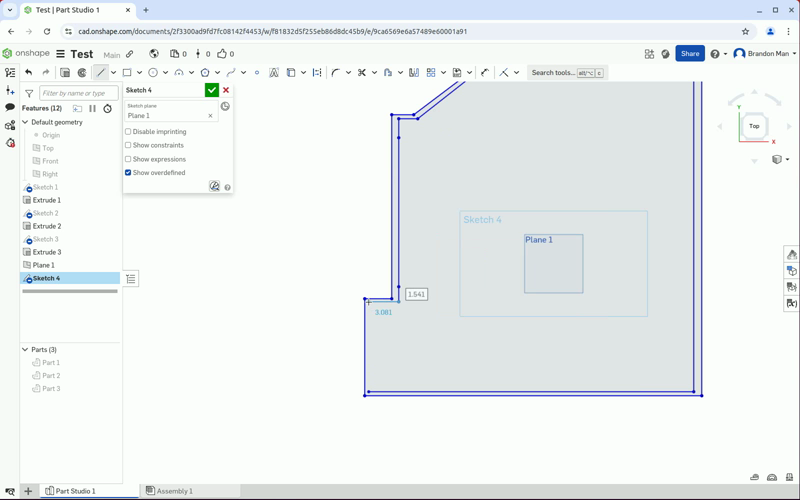
scroll(6)
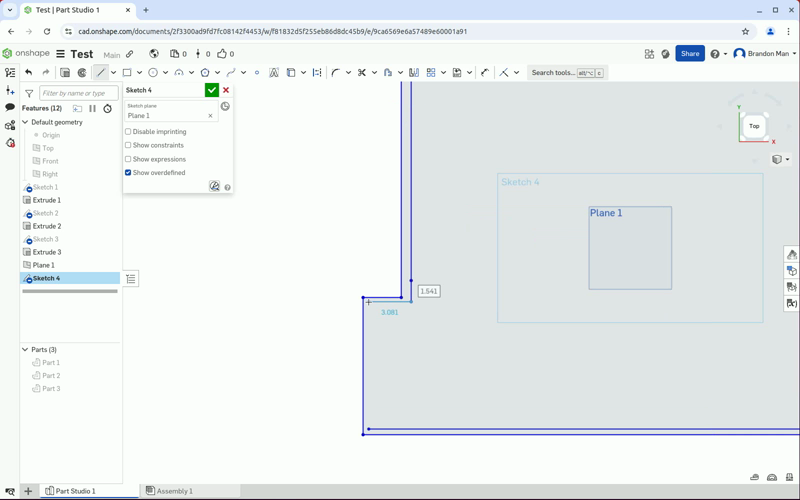
scroll(6)
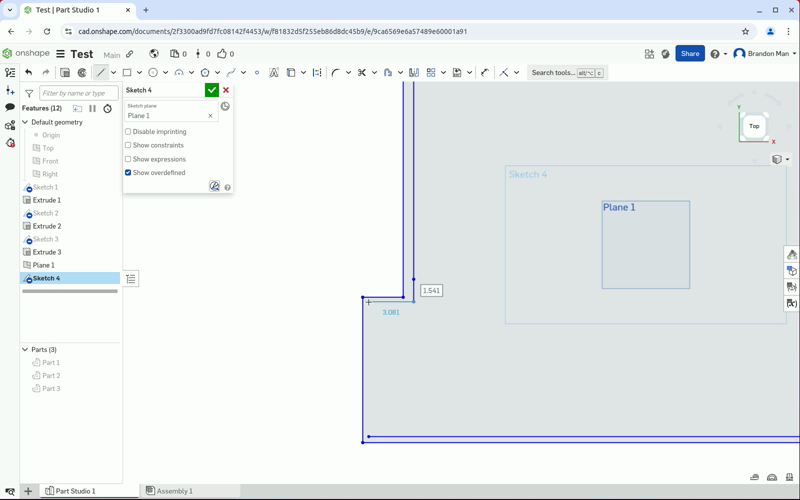
scroll(6)
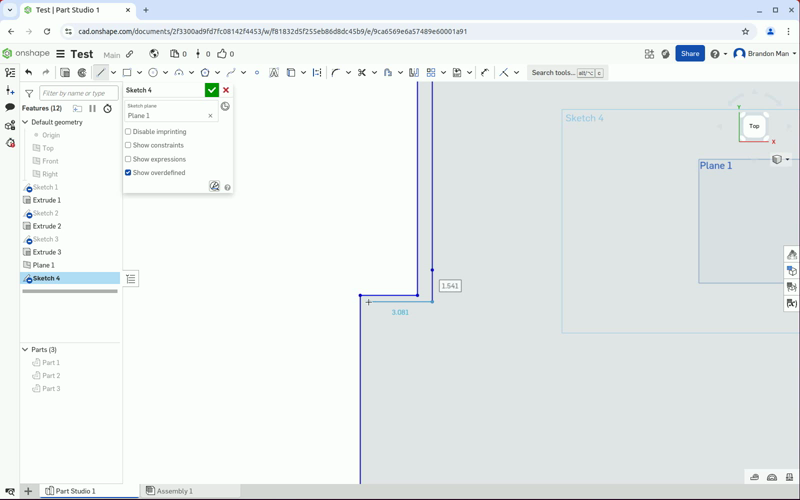
scroll(6)
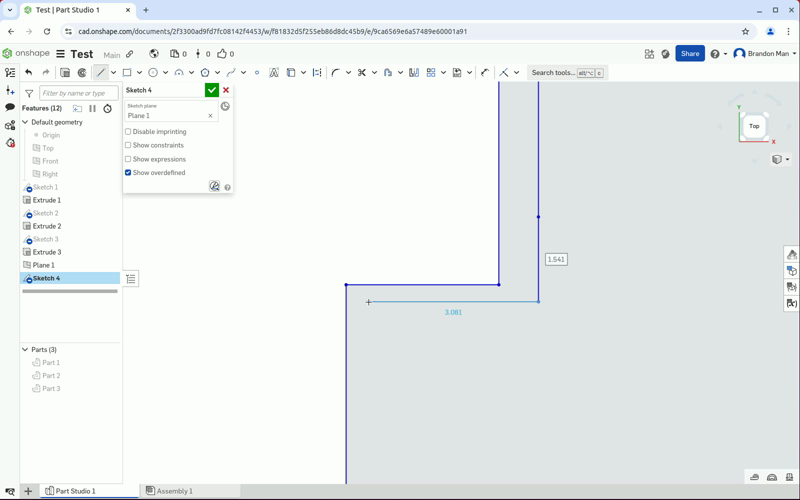
click(368, 301)
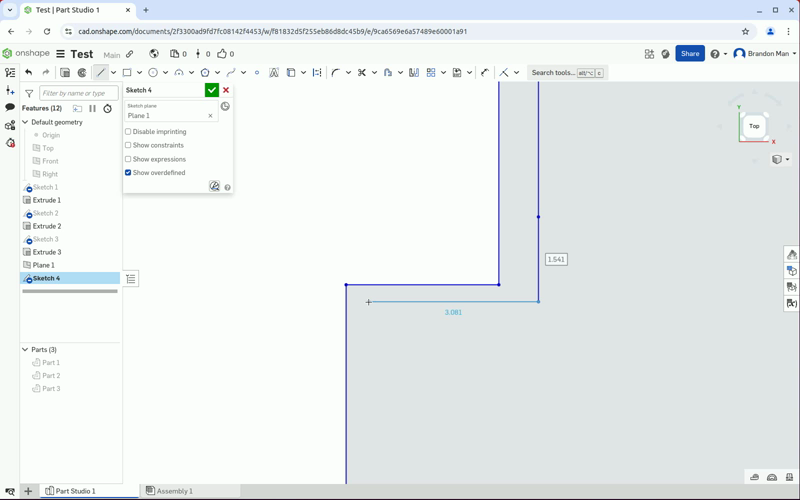
scroll(-6)
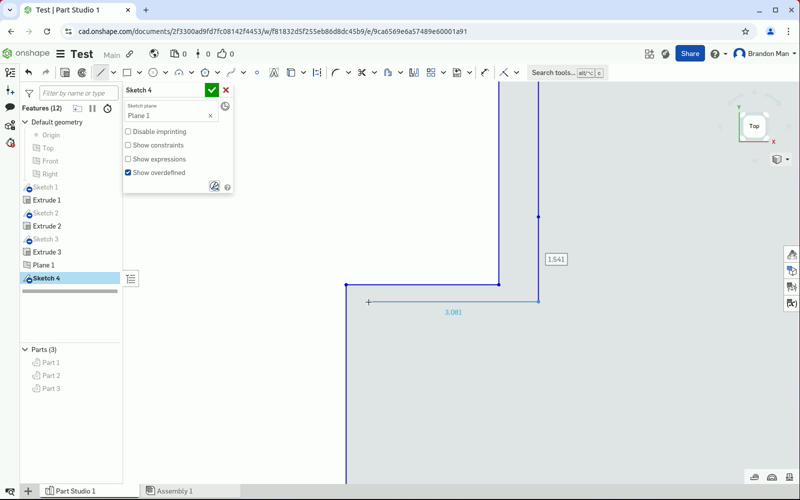
scroll(-6)
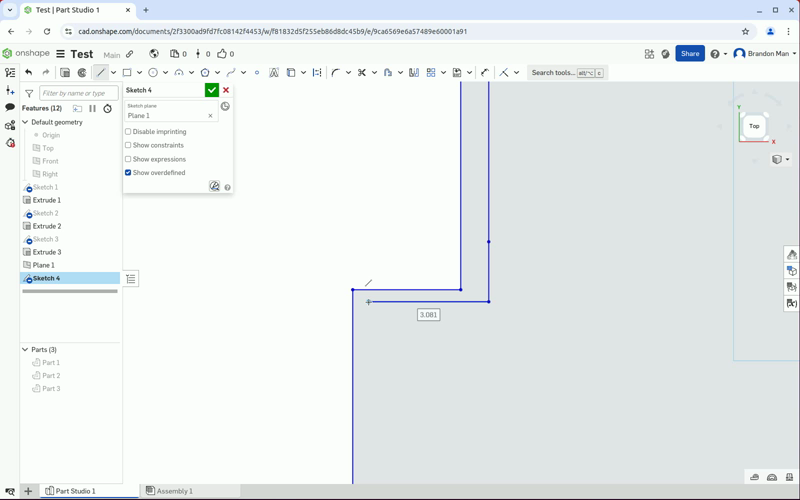
scroll(-6)
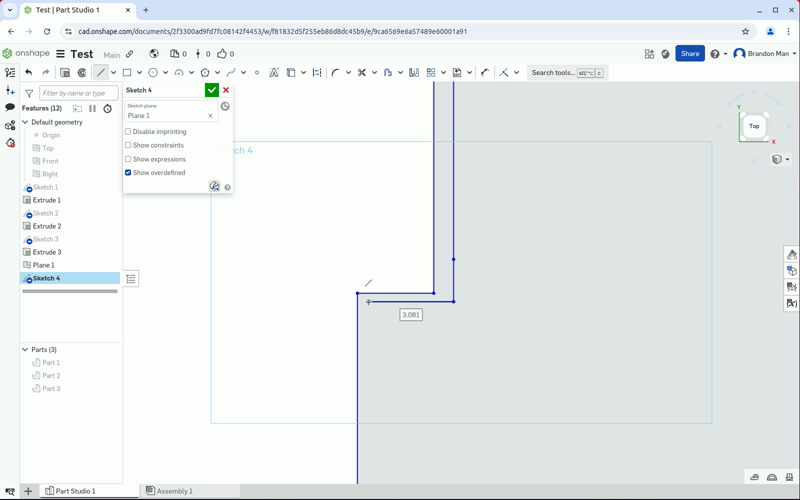
scroll(-6)
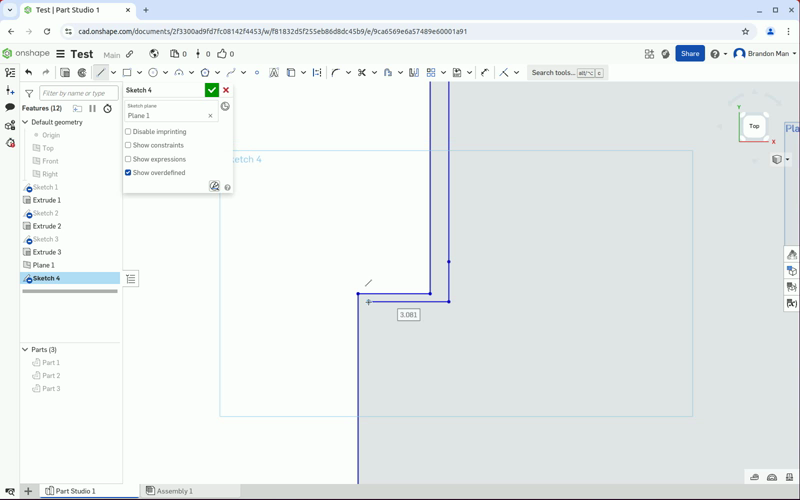
scroll(-6)
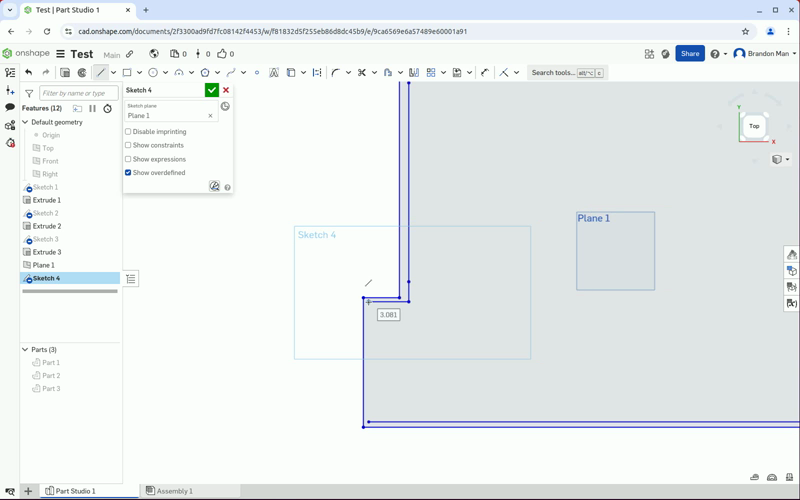
scroll(-6)
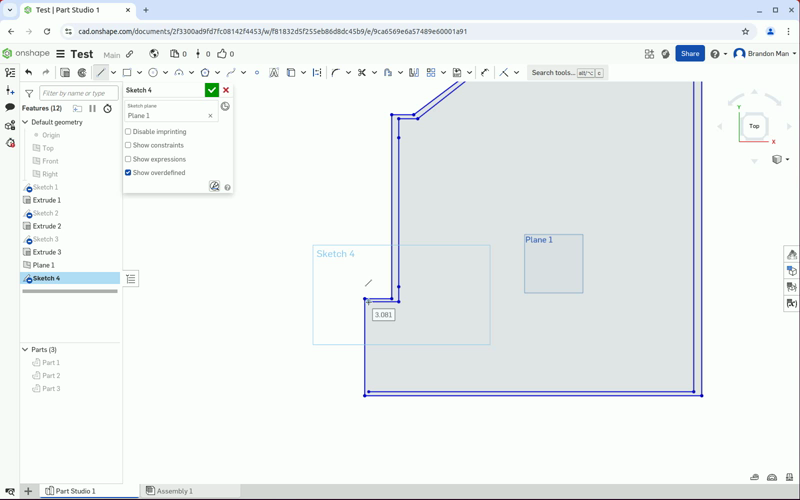
scroll(-6)
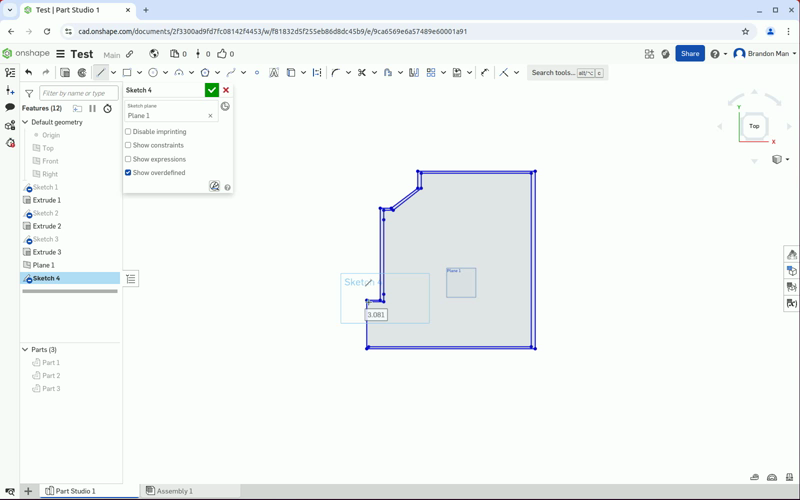
key_up(shift)
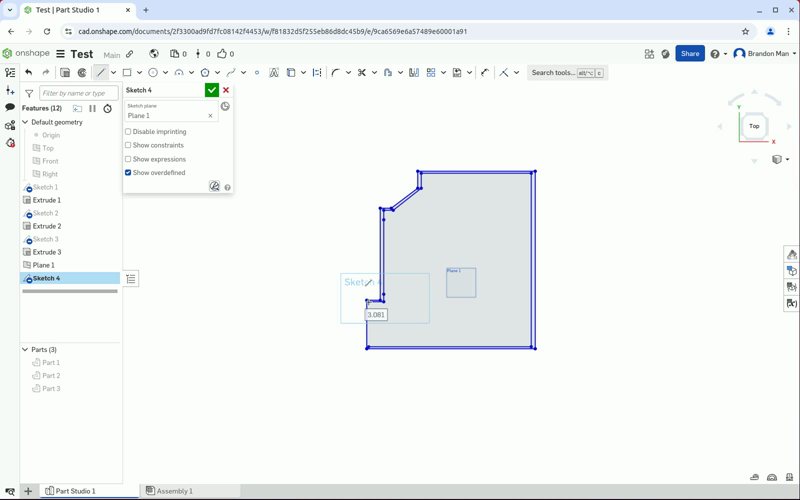
mouse_move(398, 301)
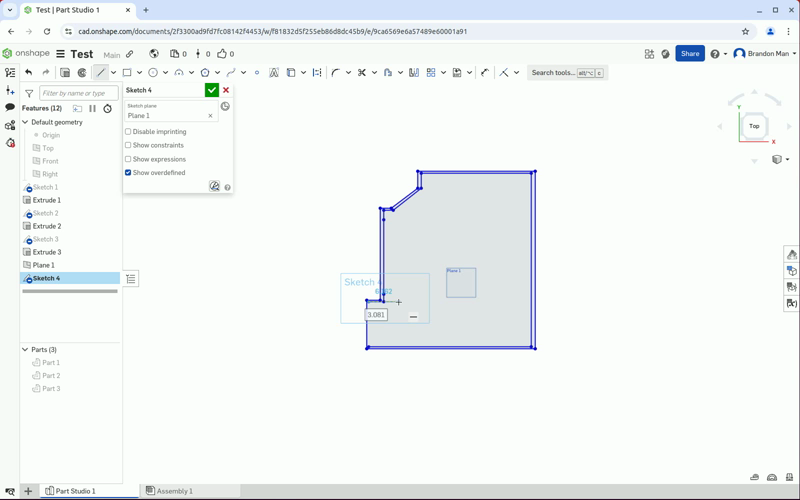
key_down(shift)
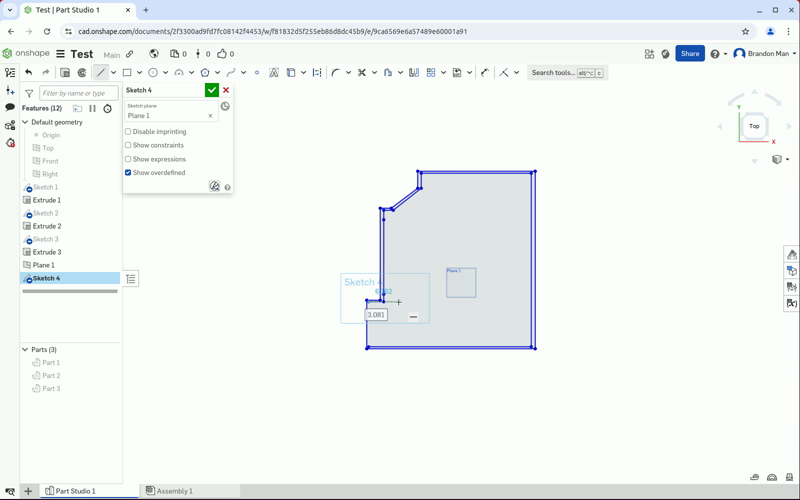
mouse_move(368, 346)
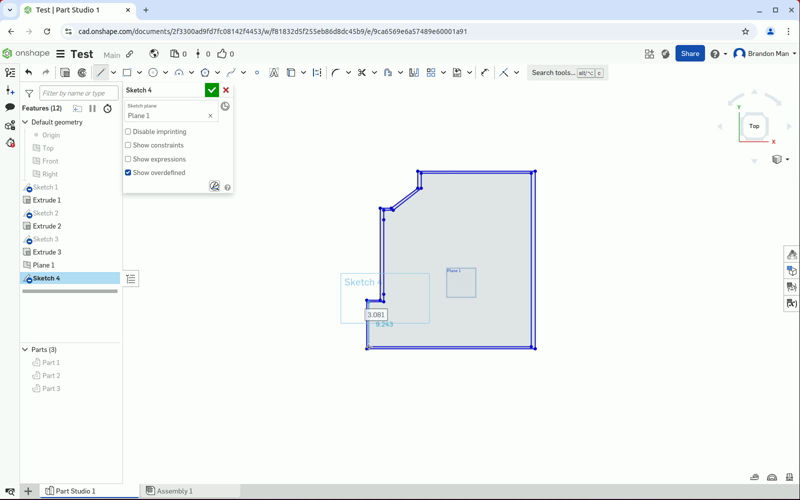
scroll(6)
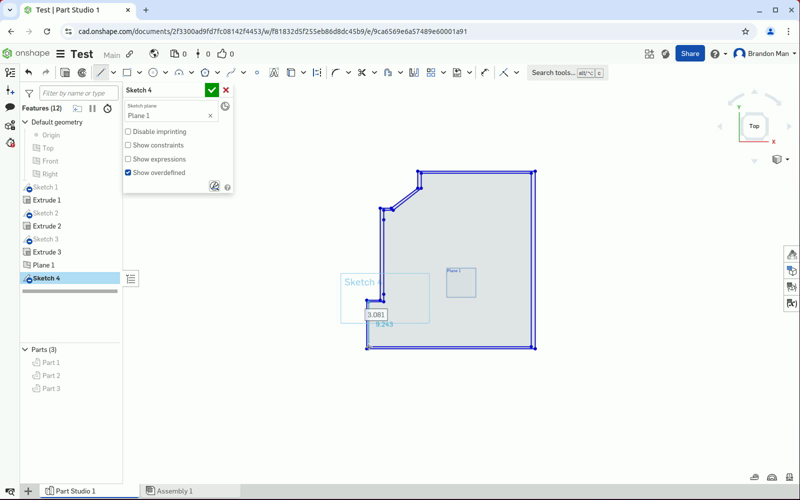
scroll(6)
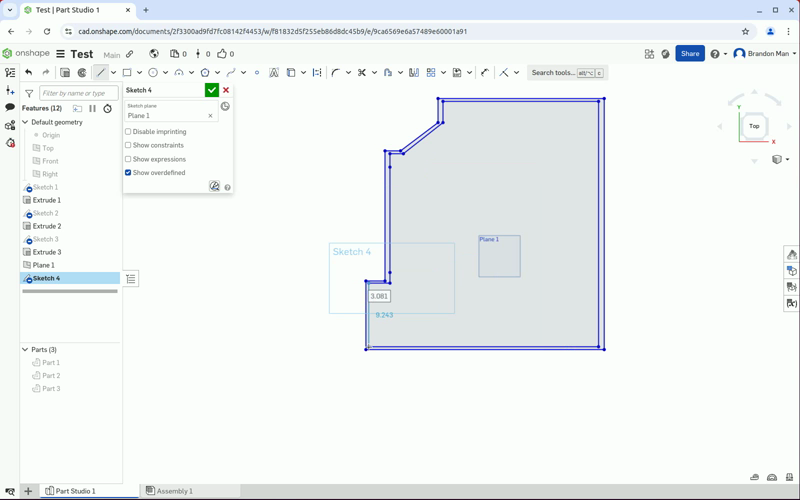
scroll(6)
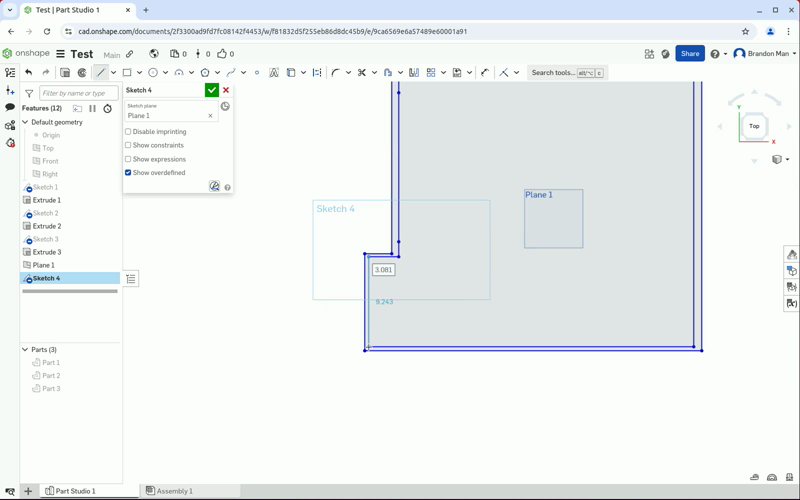
scroll(6)
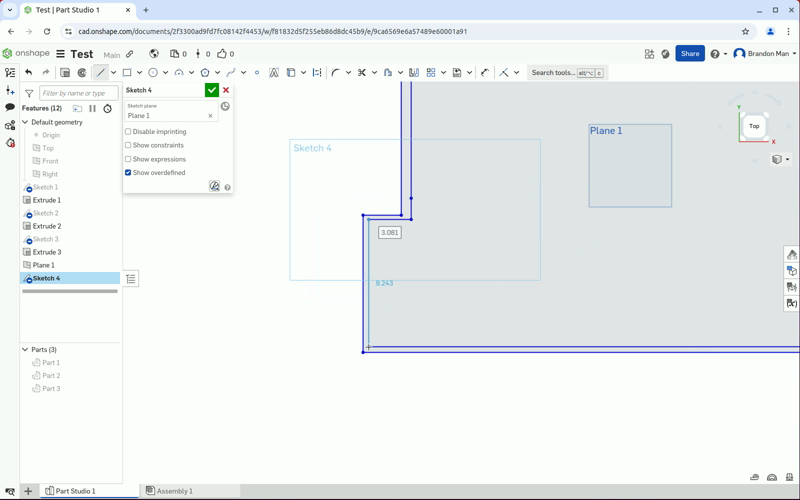
scroll(6)
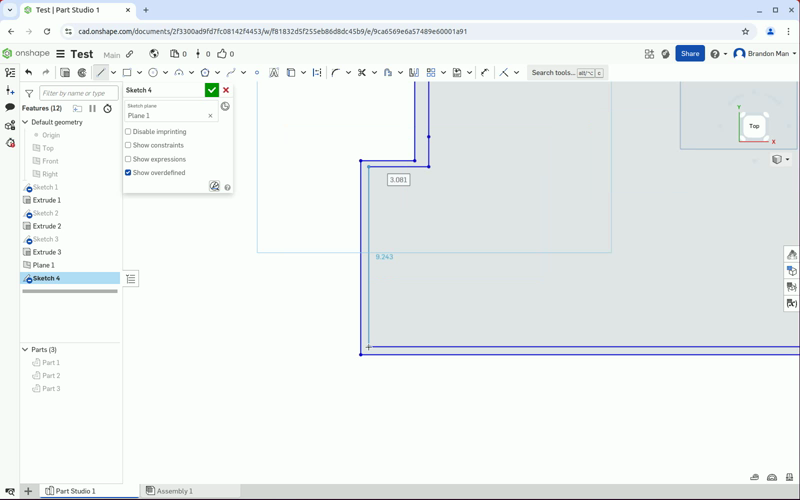
scroll(6)
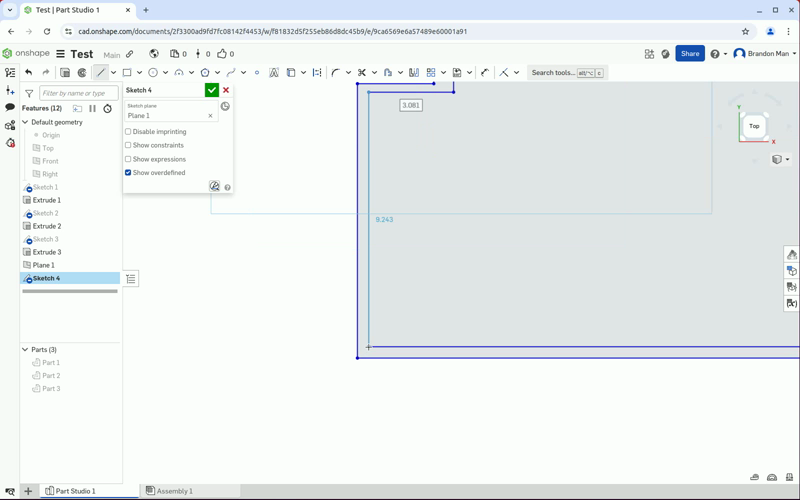
scroll(6)
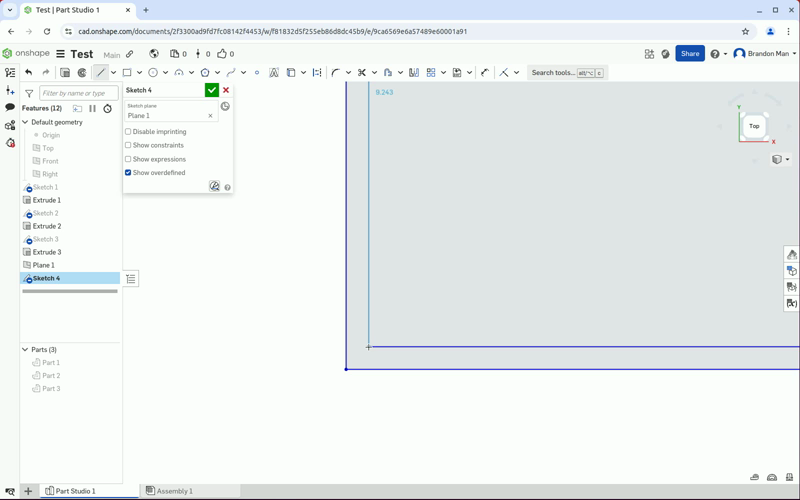
key_up(shift)
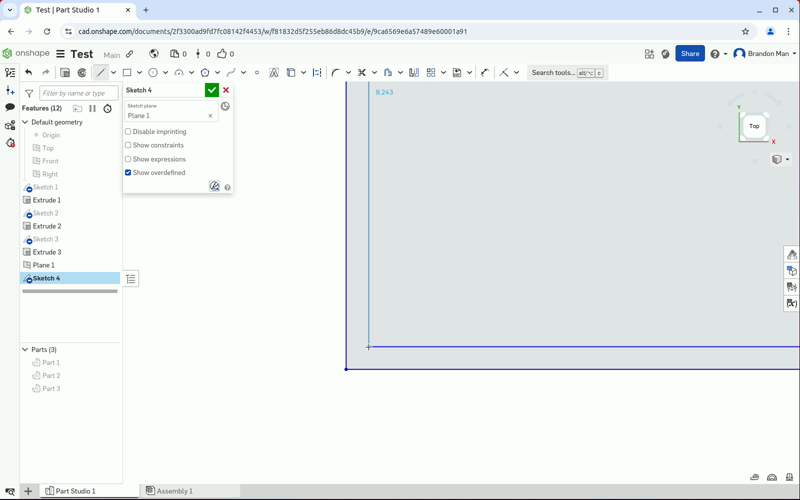
click(368, 346)
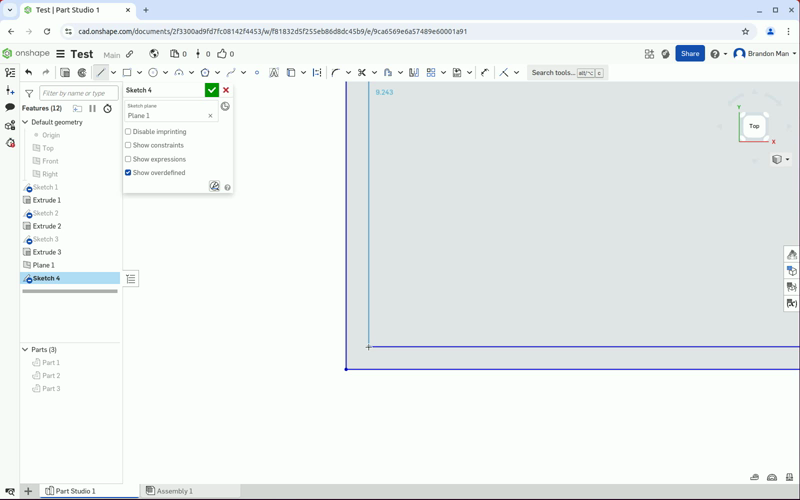
scroll(-6)
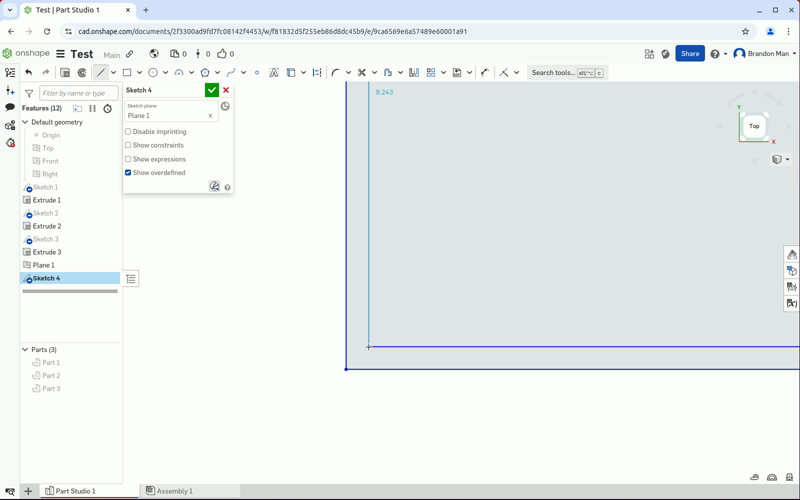
scroll(-6)
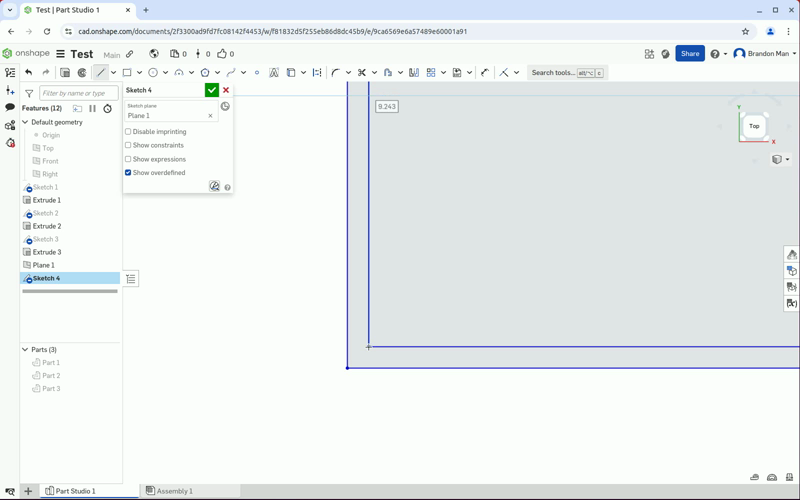
scroll(-6)
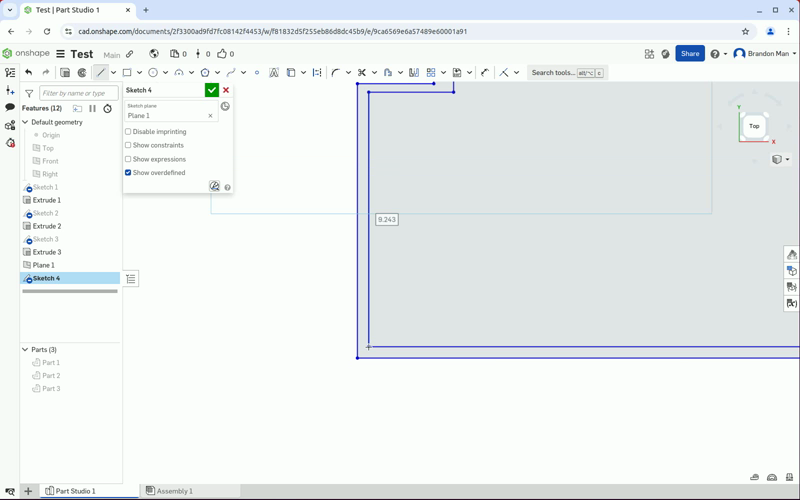
scroll(-6)
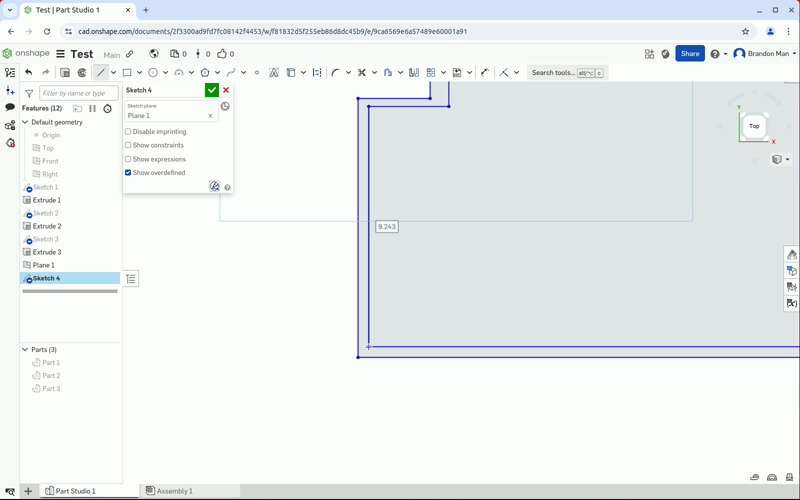
scroll(-6)
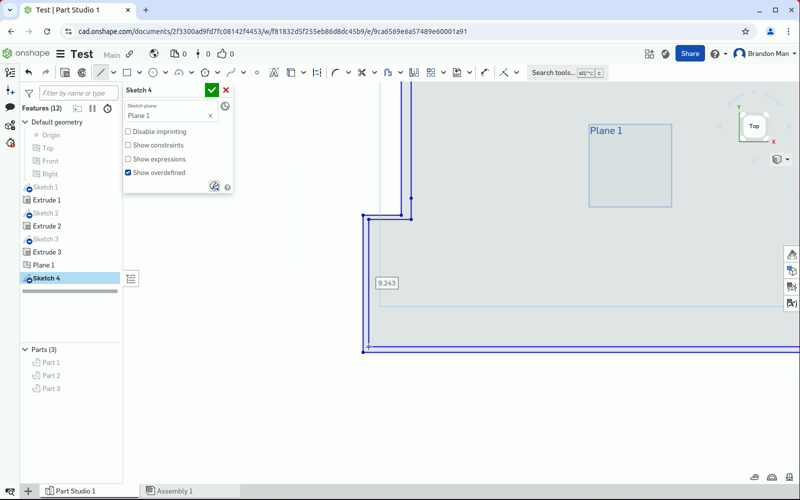
scroll(-6)
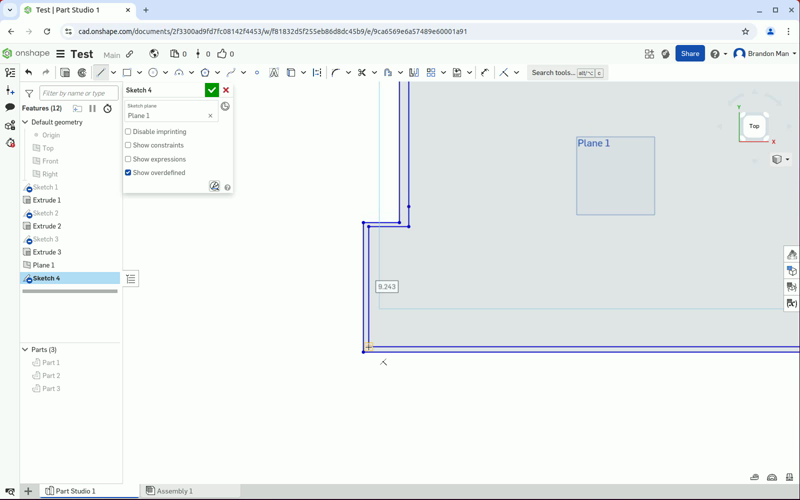
scroll(-6)
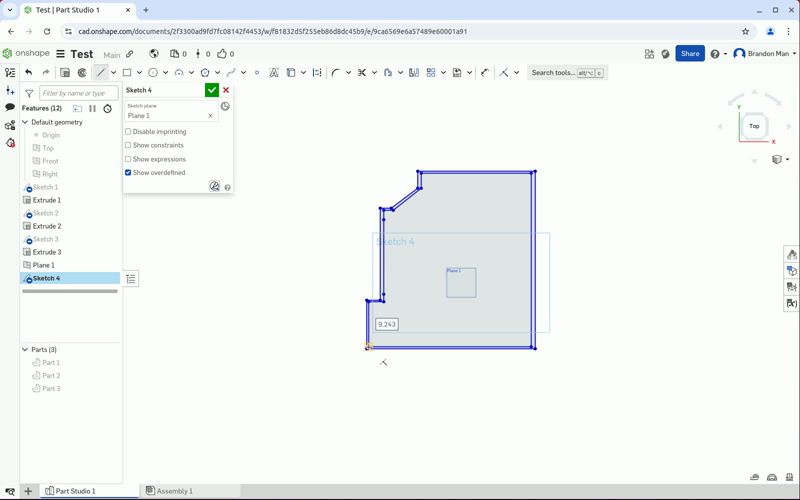
key(esc)
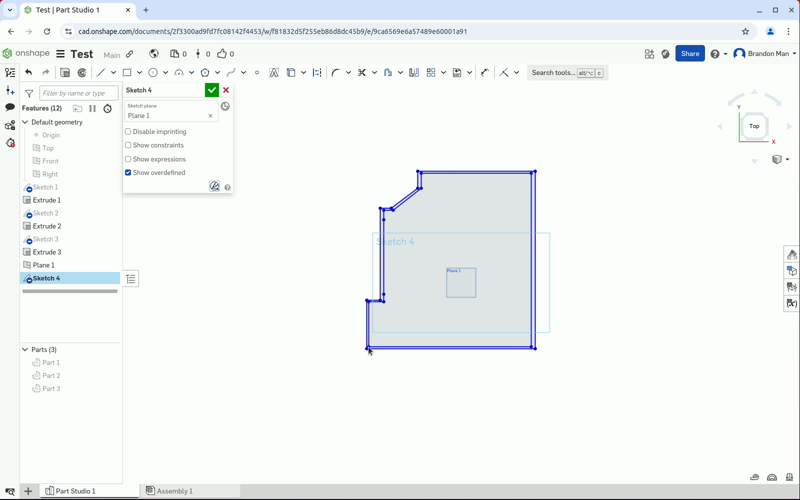
mouse_move(419, 187)
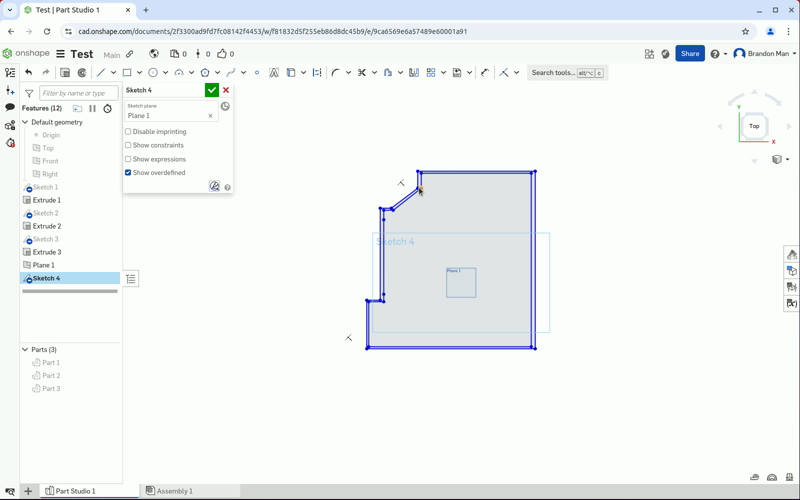
click(419, 187)
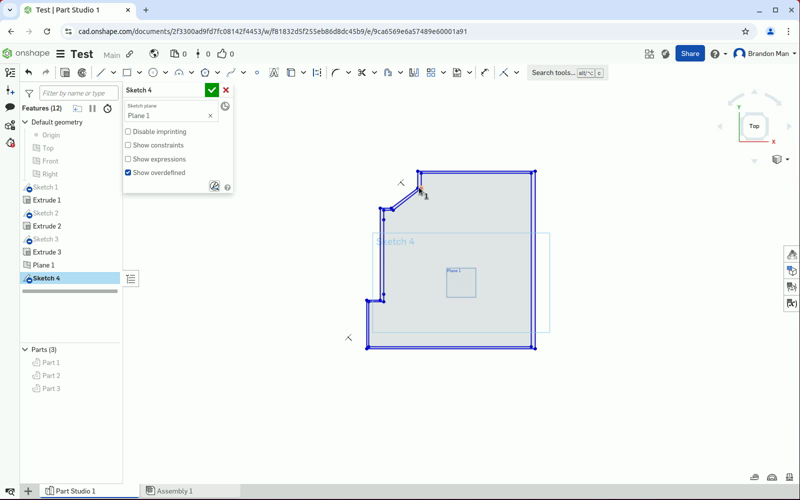
mouse_move(73, 352)
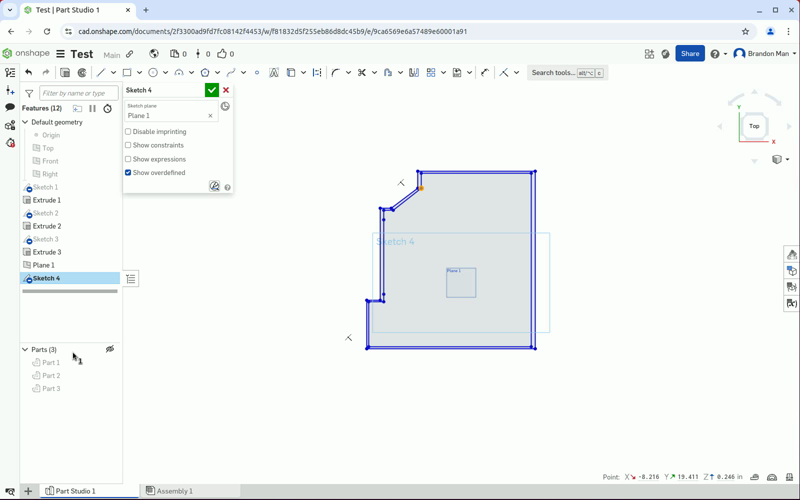
key(shift+y)
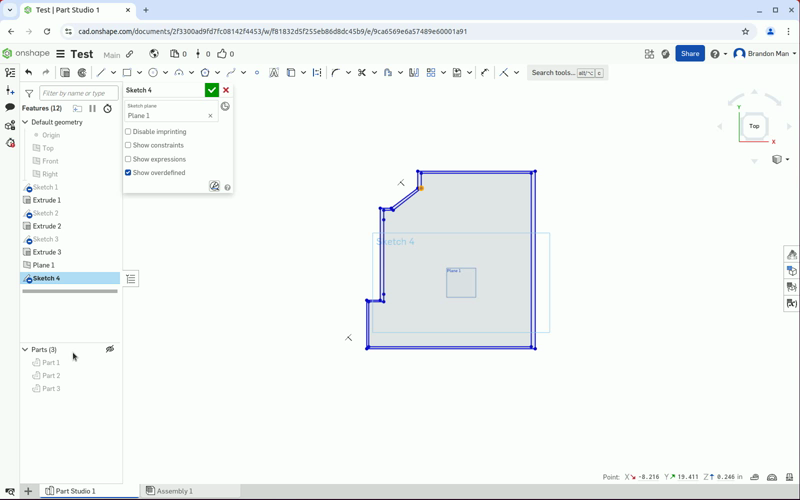
key(shift+e)
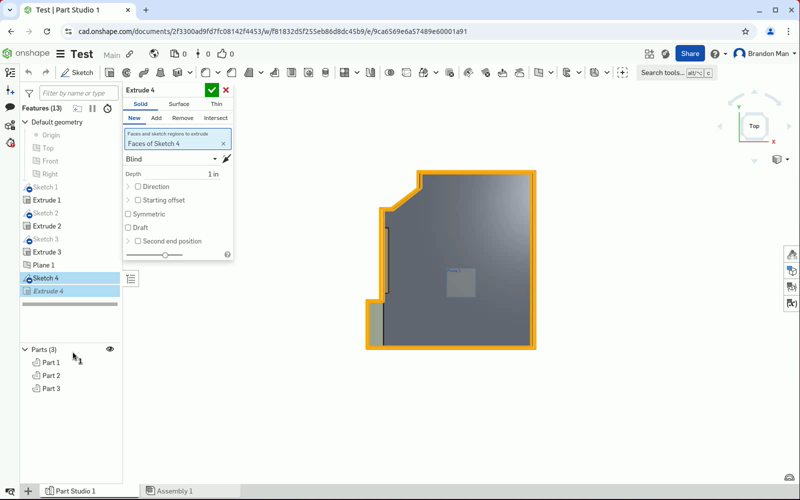
mouse_move(143, 106)
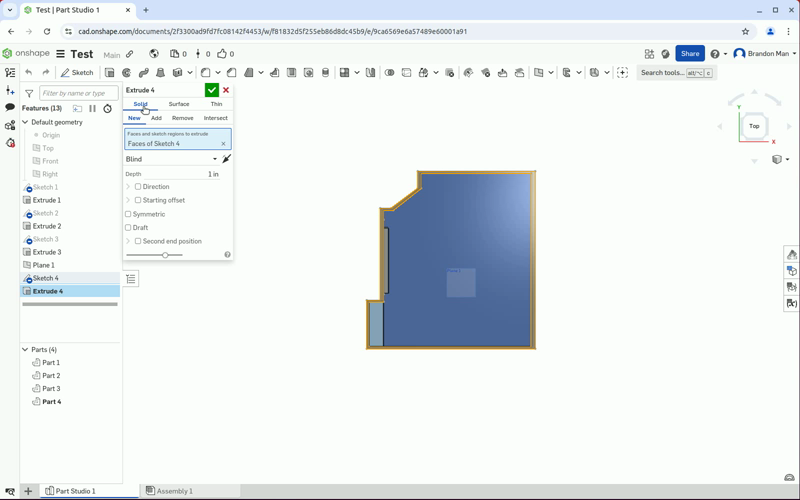
click(143, 106)
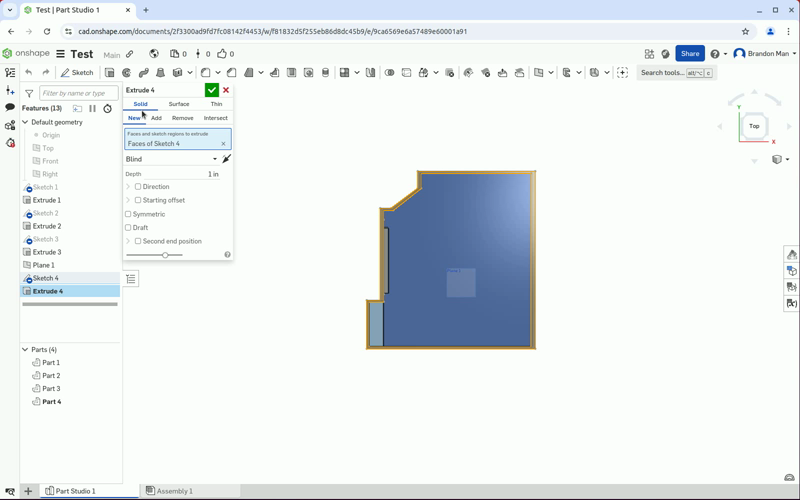
mouse_move(137, 120)
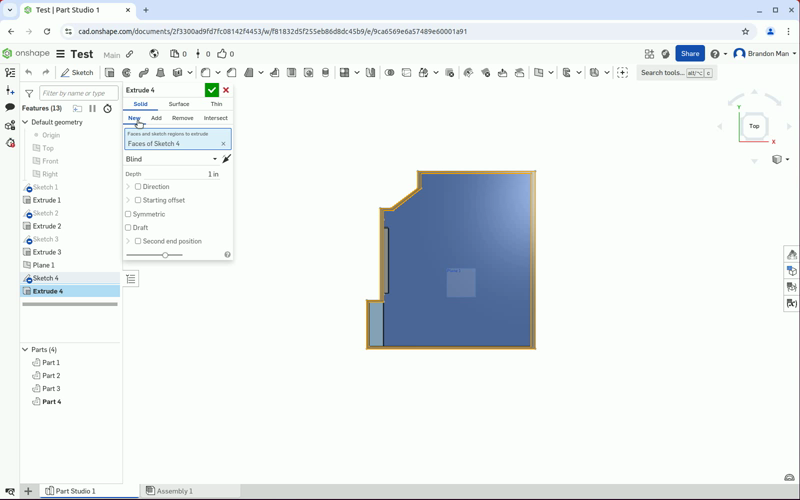
click(137, 120)
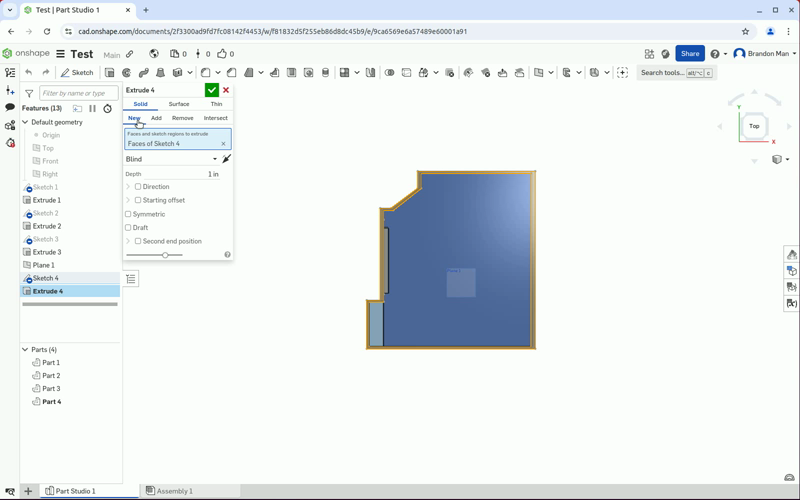
key(tab, 4)
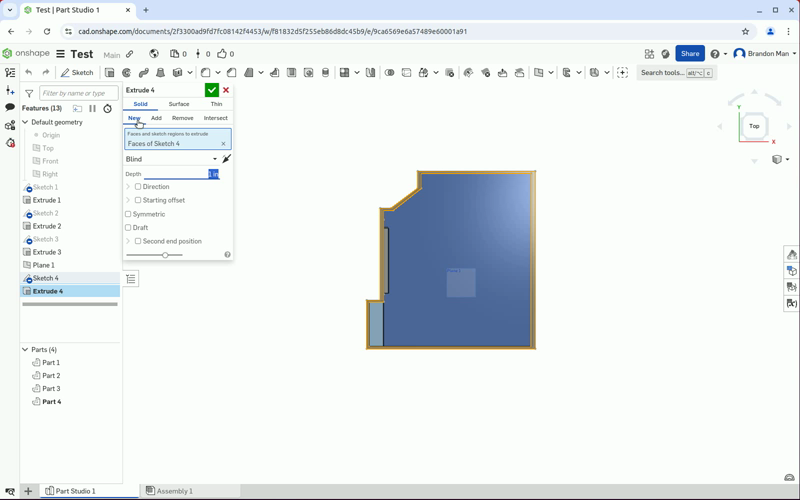
text(12.998)
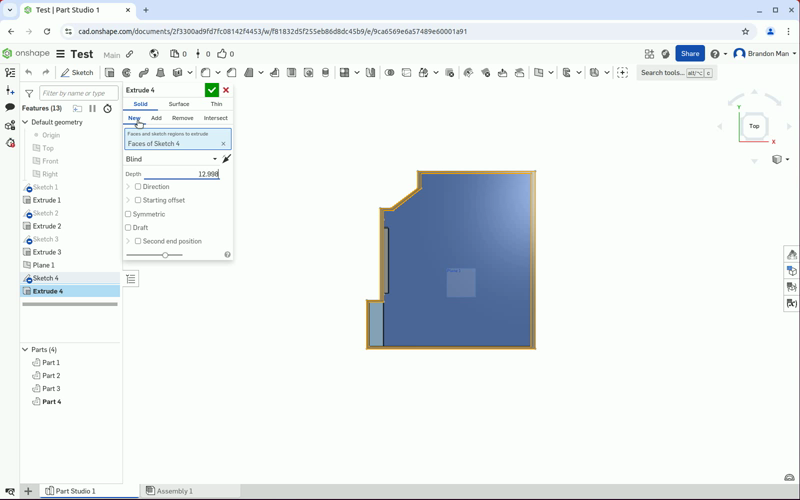
key(enter)
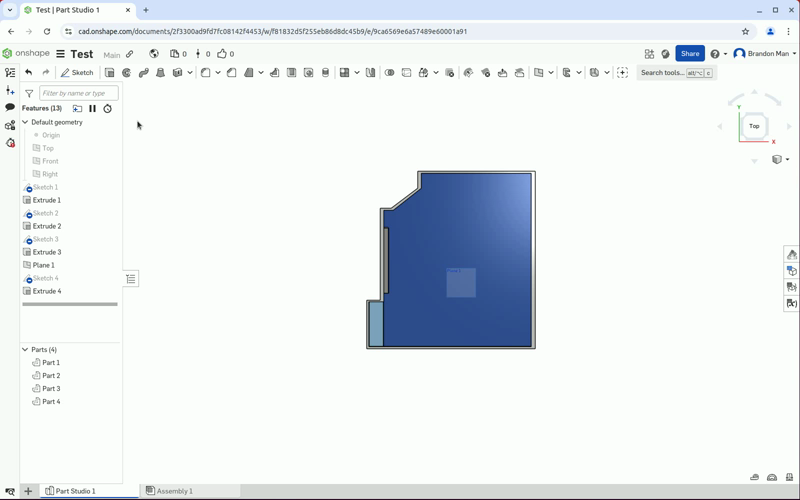
key(shift+h)
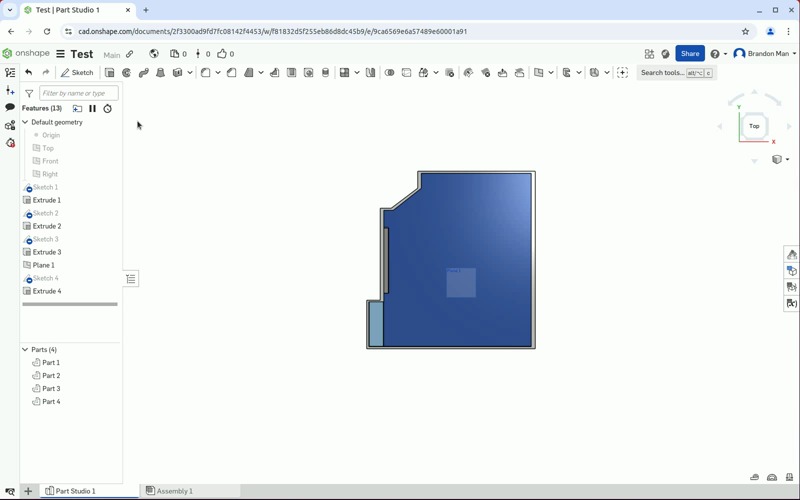
key(shift+h)
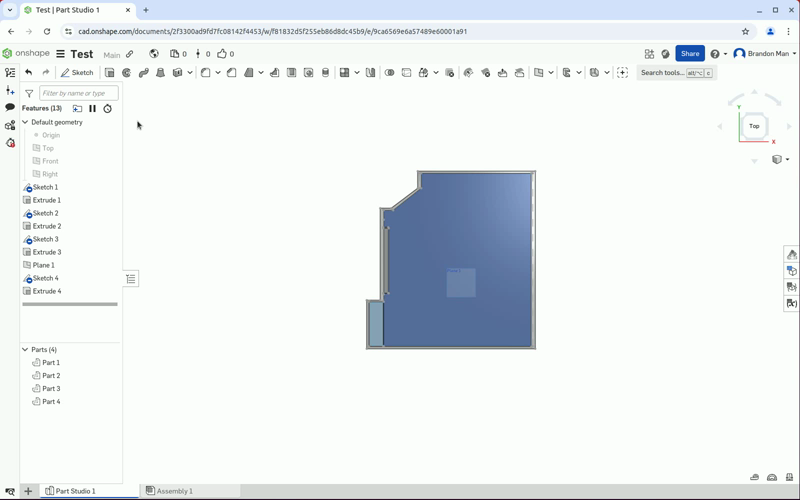
key(shift+7)
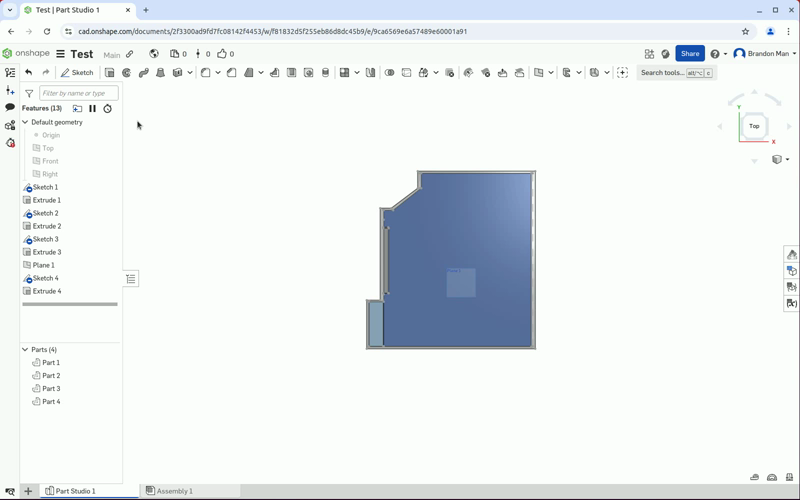
key(up, 3)
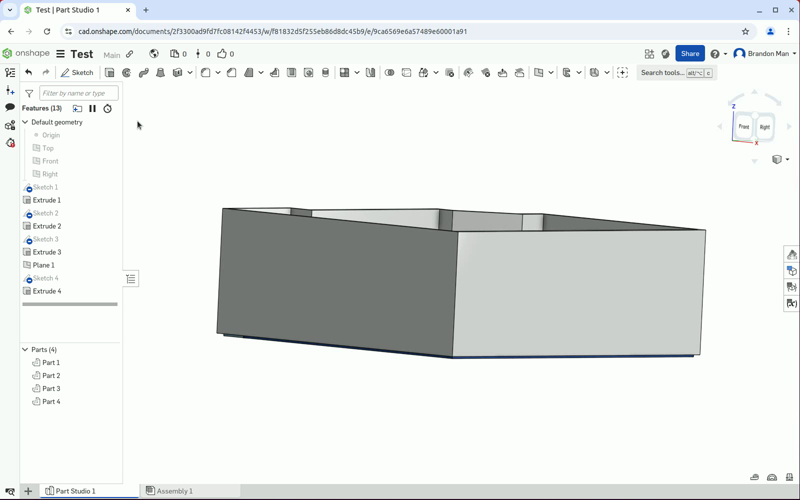
key(left, 3)
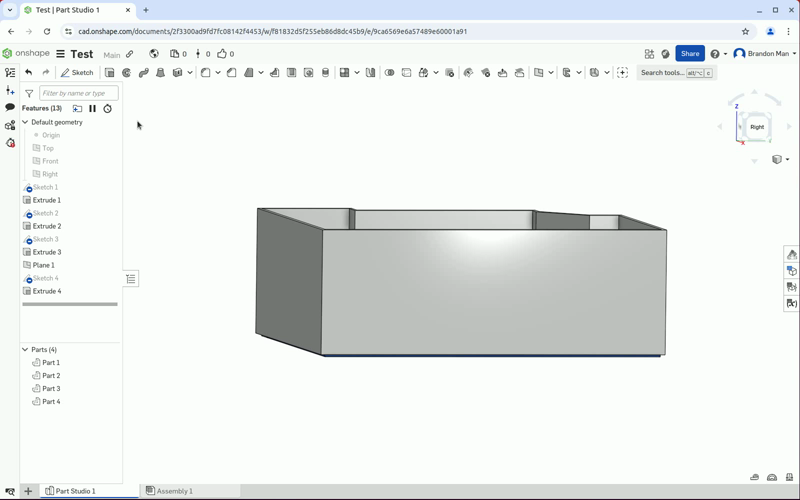
key(right, 3)
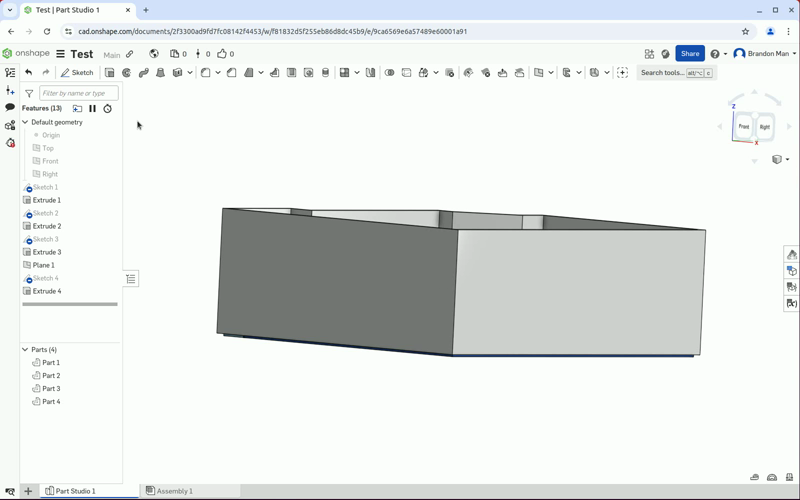
key(down, 3)
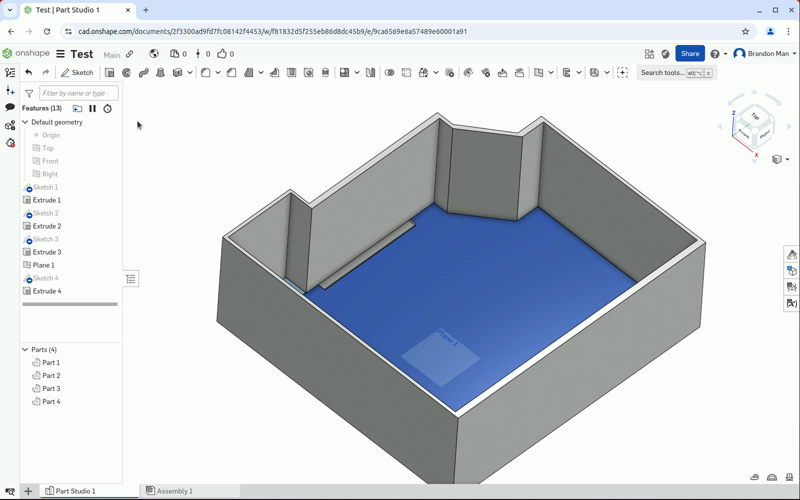
mouse_move(73, 189)
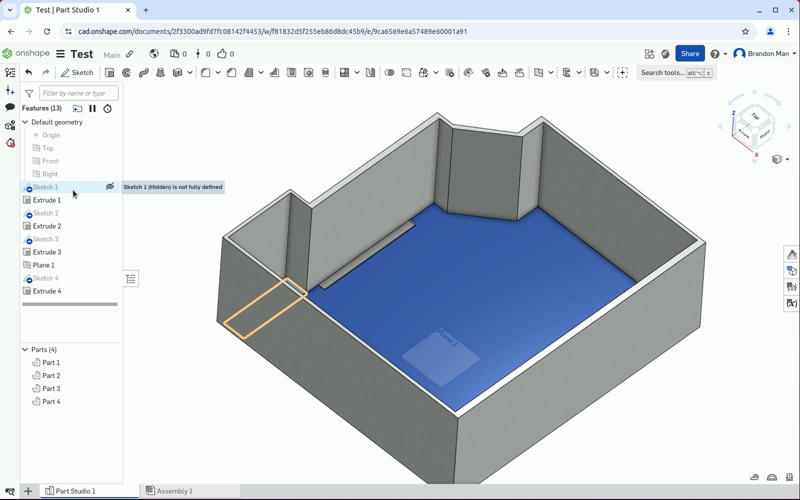
click(73, 189)